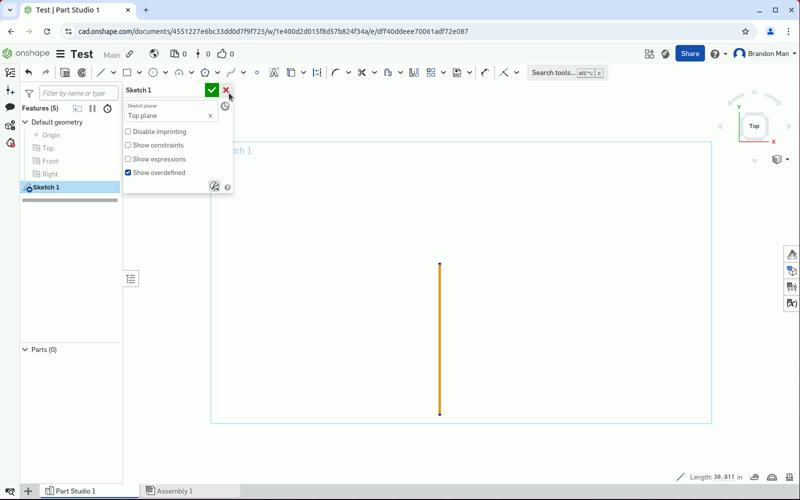
key(shift+h)
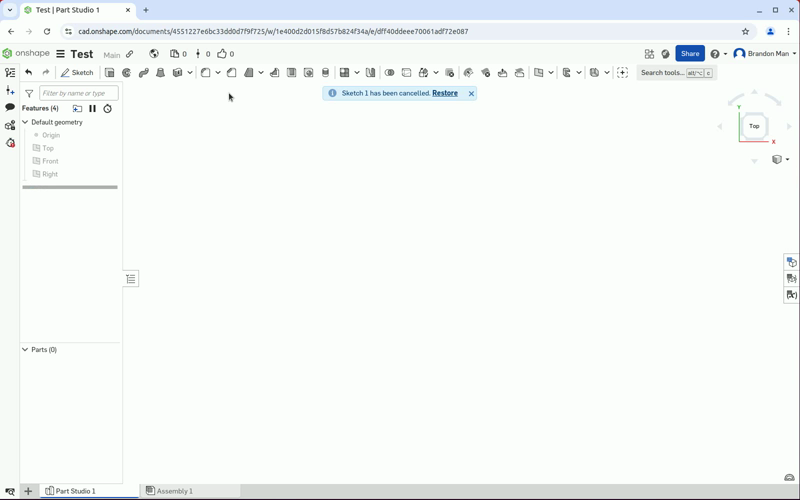
mouse_move(73, 352)
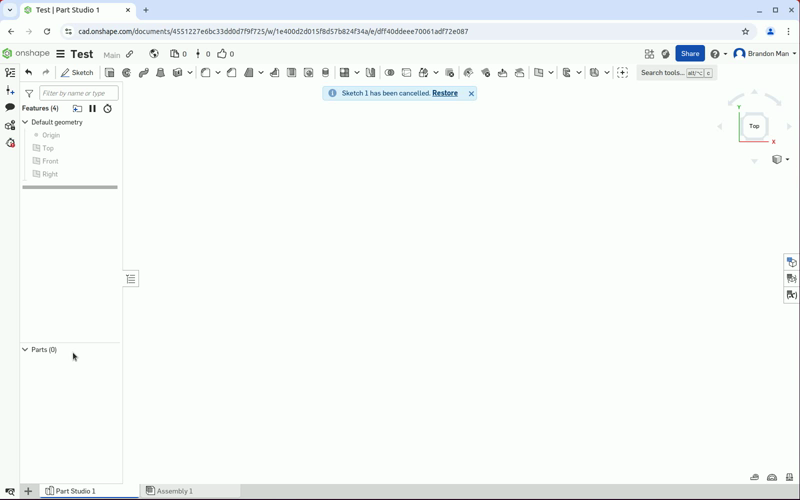
key(y)
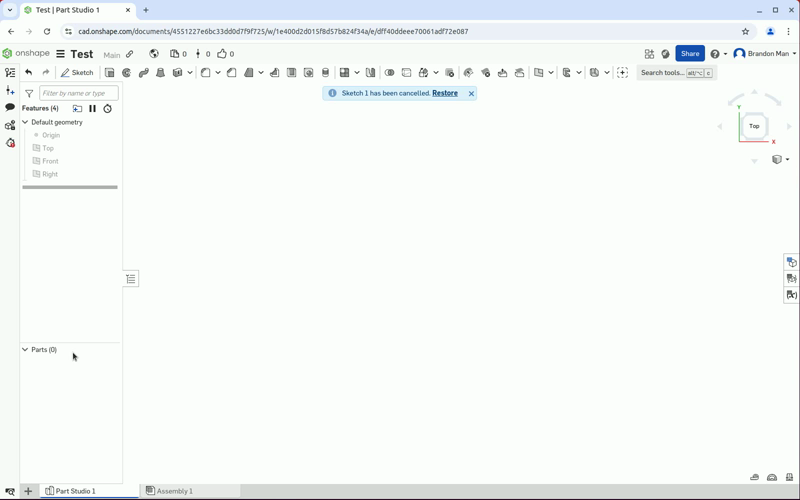
key(shift+p)
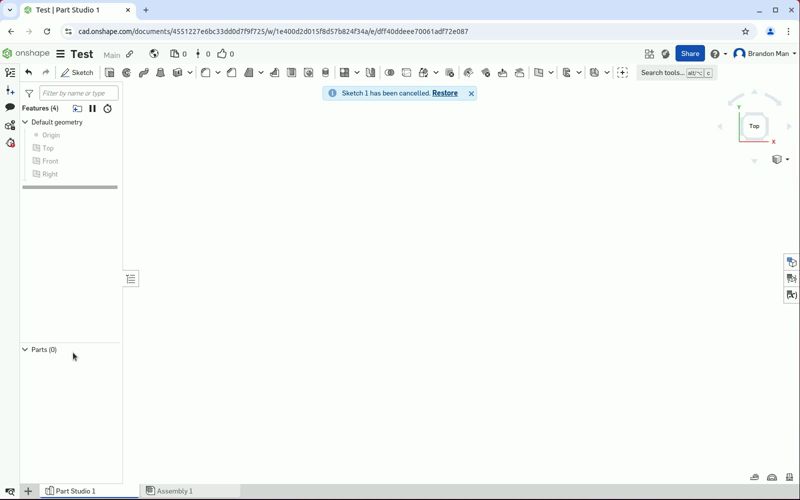
key(space)
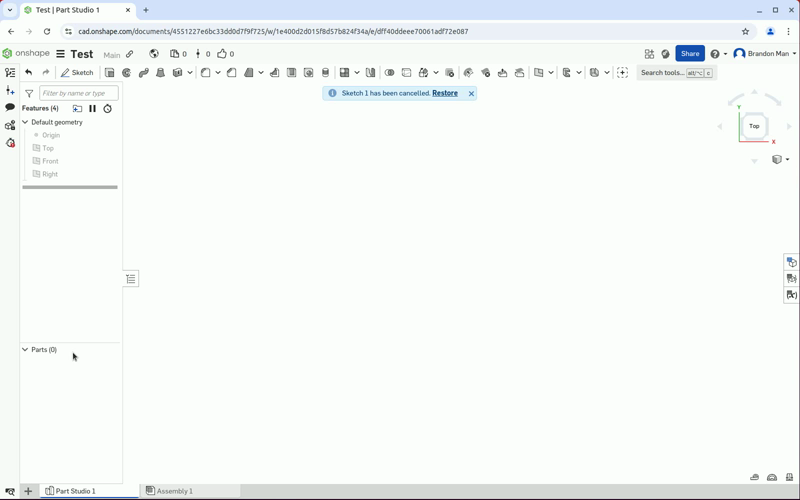
key_down(shift)
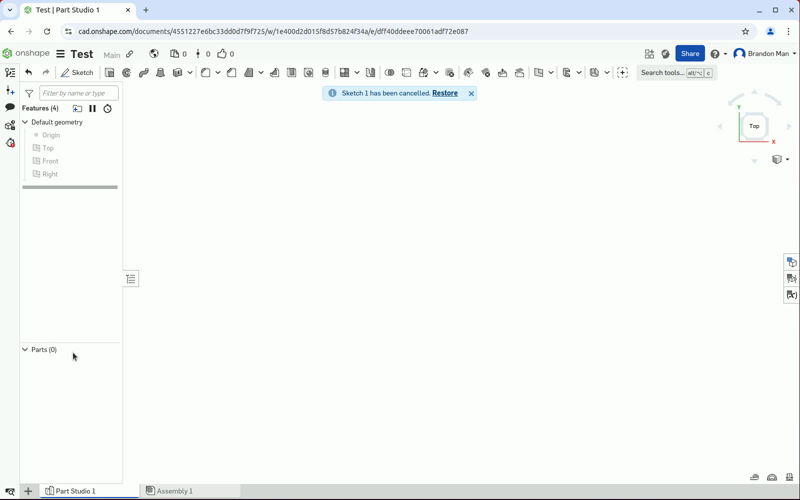
key(up)
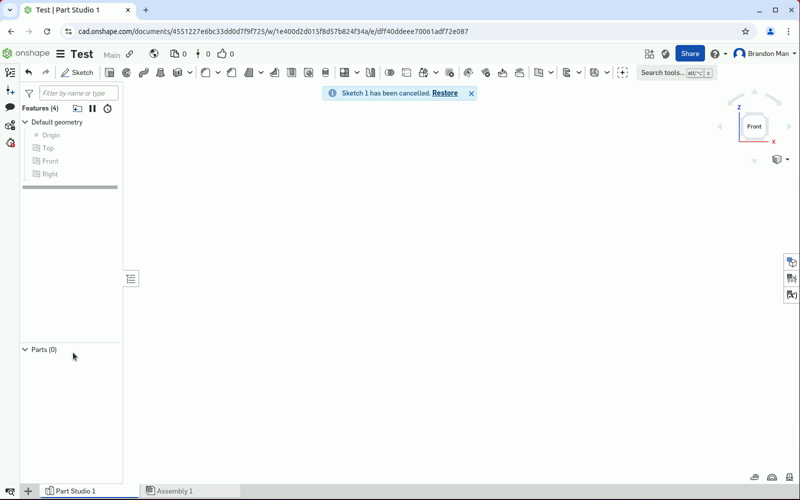
key_up(shift)
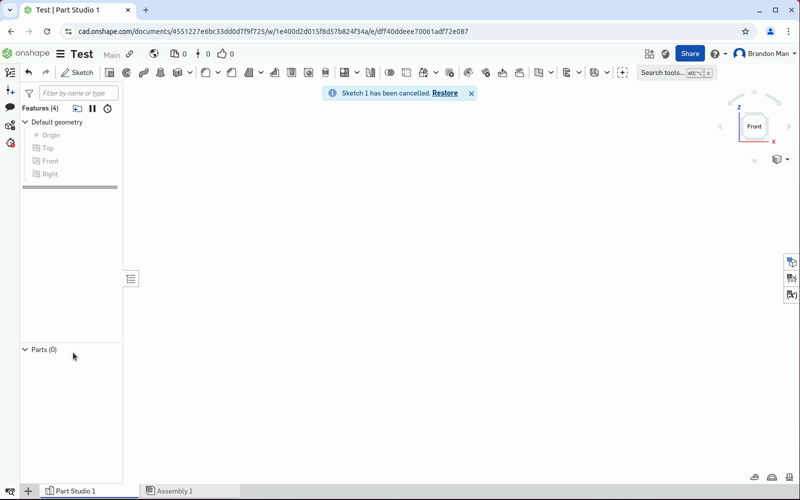
mouse_move(73, 352)
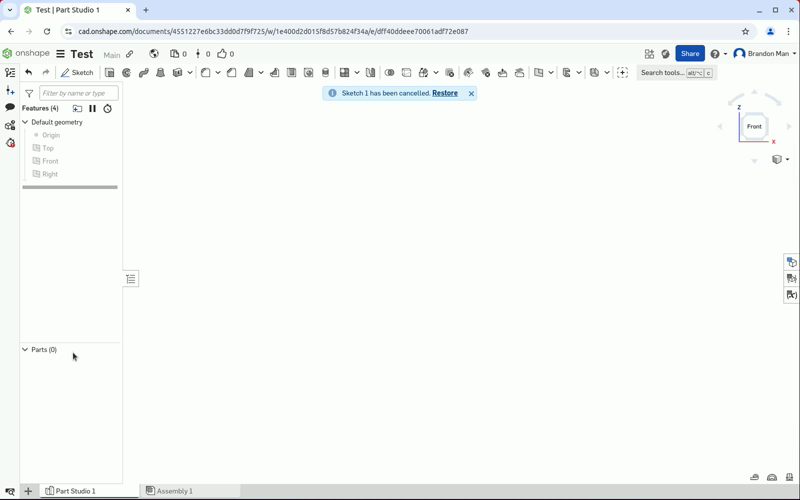
key(shift+y)
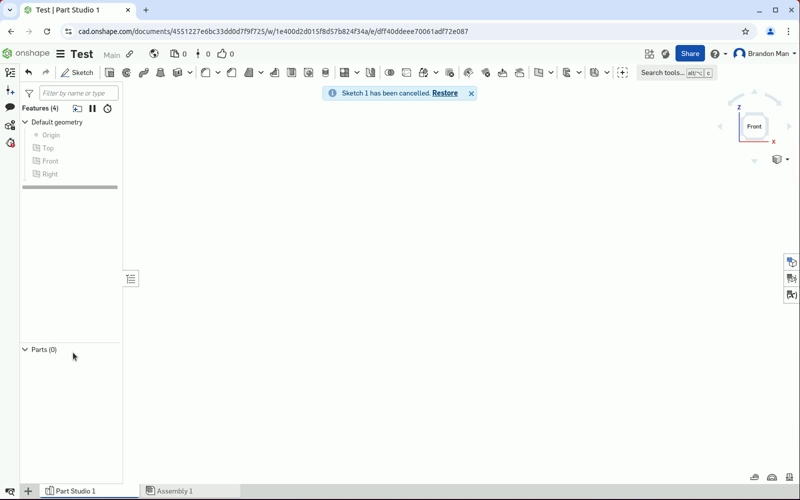
key(shift+s)
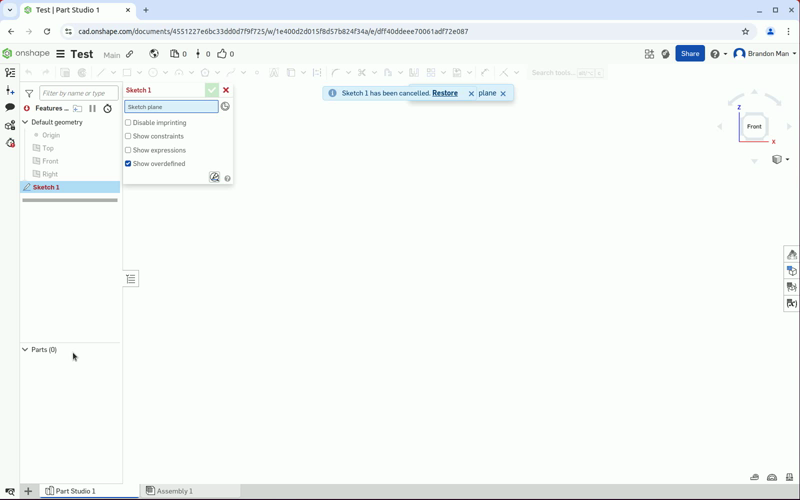
mouse_move(73, 163)
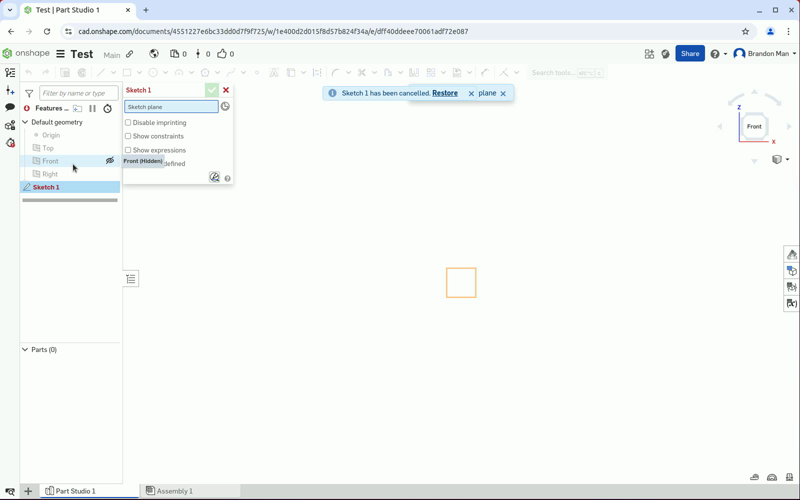
click(73, 163)
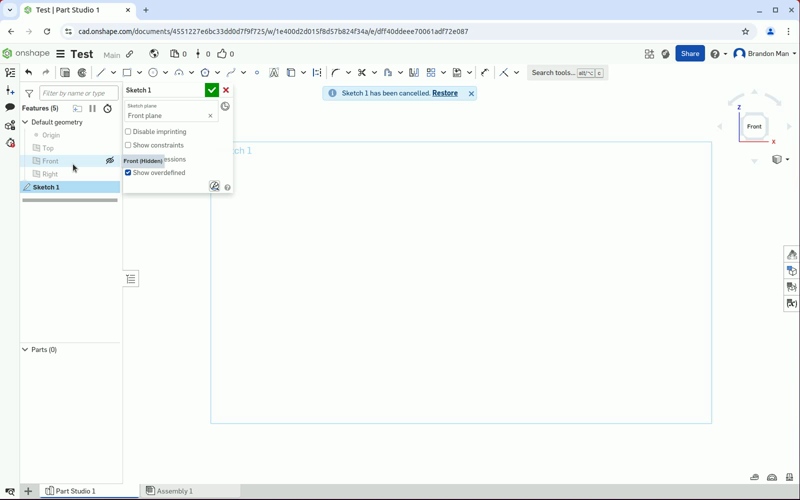
mouse_move(73, 352)
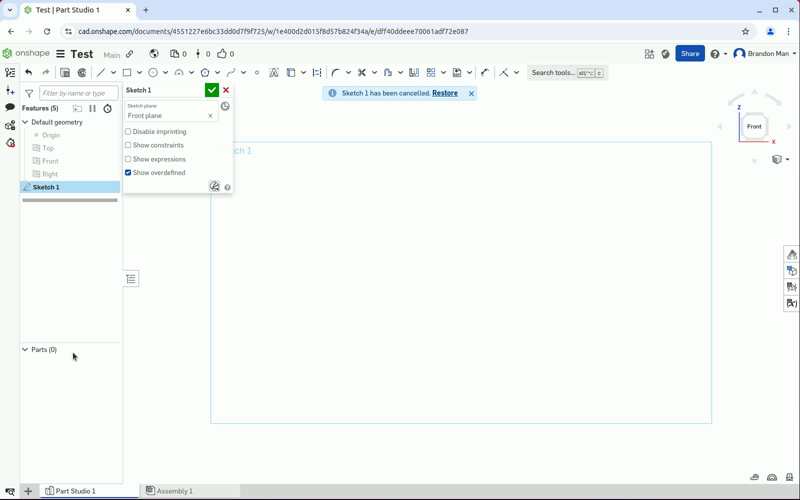
key(y)
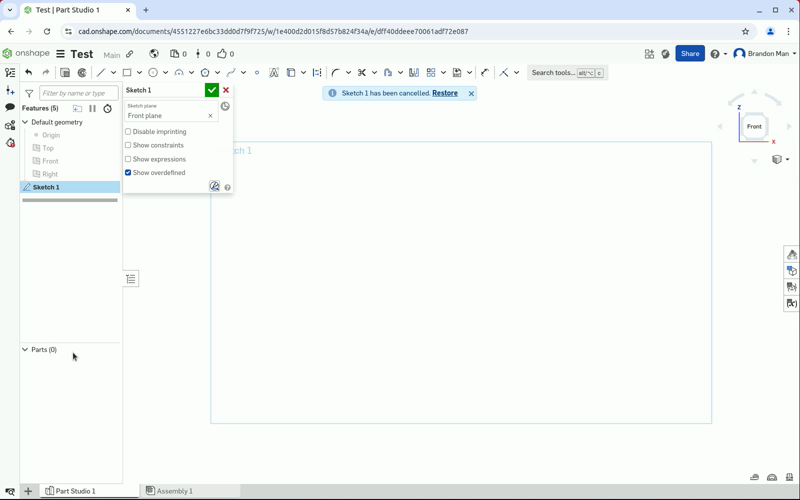
key(l)
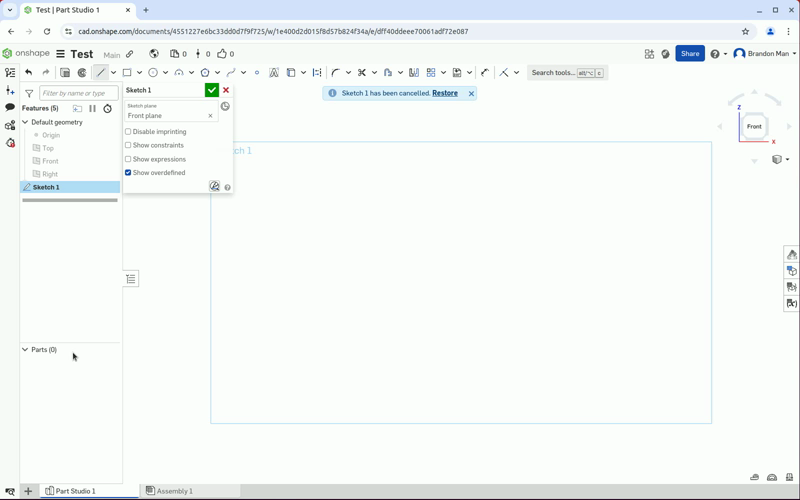
key_down(shift)
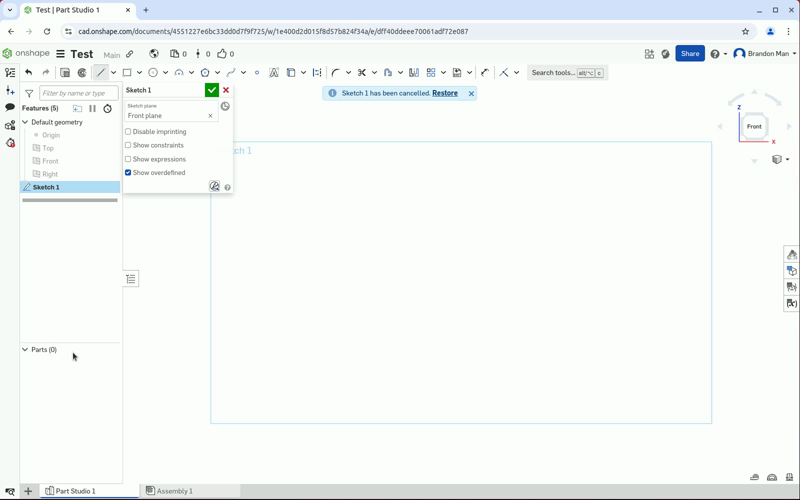
mouse_move(358, 305)
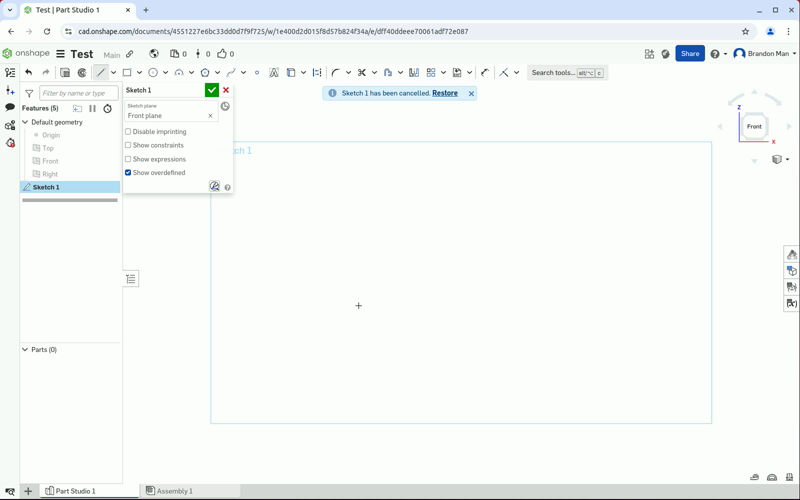
click(358, 305)
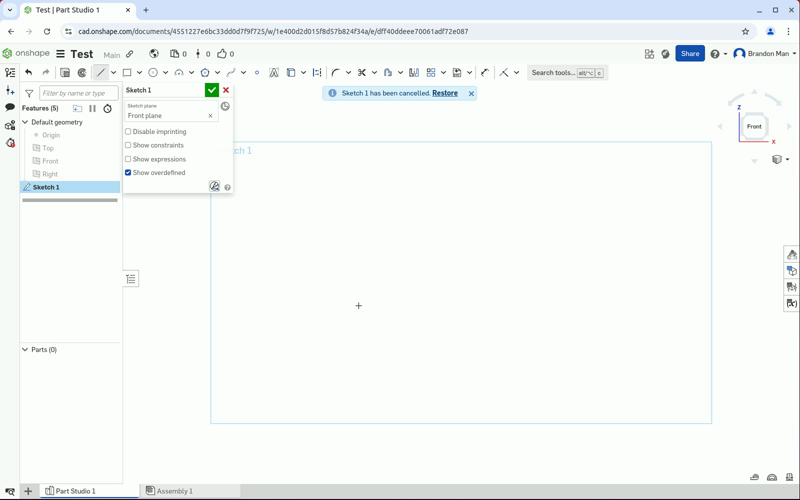
key_up(shift)
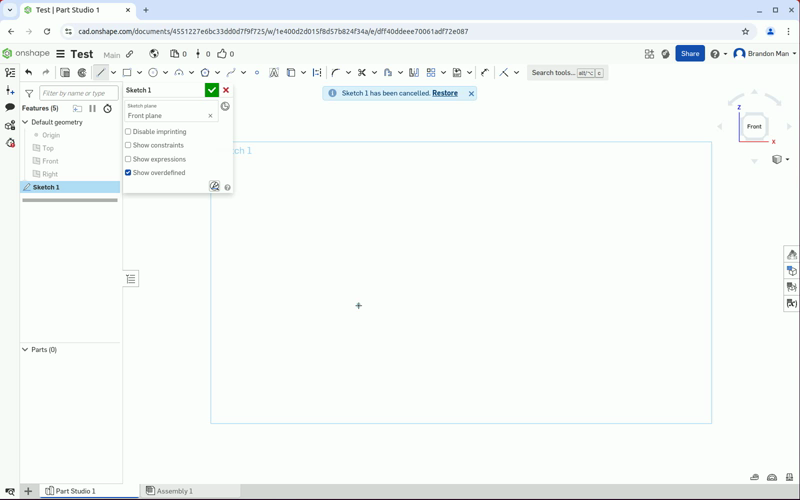
key_down(shift)
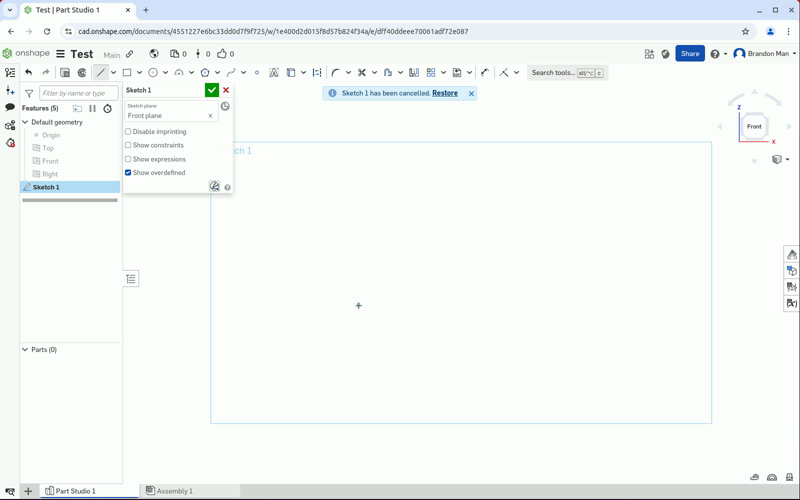
mouse_move(560, 305)
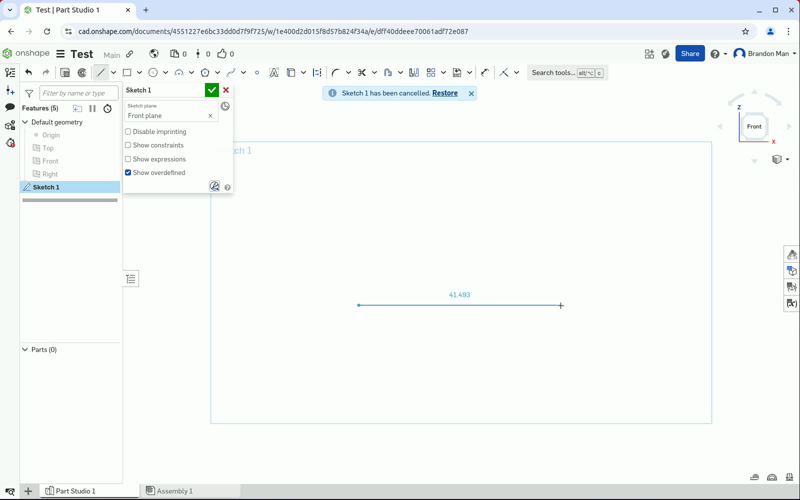
click(560, 305)
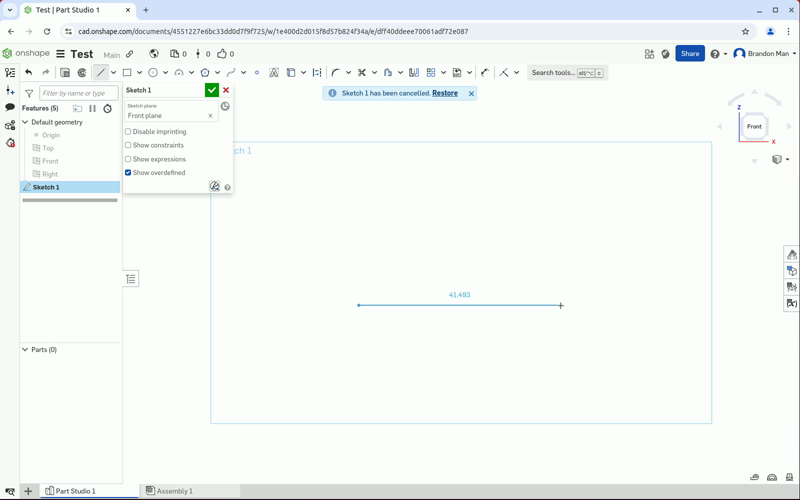
key_up(shift)
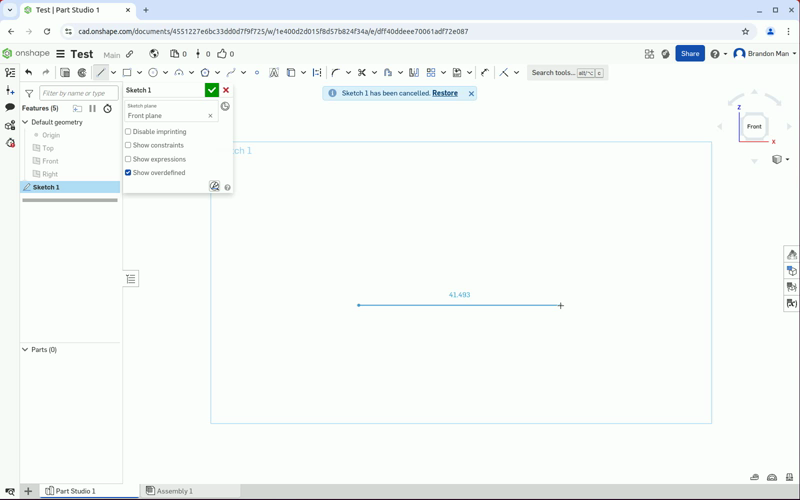
key_down(shift)
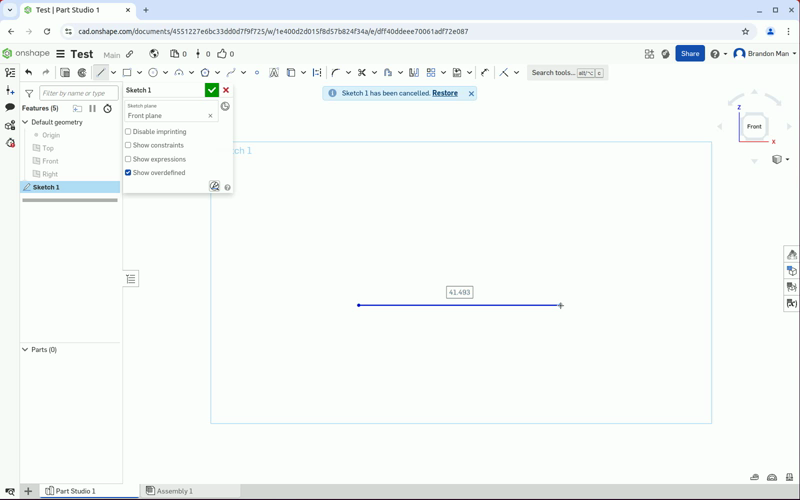
mouse_move(589, 305)
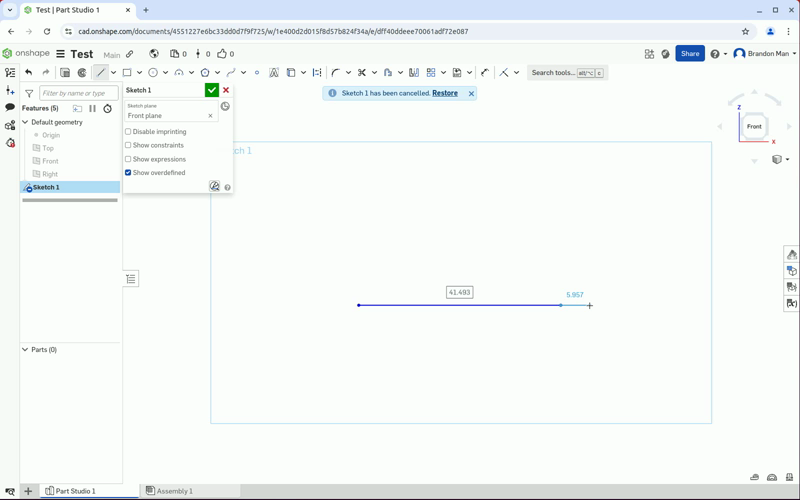
mouse_move(560, 262)
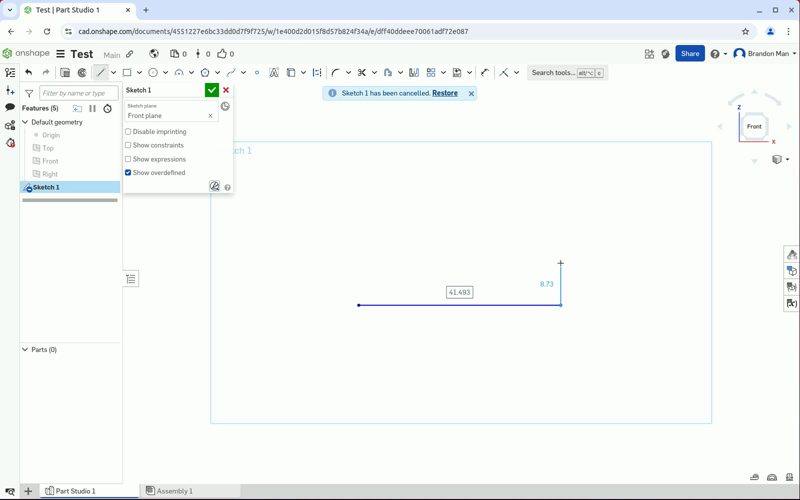
click(560, 262)
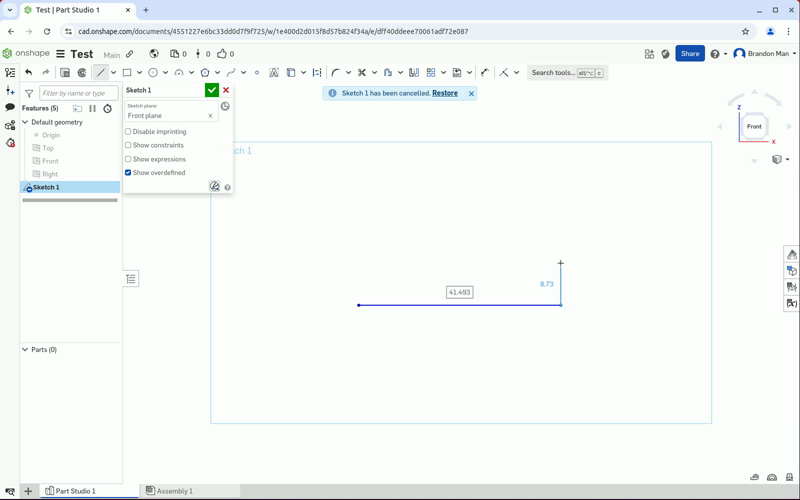
key_up(shift)
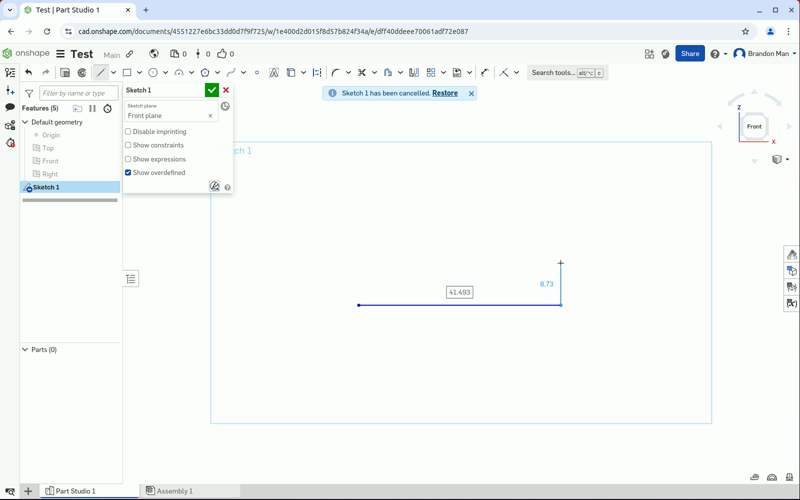
key_down(shift)
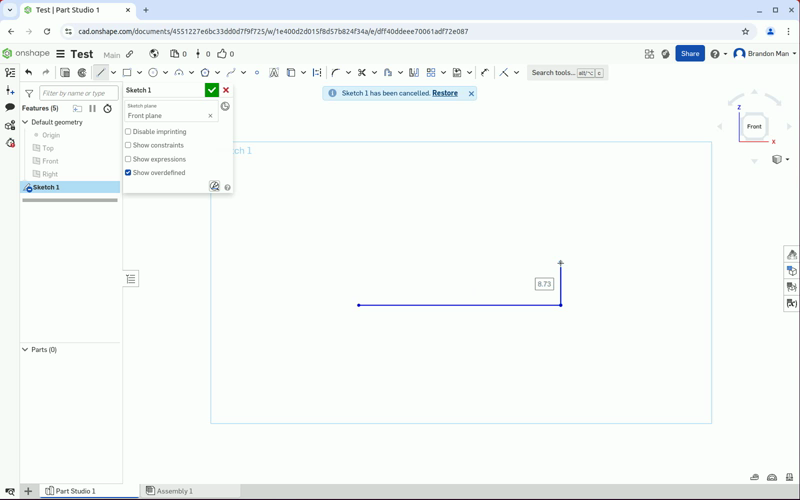
mouse_move(358, 262)
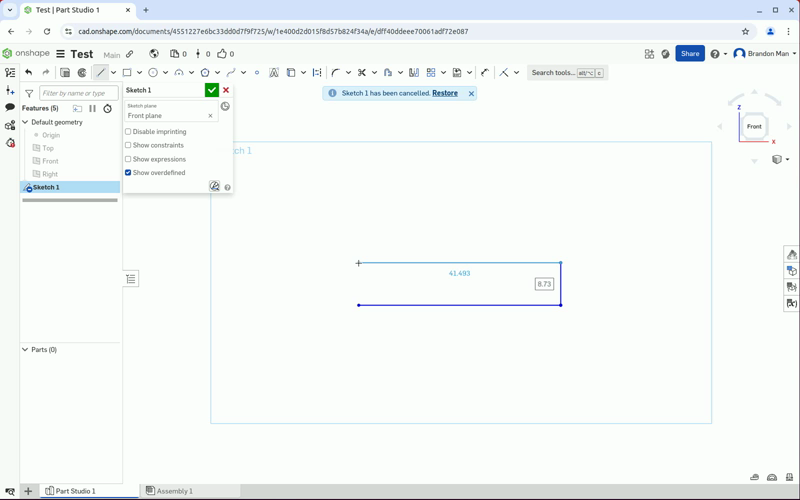
click(358, 262)
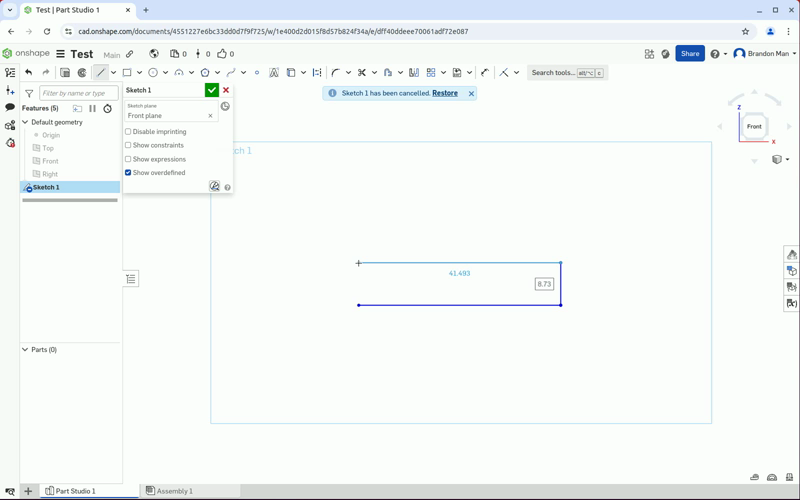
key_up(shift)
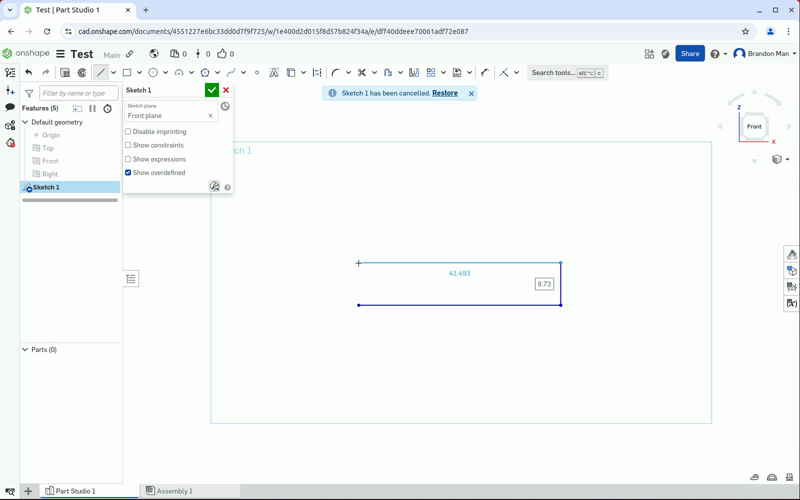
mouse_move(388, 262)
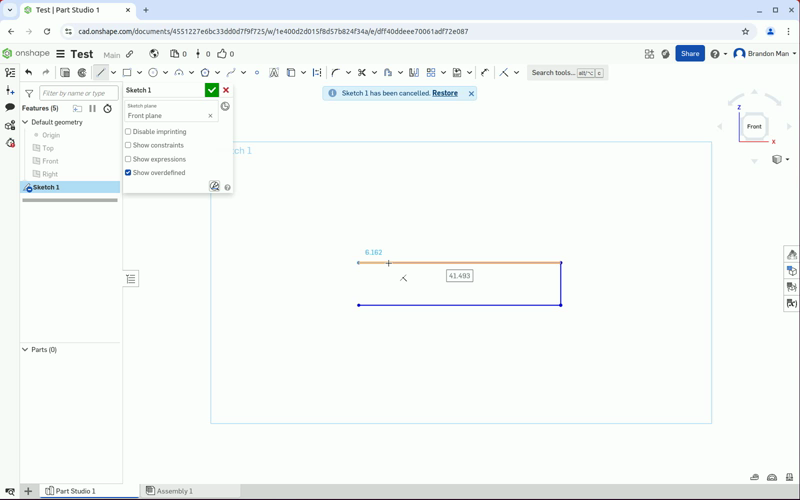
key_down(shift)
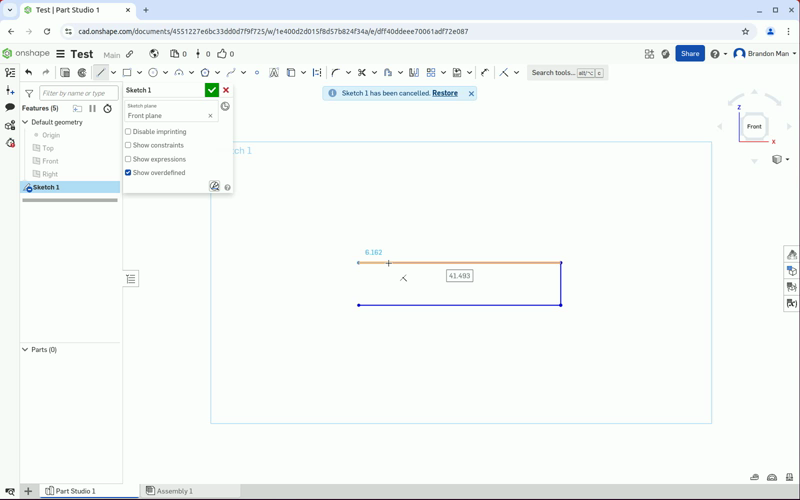
mouse_move(358, 305)
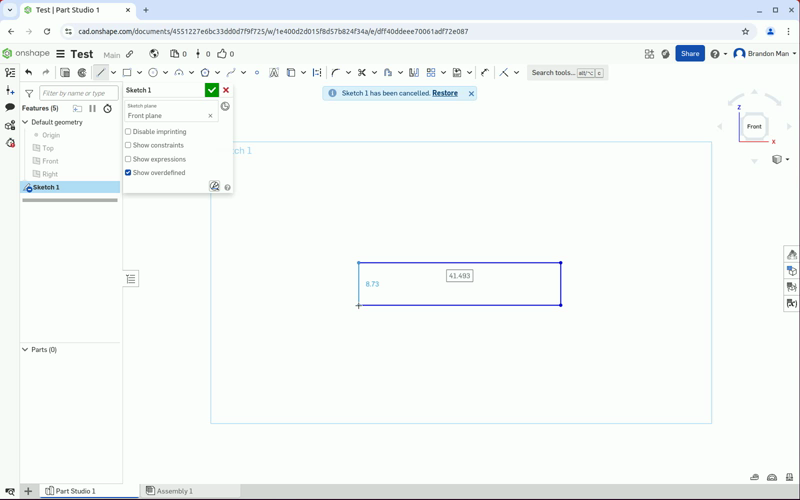
key_up(shift)
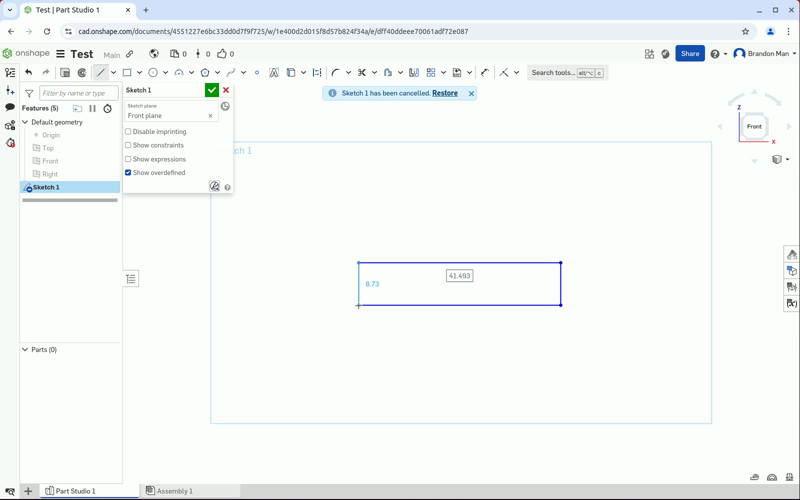
click(358, 305)
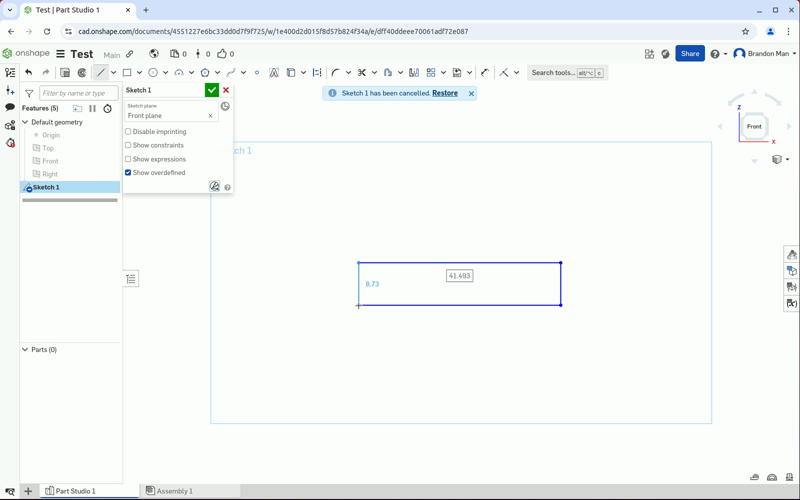
key(esc)
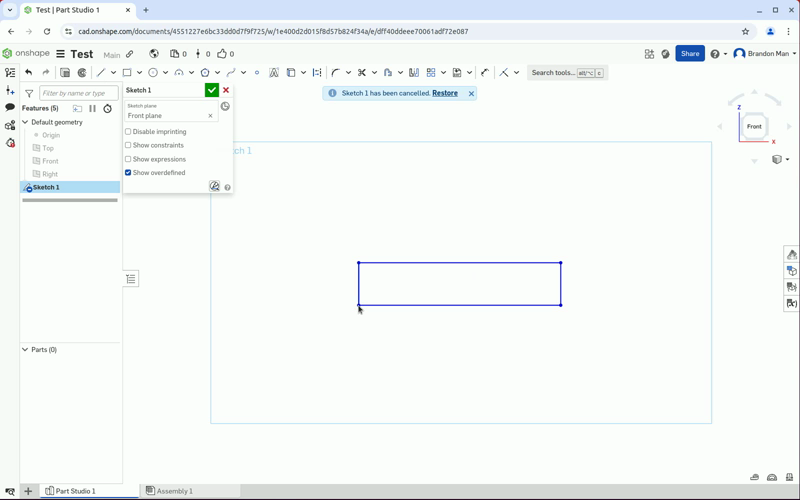
mouse_move(410, 268)
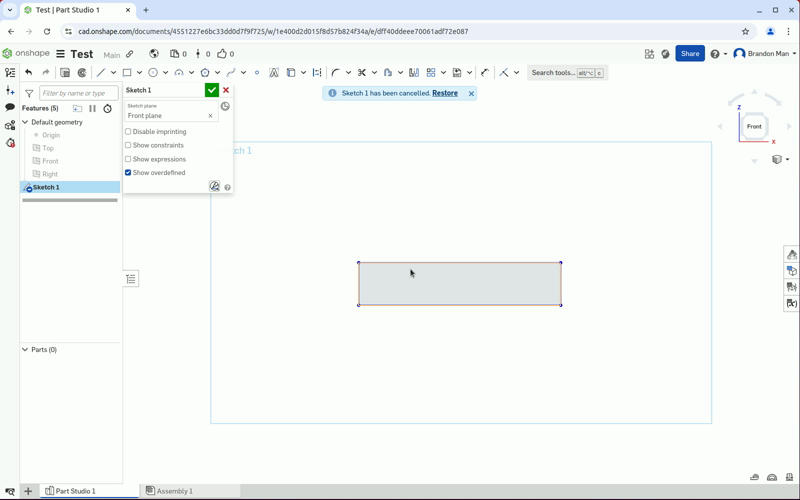
click(410, 268)
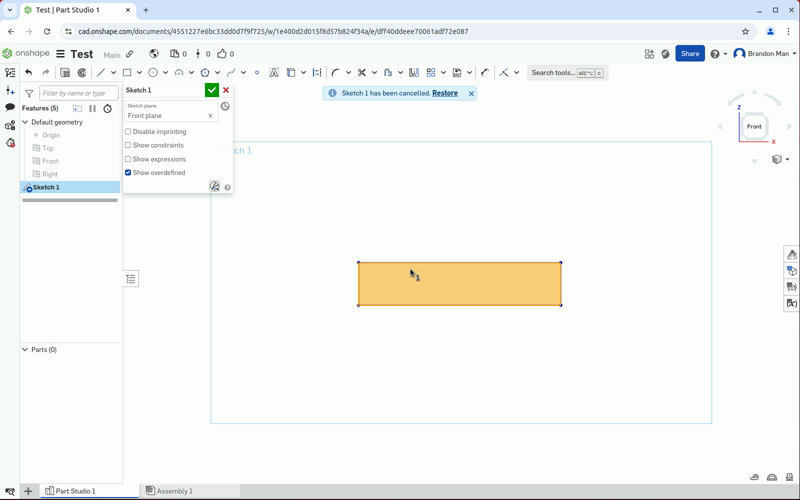
mouse_move(73, 352)
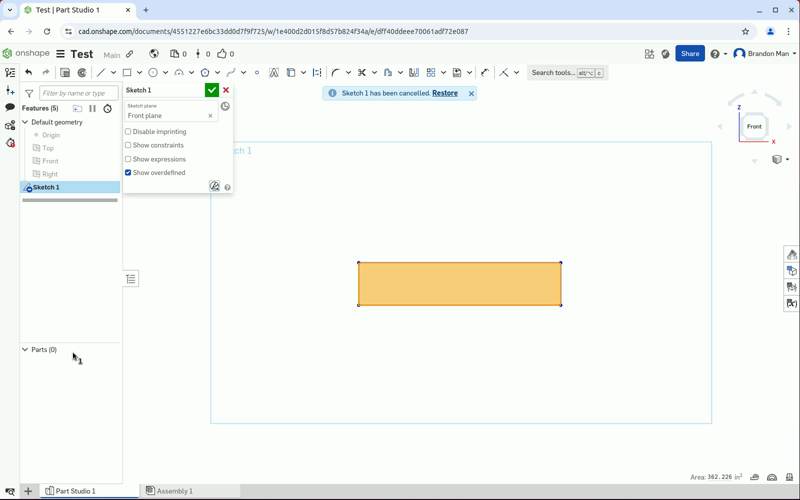
key(shift+y)
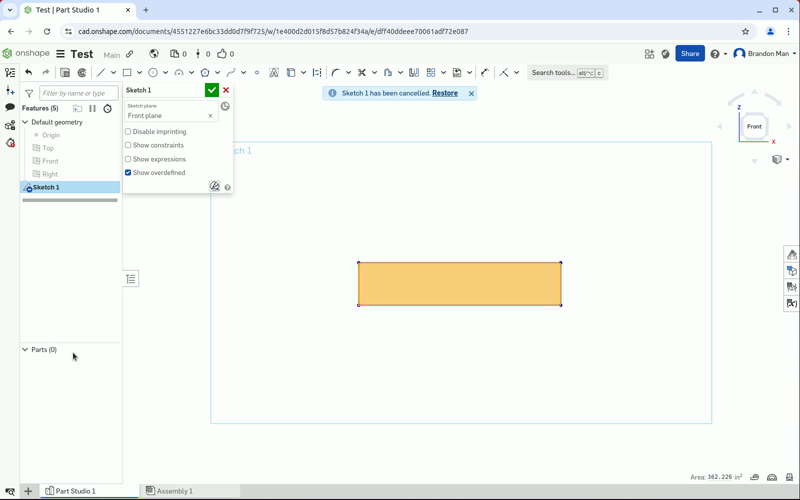
key(shift+e)
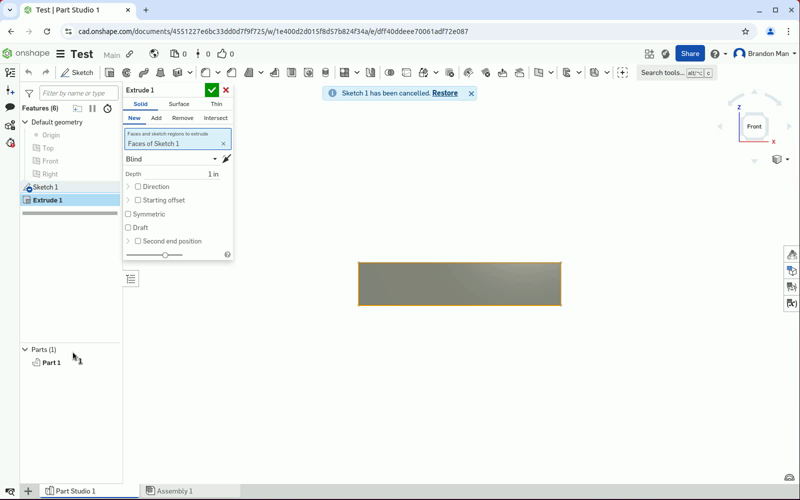
mouse_move(143, 106)
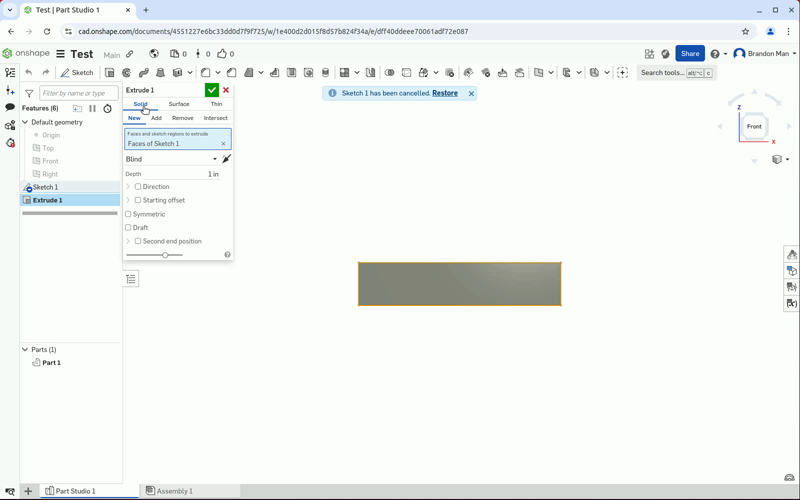
click(143, 106)
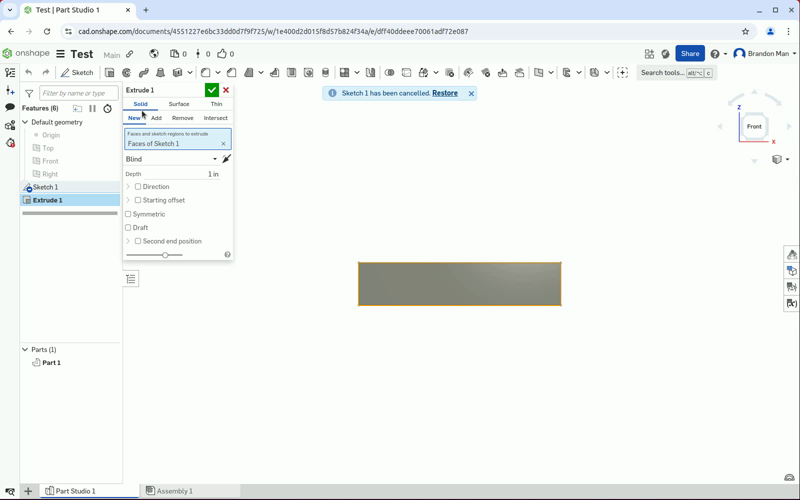
mouse_move(137, 120)
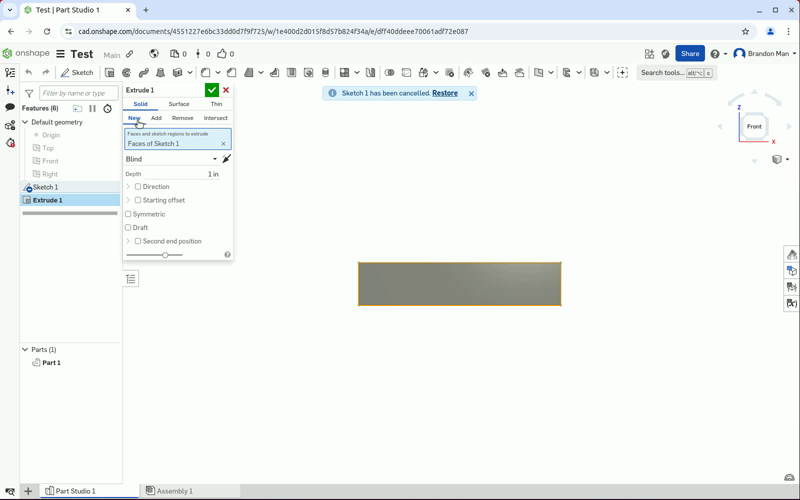
click(137, 120)
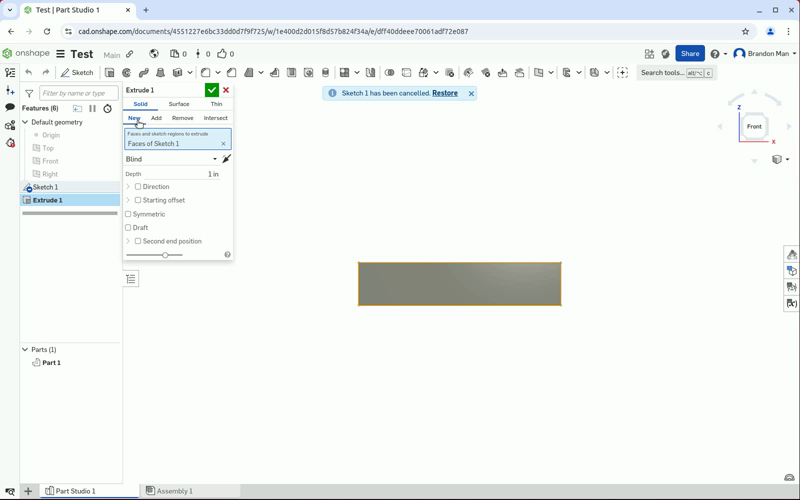
key(tab, 4)
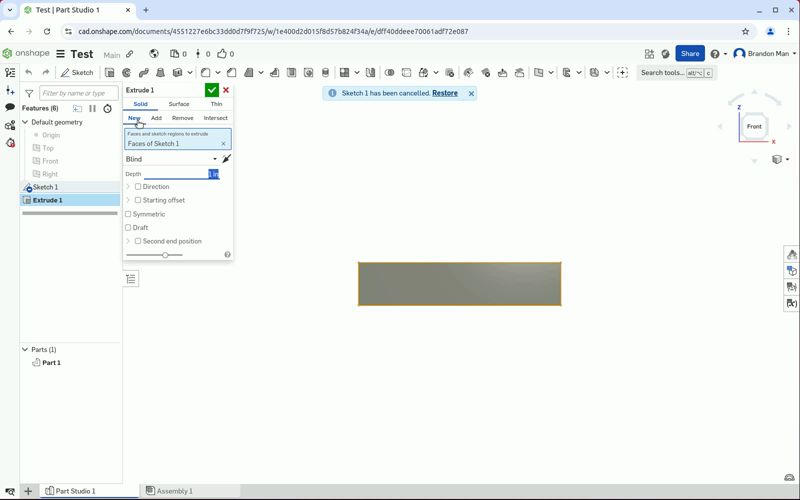
text(1.204)
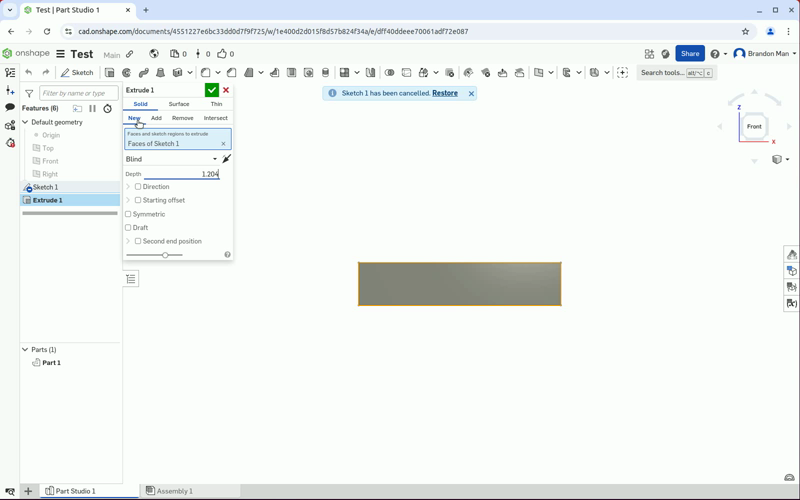
key(enter)
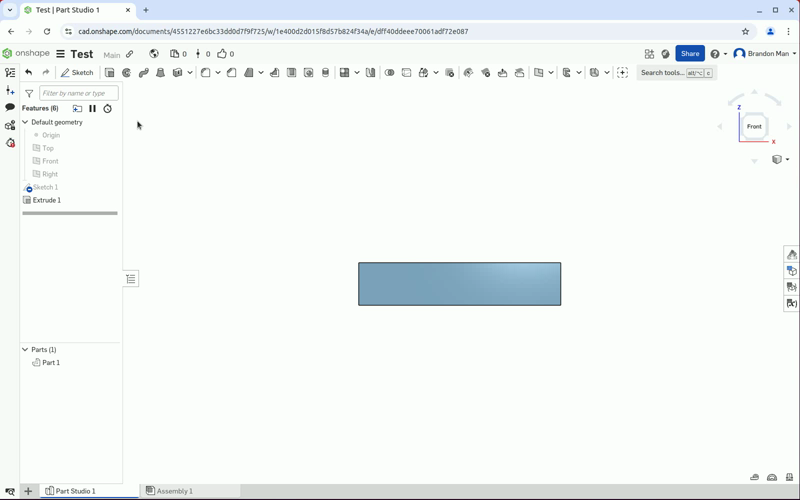
key(shift+h)
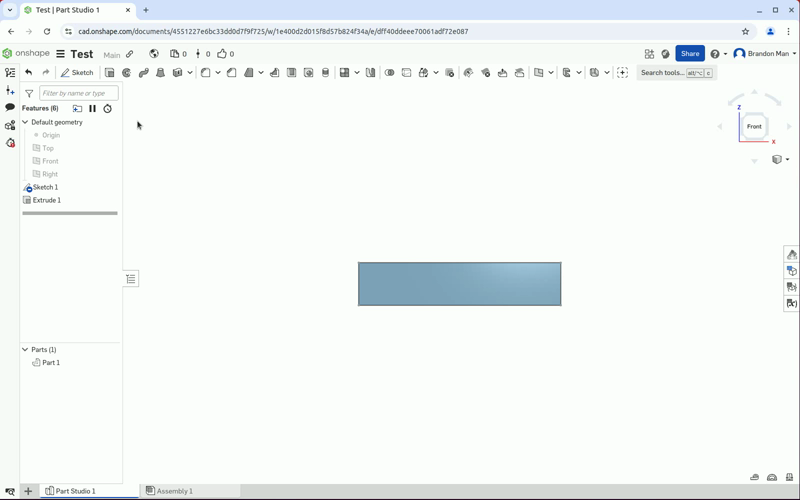
key(shift+h)
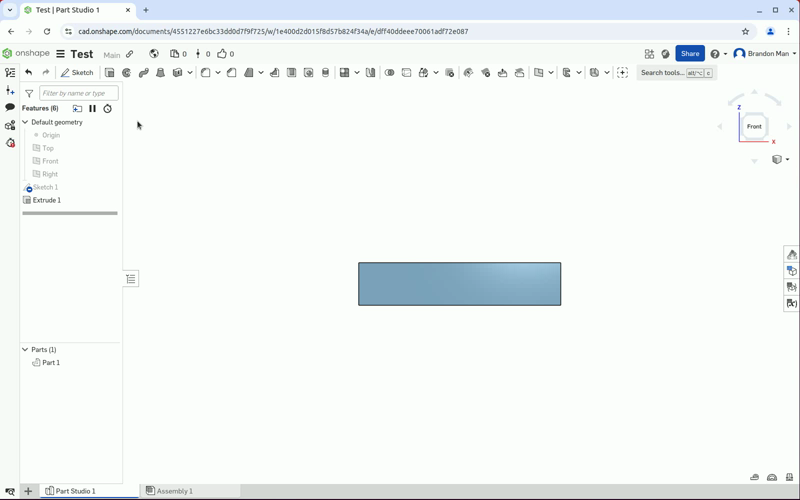
mouse_move(73, 189)
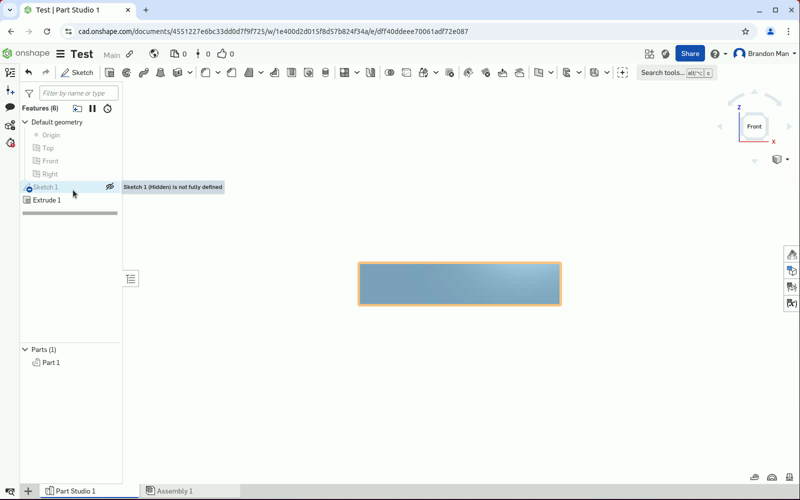
click(73, 189)
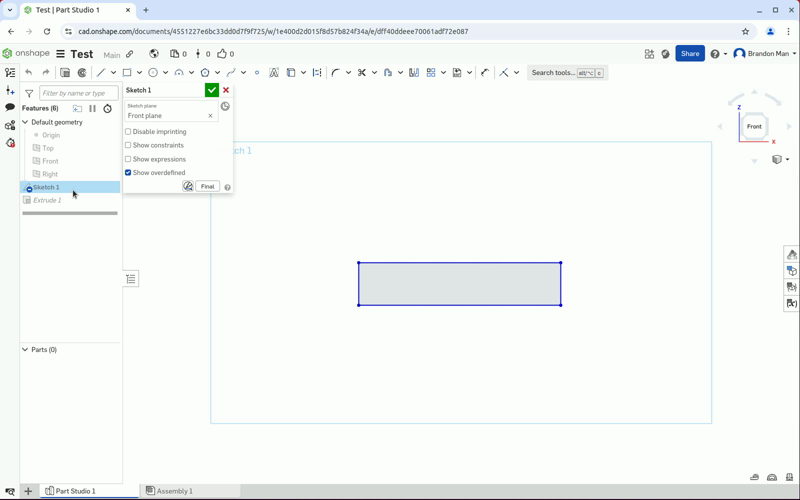
mouse_move(229, 92)
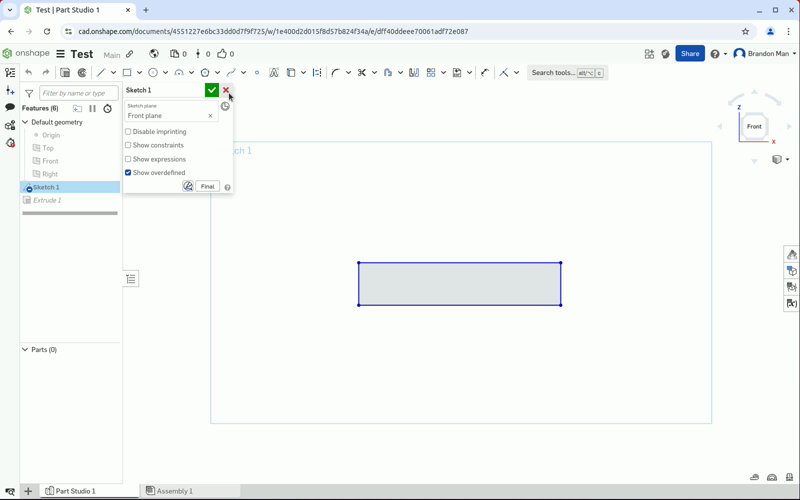
click(229, 92)
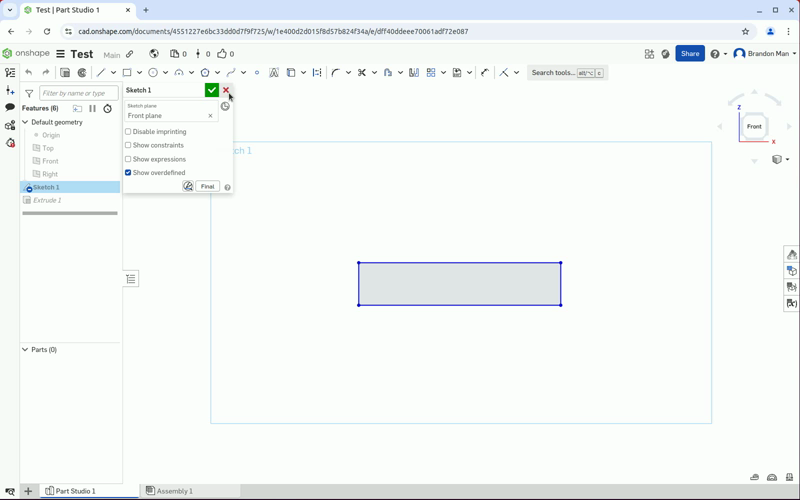
key(shift+s)
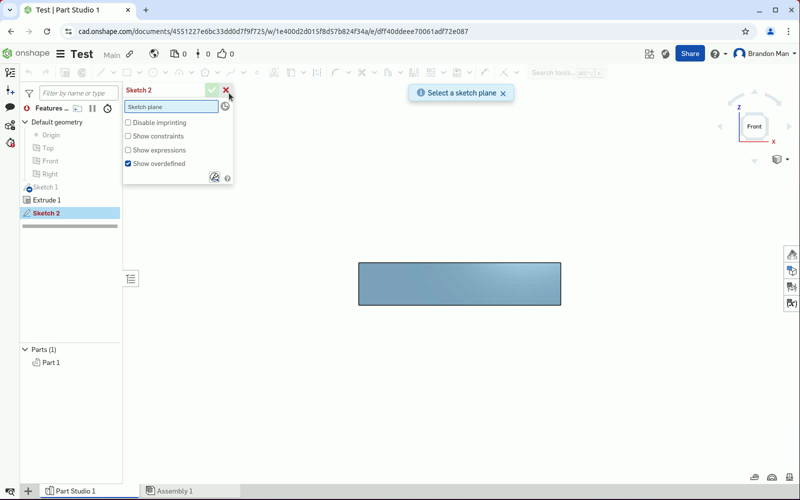
mouse_move(73, 163)
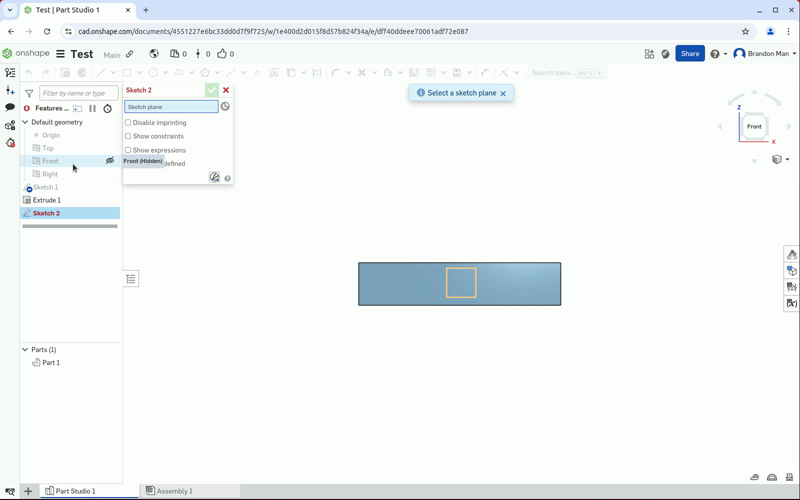
click(73, 163)
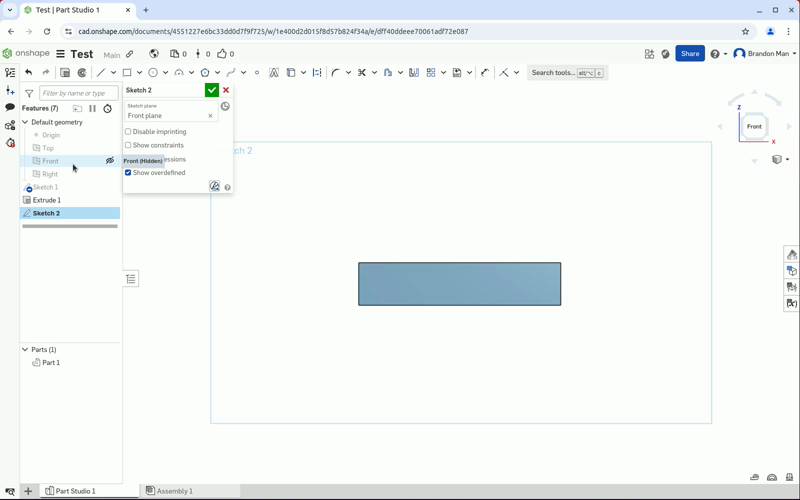
mouse_move(73, 352)
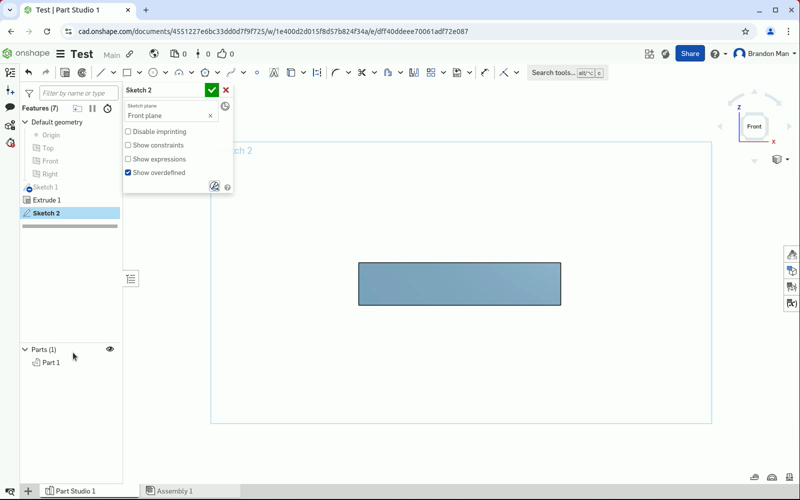
key(y)
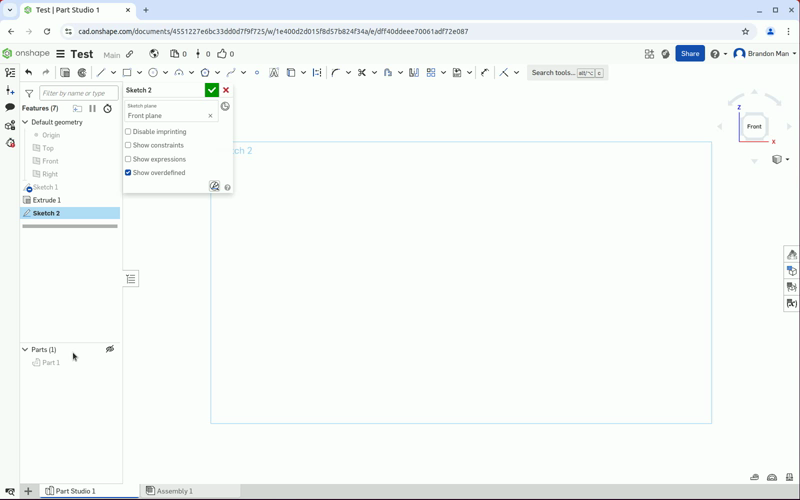
key(l)
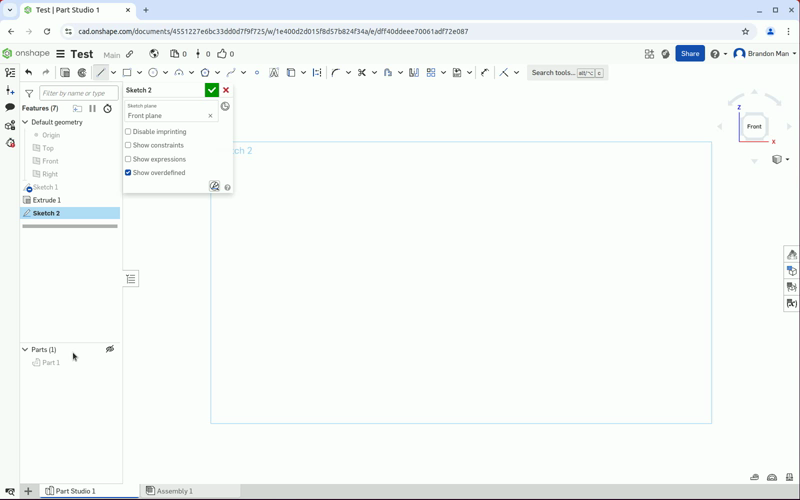
key_down(shift)
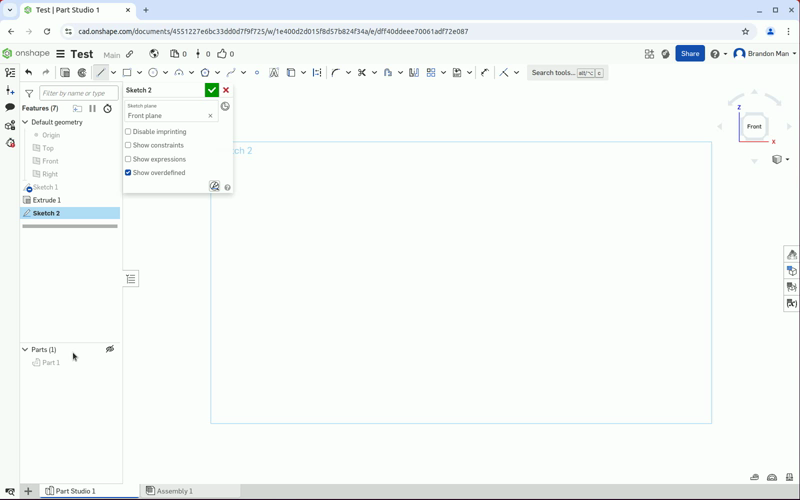
mouse_move(348, 309)
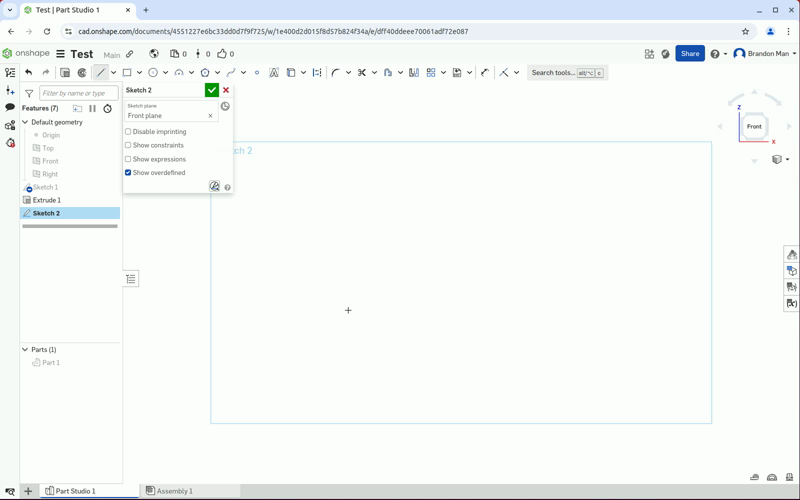
click(348, 309)
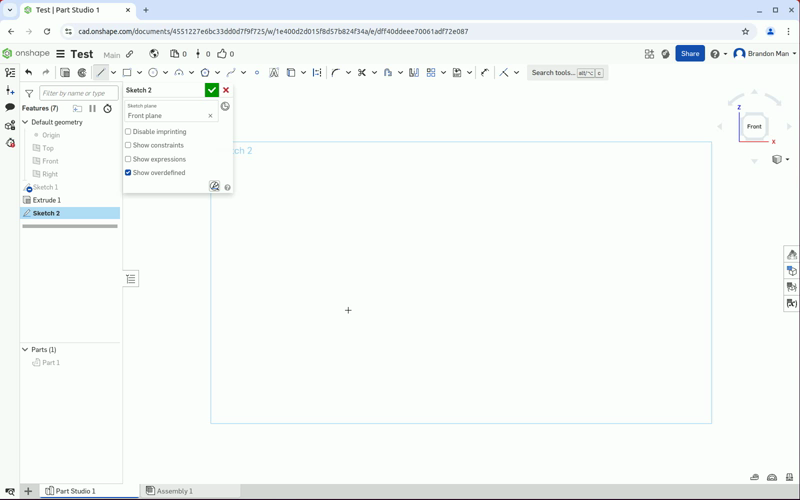
key_up(shift)
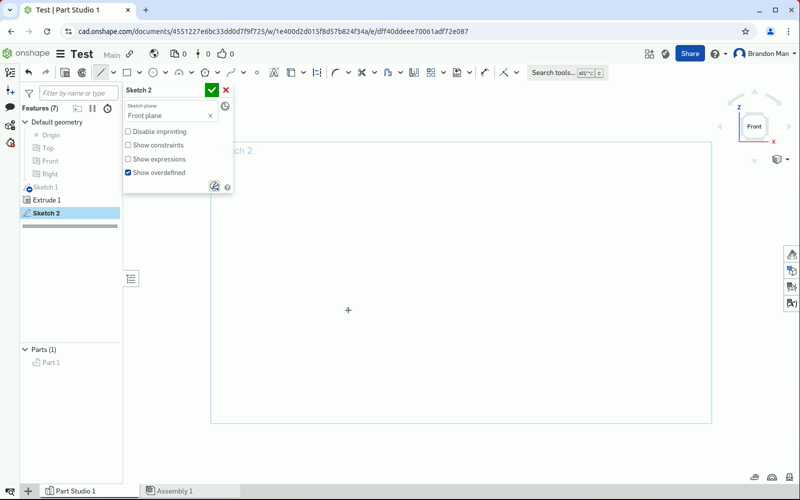
key_down(shift)
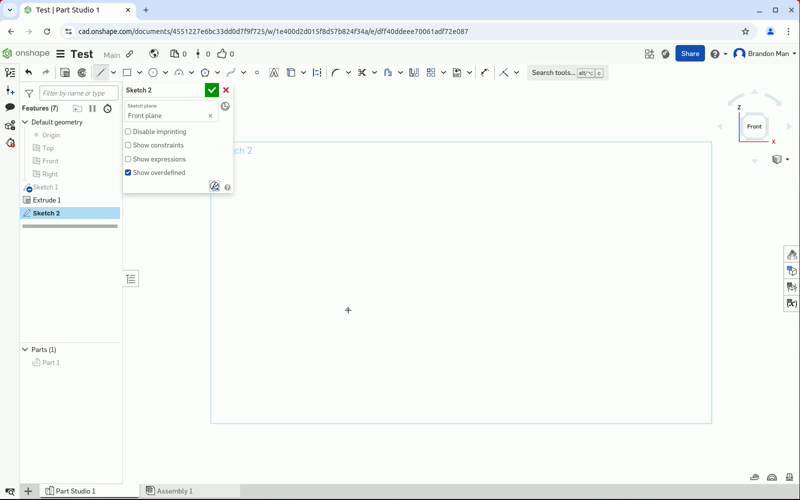
mouse_move(378, 309)
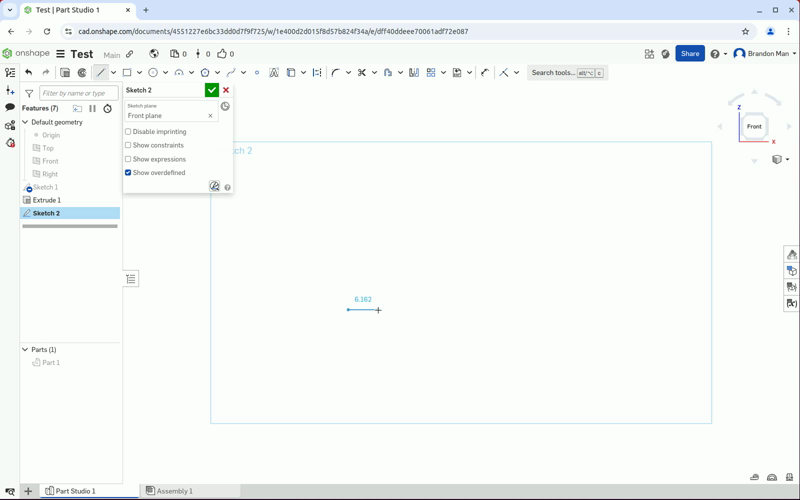
mouse_move(359, 309)
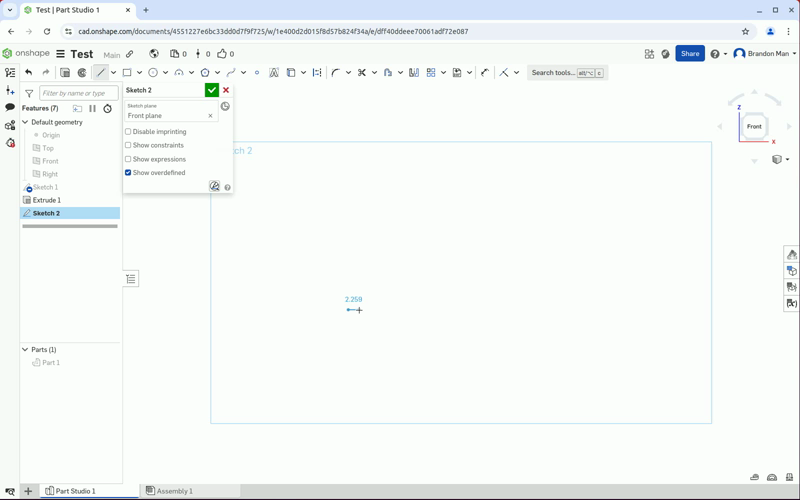
click(359, 309)
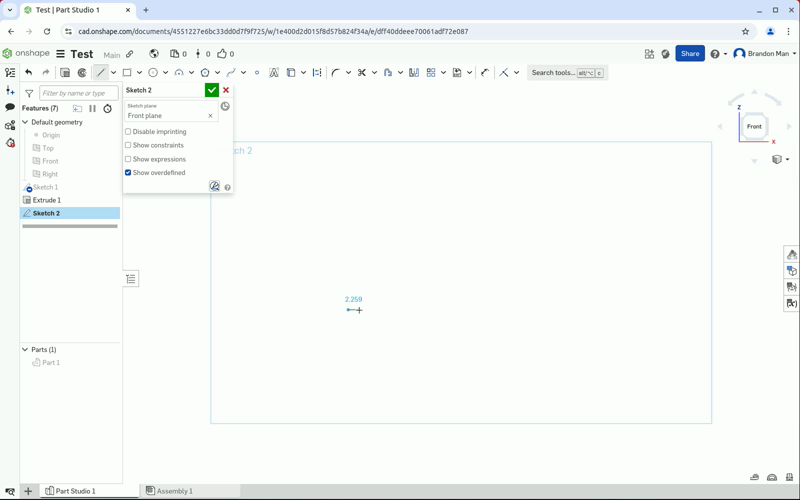
key_up(shift)
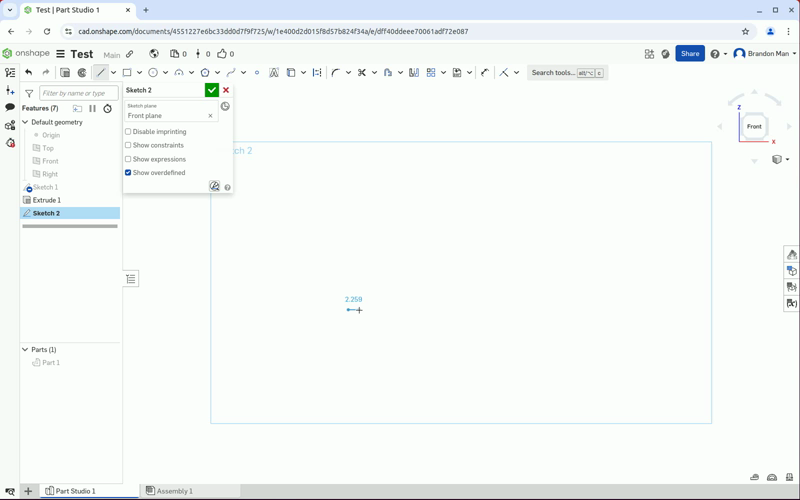
key_down(shift)
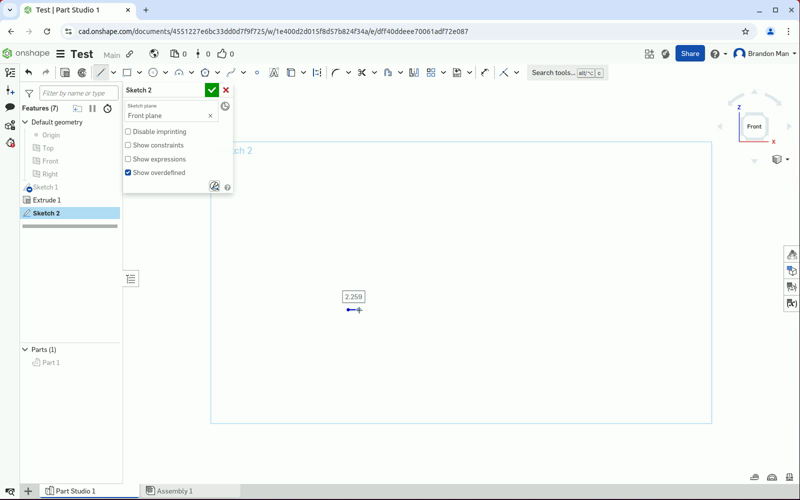
mouse_move(389, 309)
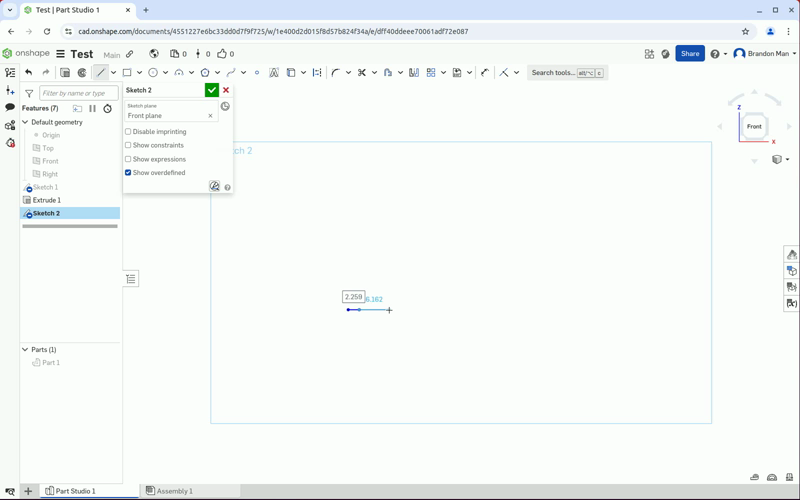
mouse_move(359, 304)
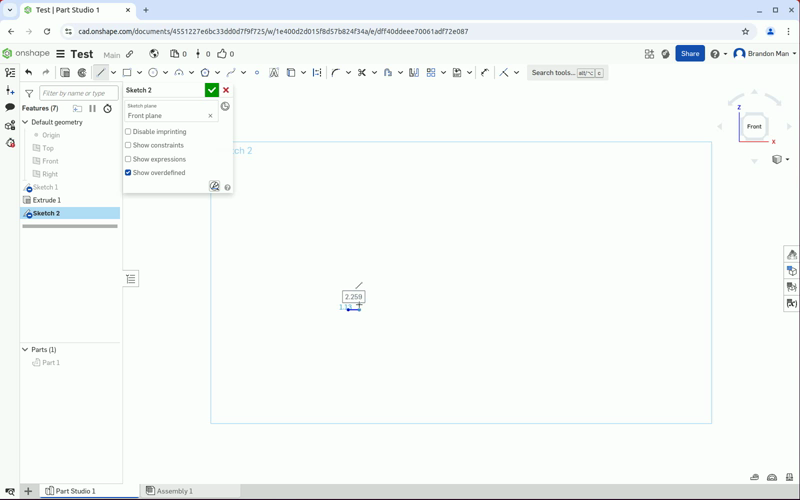
scroll(6)
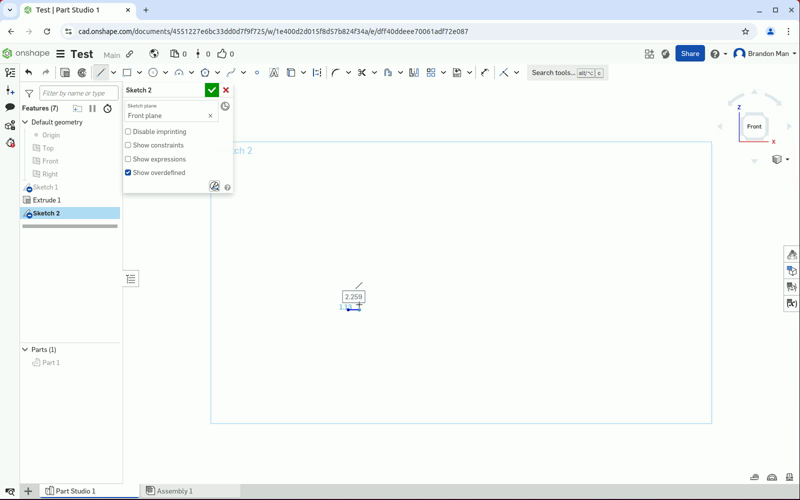
scroll(6)
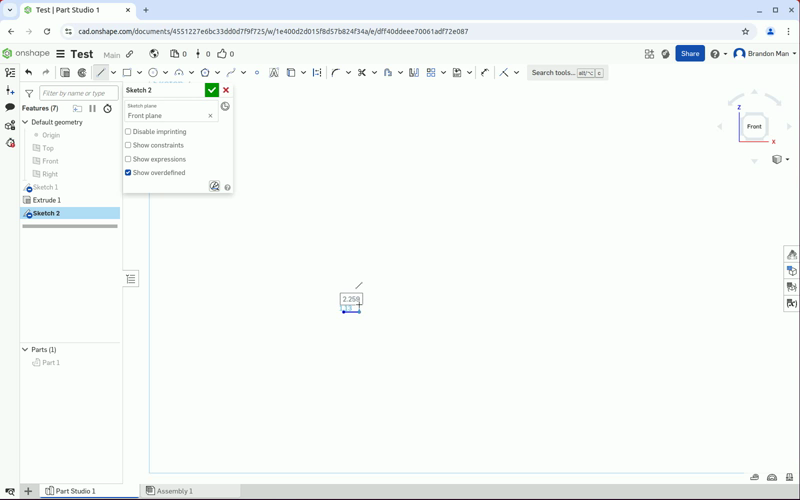
scroll(6)
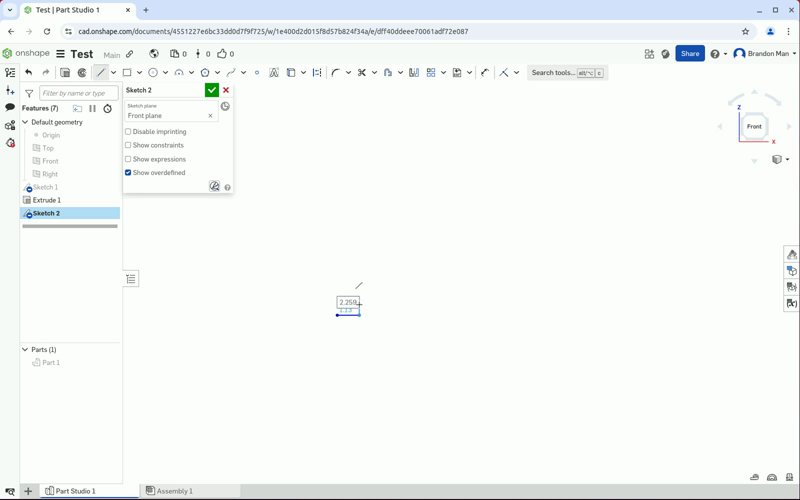
scroll(6)
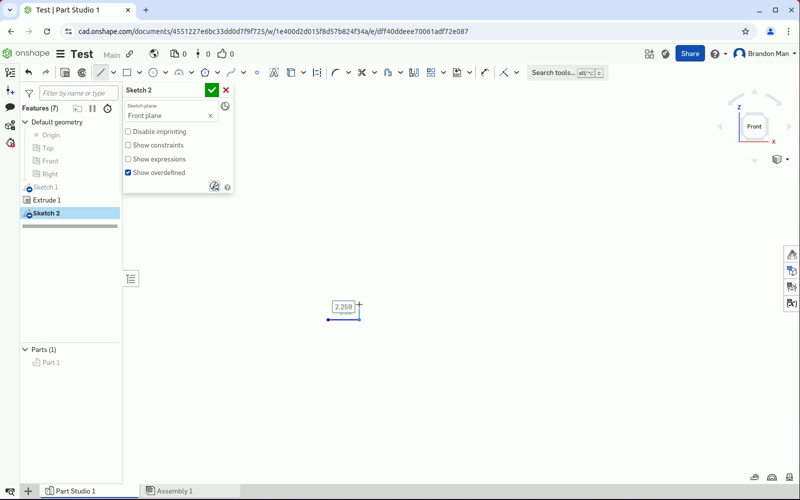
scroll(6)
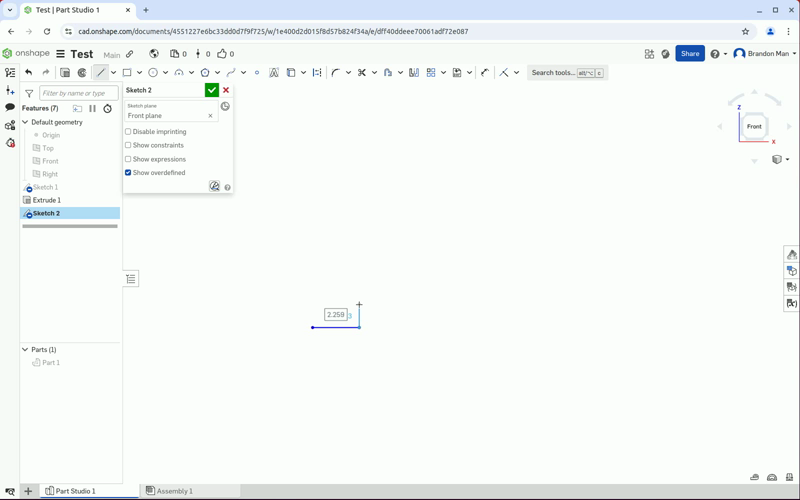
scroll(6)
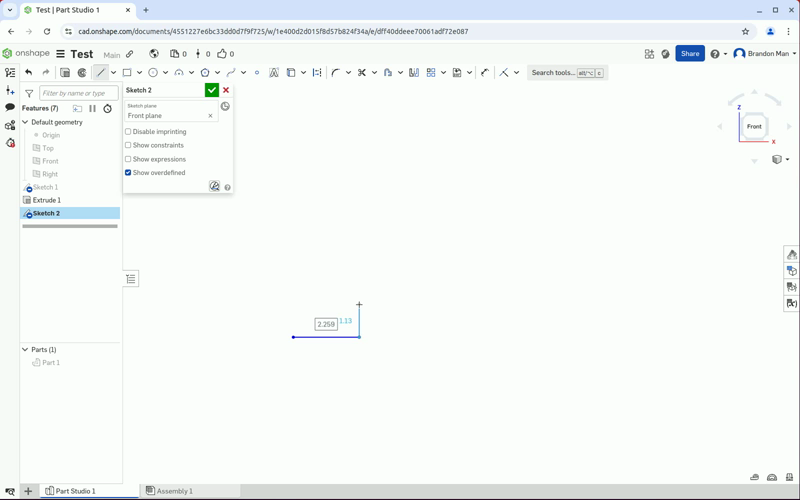
scroll(6)
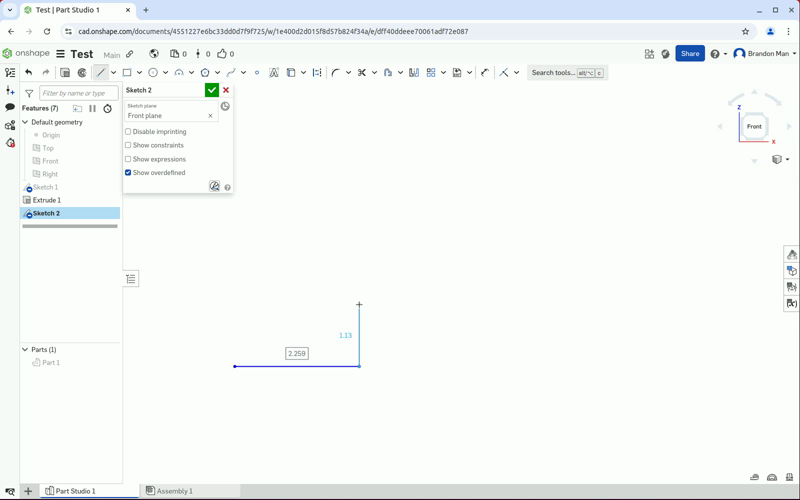
click(359, 304)
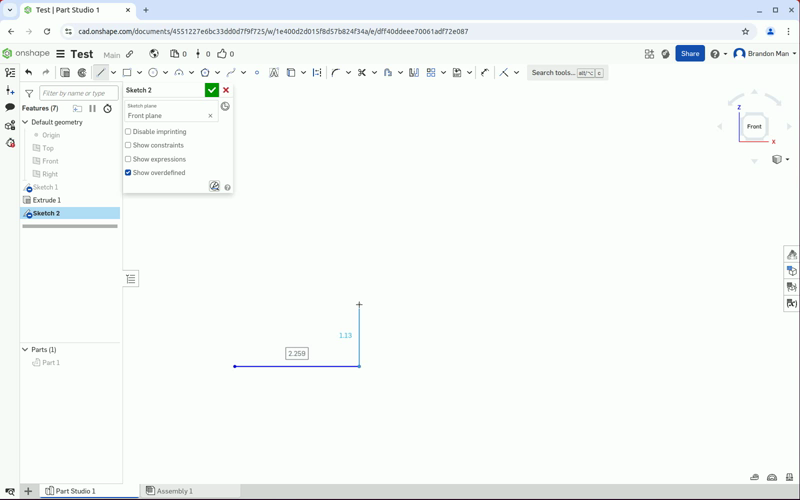
scroll(-6)
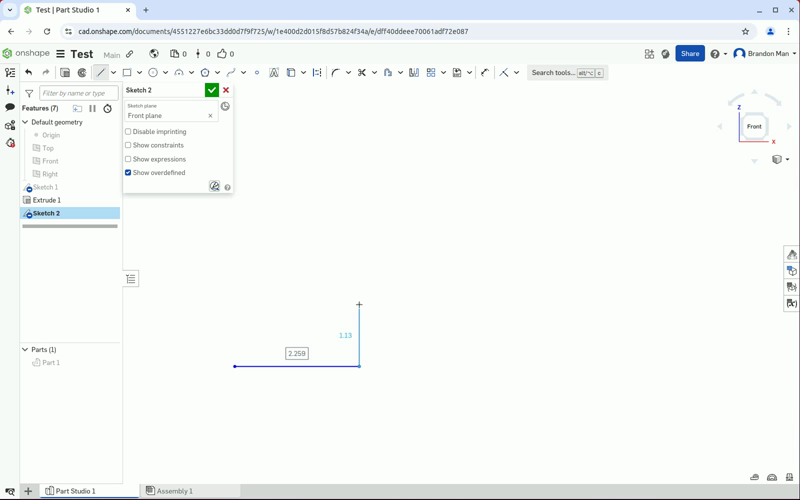
scroll(-6)
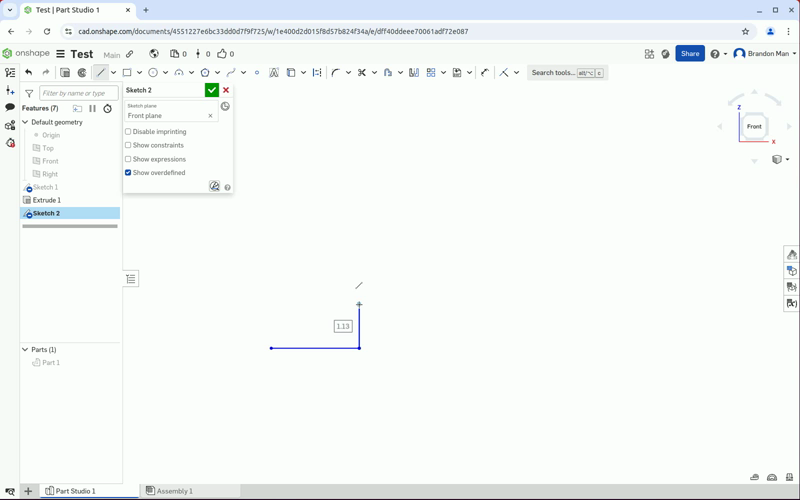
scroll(-6)
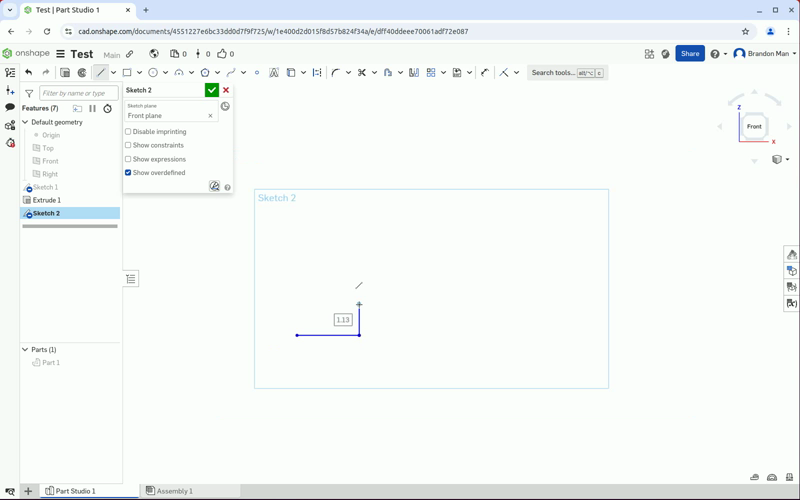
scroll(-6)
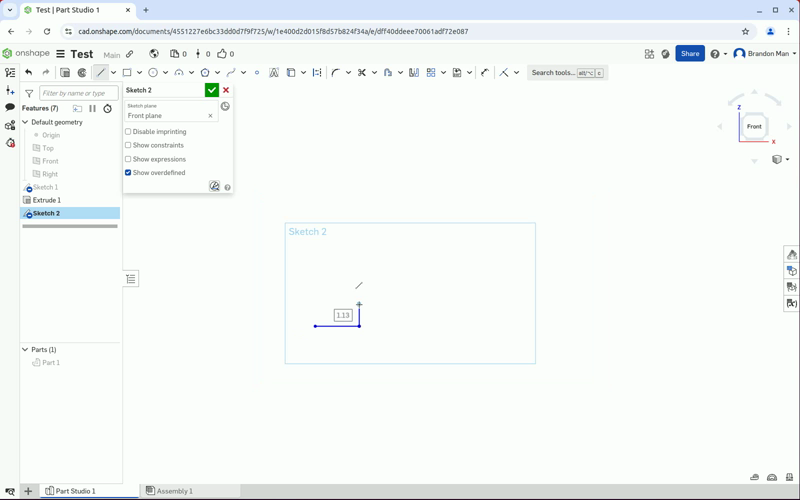
scroll(-6)
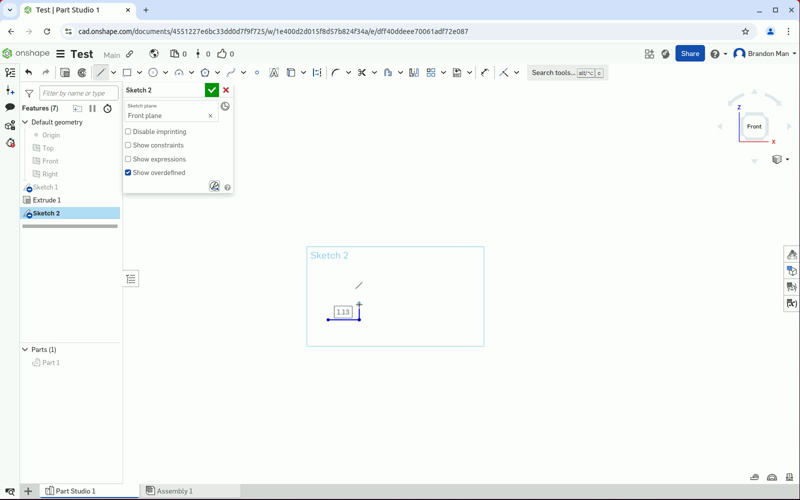
scroll(-6)
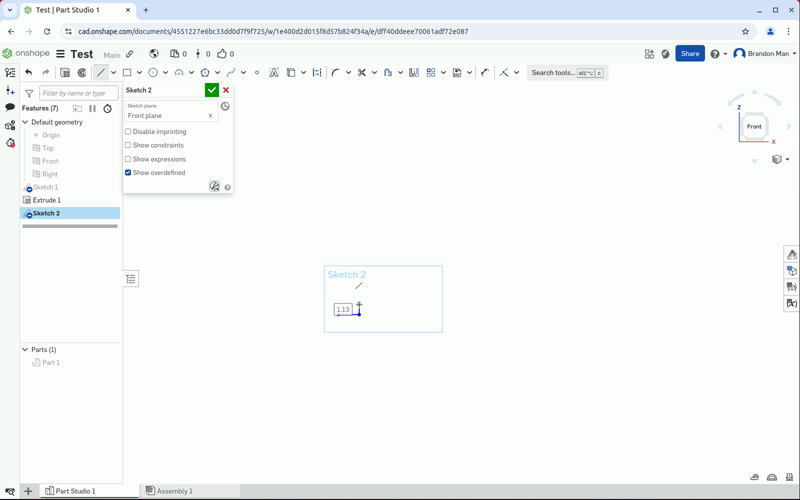
scroll(-6)
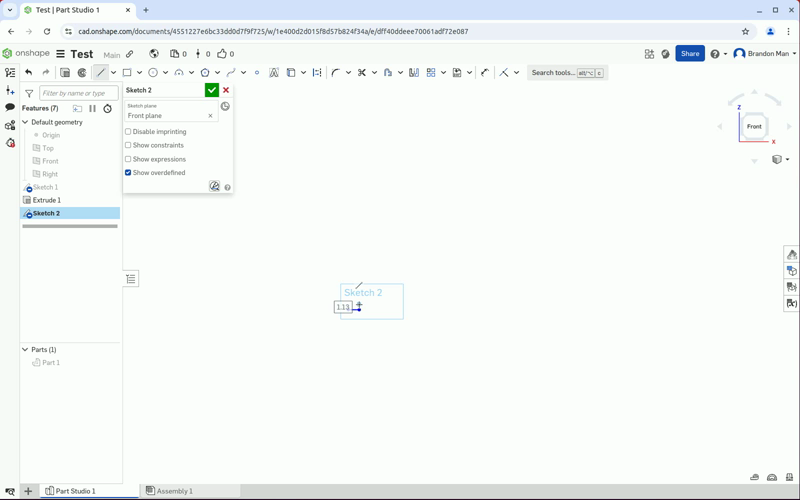
key_up(shift)
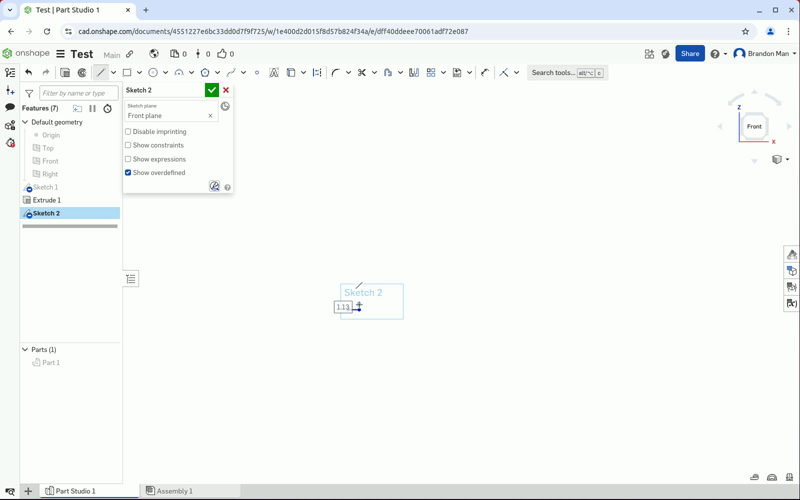
key_down(shift)
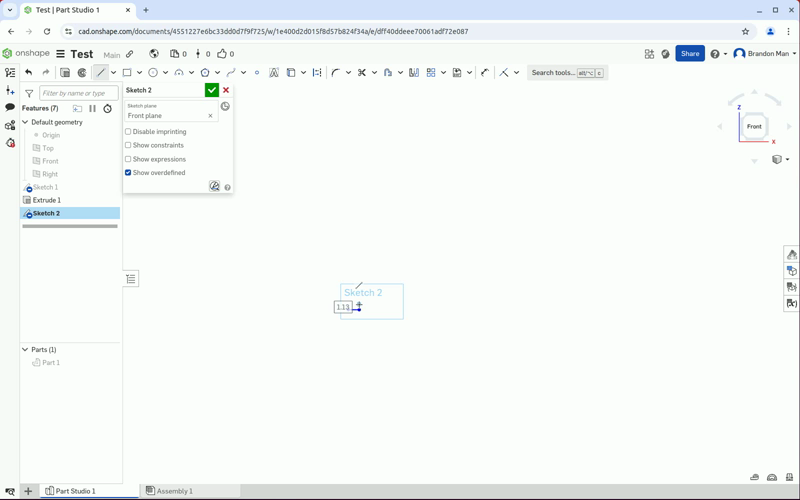
mouse_move(389, 304)
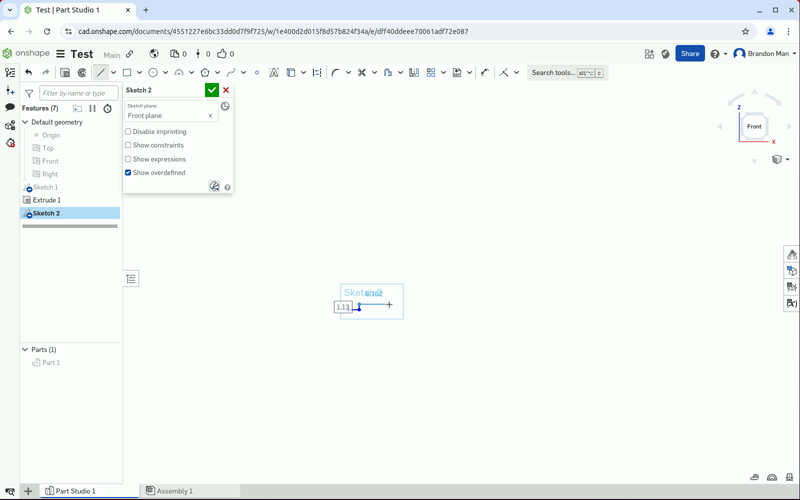
mouse_move(359, 260)
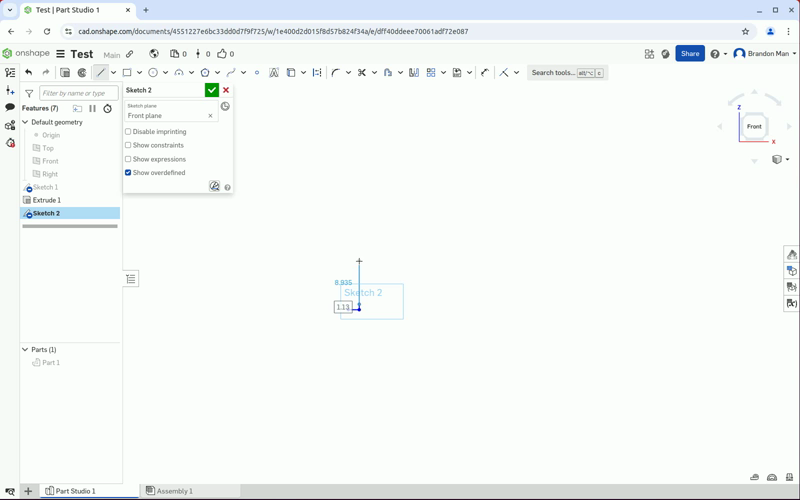
click(359, 260)
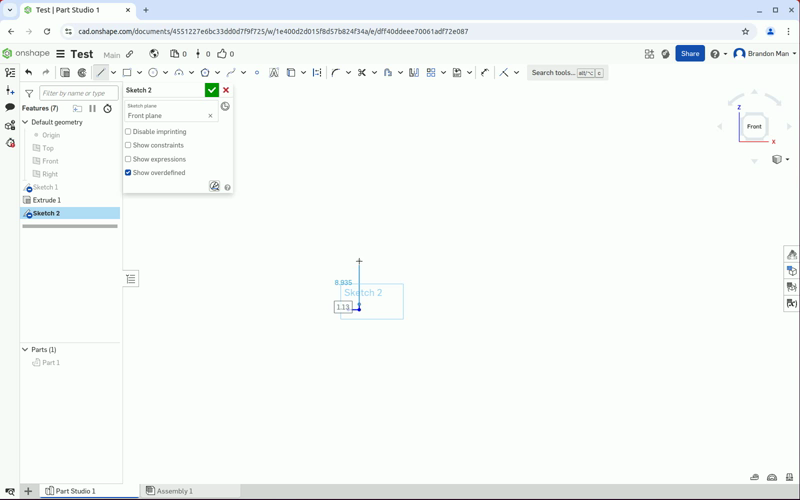
key_up(shift)
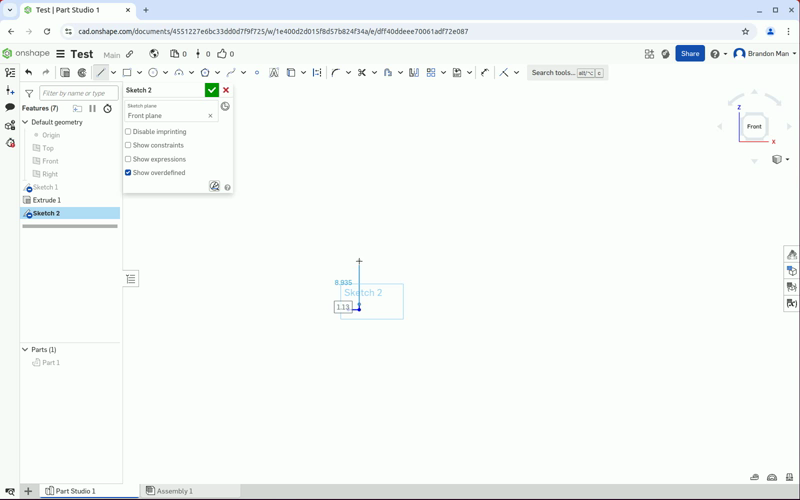
key_down(shift)
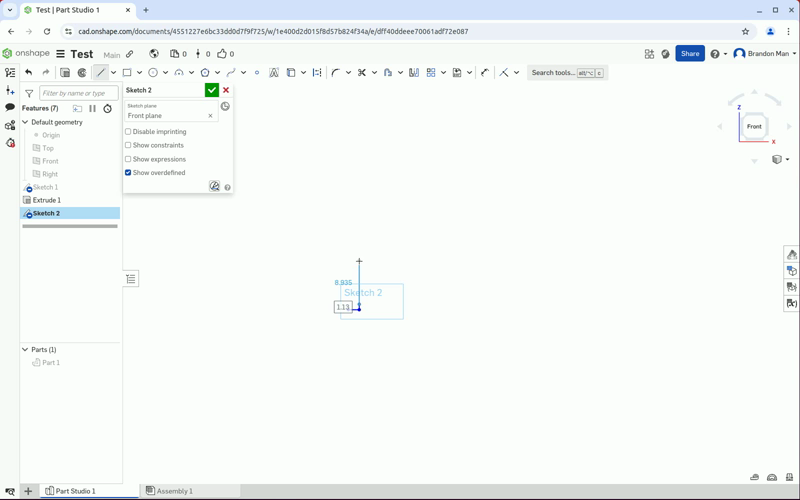
mouse_move(389, 260)
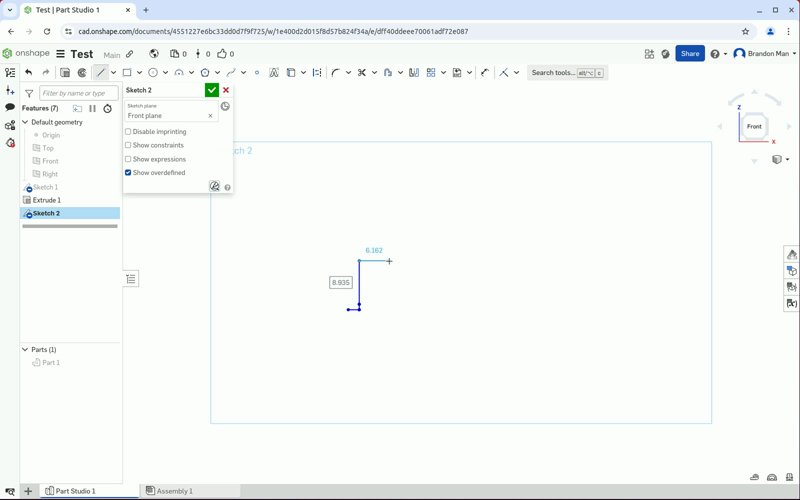
mouse_move(359, 255)
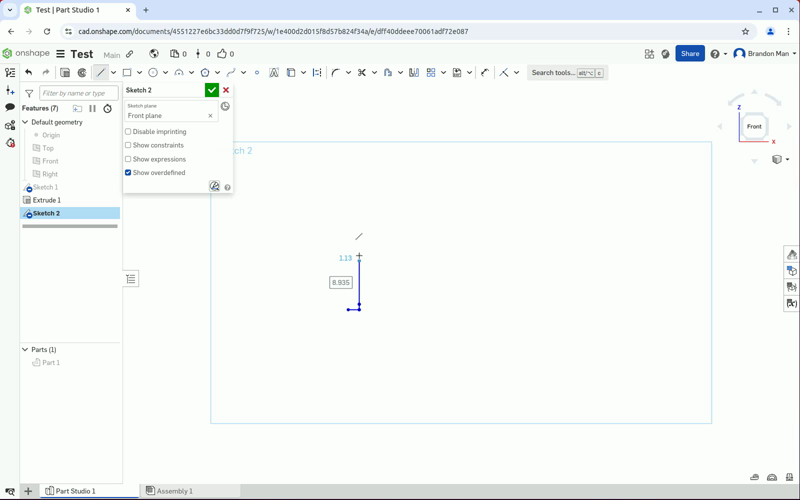
scroll(6)
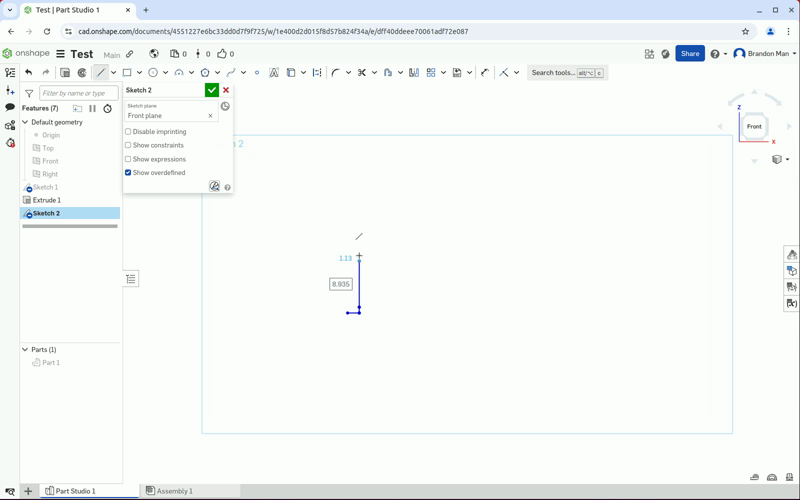
scroll(6)
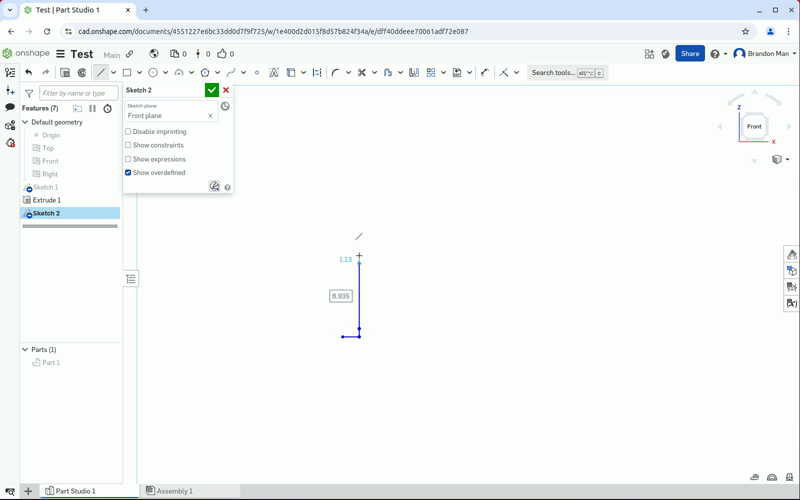
scroll(6)
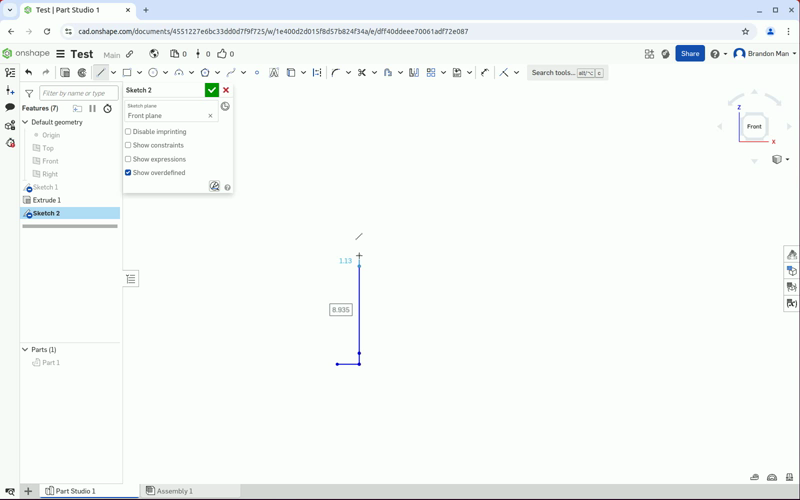
scroll(6)
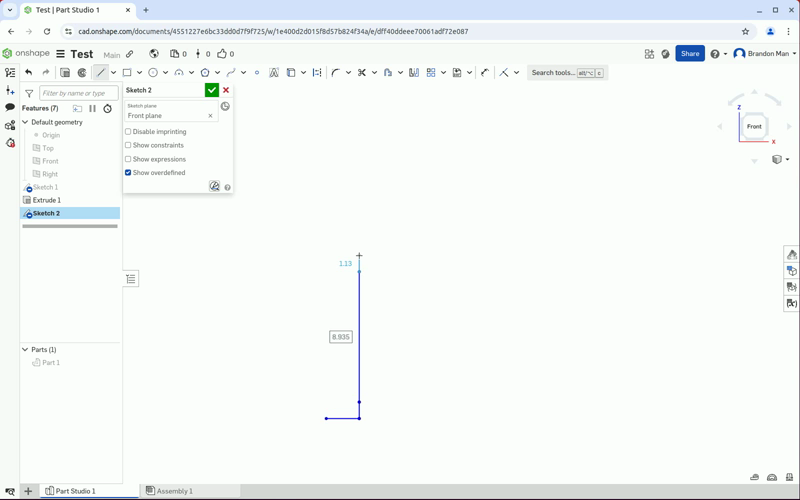
scroll(6)
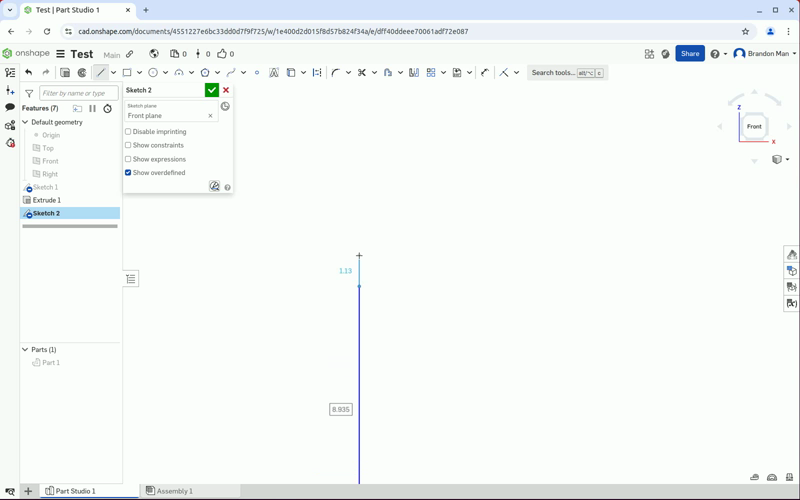
scroll(6)
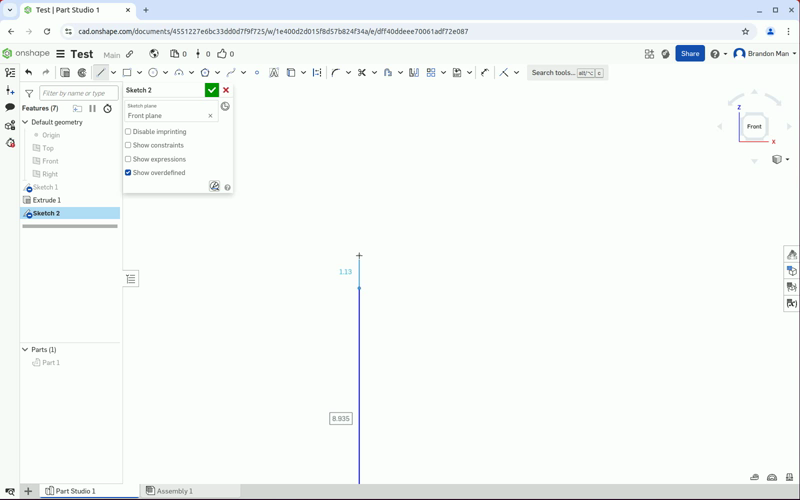
scroll(6)
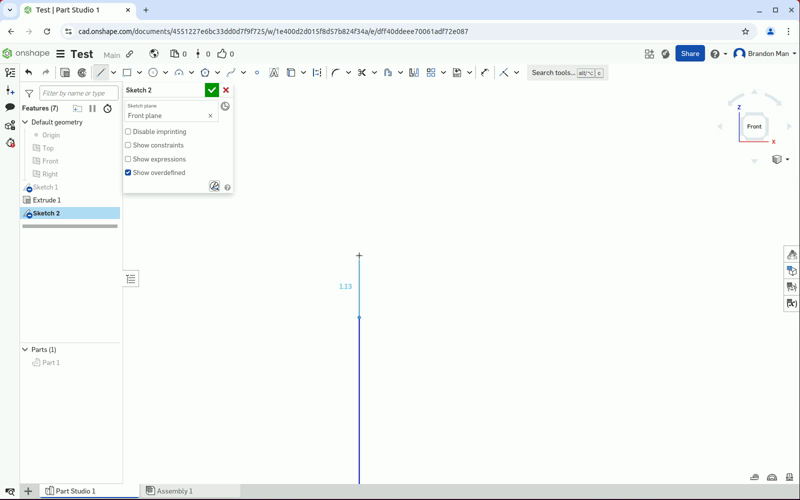
click(359, 255)
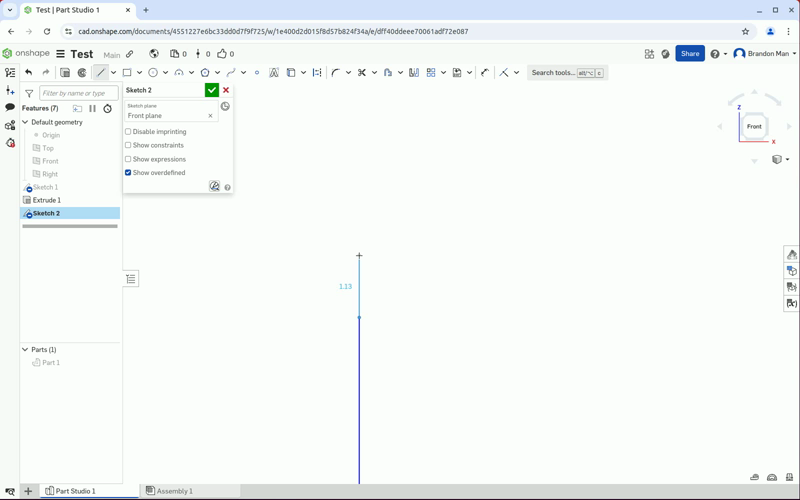
scroll(-6)
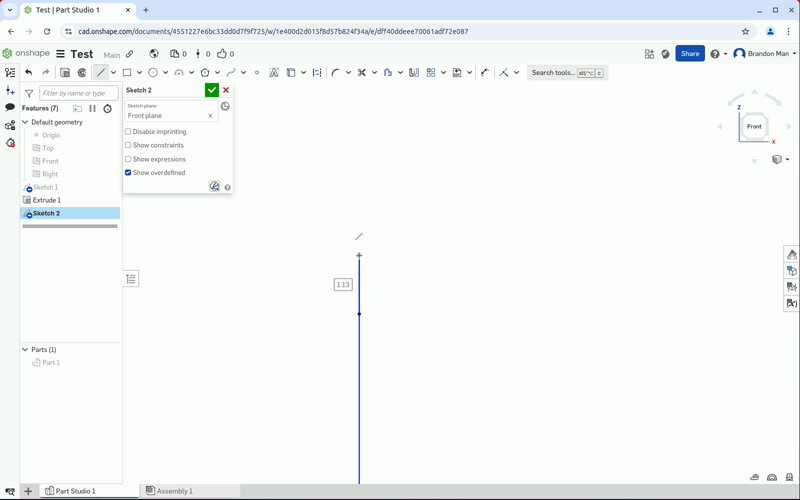
scroll(-6)
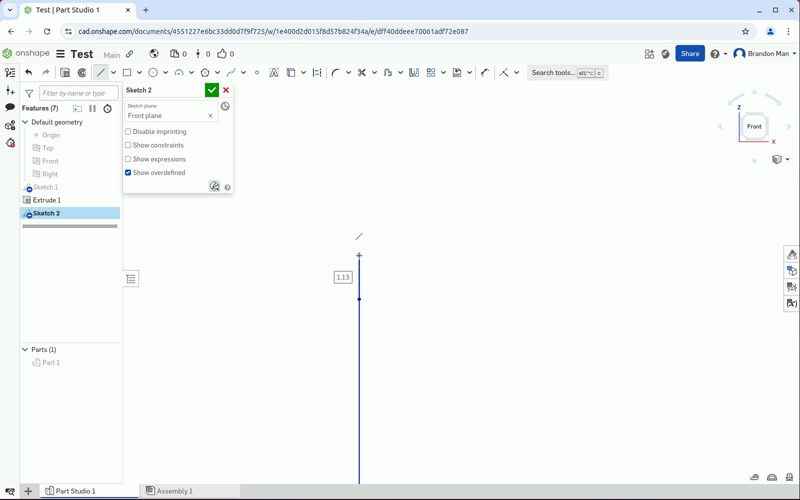
scroll(-6)
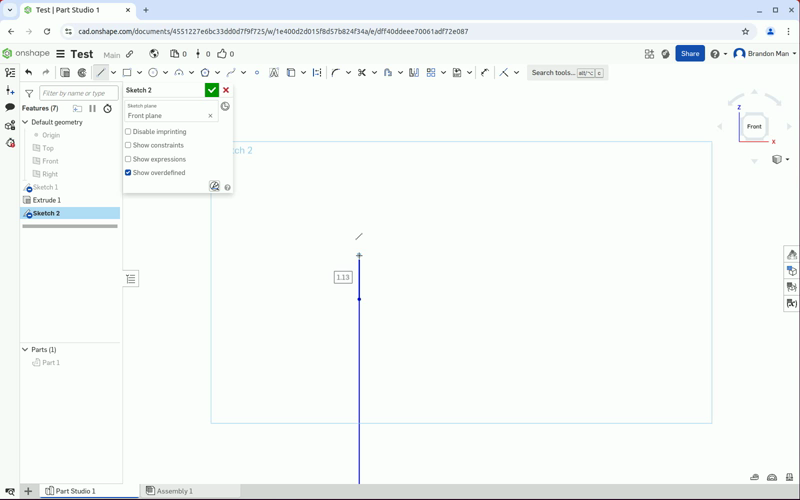
scroll(-6)
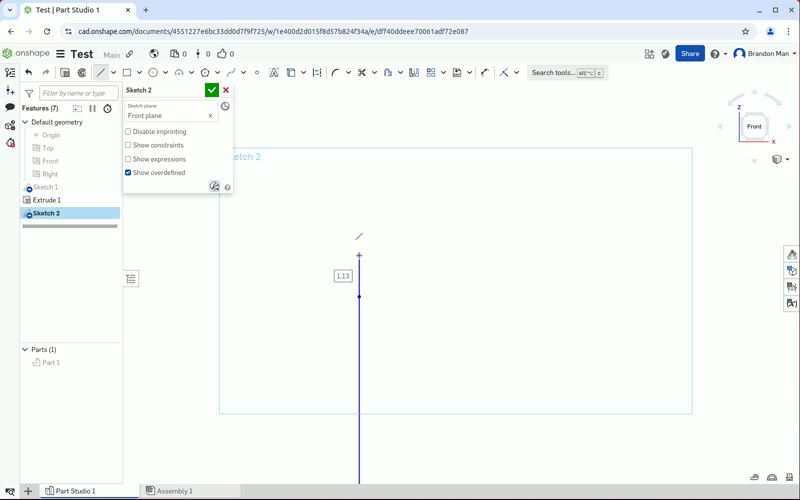
scroll(-6)
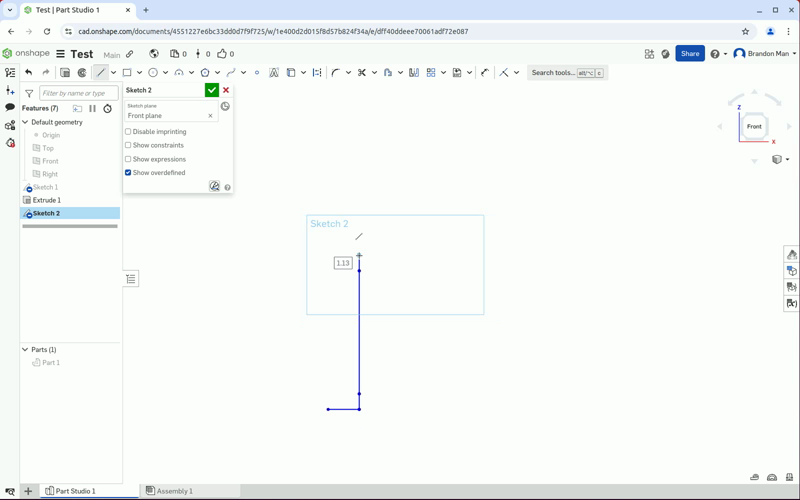
scroll(-6)
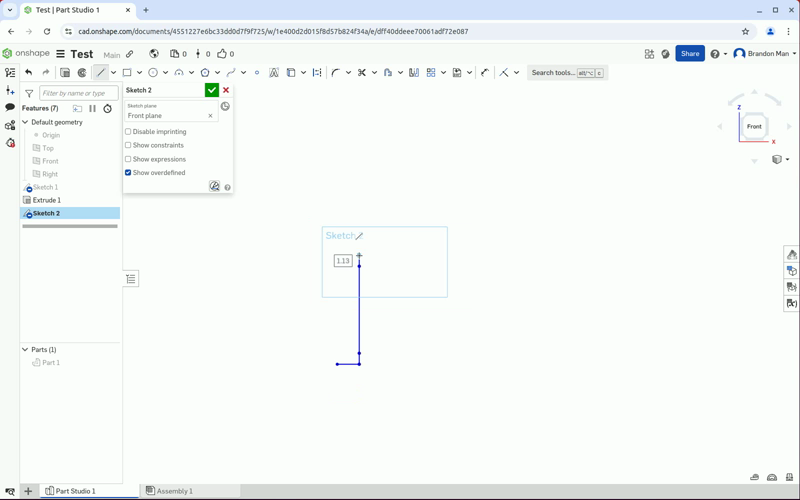
scroll(-6)
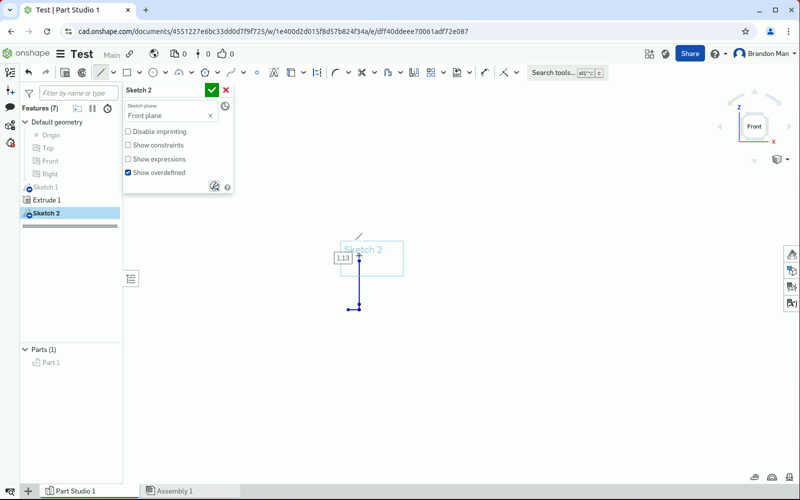
key_up(shift)
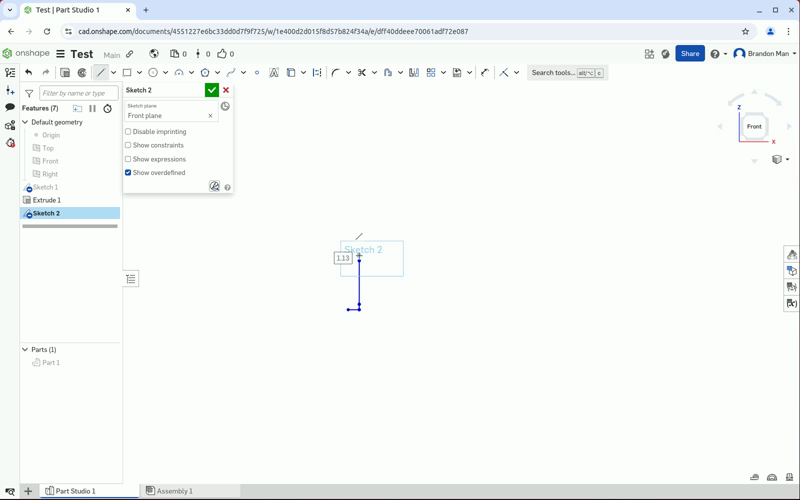
key_down(shift)
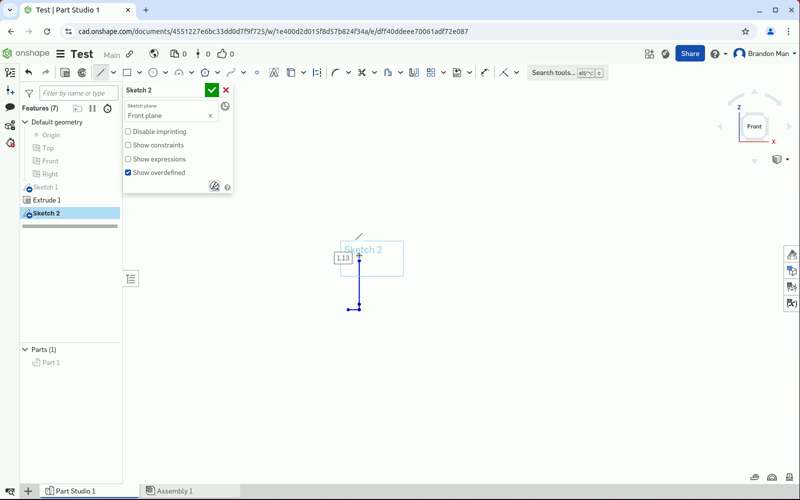
mouse_move(389, 255)
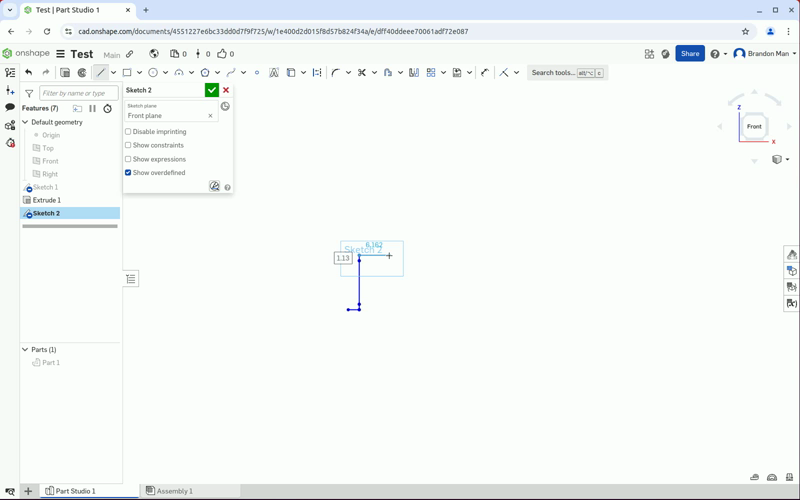
mouse_move(348, 255)
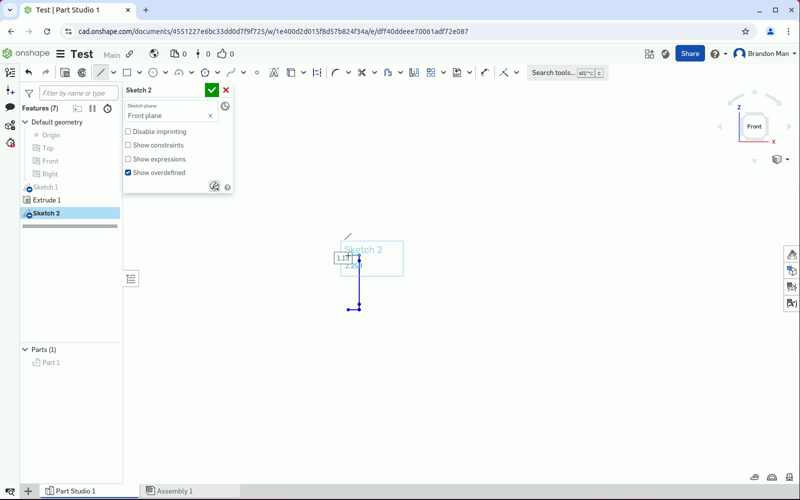
click(348, 255)
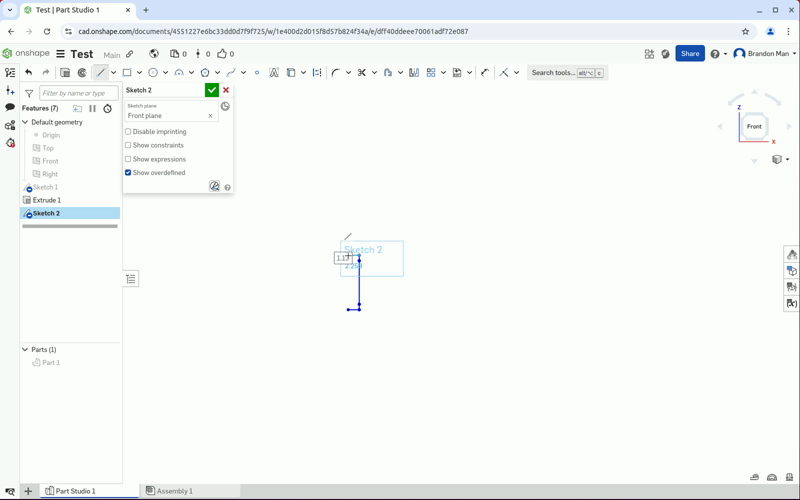
key_up(shift)
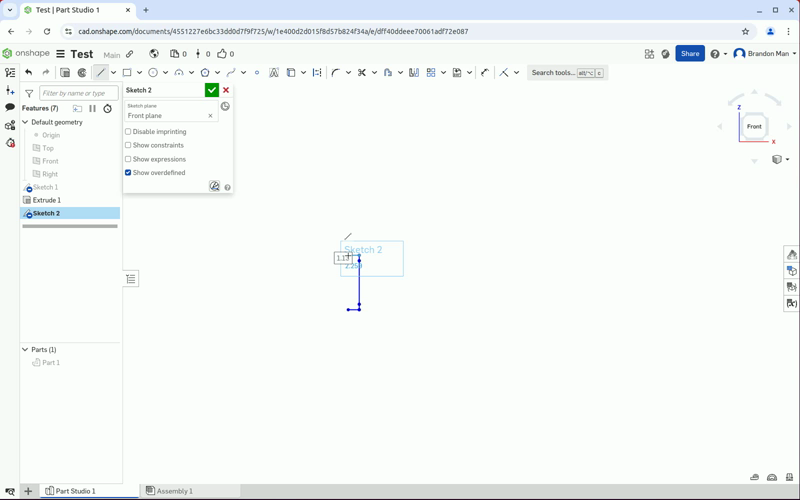
mouse_move(378, 255)
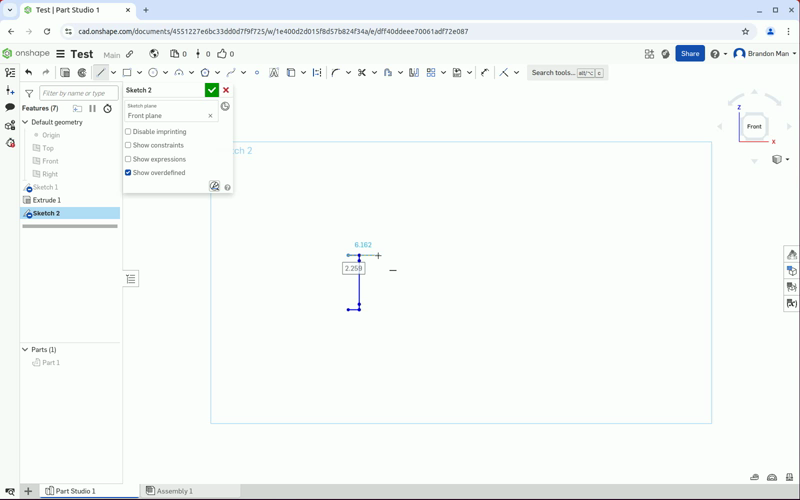
key_down(shift)
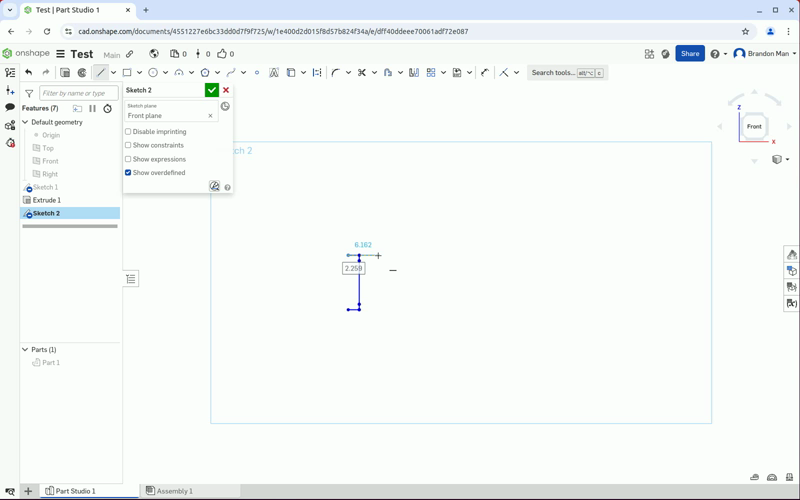
mouse_move(348, 309)
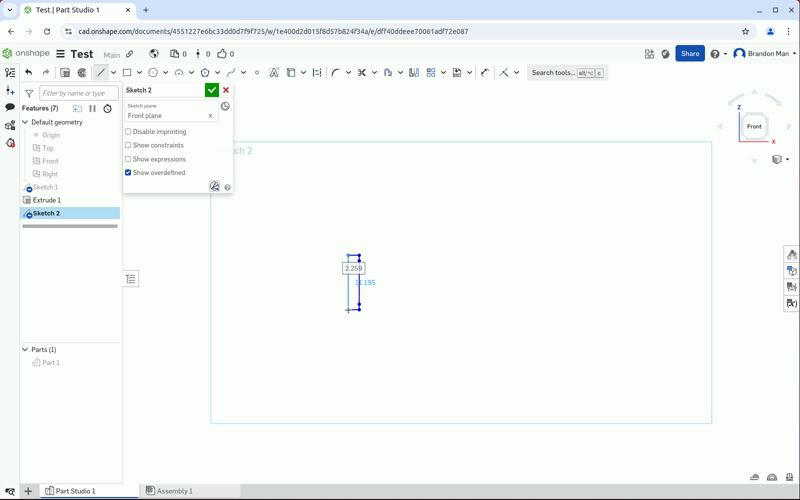
key_up(shift)
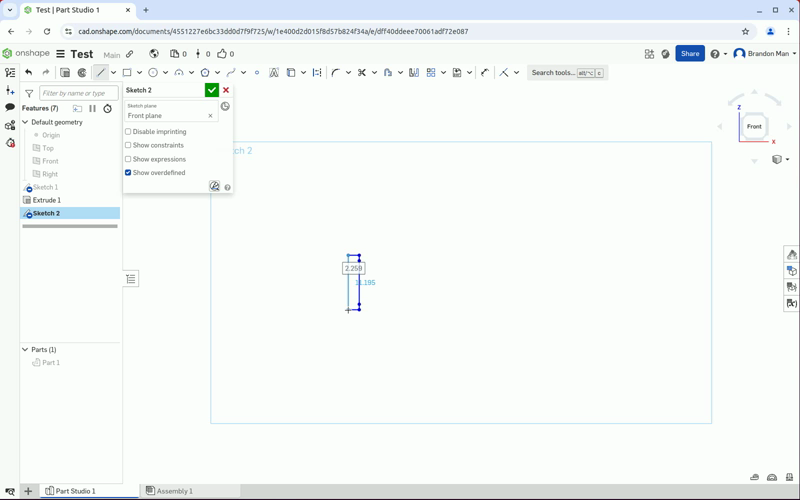
click(348, 309)
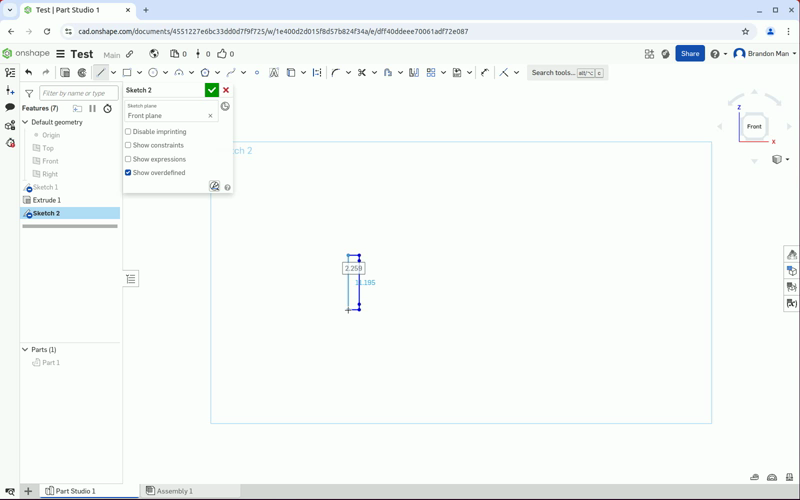
key(esc)
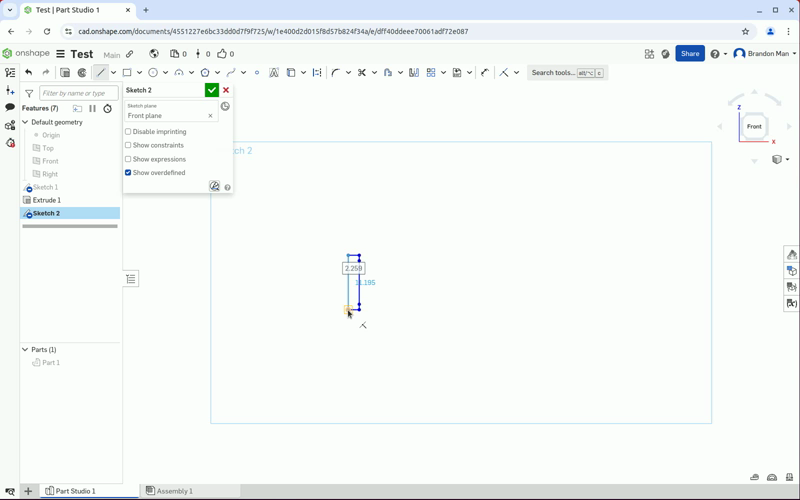
mouse_move(349, 270)
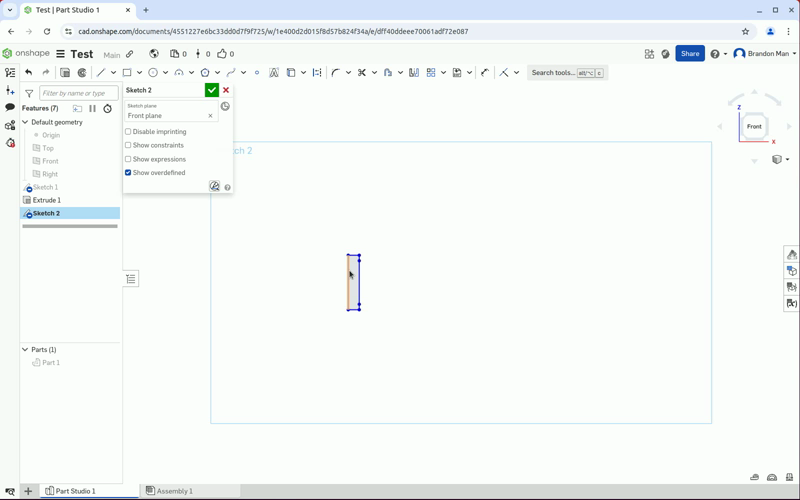
scroll(6)
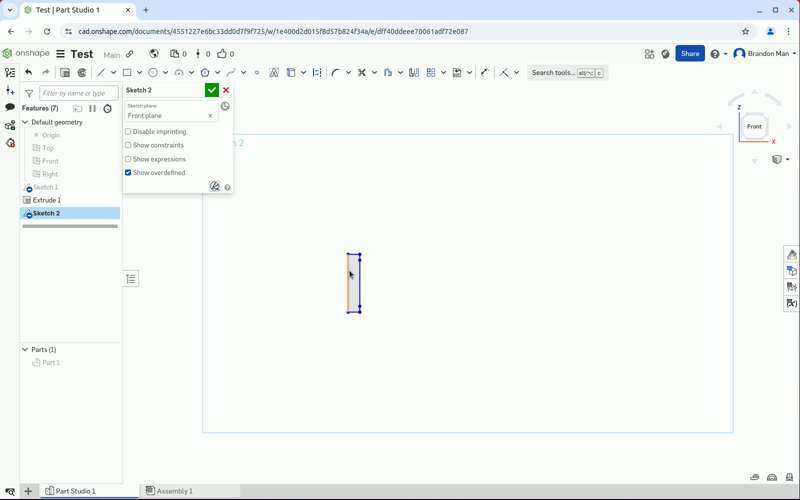
scroll(6)
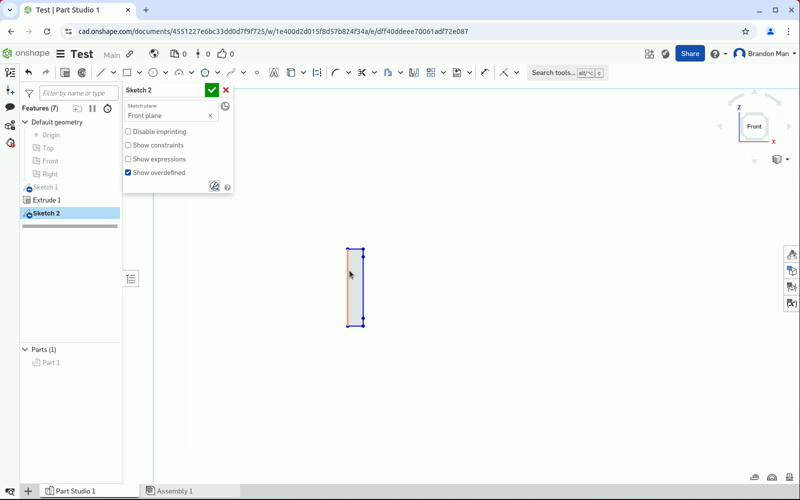
scroll(6)
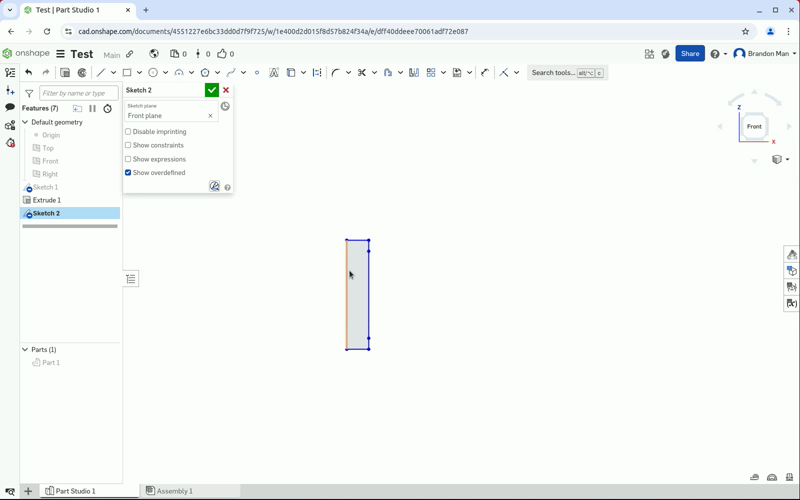
scroll(6)
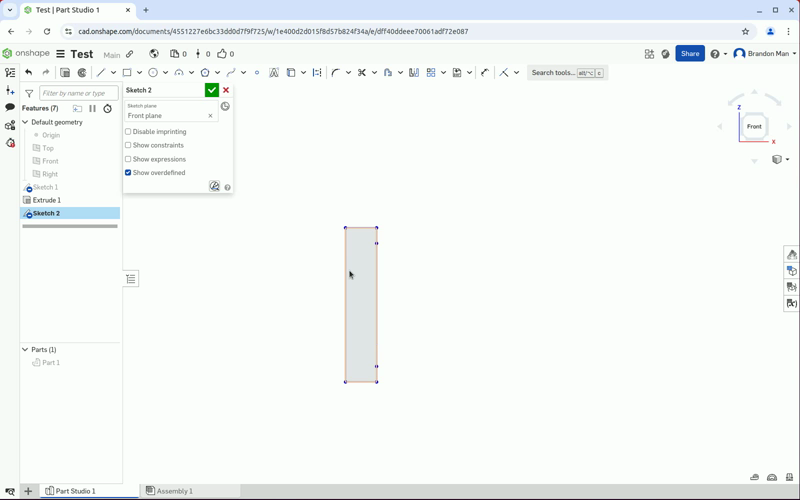
scroll(6)
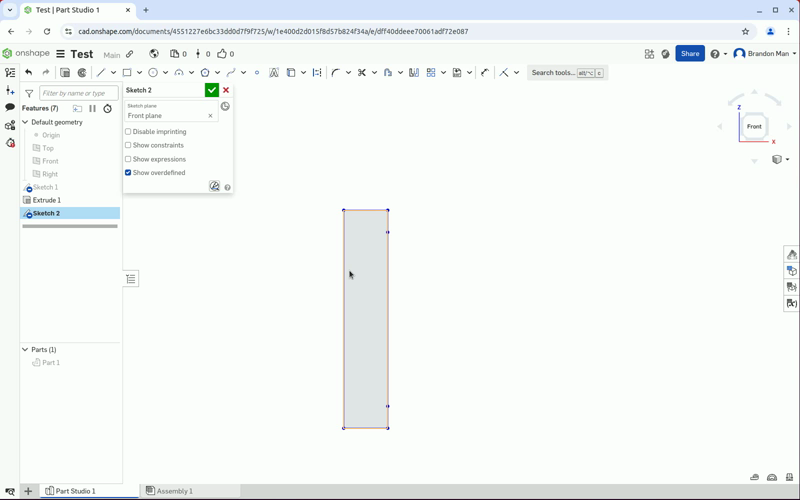
scroll(6)
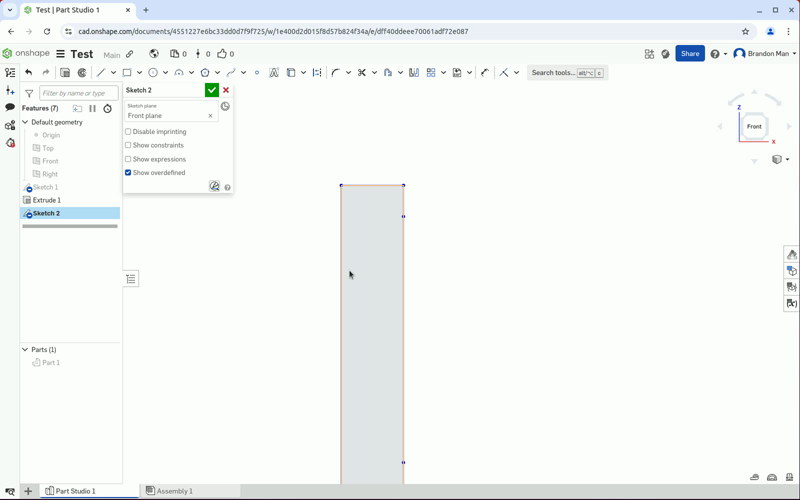
scroll(6)
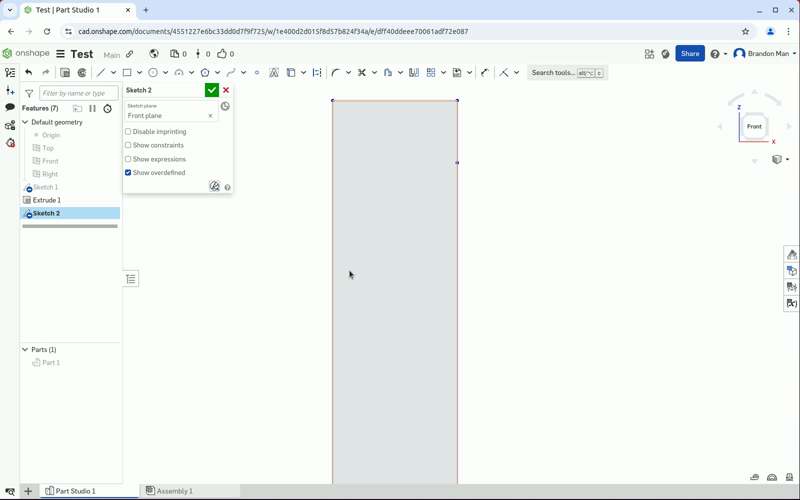
click(349, 270)
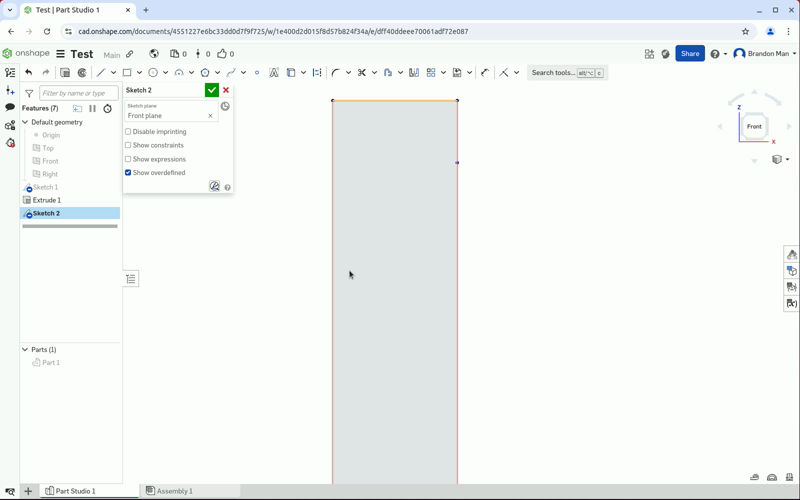
scroll(-6)
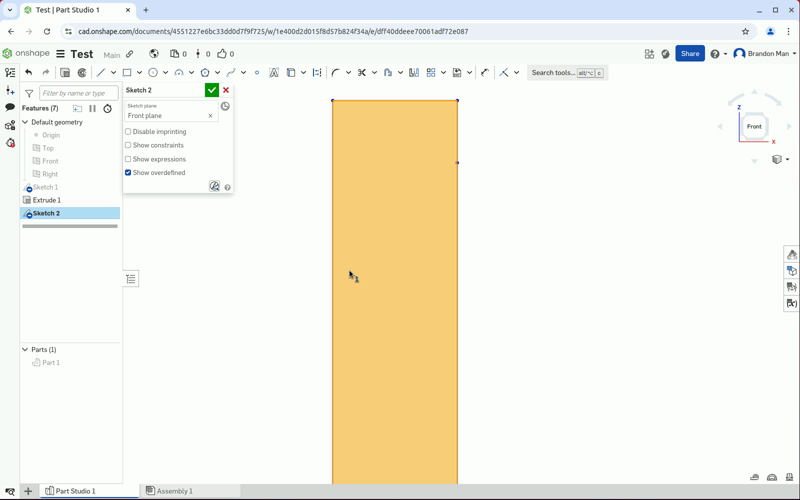
scroll(-6)
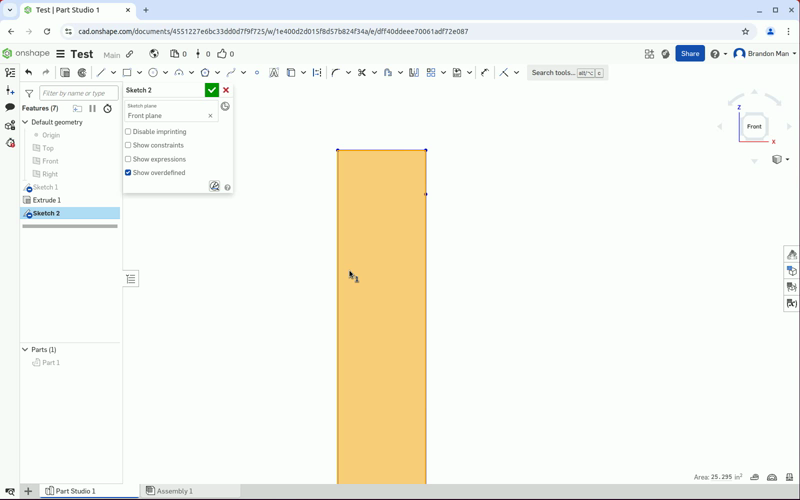
scroll(-6)
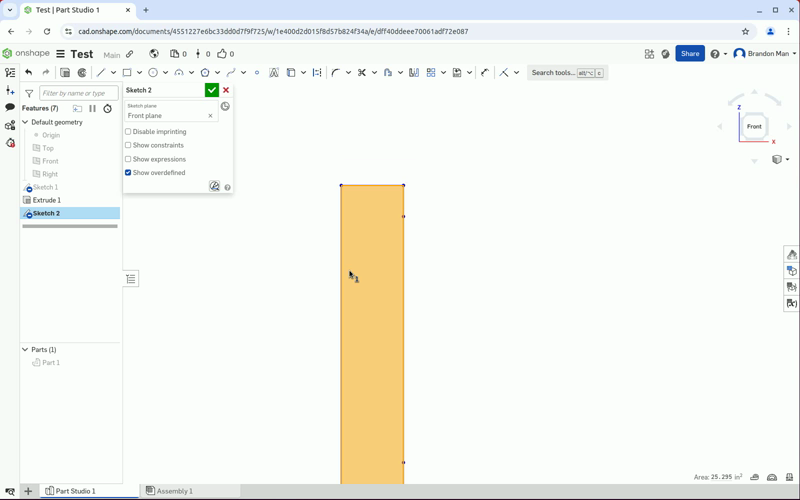
scroll(-6)
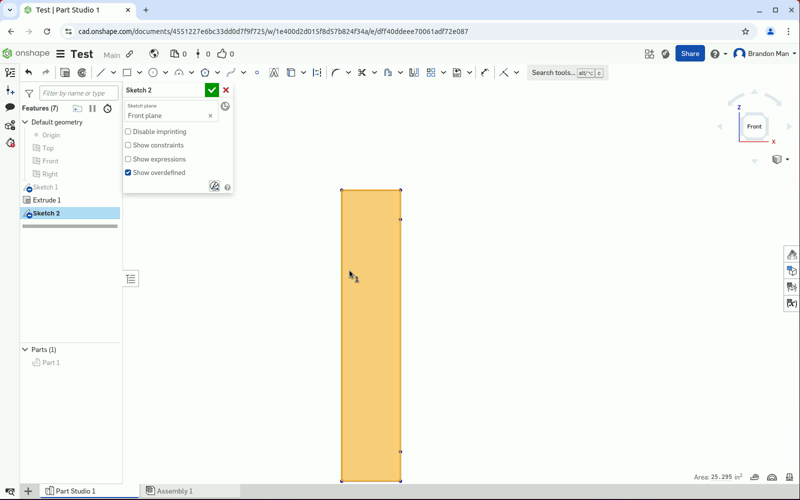
scroll(-6)
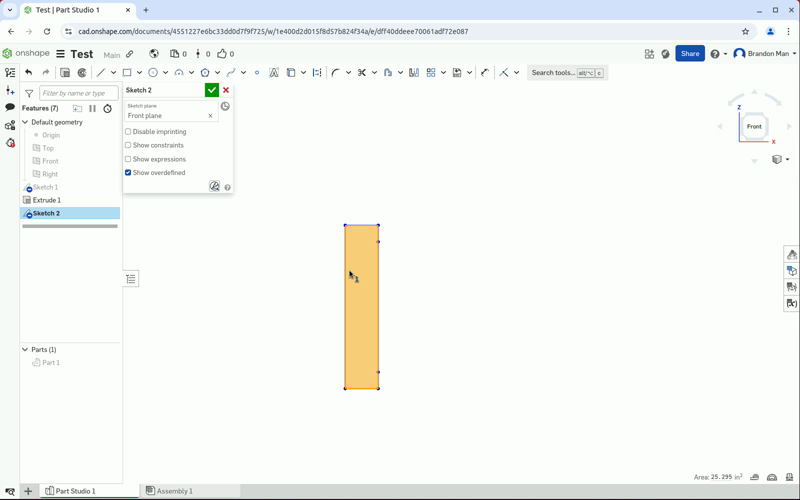
scroll(-6)
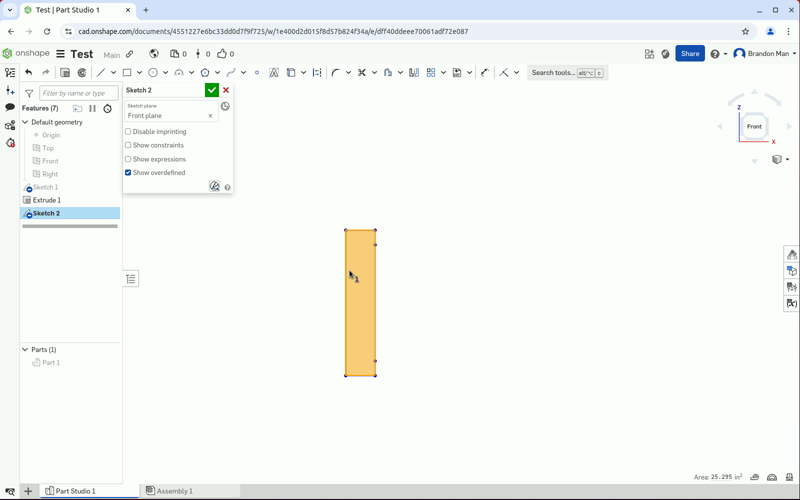
scroll(-6)
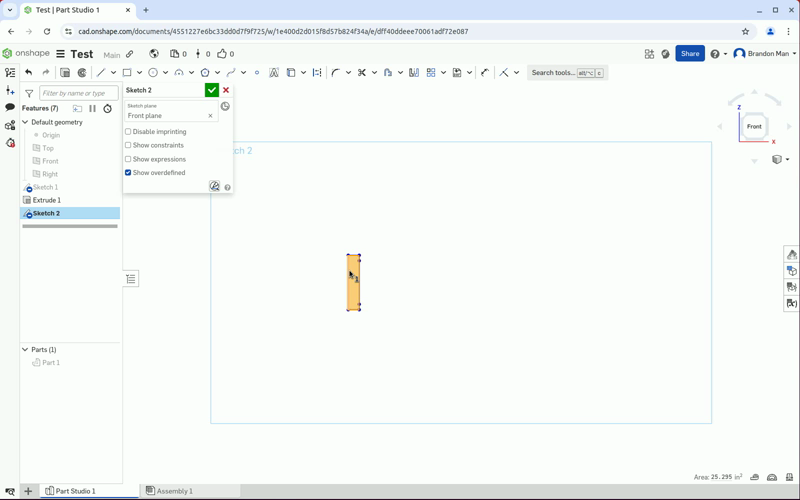
mouse_move(73, 352)
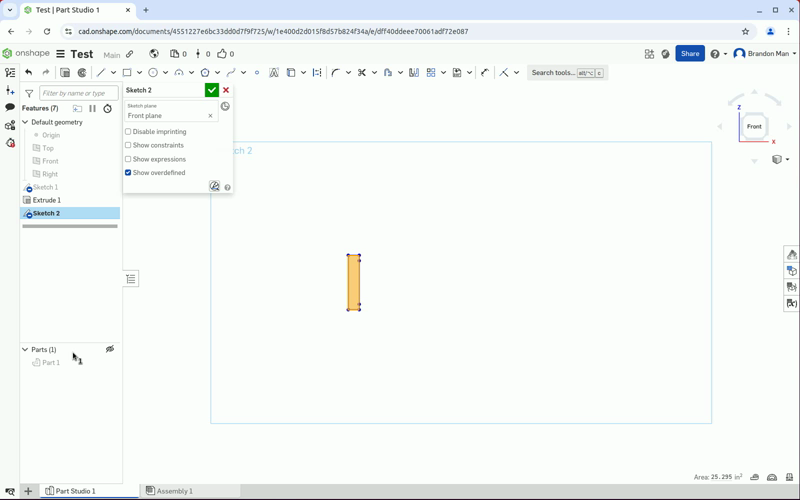
key(shift+y)
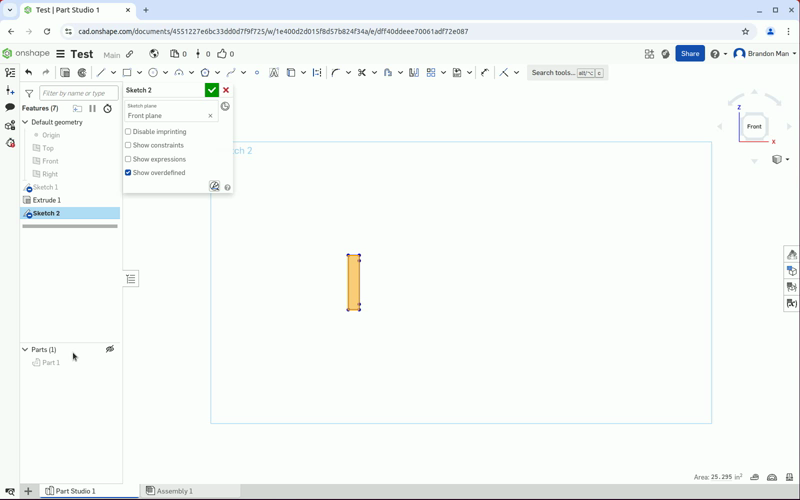
key(shift+e)
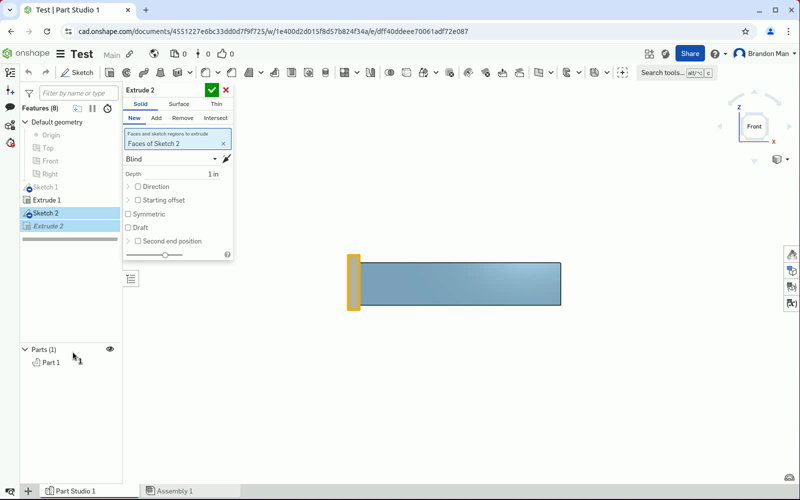
mouse_move(143, 106)
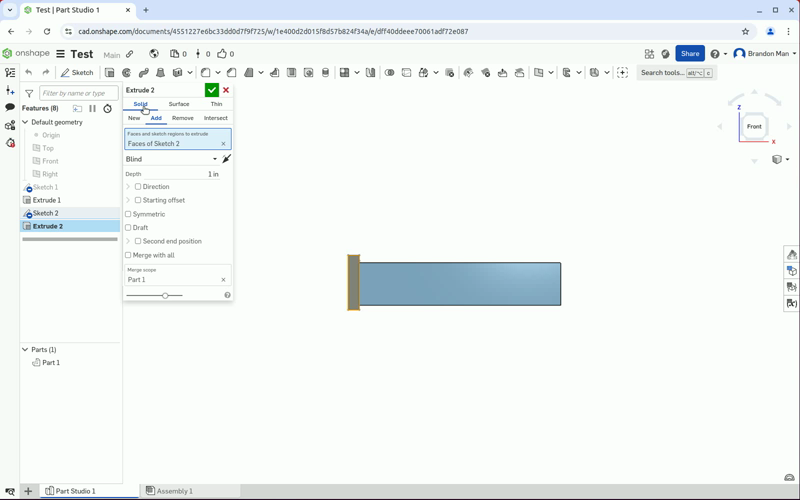
click(143, 106)
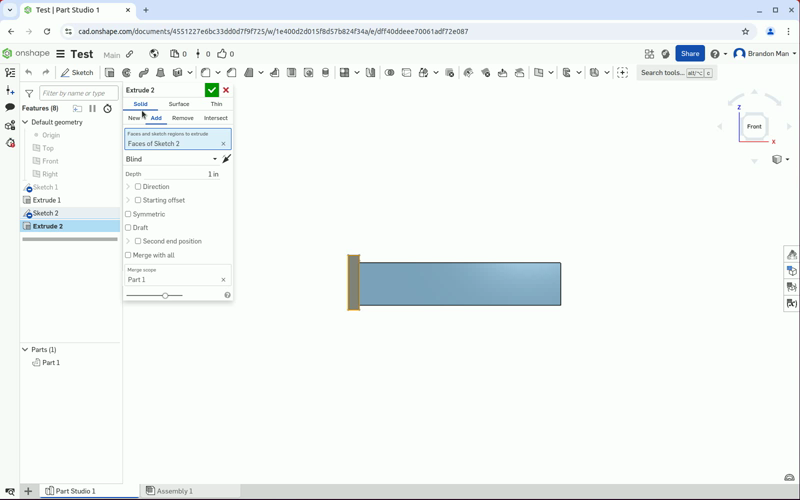
mouse_move(137, 120)
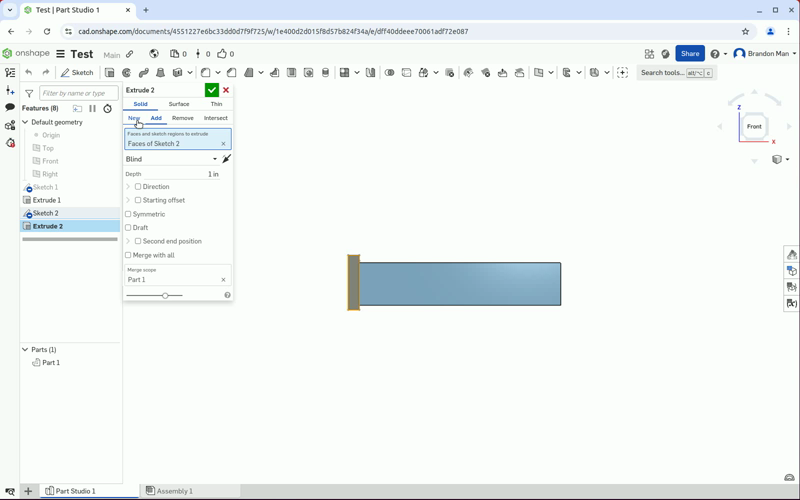
click(137, 120)
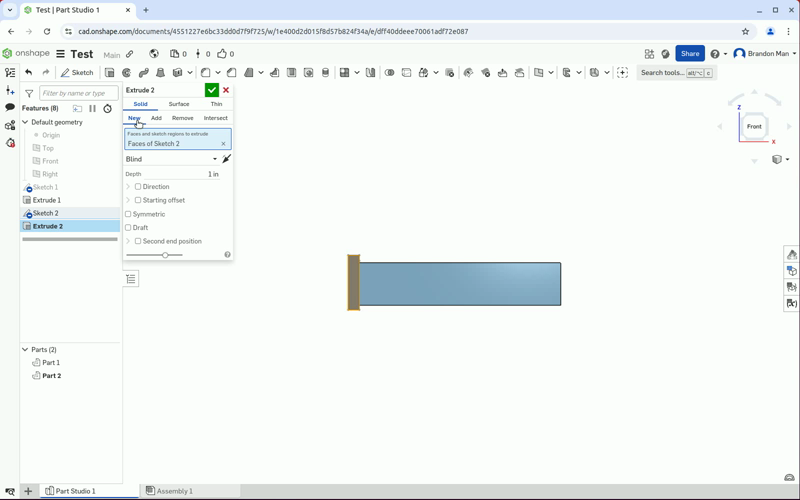
key(tab, 4)
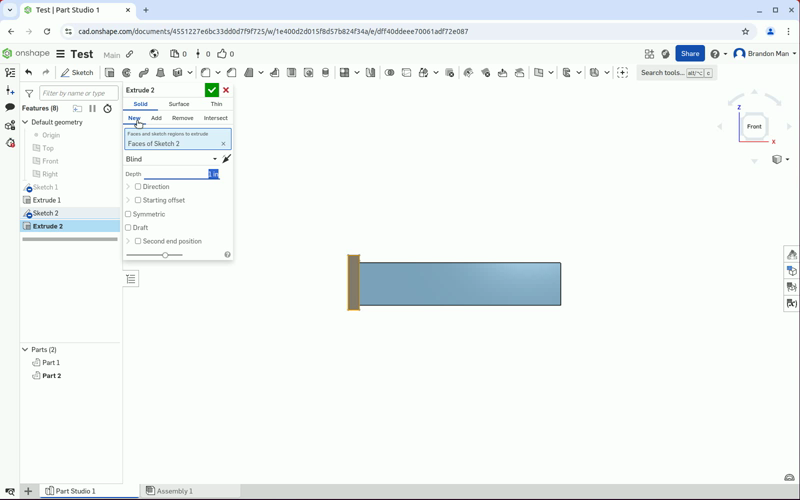
text(5.536)
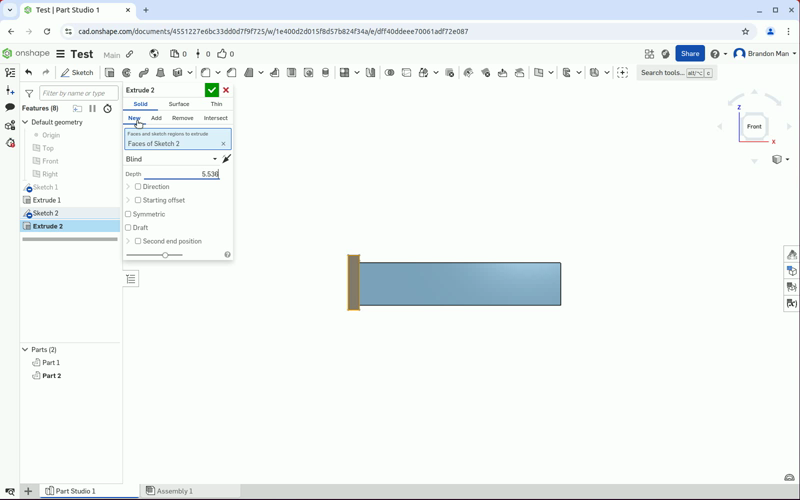
key(enter)
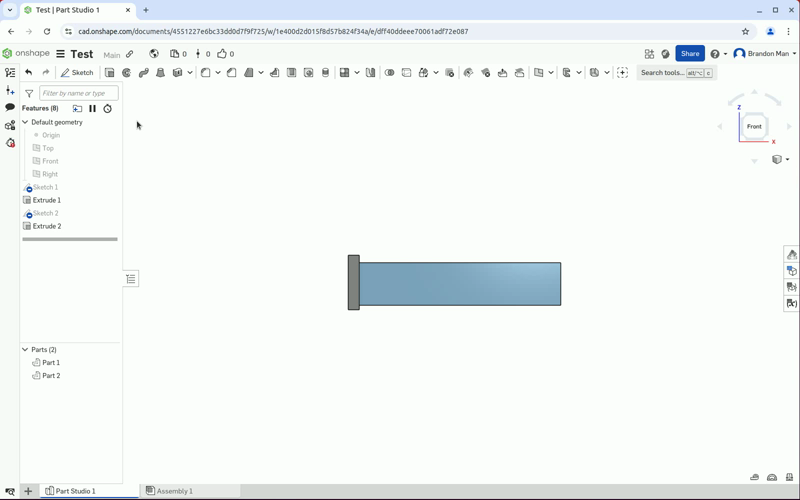
key(shift+h)
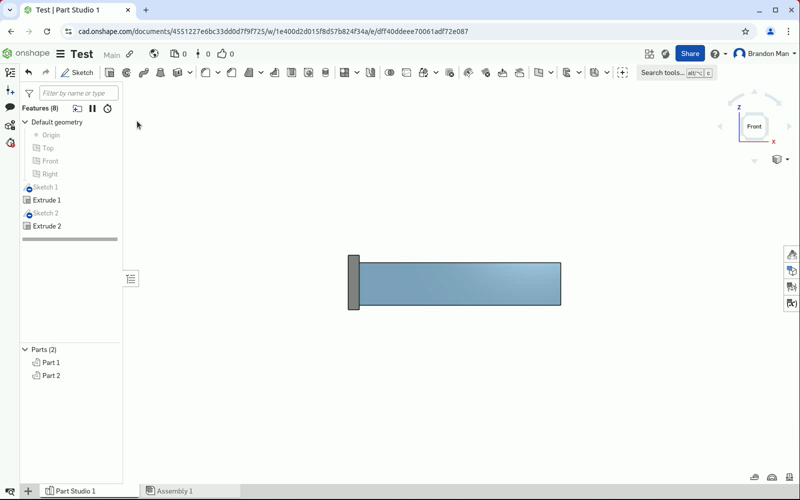
key(shift+h)
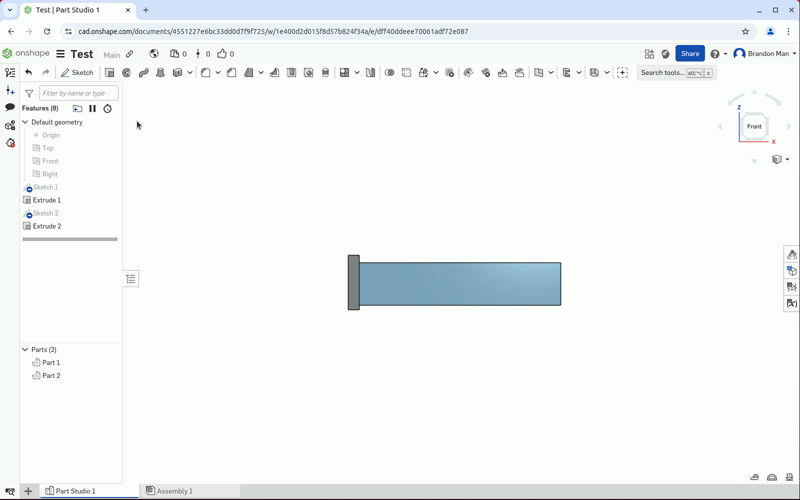
mouse_move(73, 189)
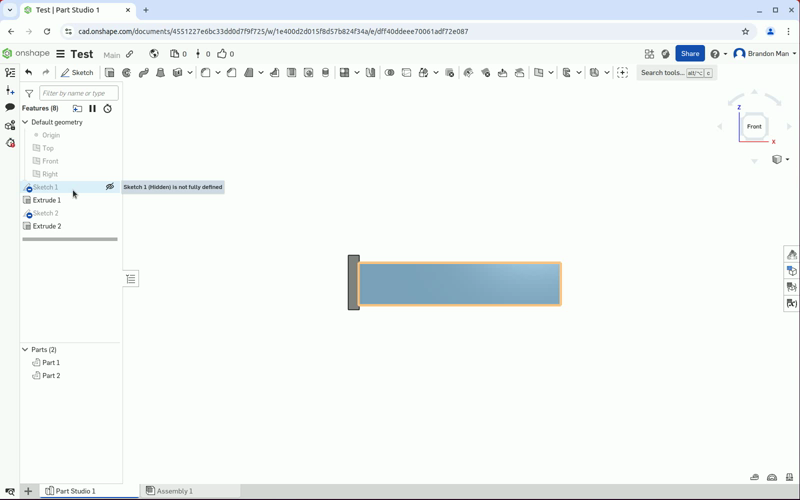
click(73, 189)
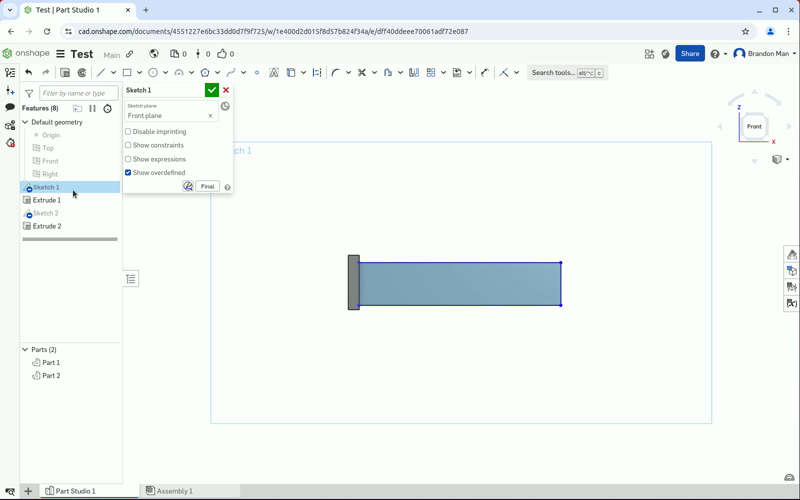
mouse_move(229, 92)
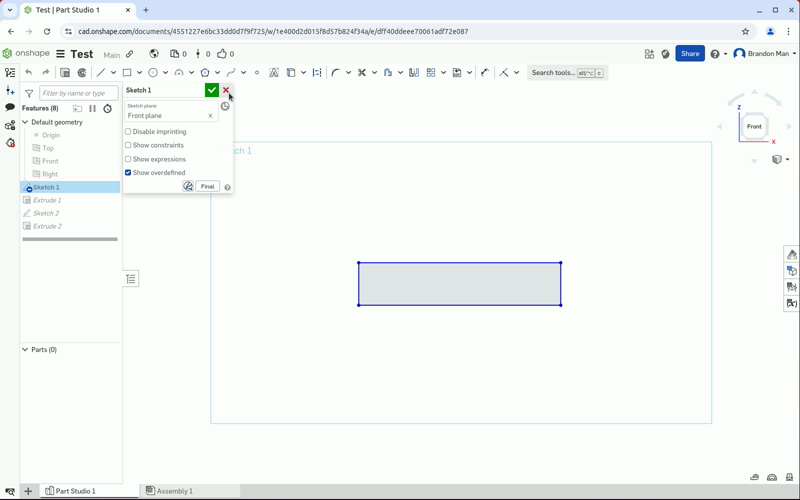
click(229, 92)
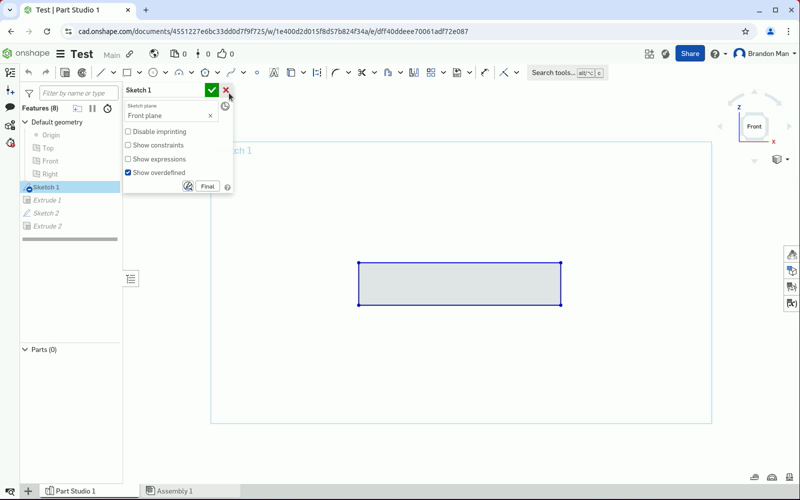
key(shift+s)
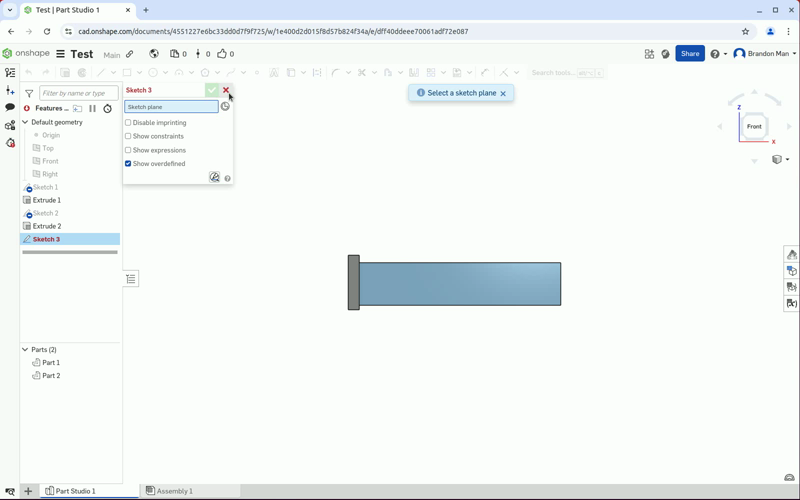
mouse_move(73, 163)
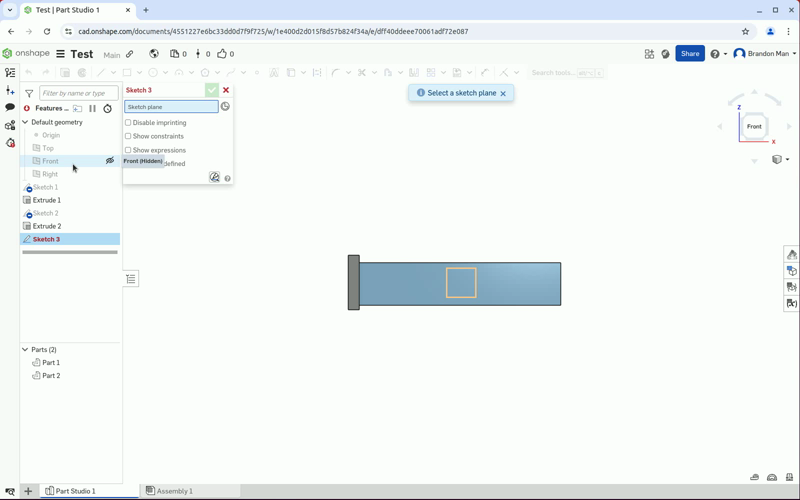
click(73, 163)
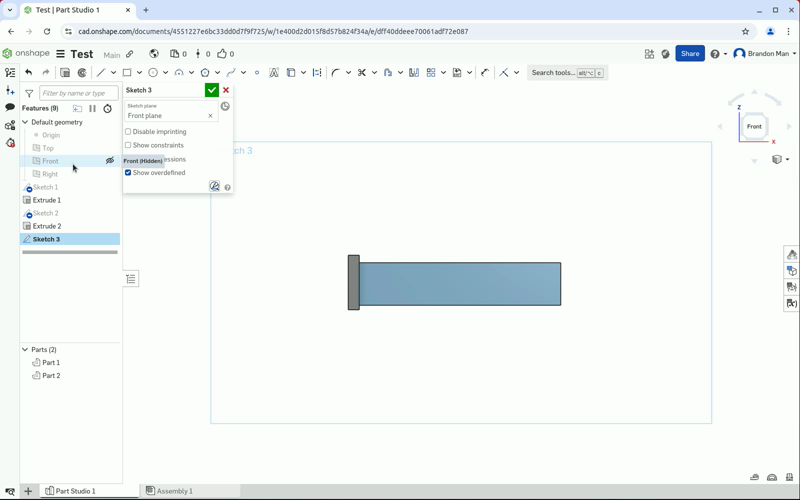
mouse_move(73, 352)
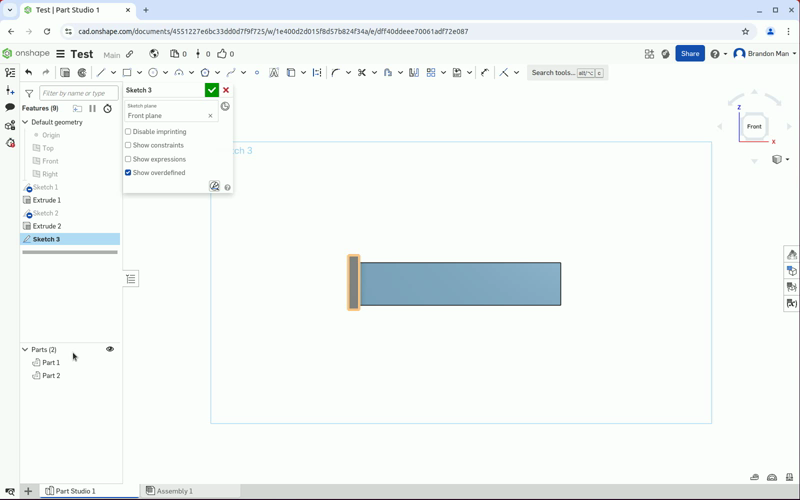
key(y)
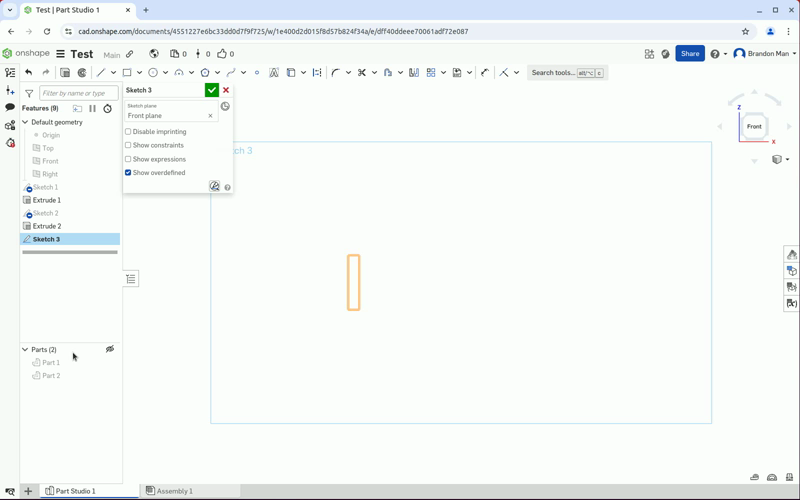
key(l)
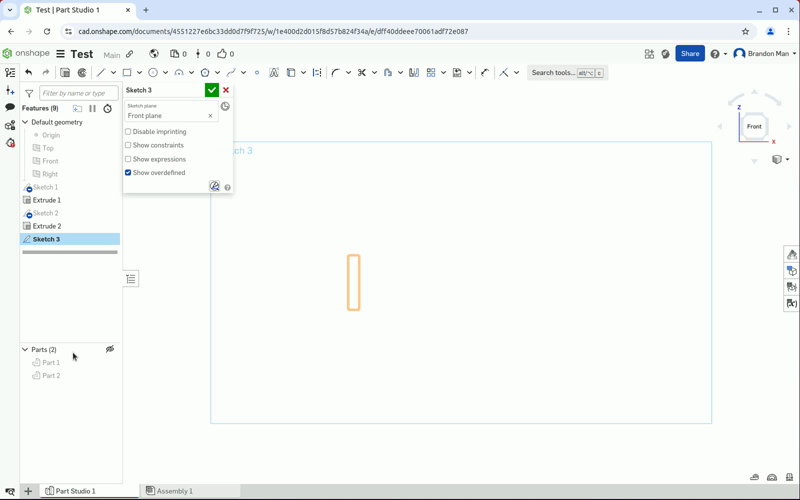
key_down(shift)
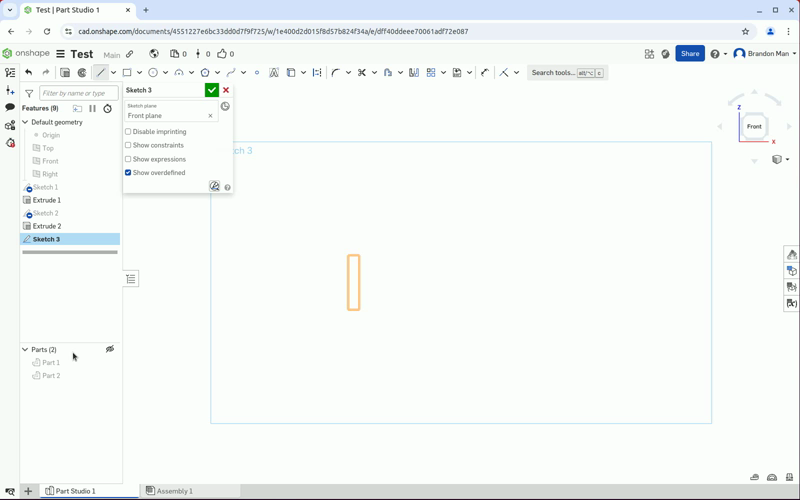
mouse_move(562, 309)
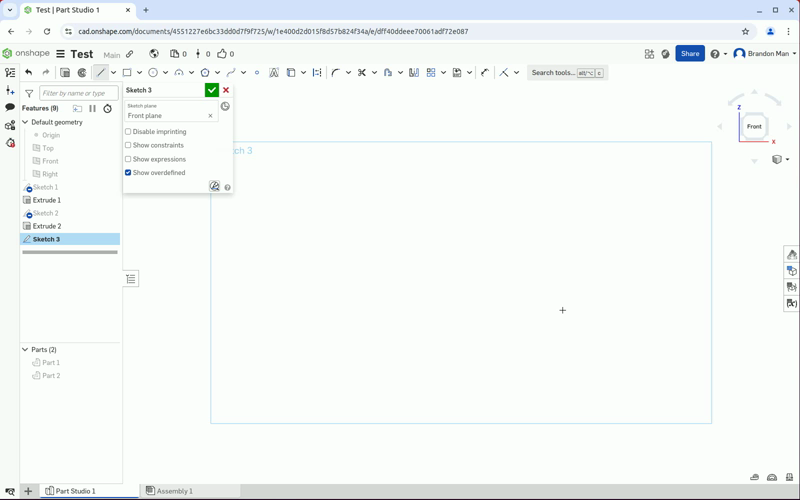
click(562, 309)
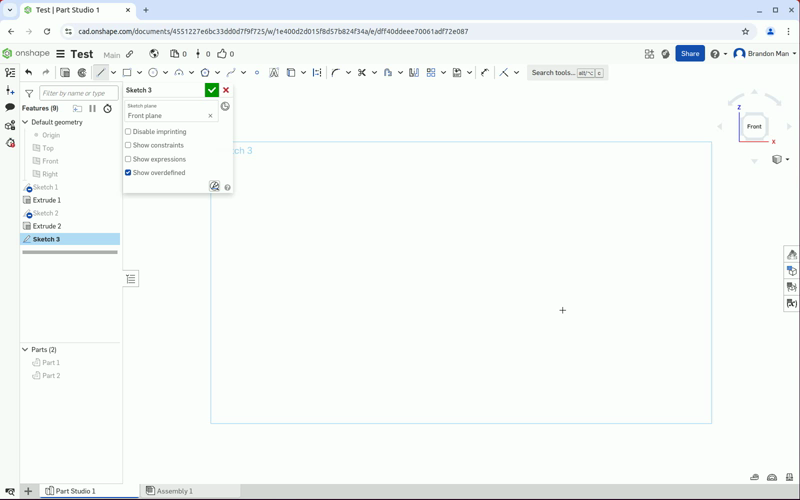
key_up(shift)
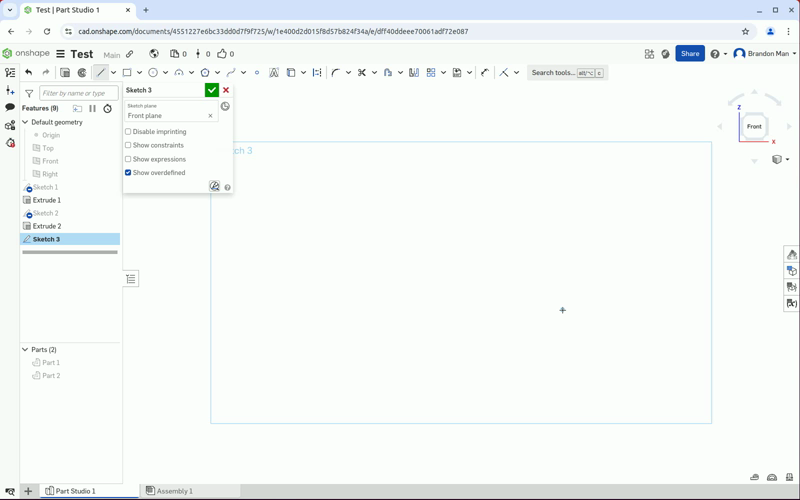
key_down(shift)
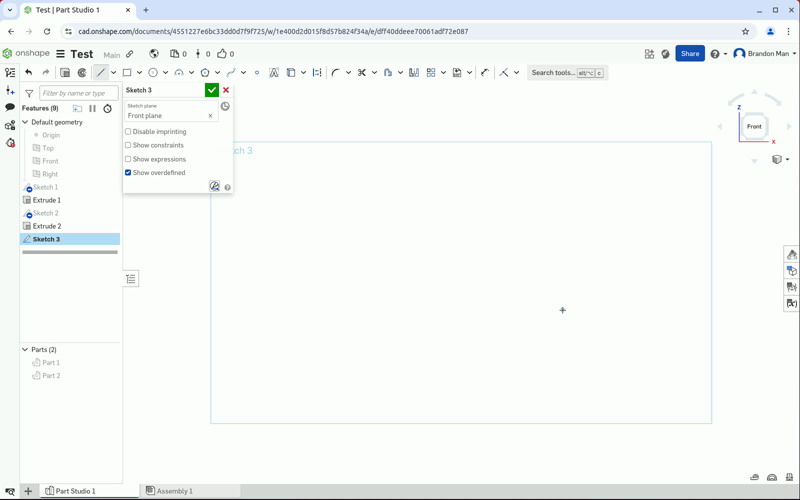
mouse_move(589, 309)
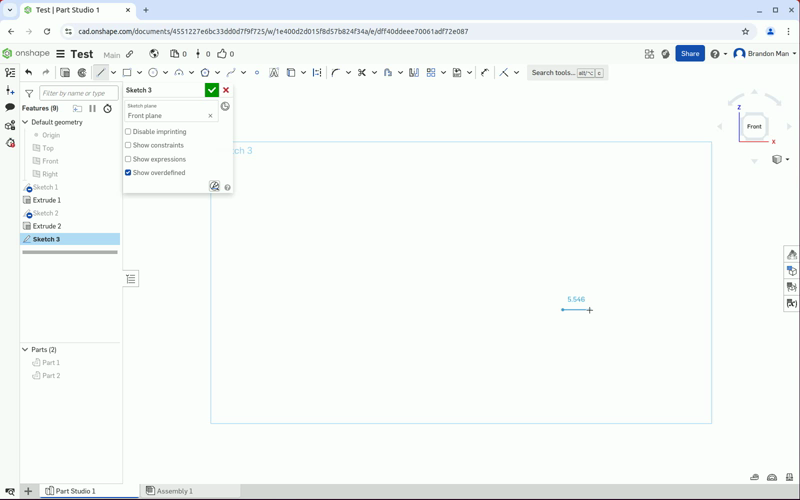
mouse_move(573, 309)
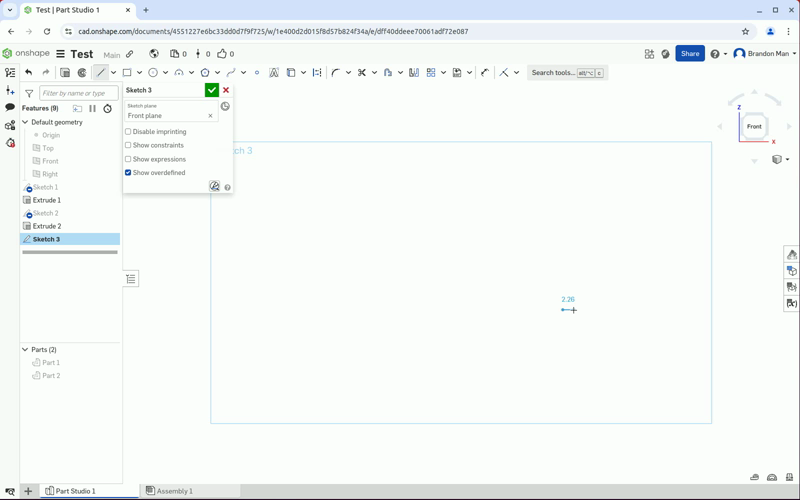
click(573, 309)
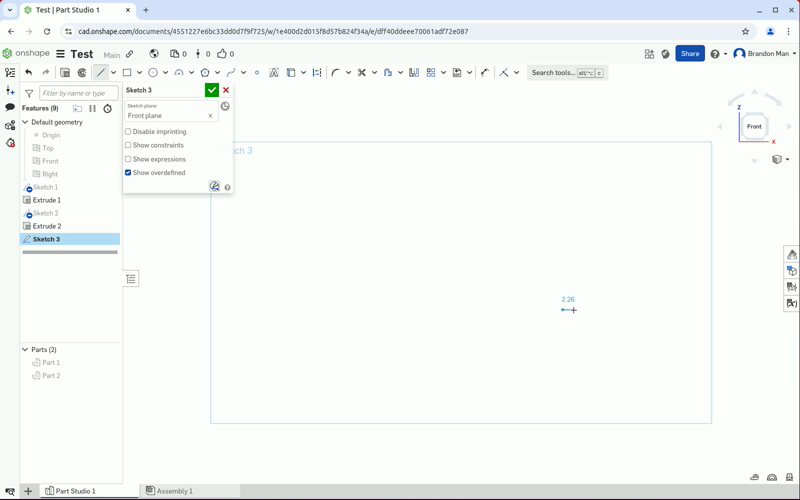
key_up(shift)
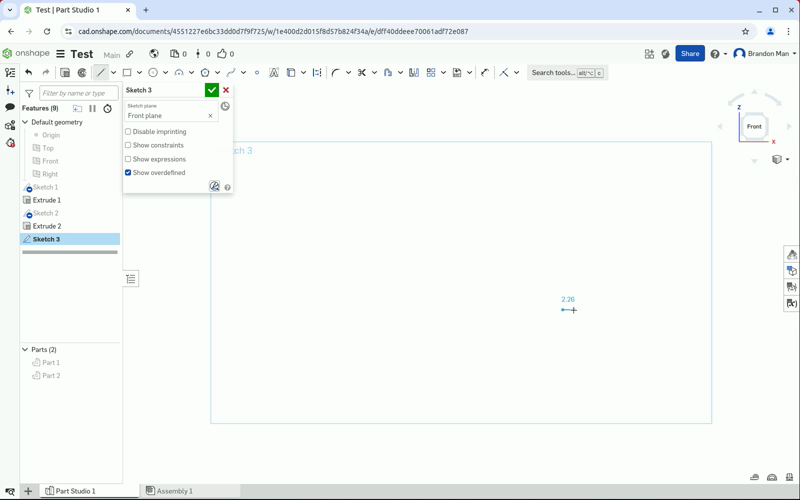
key_down(shift)
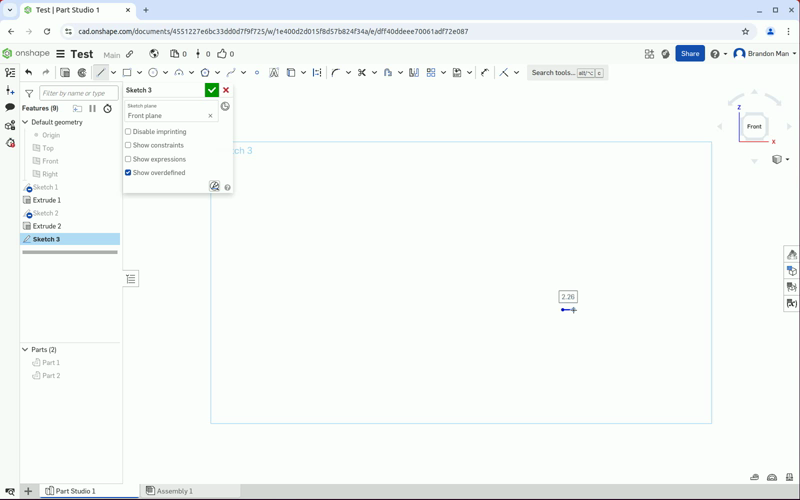
mouse_move(589, 309)
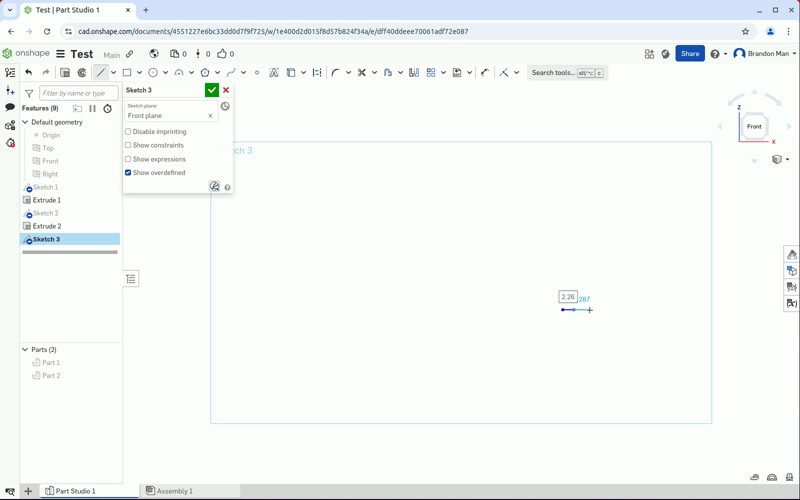
mouse_move(573, 255)
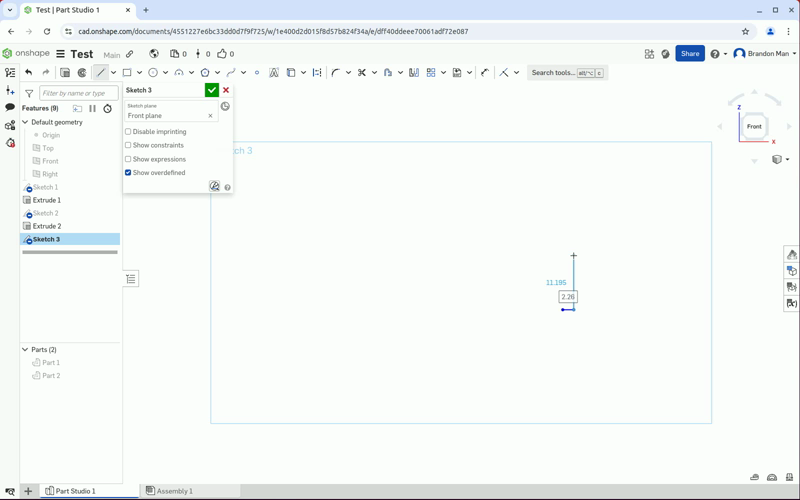
click(573, 255)
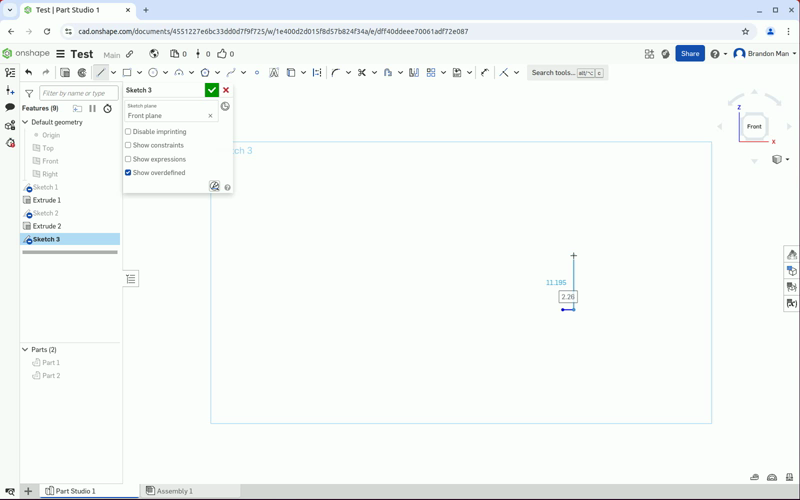
key_up(shift)
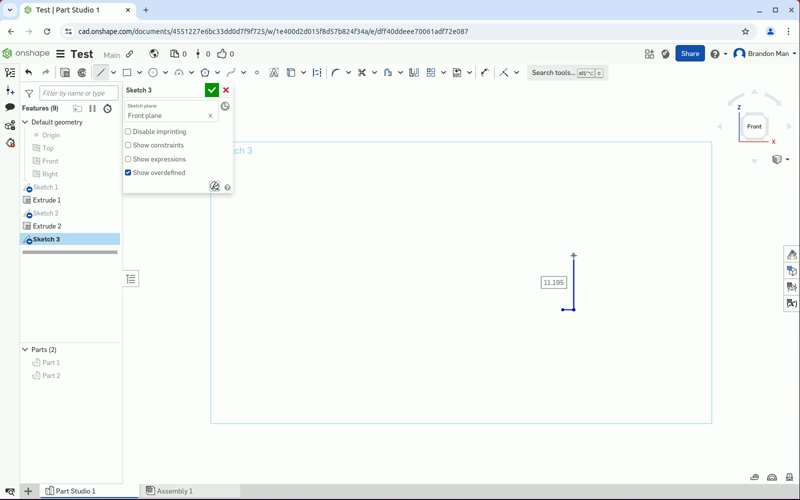
key_down(shift)
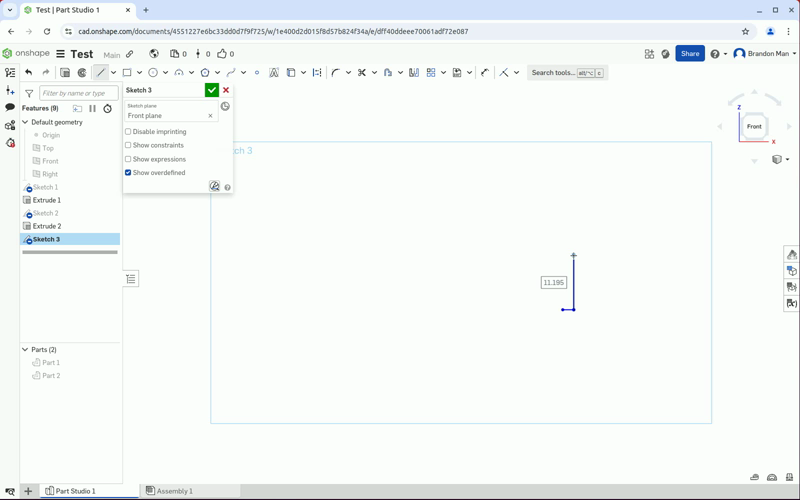
mouse_move(589, 255)
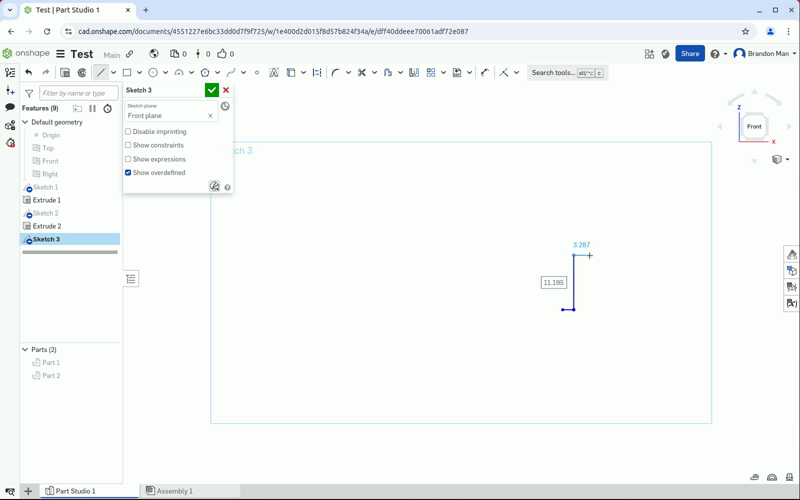
mouse_move(562, 255)
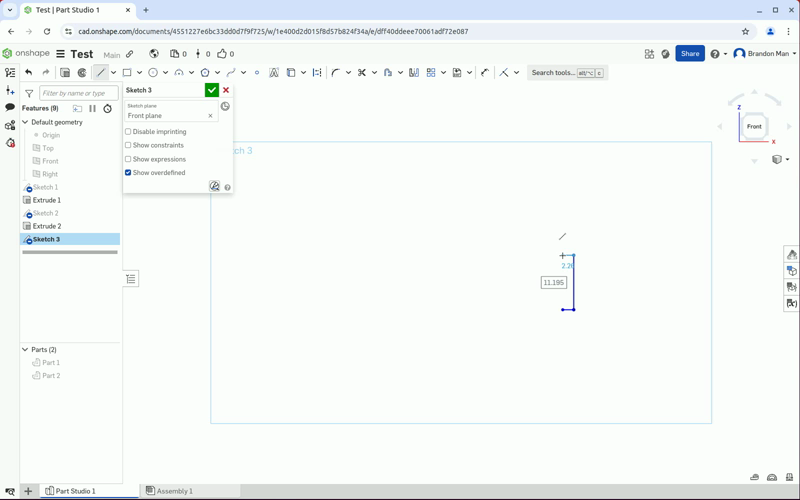
click(562, 255)
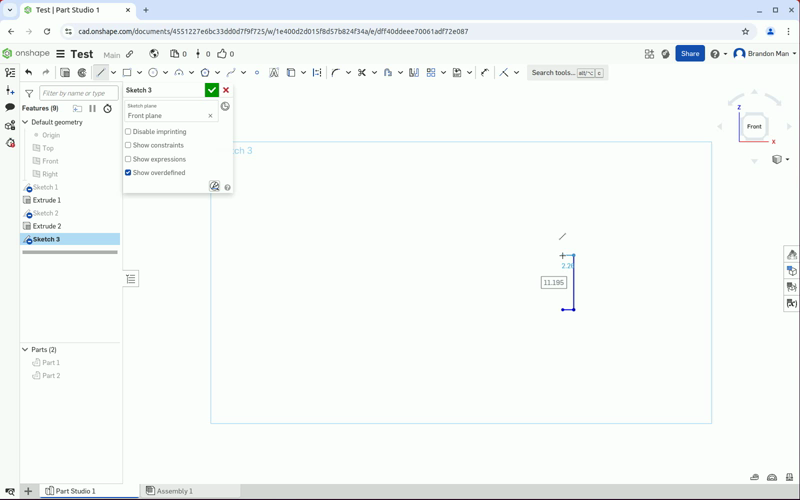
key_up(shift)
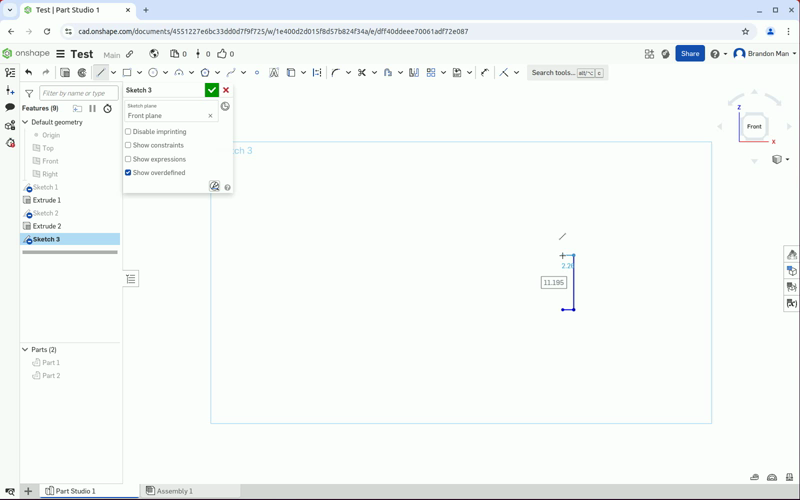
key_down(shift)
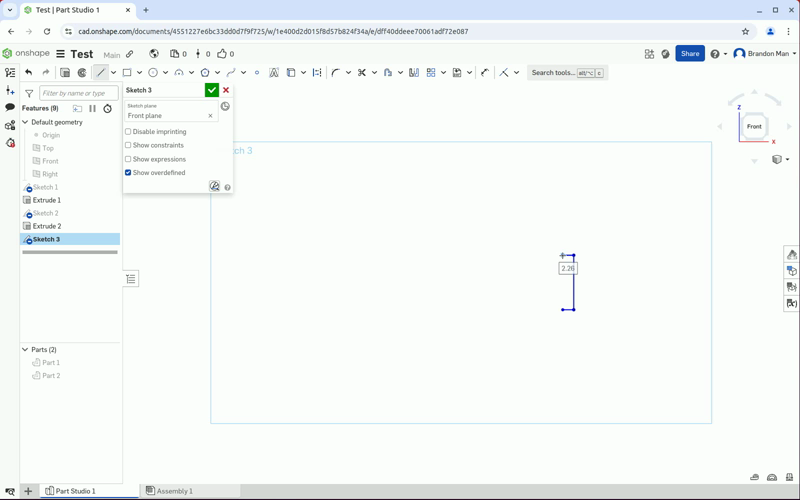
mouse_move(589, 255)
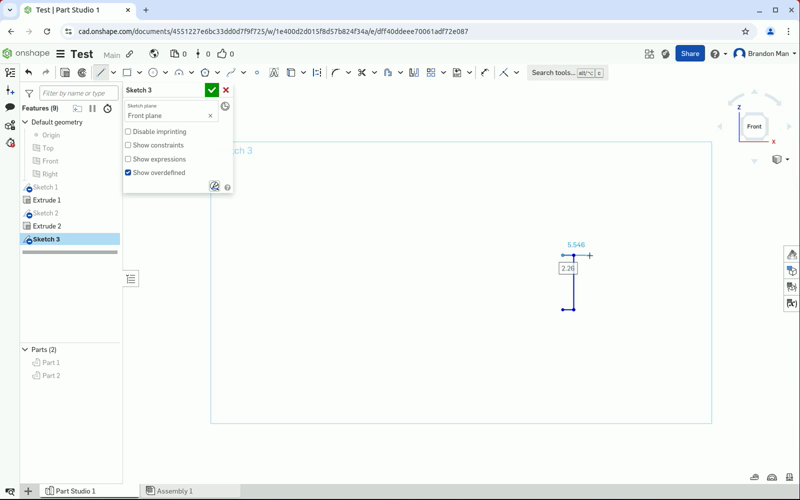
mouse_move(562, 260)
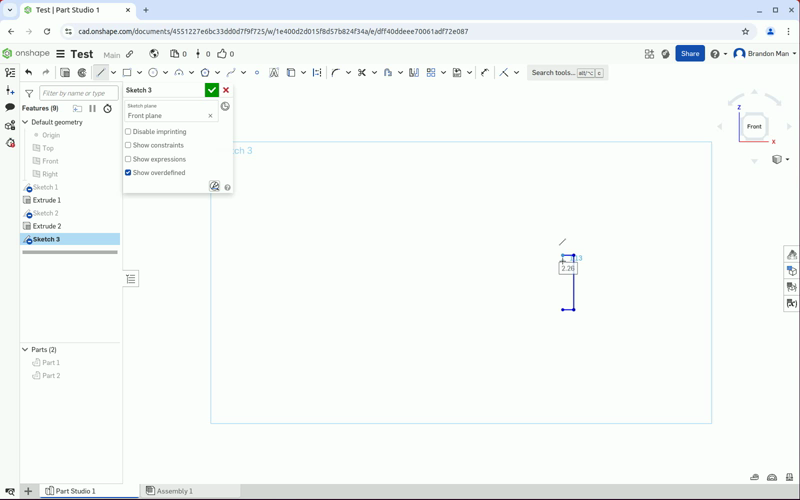
scroll(6)
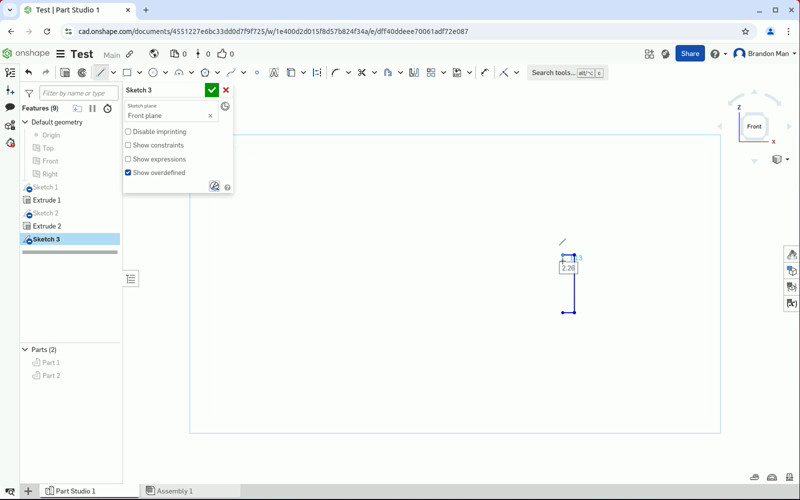
scroll(6)
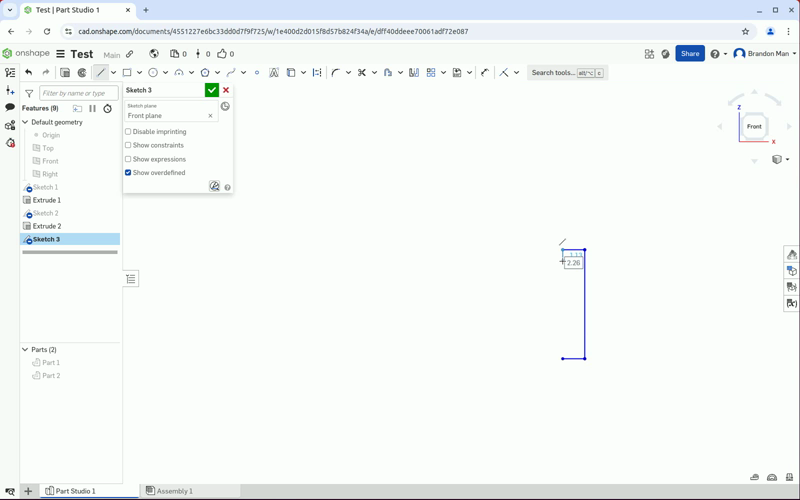
scroll(6)
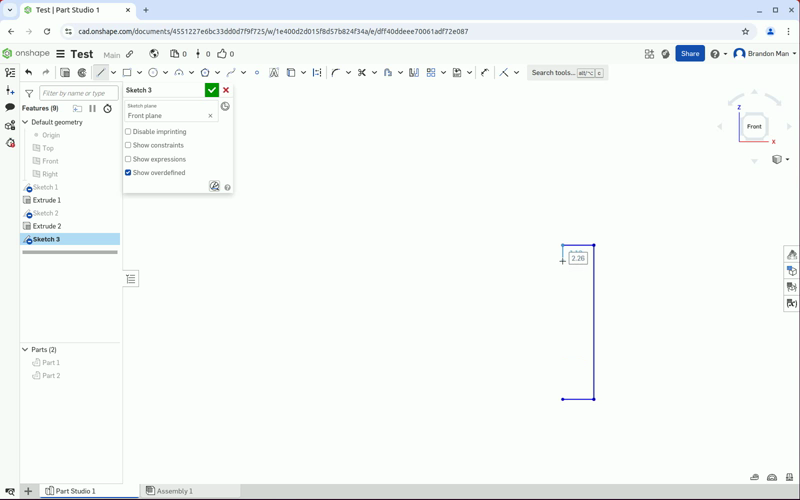
scroll(6)
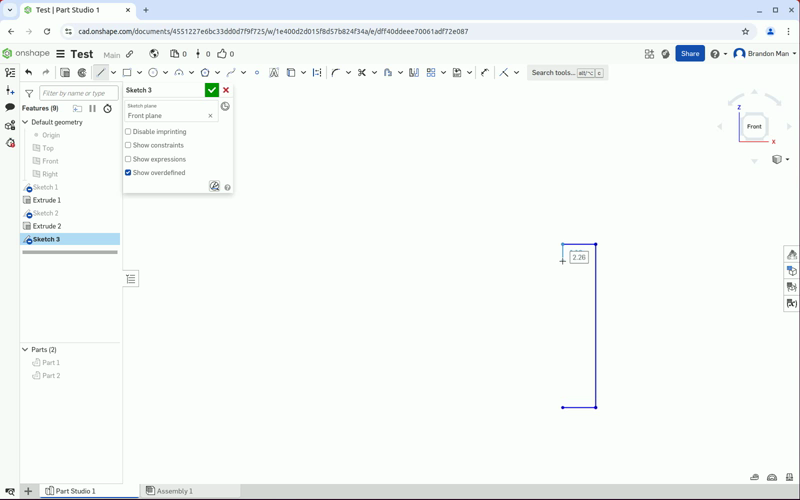
scroll(6)
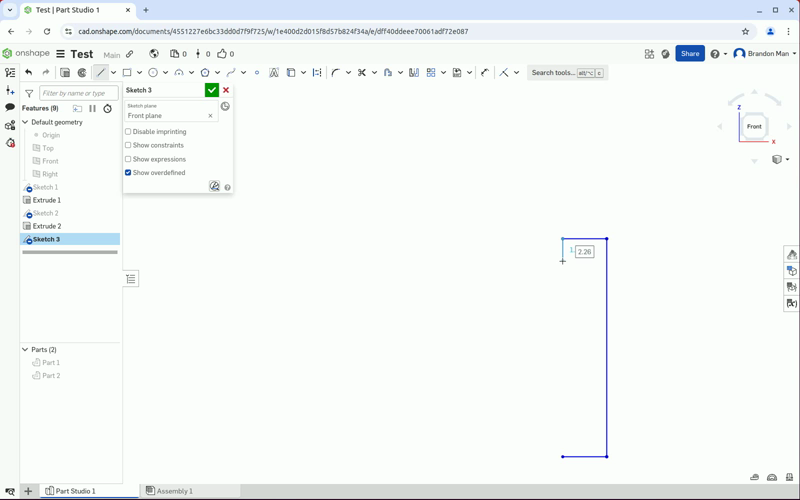
scroll(6)
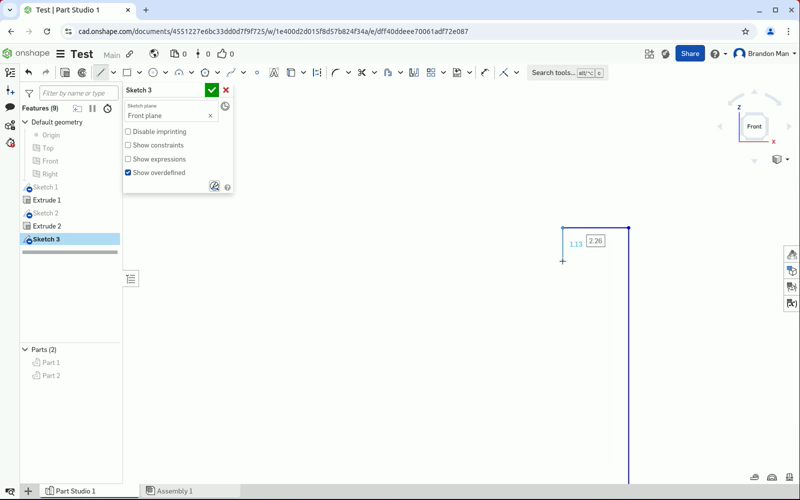
scroll(6)
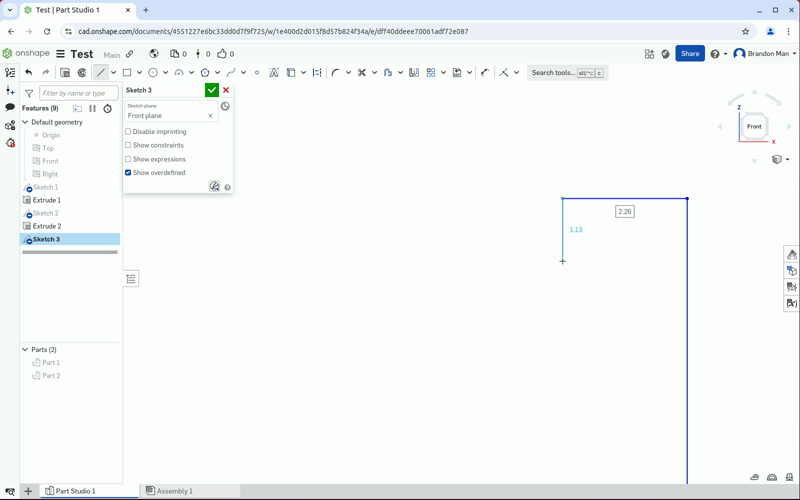
click(562, 260)
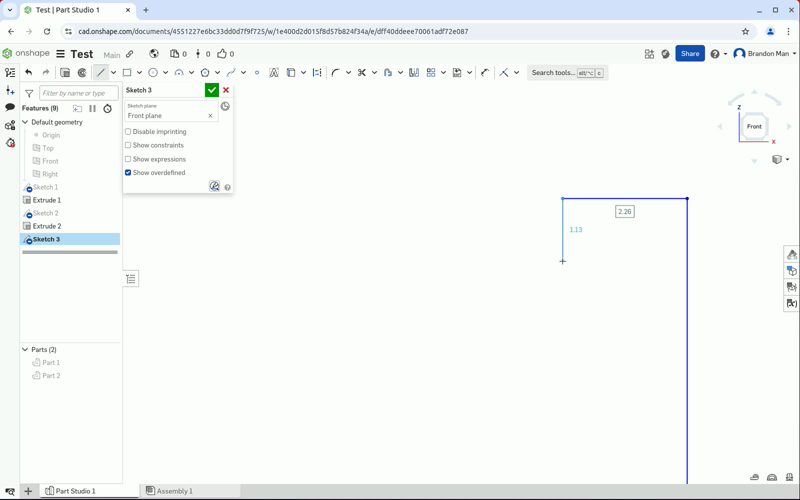
scroll(-6)
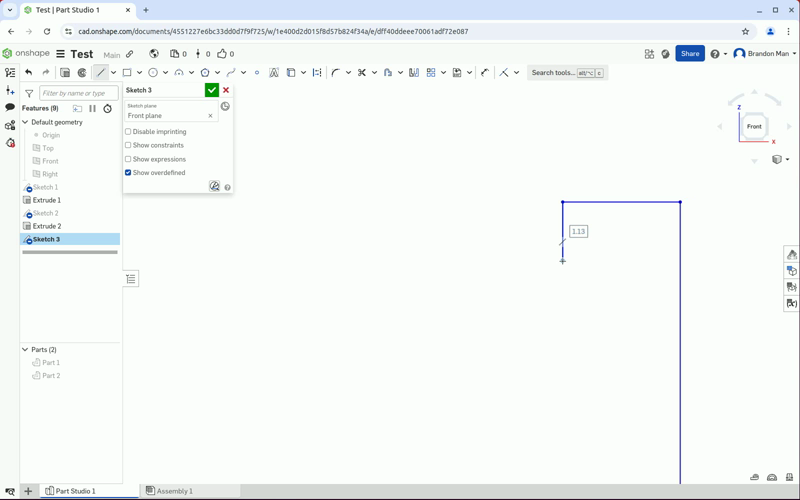
scroll(-6)
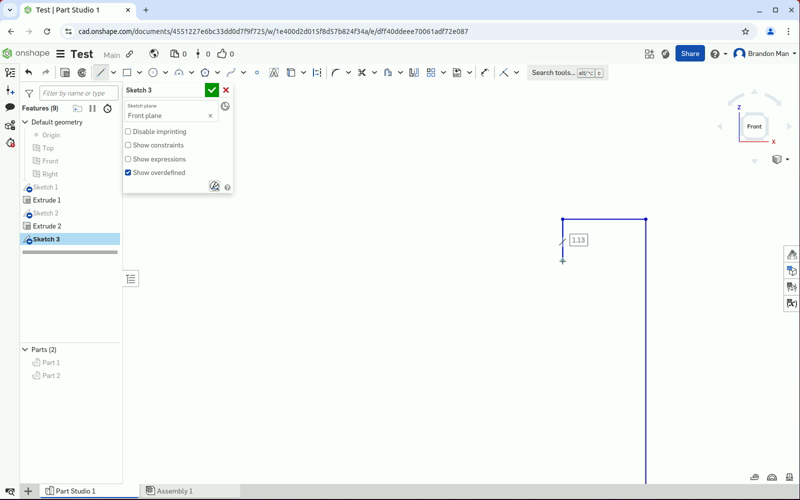
scroll(-6)
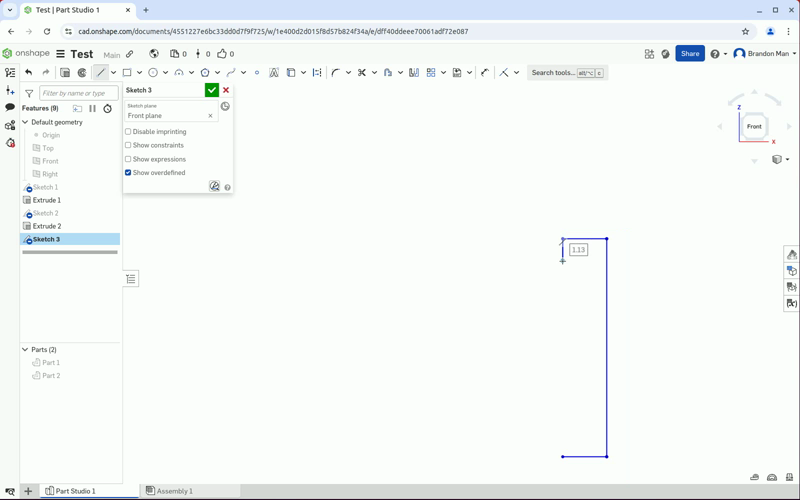
scroll(-6)
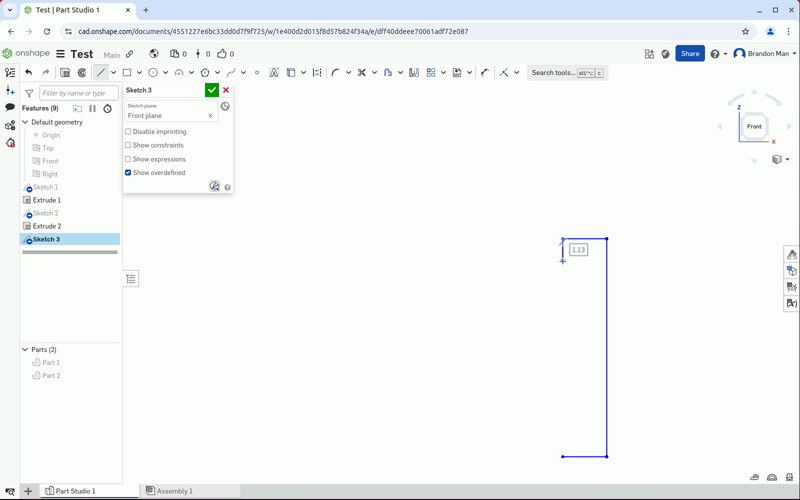
scroll(-6)
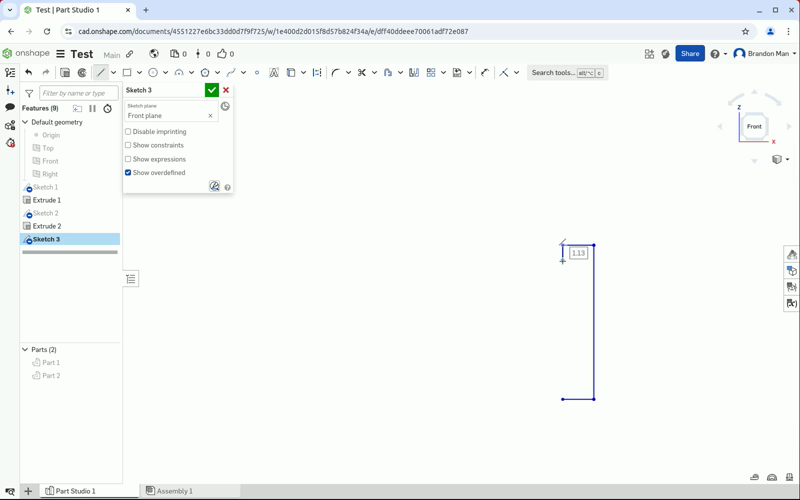
scroll(-6)
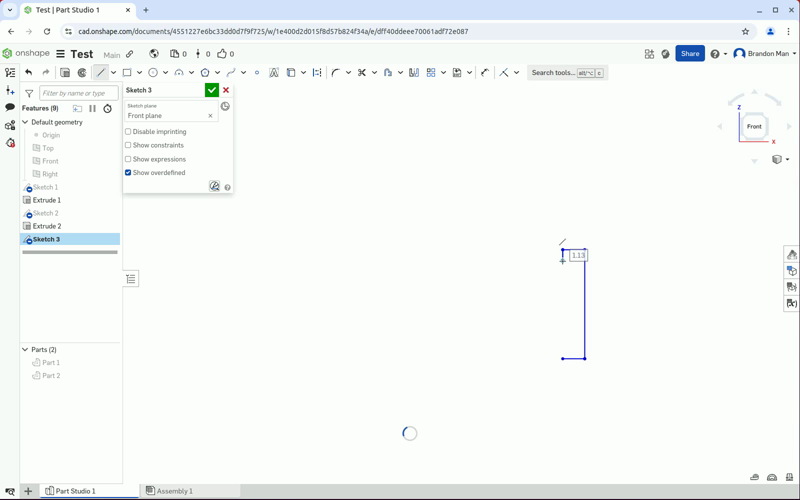
scroll(-6)
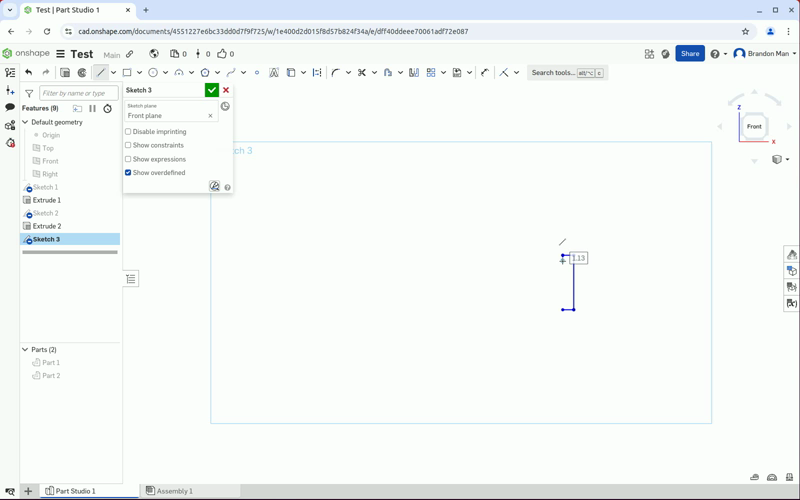
key_up(shift)
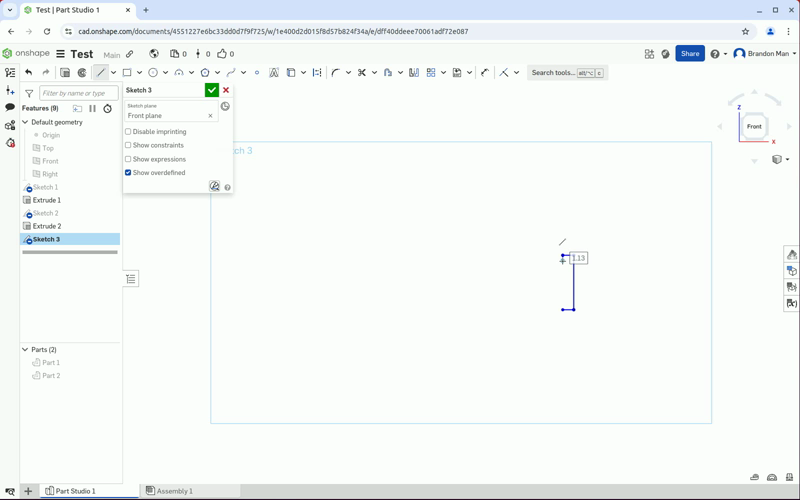
key_down(shift)
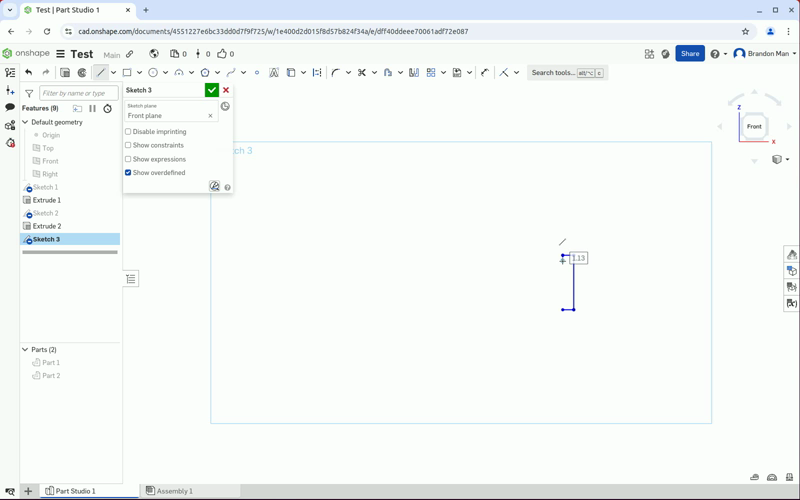
mouse_move(589, 260)
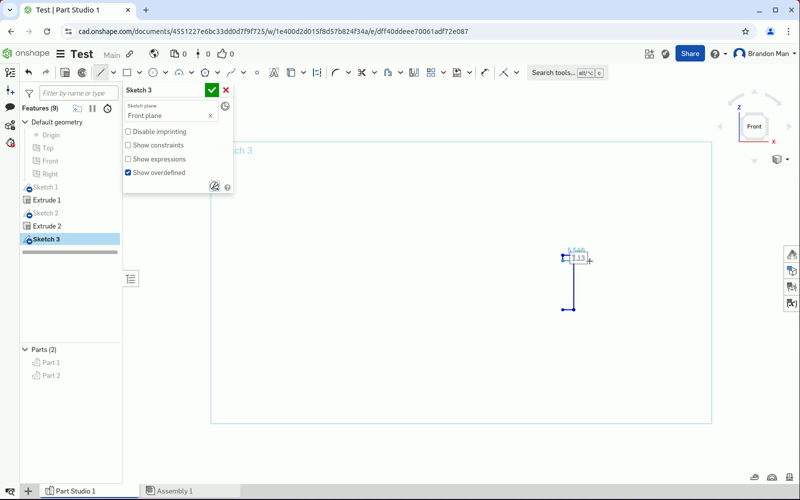
mouse_move(562, 304)
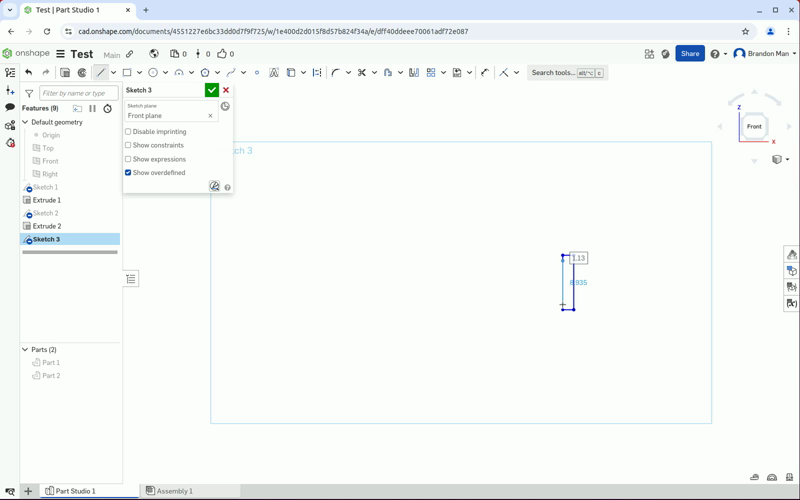
click(562, 304)
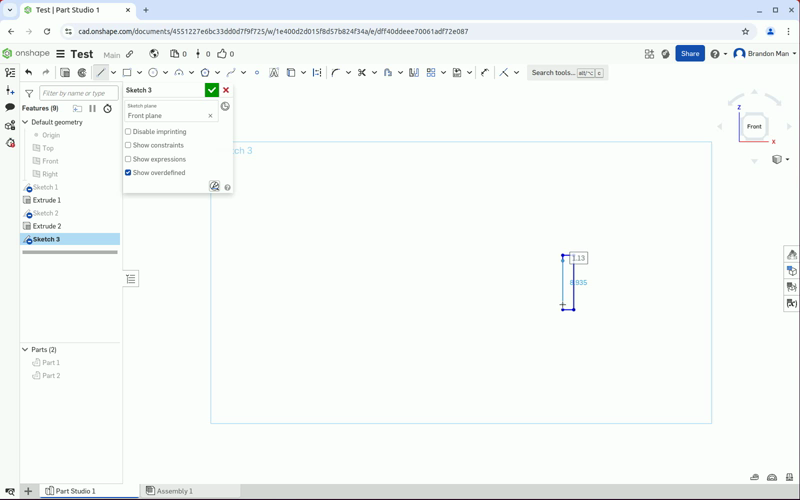
key_up(shift)
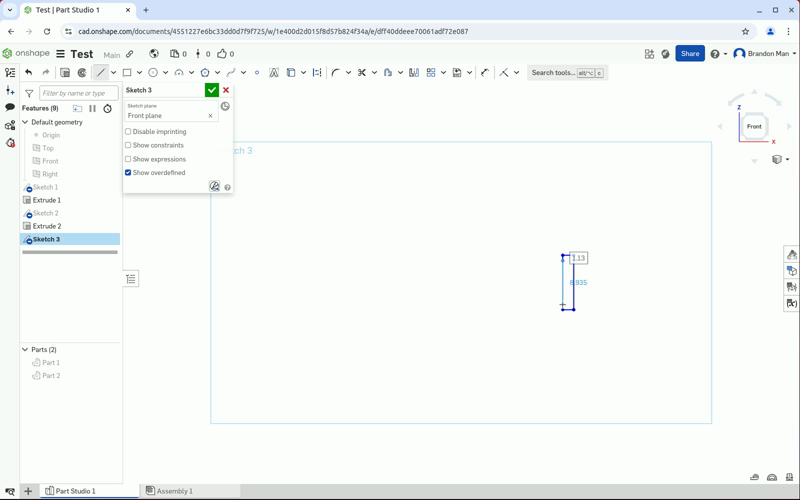
mouse_move(589, 304)
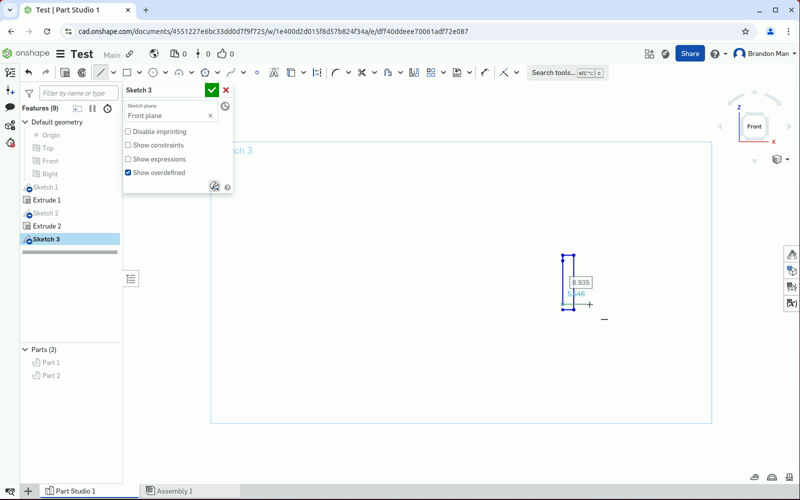
key_down(shift)
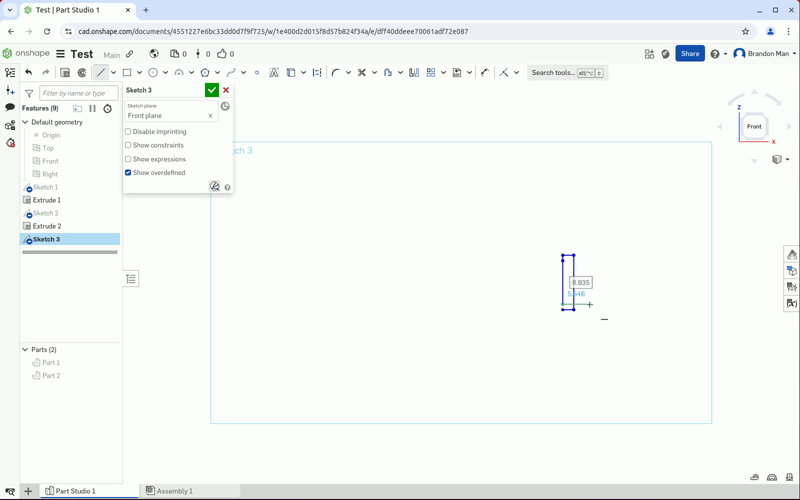
mouse_move(562, 309)
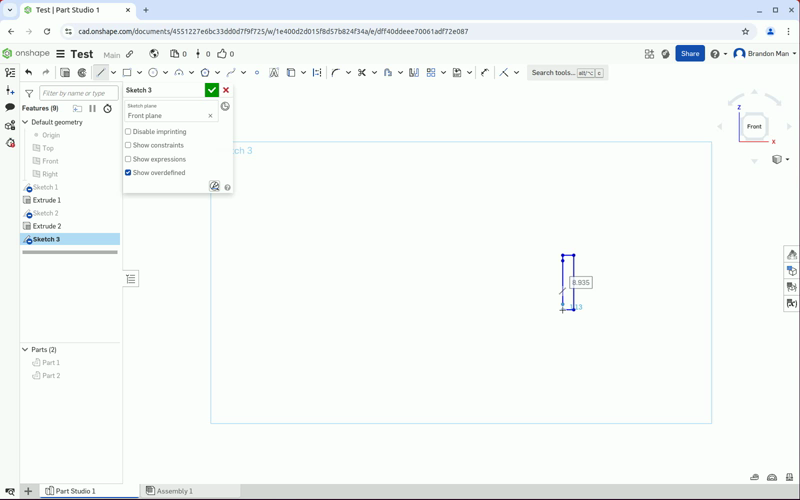
scroll(6)
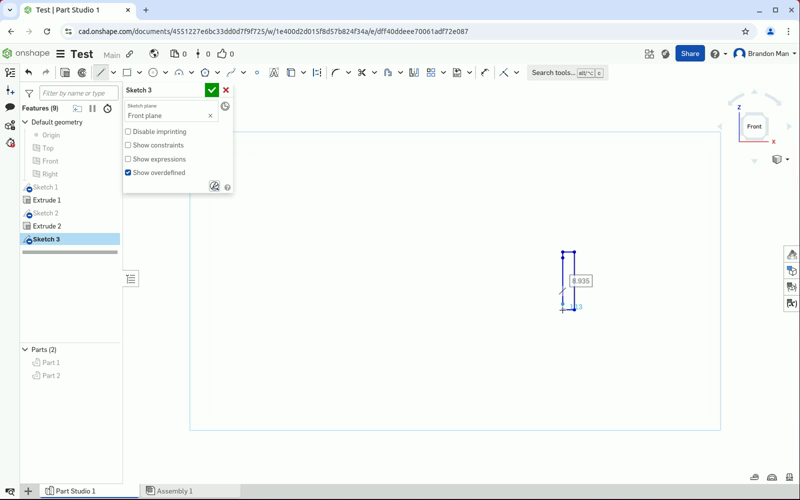
scroll(6)
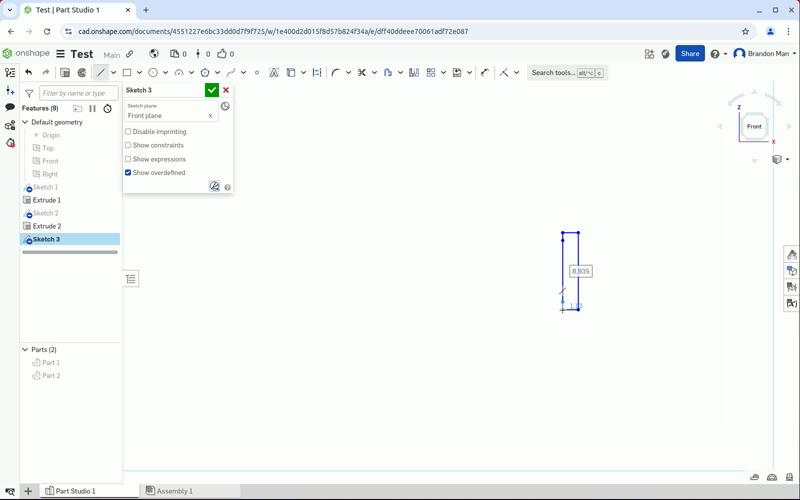
scroll(6)
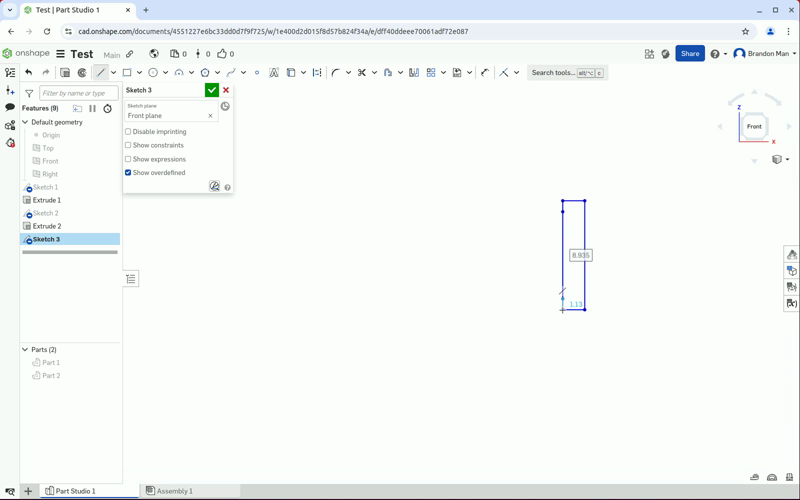
scroll(6)
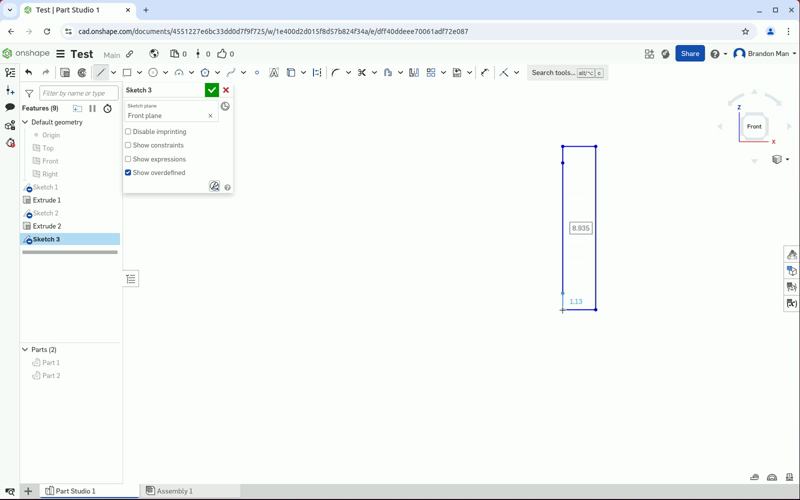
scroll(6)
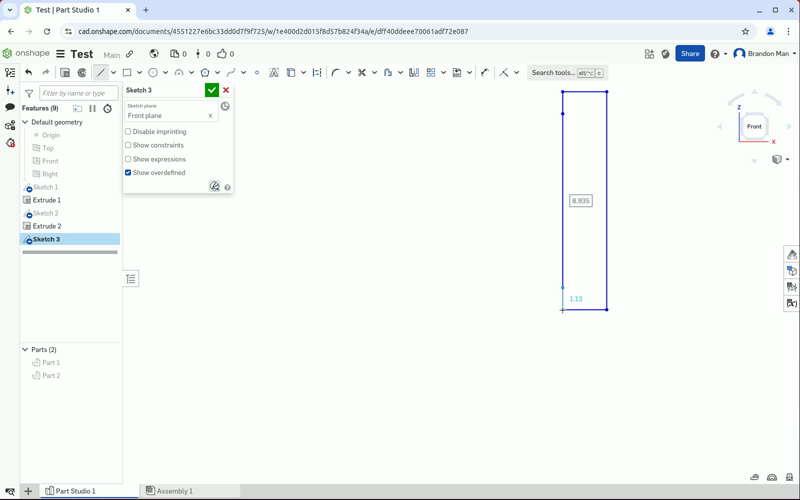
scroll(6)
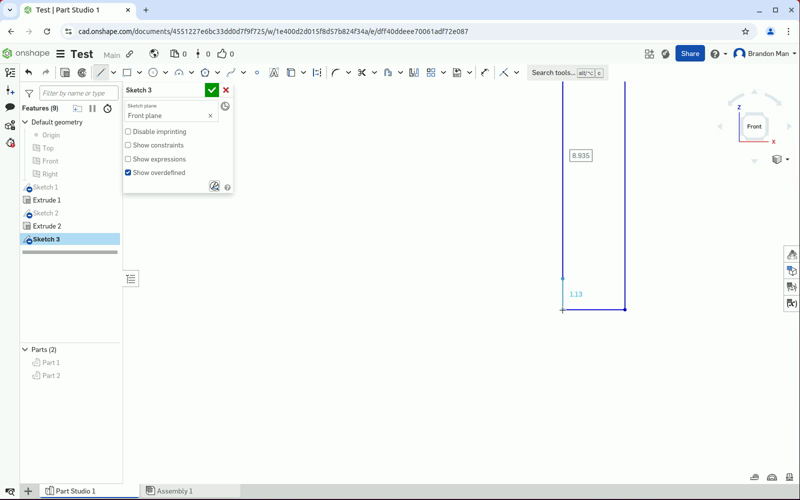
scroll(6)
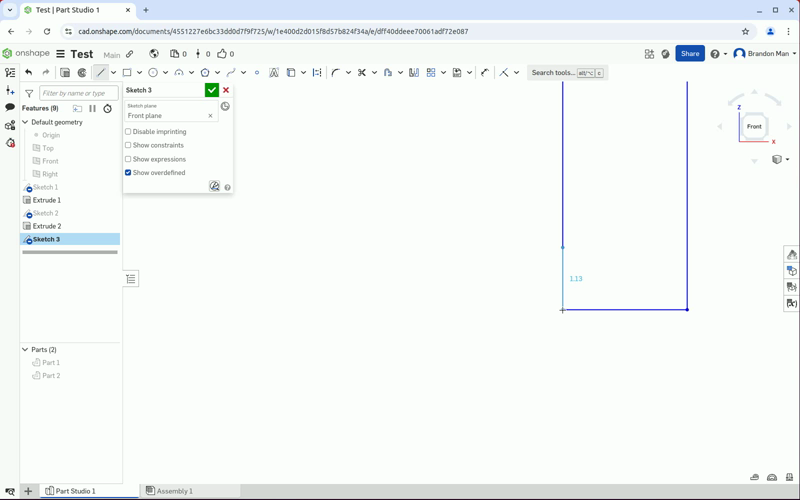
key_up(shift)
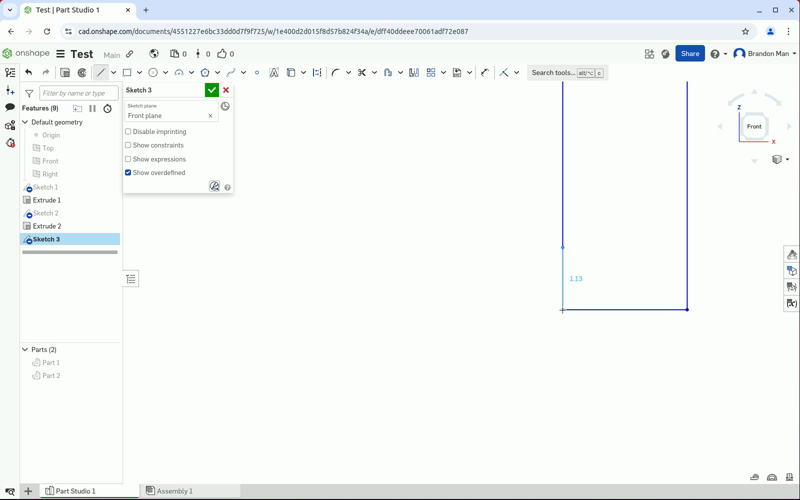
click(562, 309)
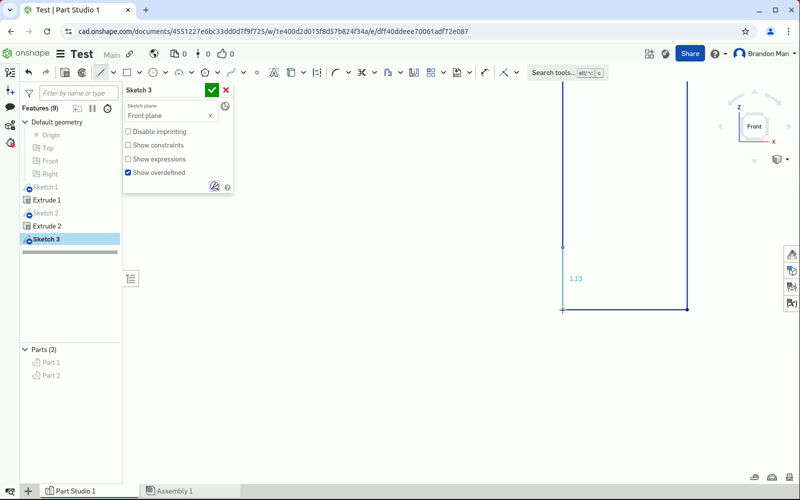
scroll(-6)
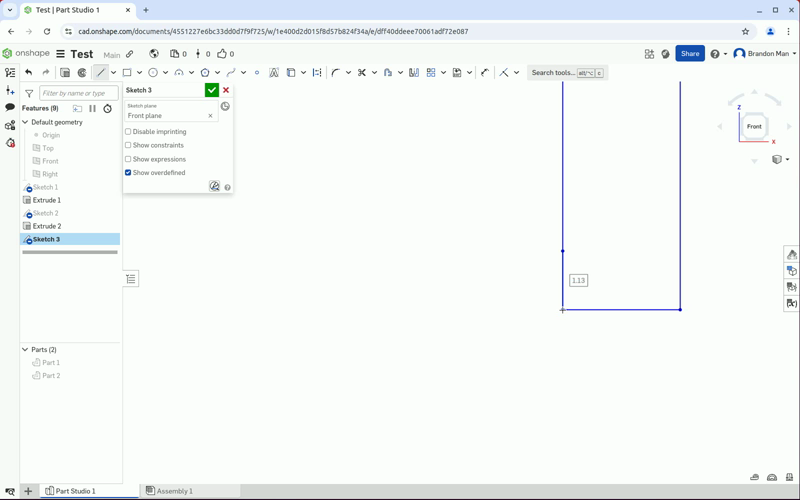
scroll(-6)
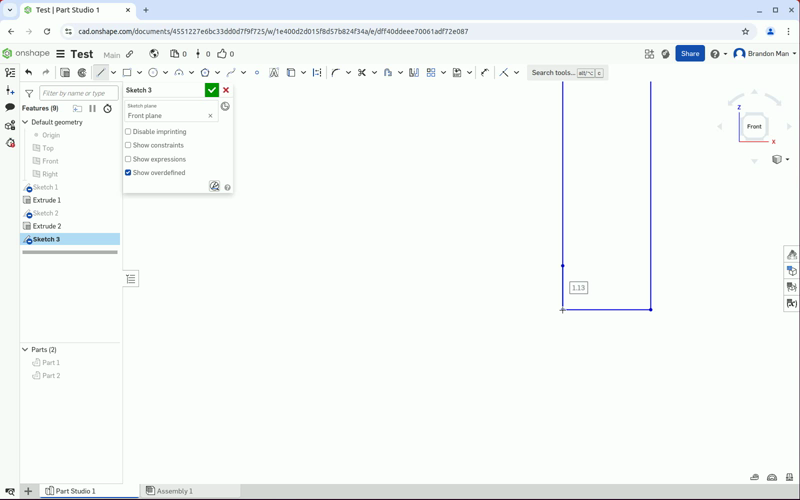
scroll(-6)
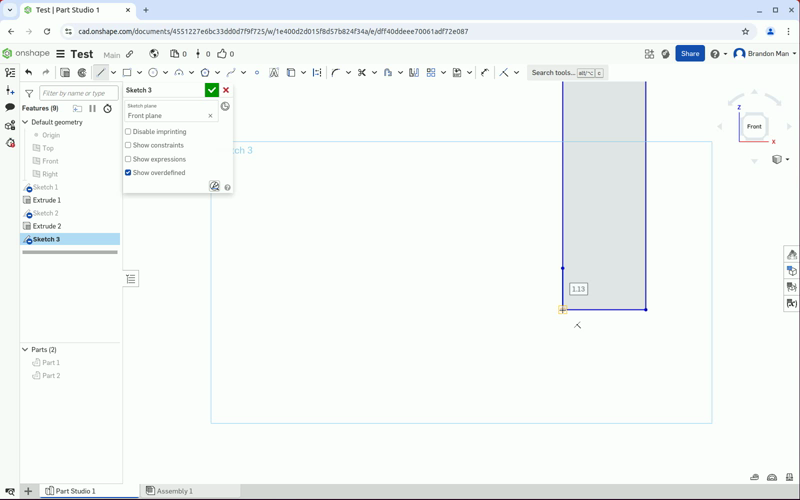
scroll(-6)
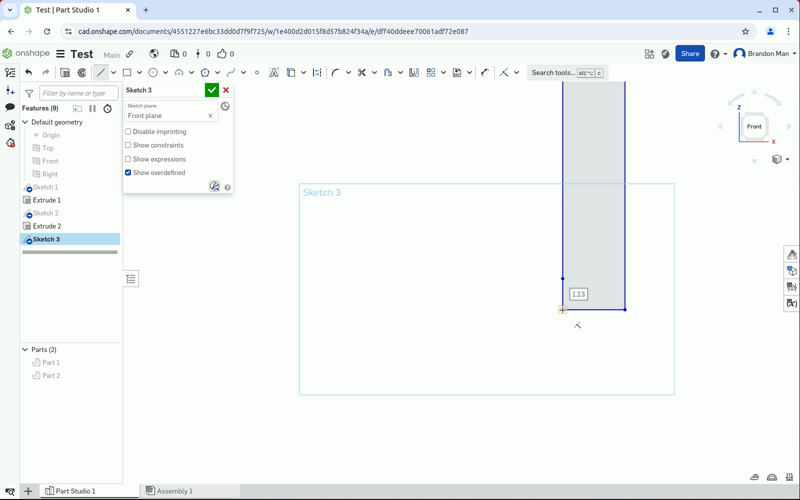
scroll(-6)
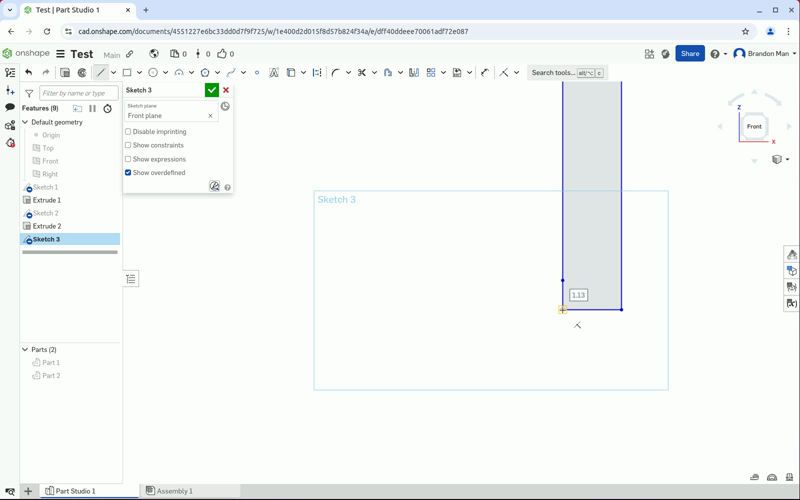
scroll(-6)
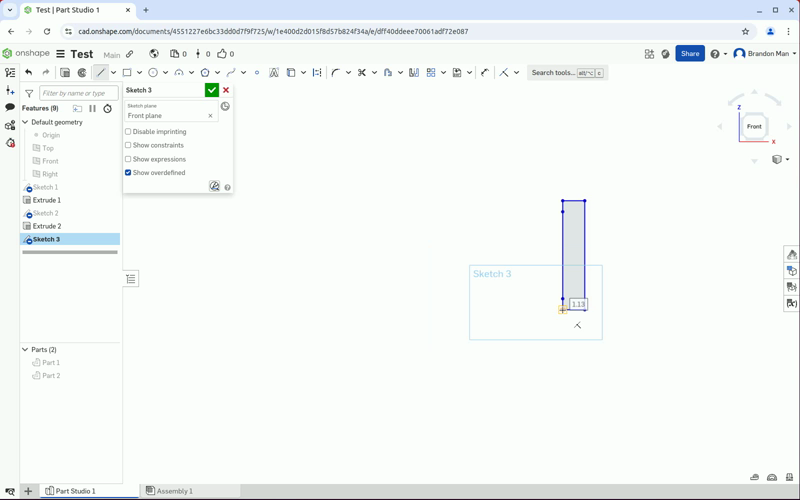
scroll(-6)
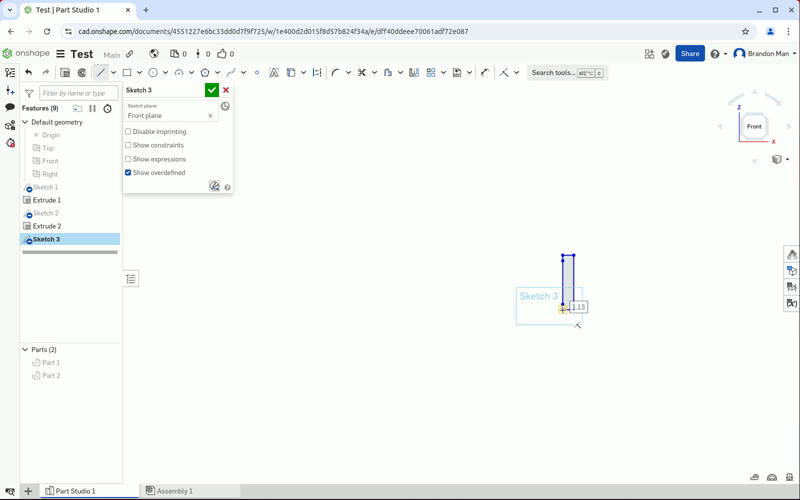
key(esc)
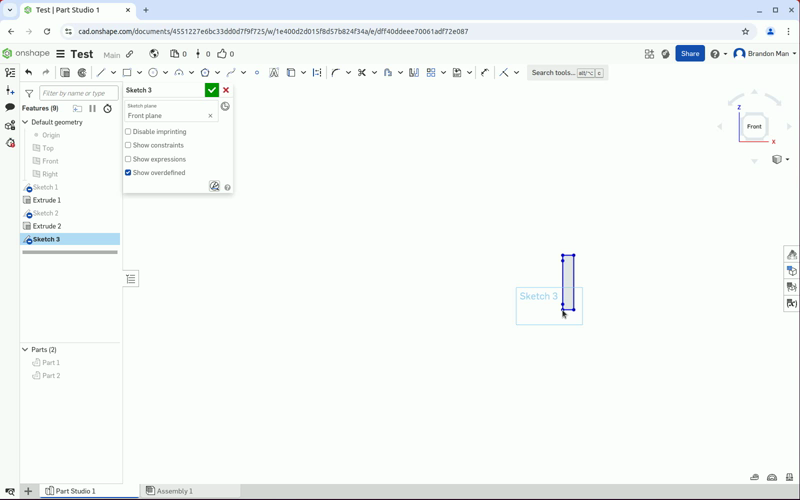
mouse_move(568, 295)
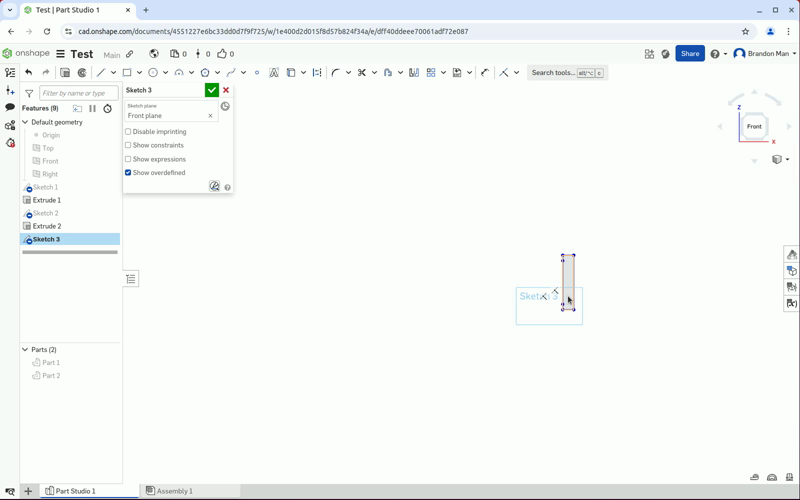
scroll(6)
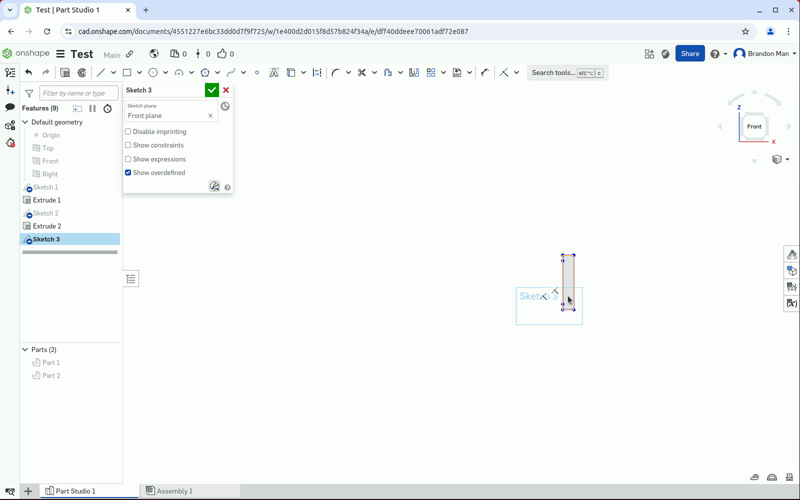
scroll(6)
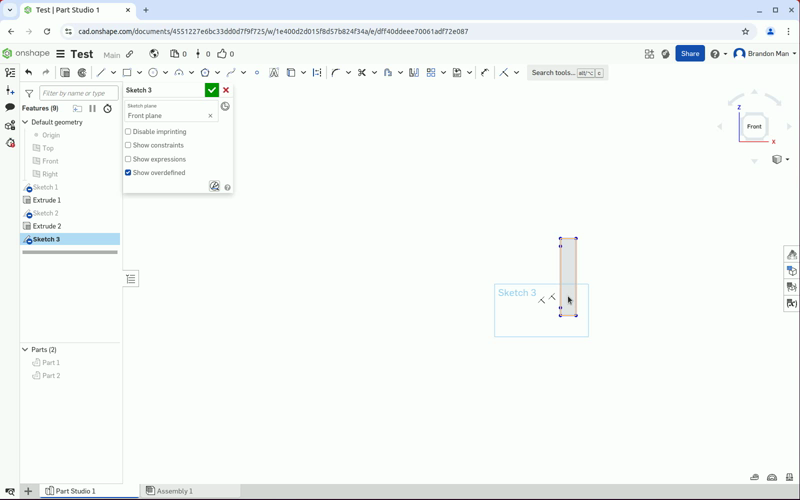
scroll(6)
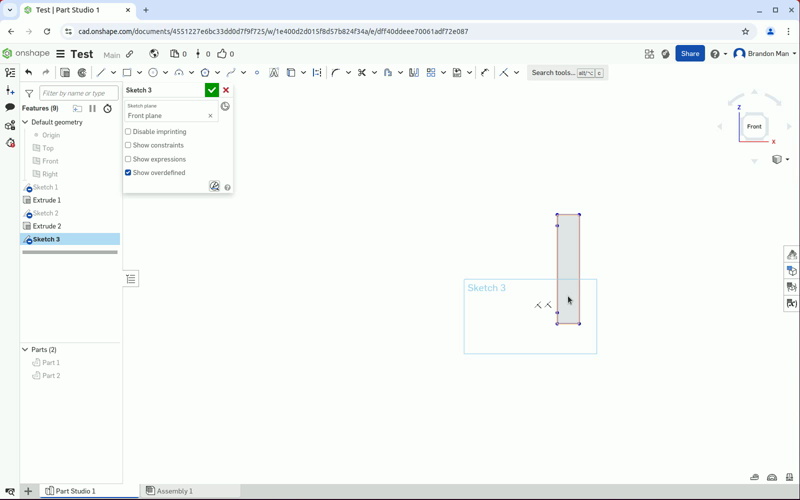
scroll(6)
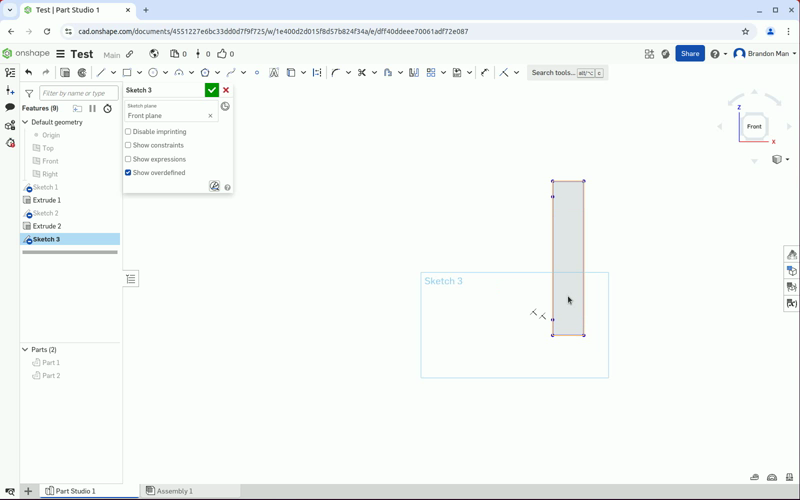
scroll(6)
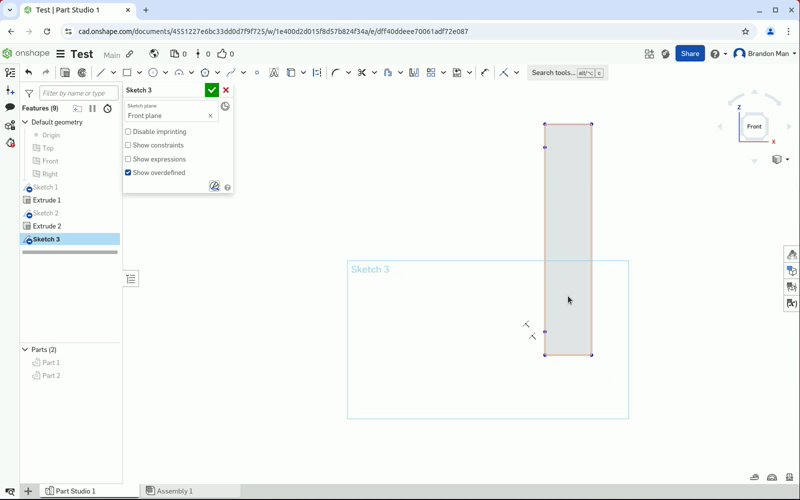
scroll(6)
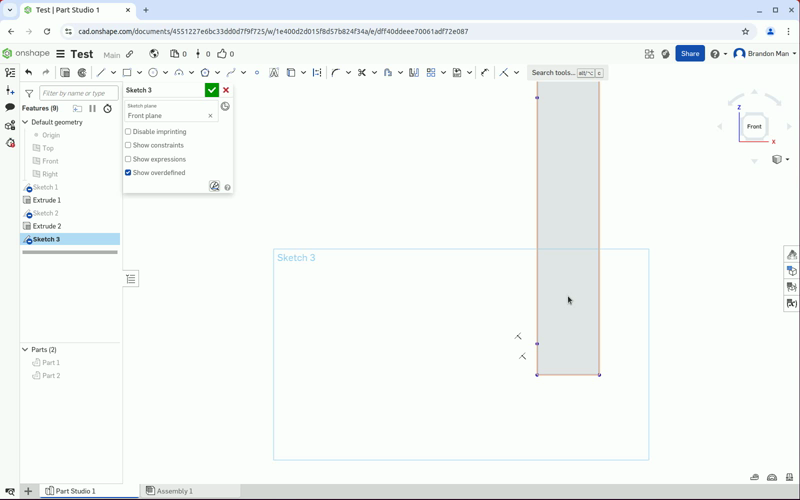
scroll(6)
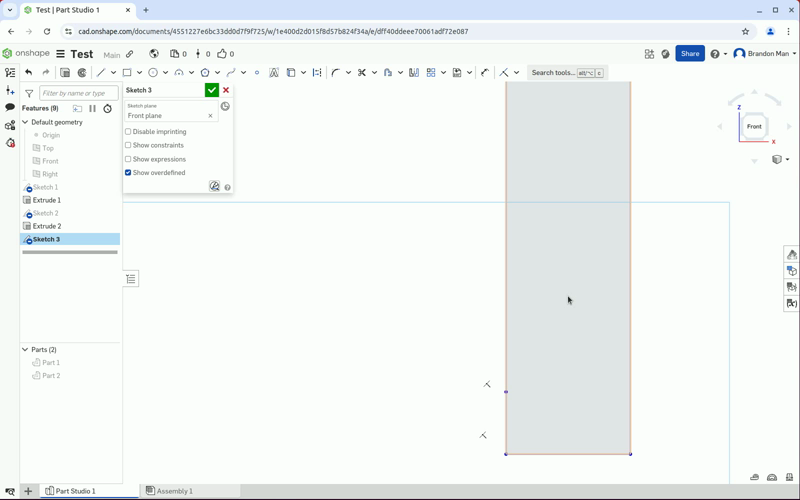
click(568, 295)
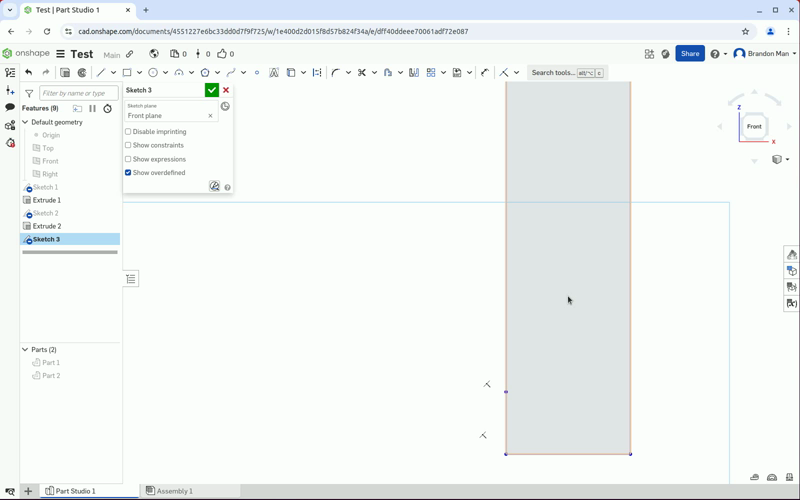
scroll(-6)
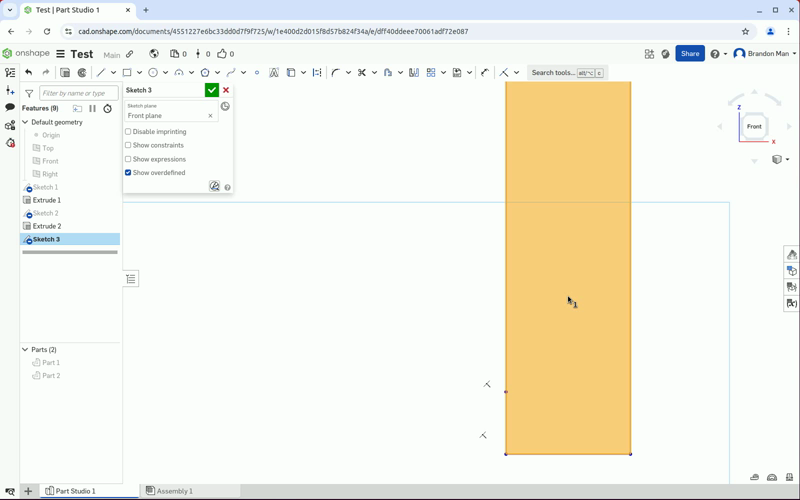
scroll(-6)
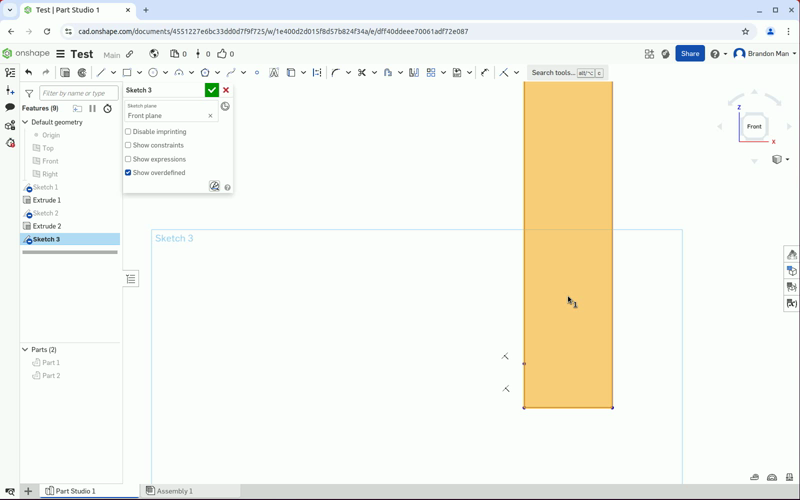
scroll(-6)
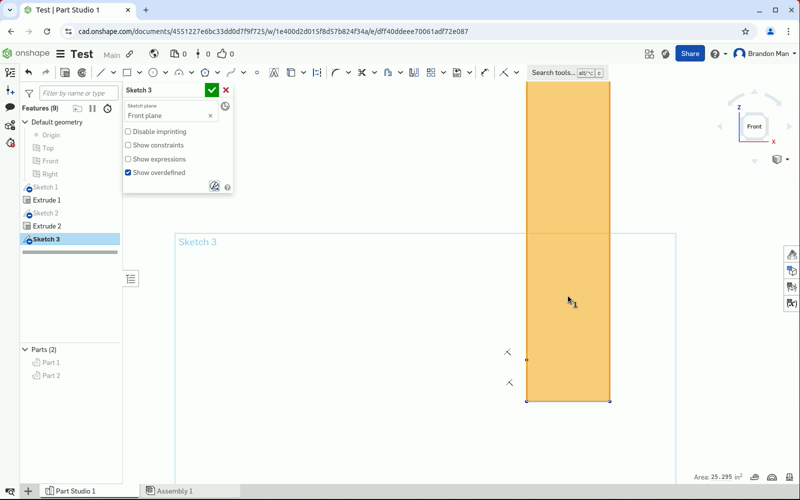
scroll(-6)
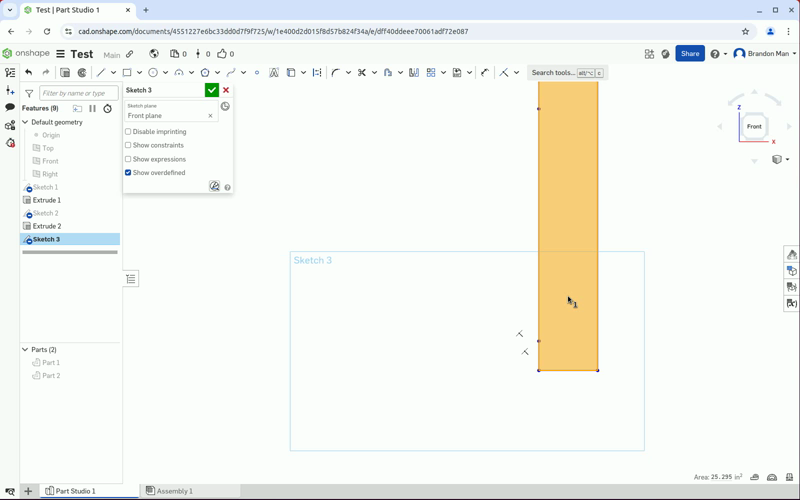
scroll(-6)
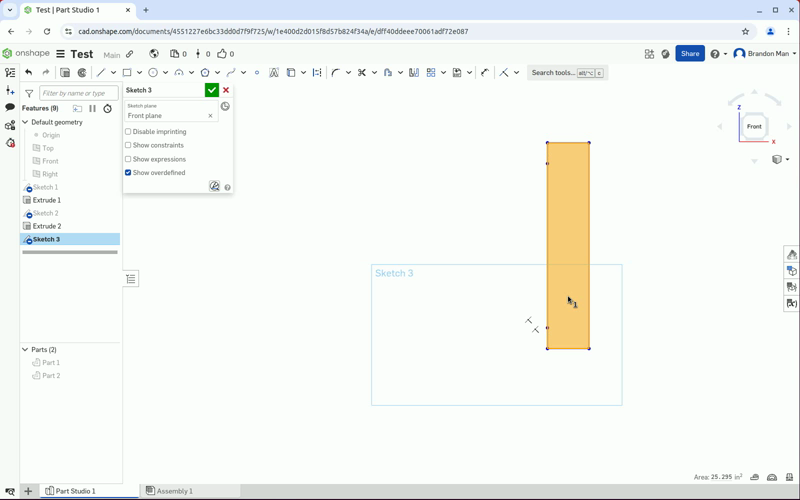
scroll(-6)
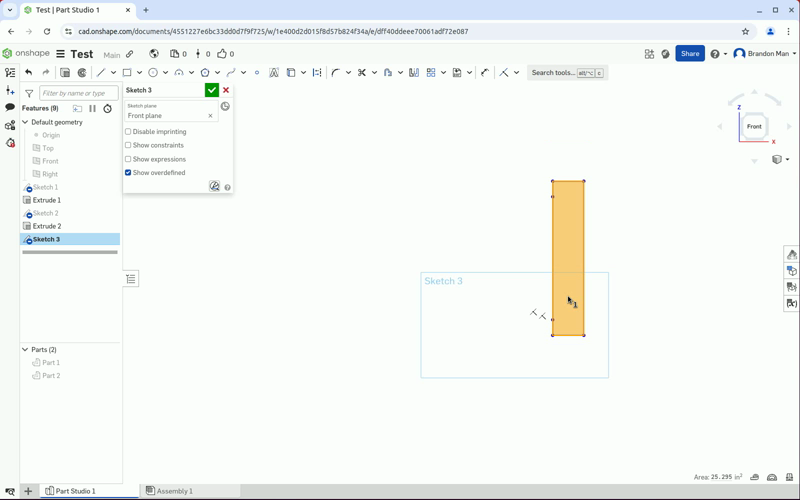
scroll(-6)
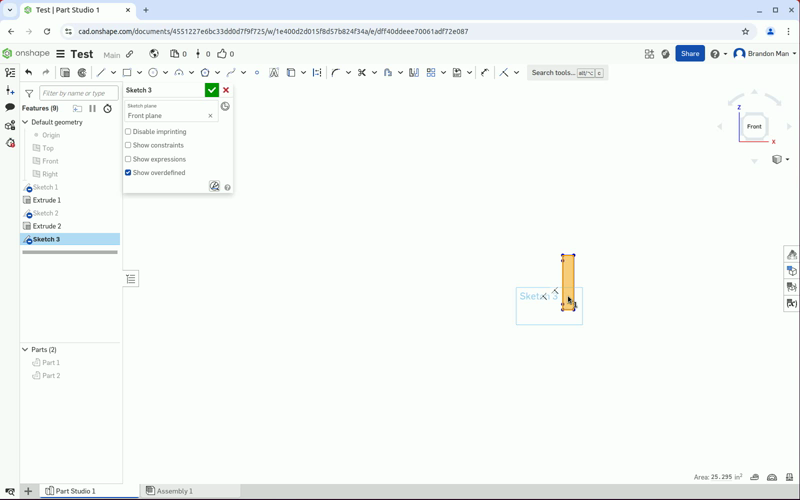
mouse_move(73, 352)
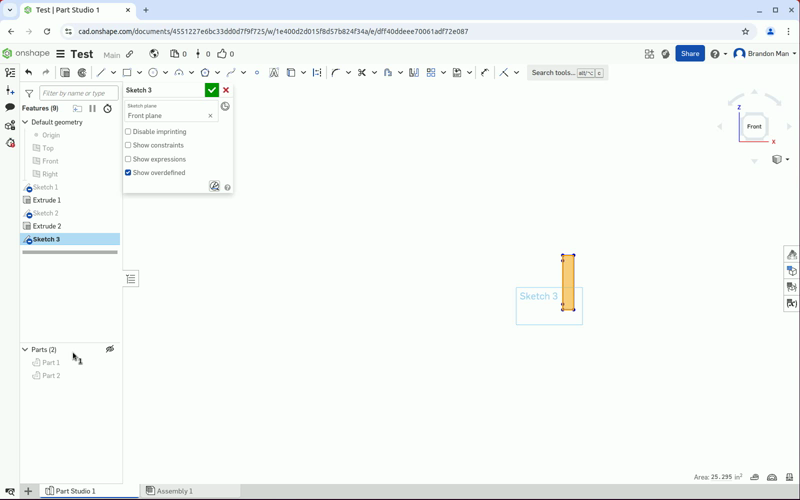
key(shift+y)
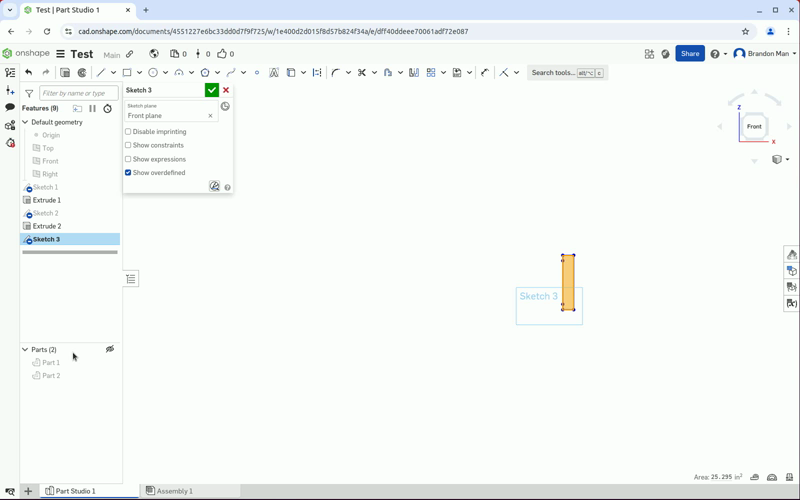
key(shift+e)
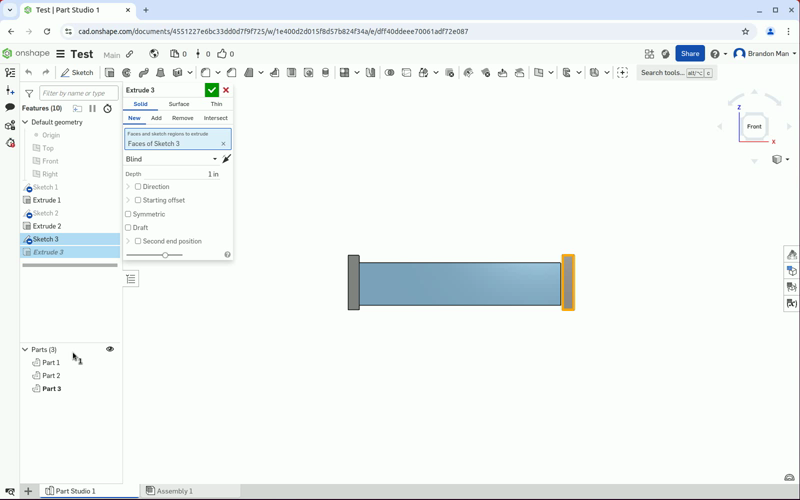
mouse_move(143, 106)
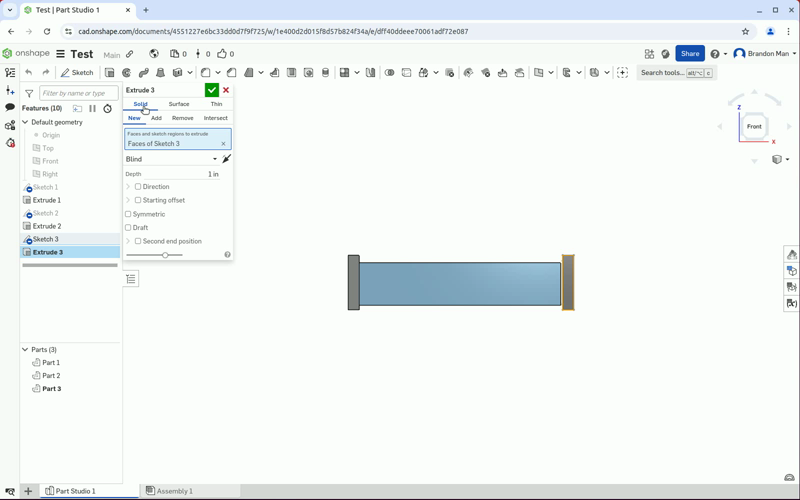
click(143, 106)
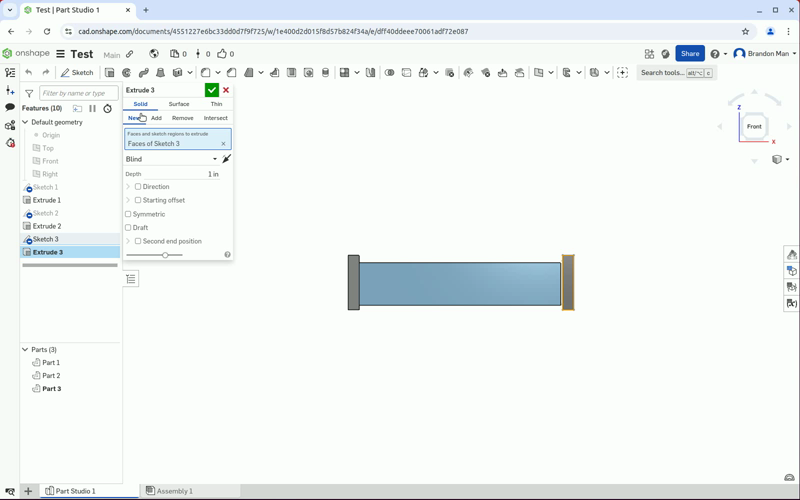
mouse_move(137, 120)
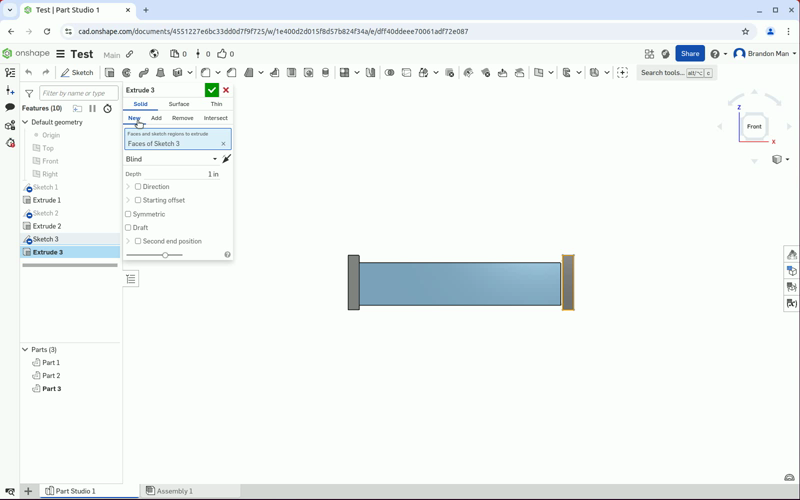
click(137, 120)
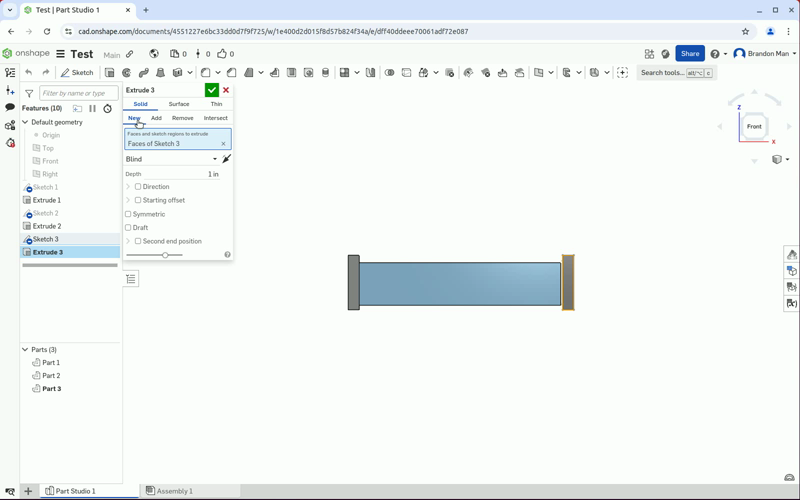
key(tab, 4)
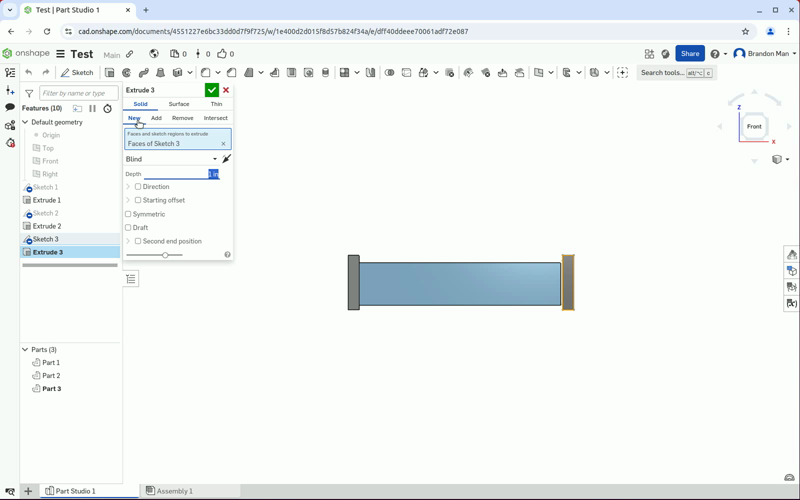
text(5.536)
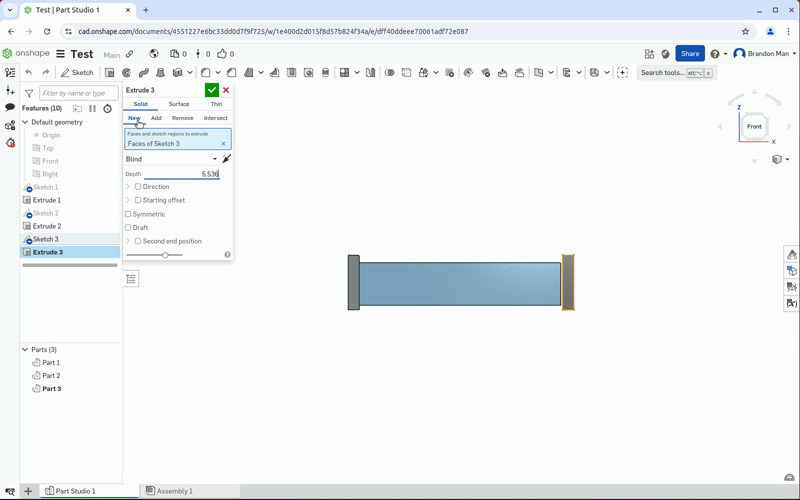
key(enter)
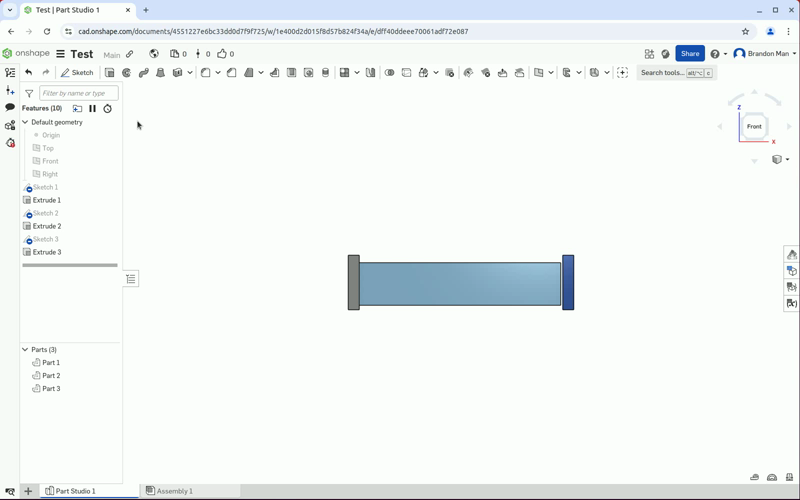
key(shift+h)
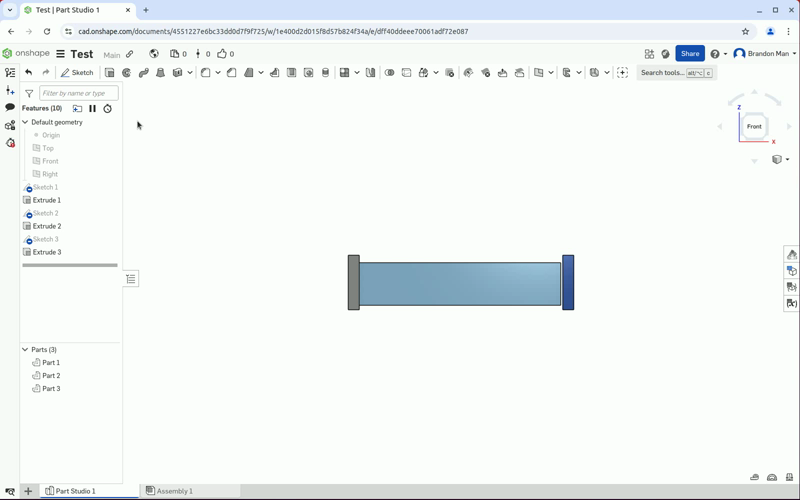
key(shift+h)
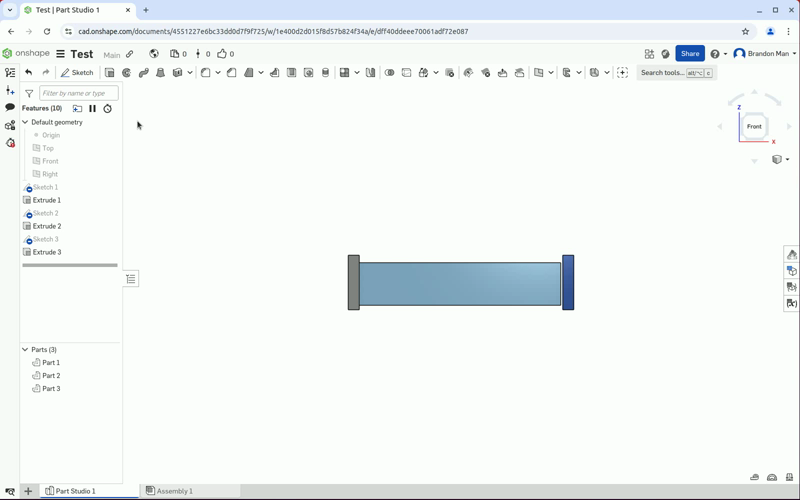
mouse_move(73, 189)
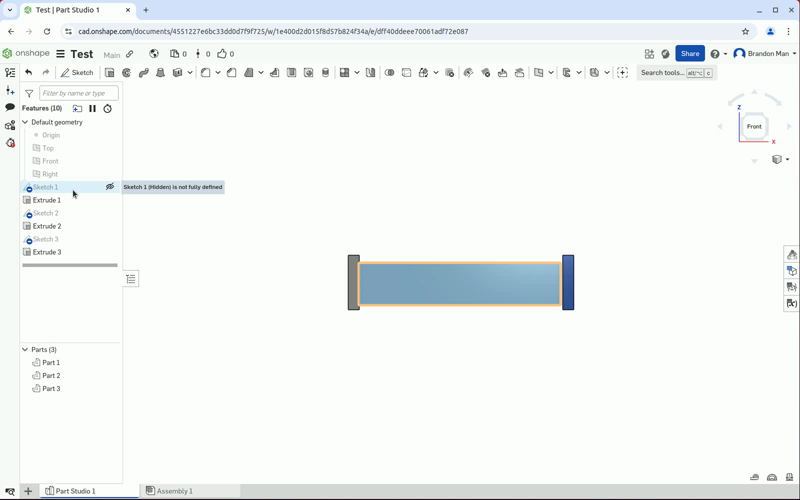
click(73, 189)
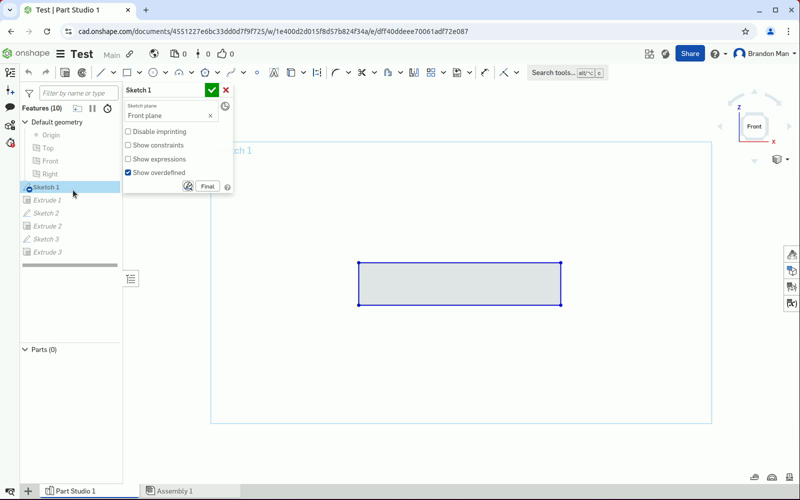
mouse_move(229, 92)
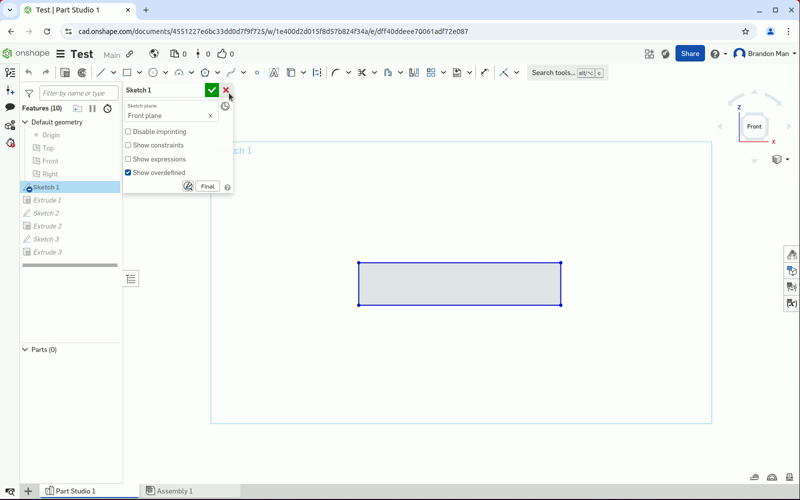
click(229, 92)
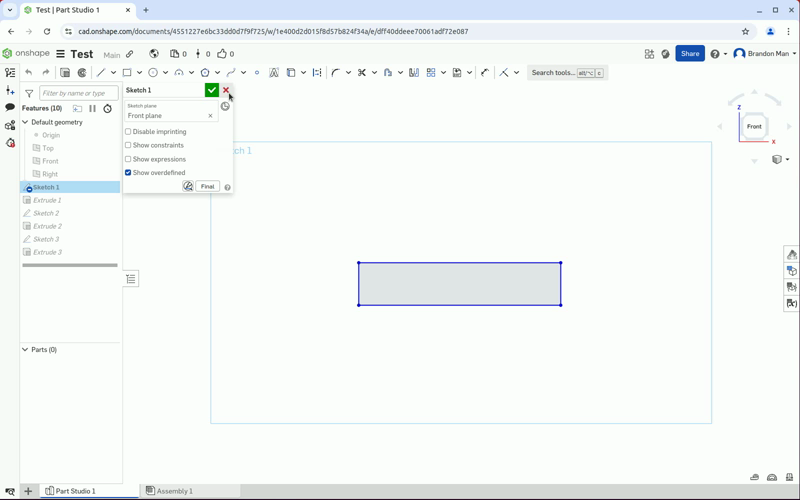
key(shift+s)
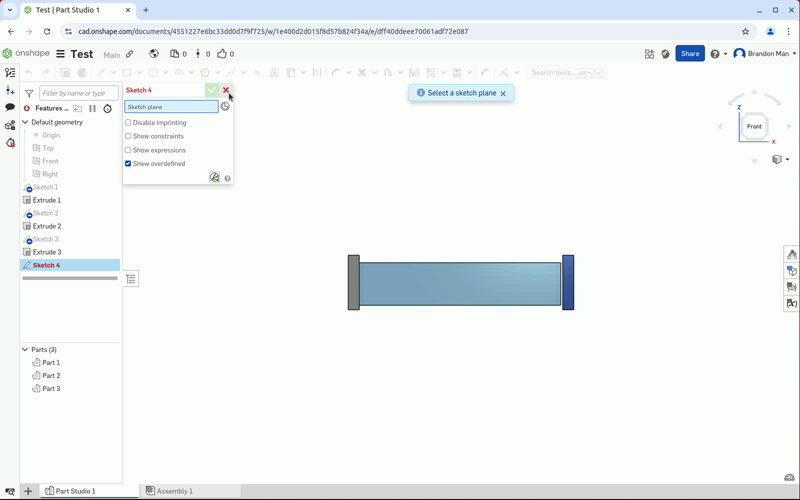
mouse_move(73, 163)
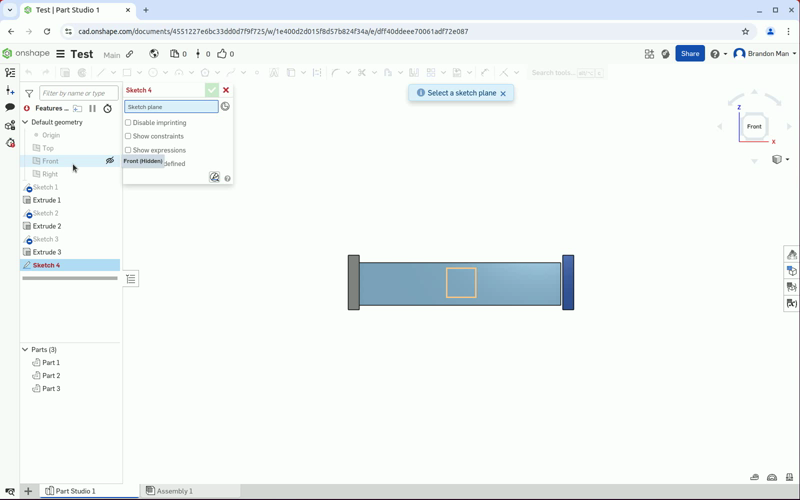
click(73, 163)
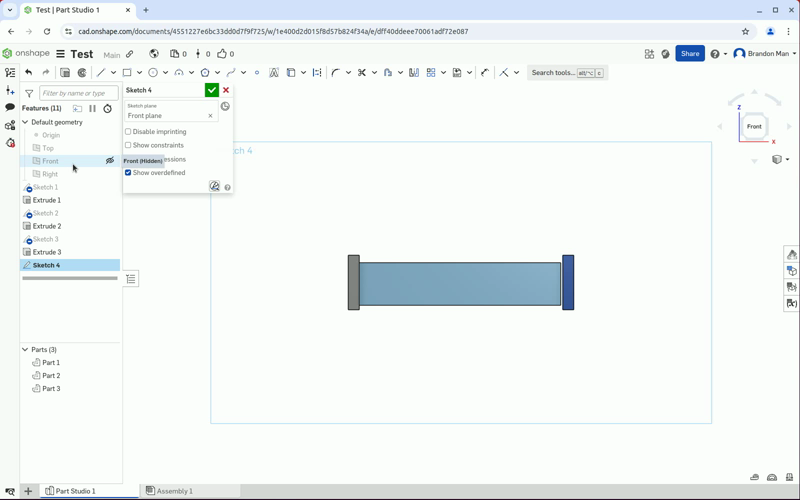
mouse_move(73, 352)
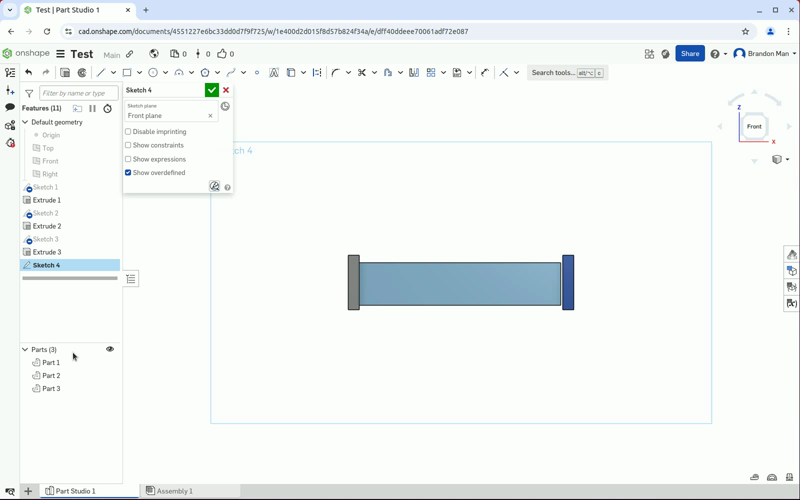
key(y)
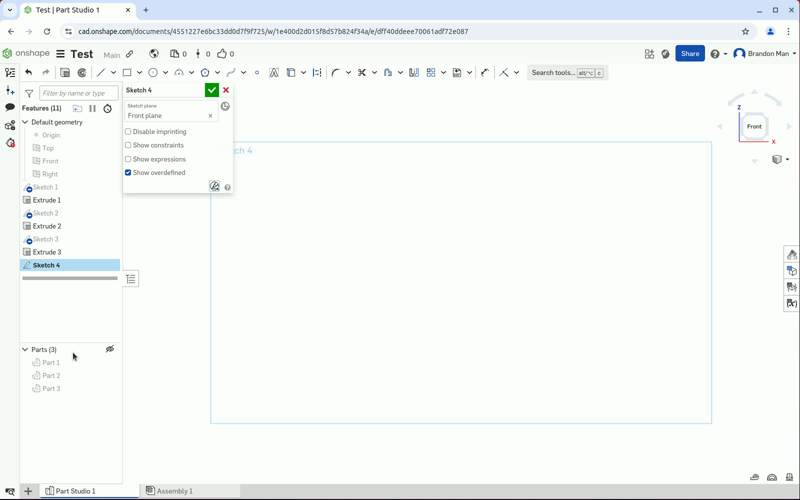
key(l)
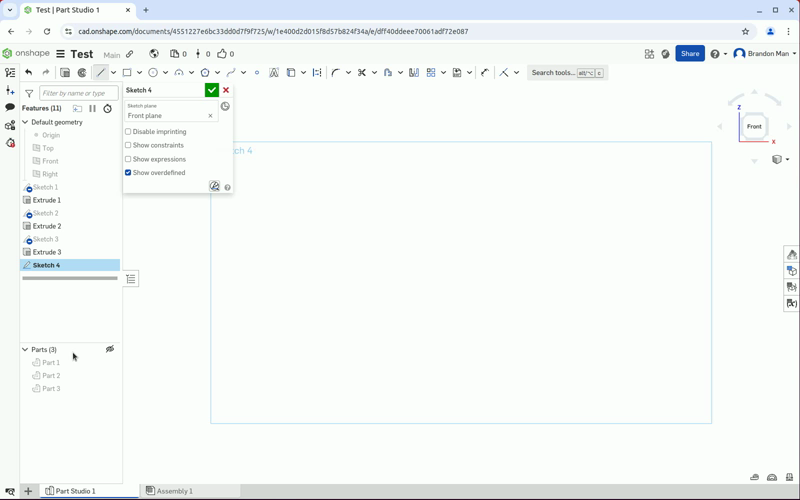
key_down(shift)
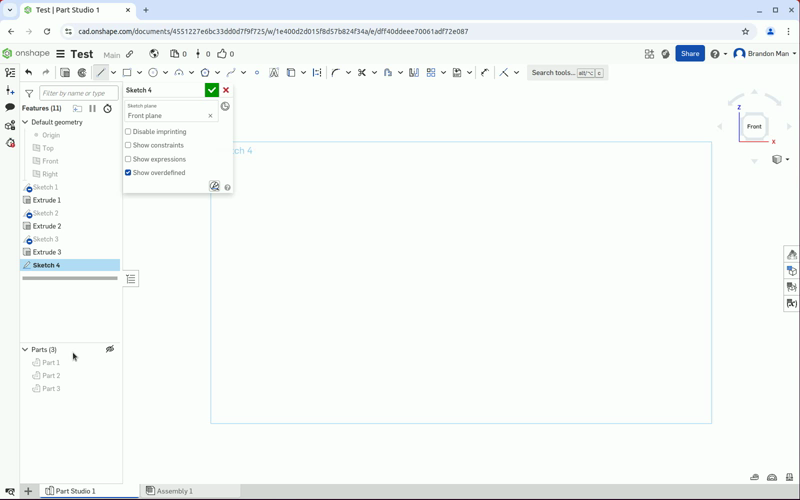
mouse_move(358, 309)
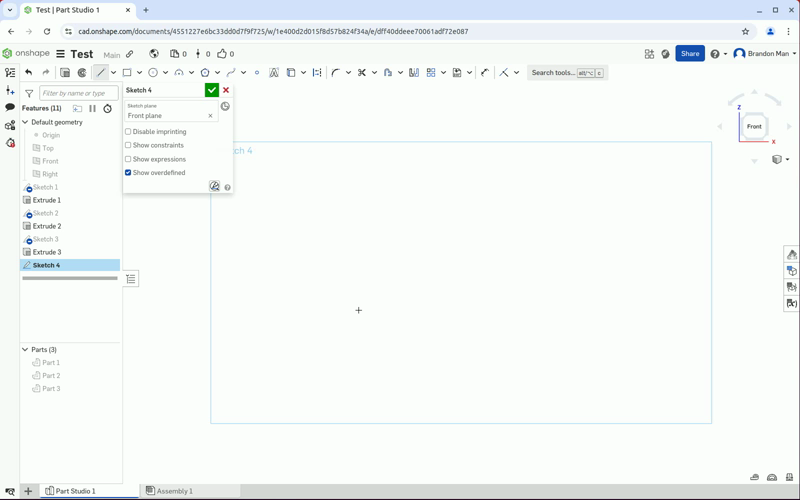
click(358, 309)
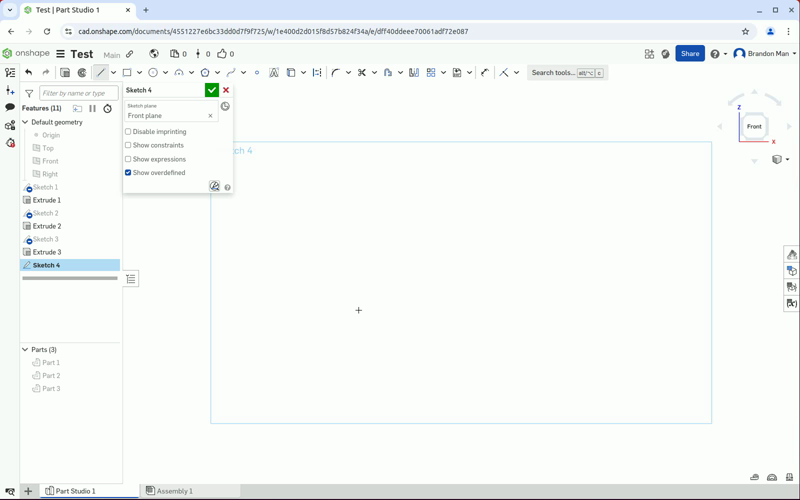
key_up(shift)
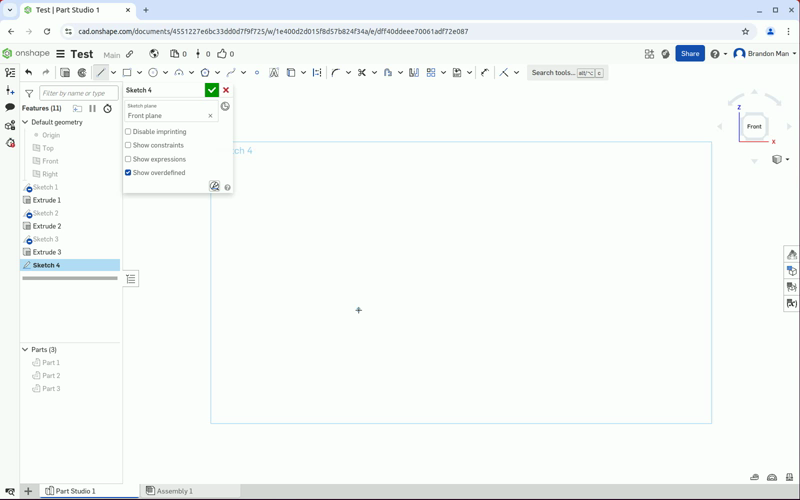
key_down(shift)
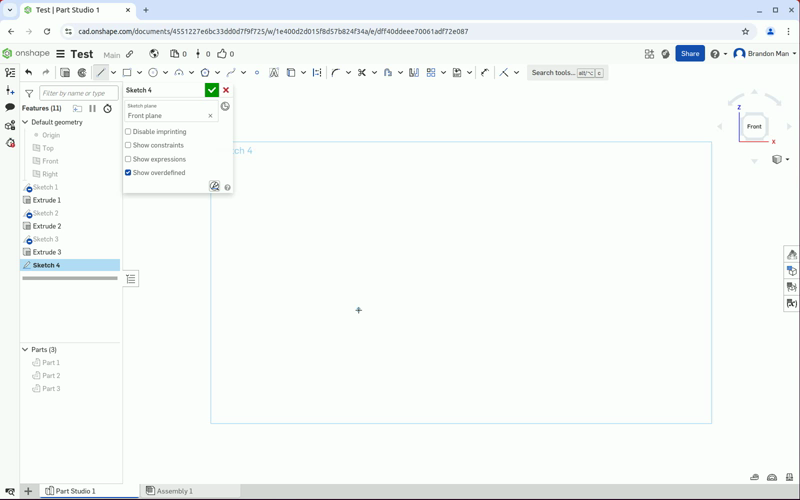
mouse_move(560, 309)
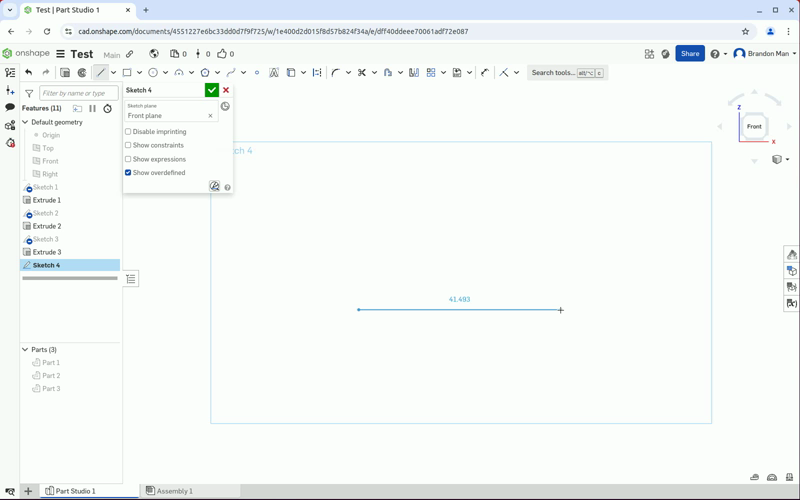
click(560, 309)
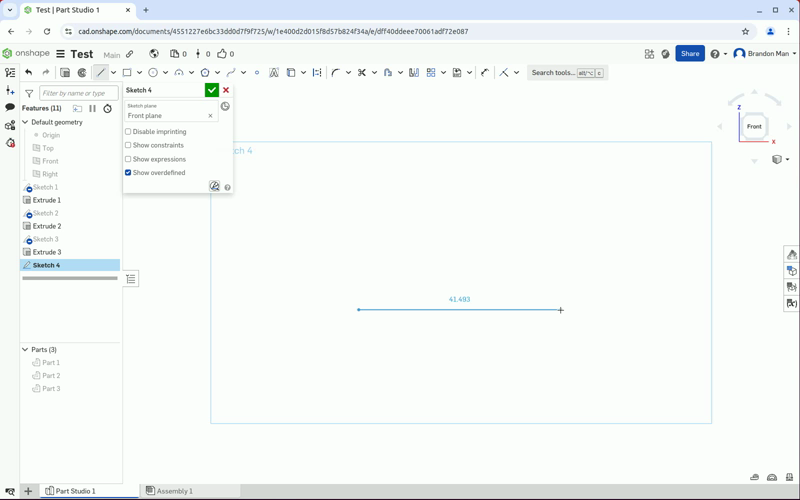
key_up(shift)
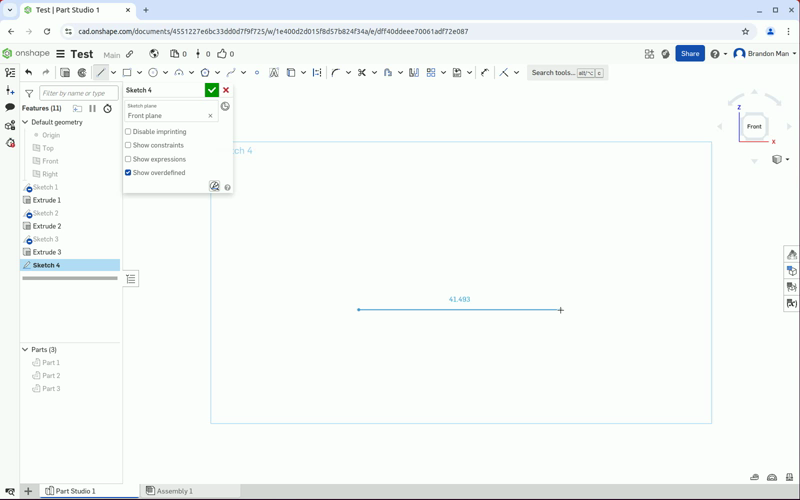
key_down(shift)
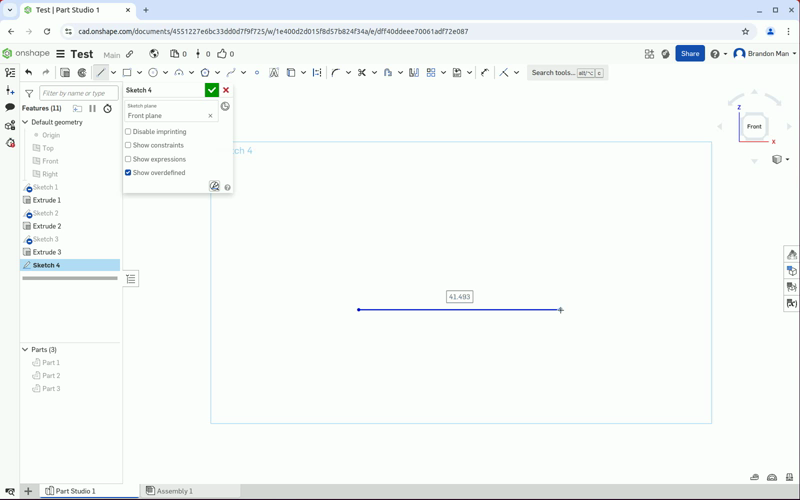
mouse_move(589, 309)
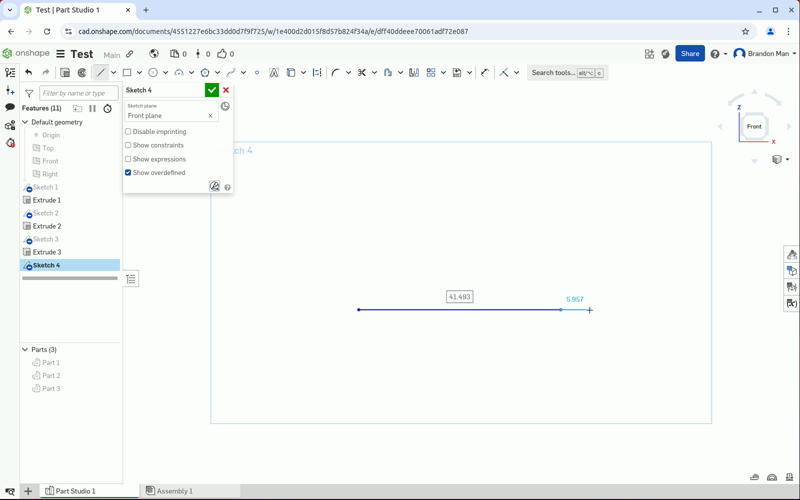
mouse_move(560, 303)
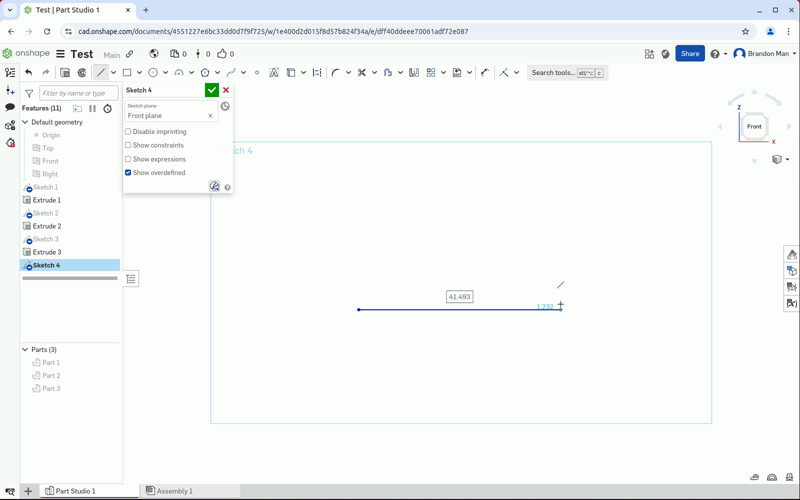
scroll(6)
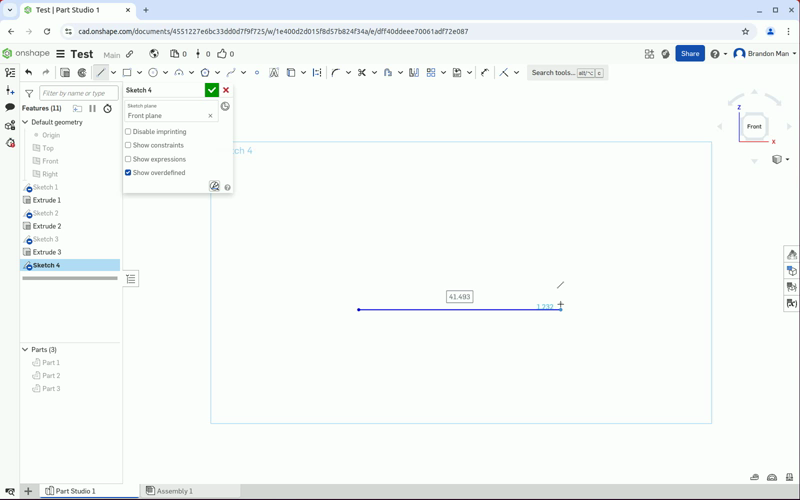
scroll(6)
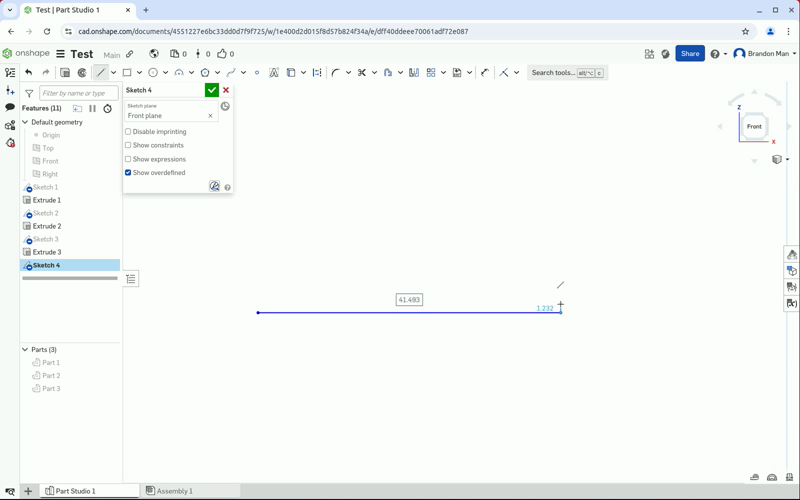
scroll(6)
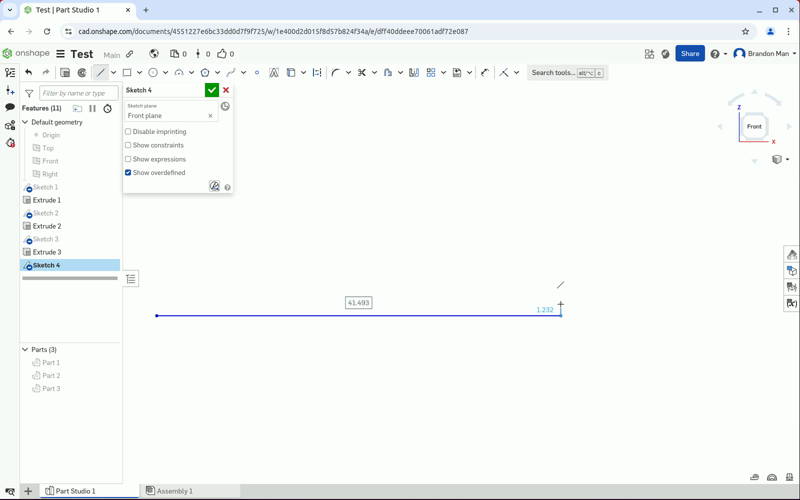
scroll(6)
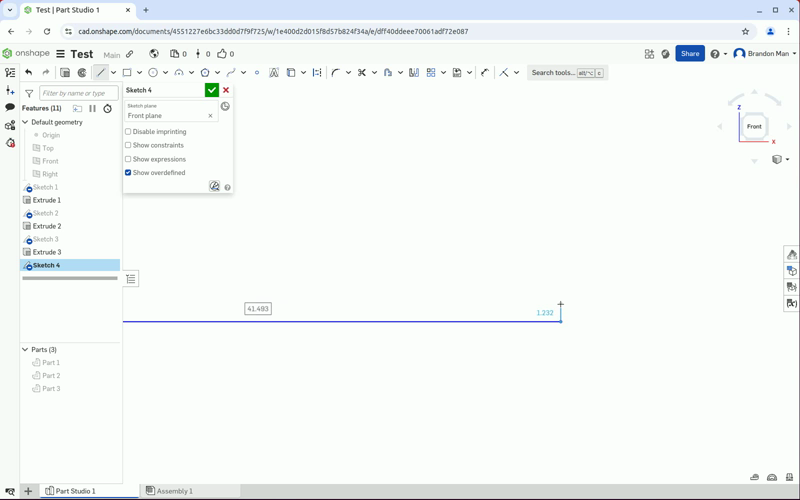
scroll(6)
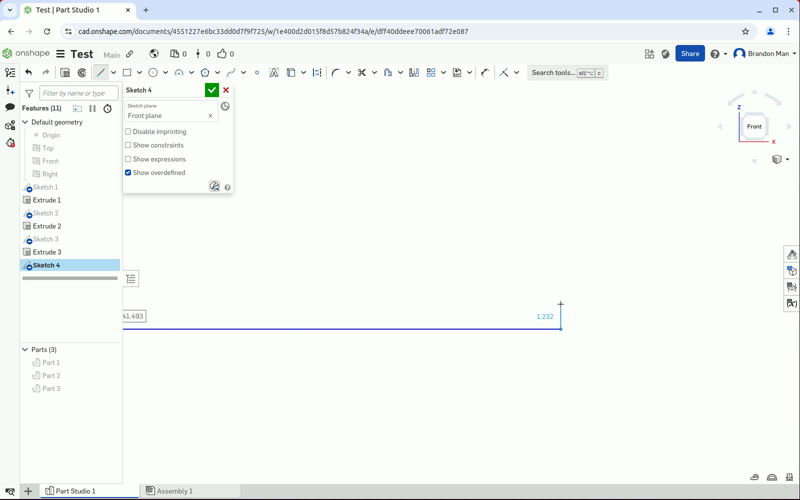
scroll(6)
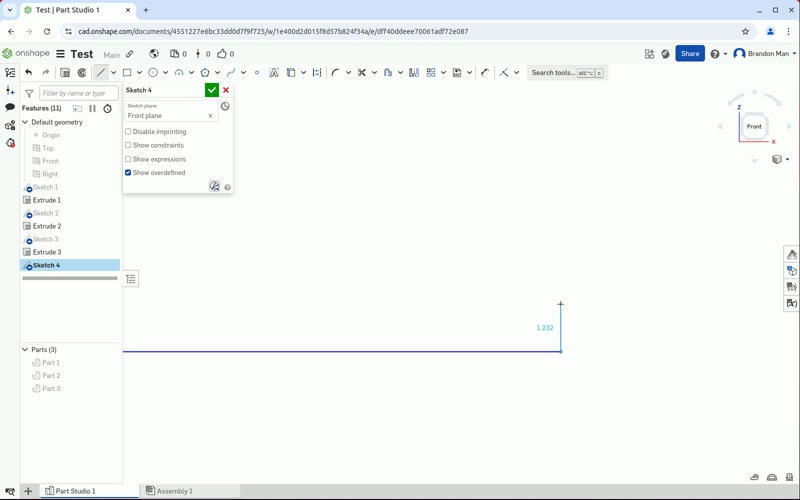
scroll(6)
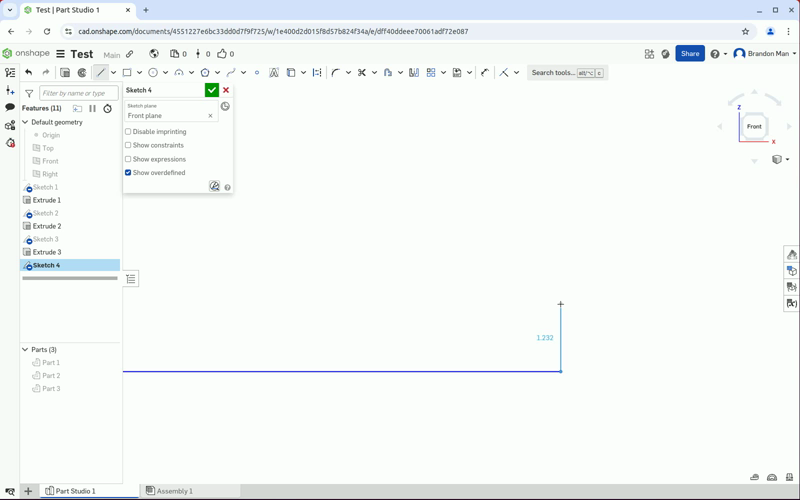
click(560, 303)
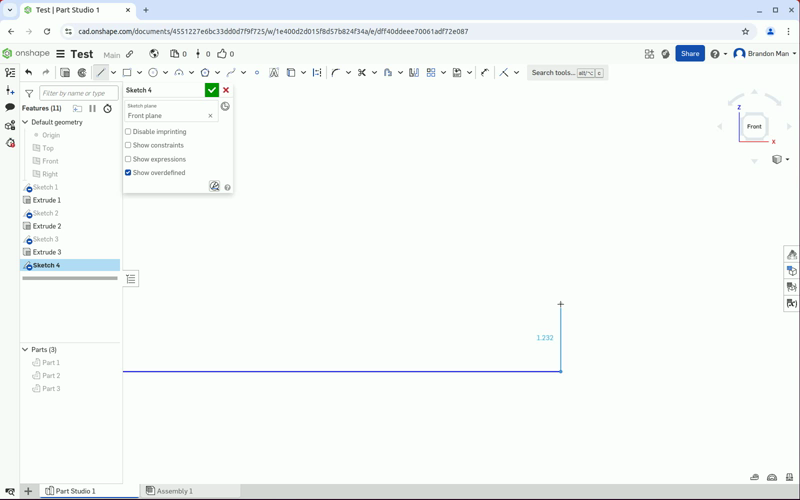
scroll(-6)
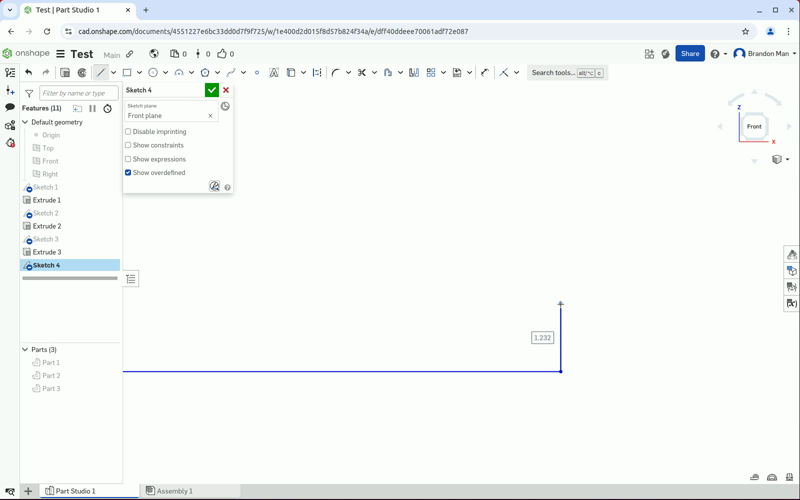
scroll(-6)
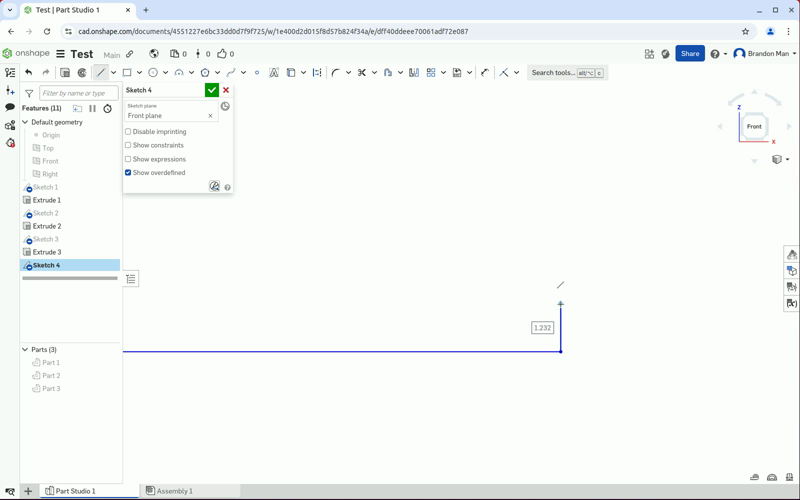
scroll(-6)
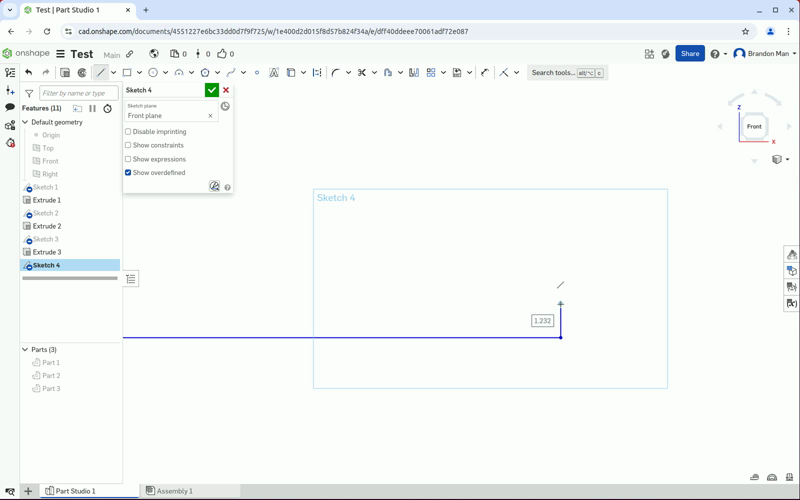
scroll(-6)
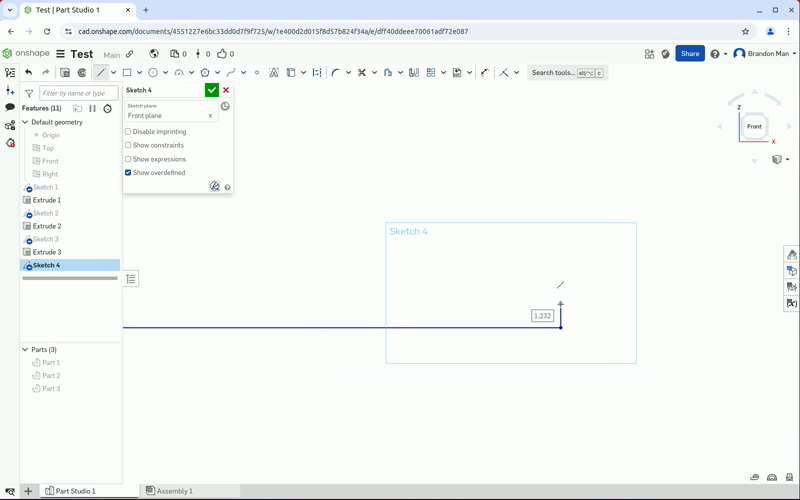
scroll(-6)
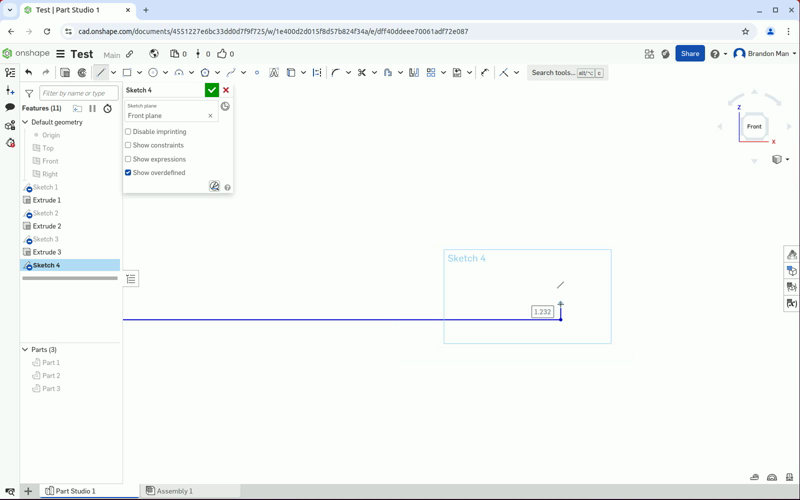
scroll(-6)
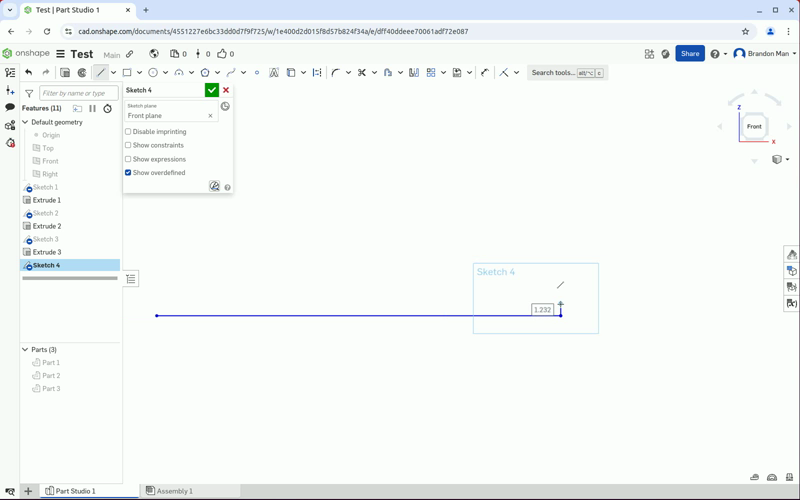
scroll(-6)
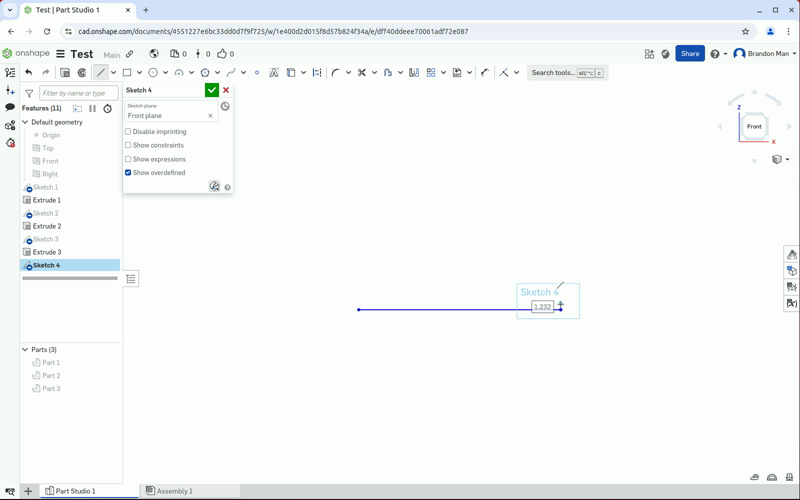
key_up(shift)
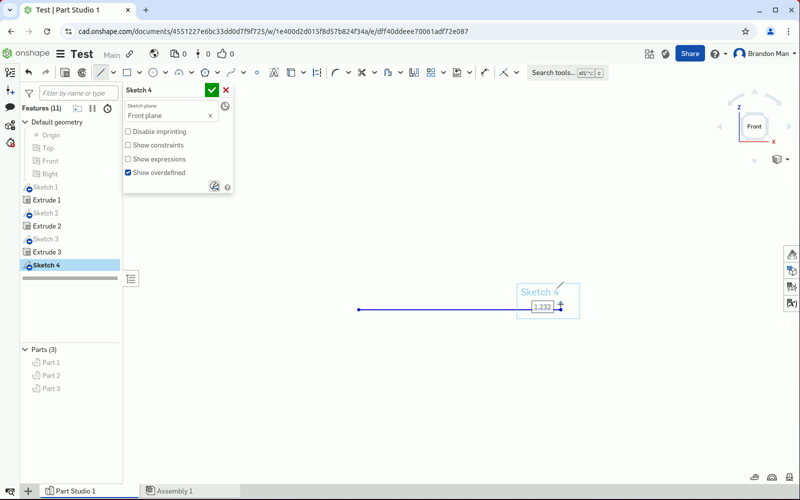
key_down(shift)
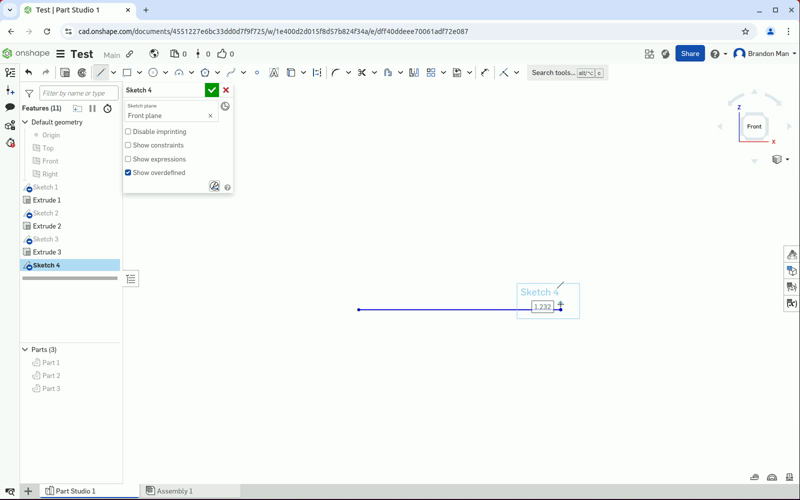
mouse_move(358, 303)
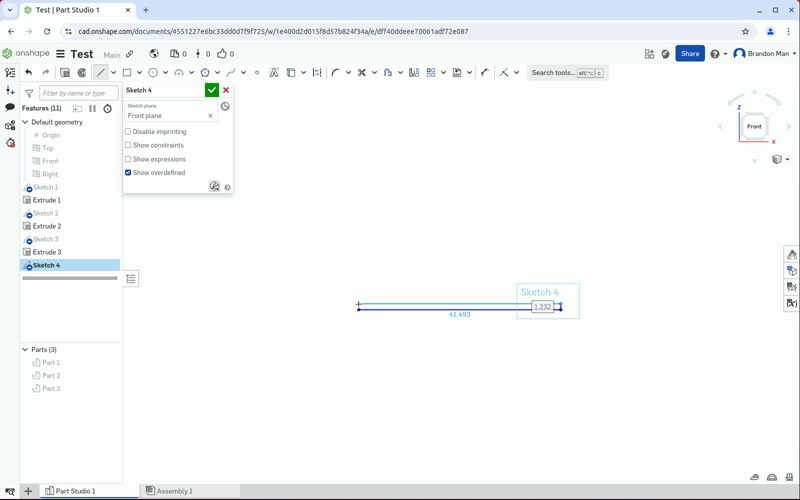
click(358, 303)
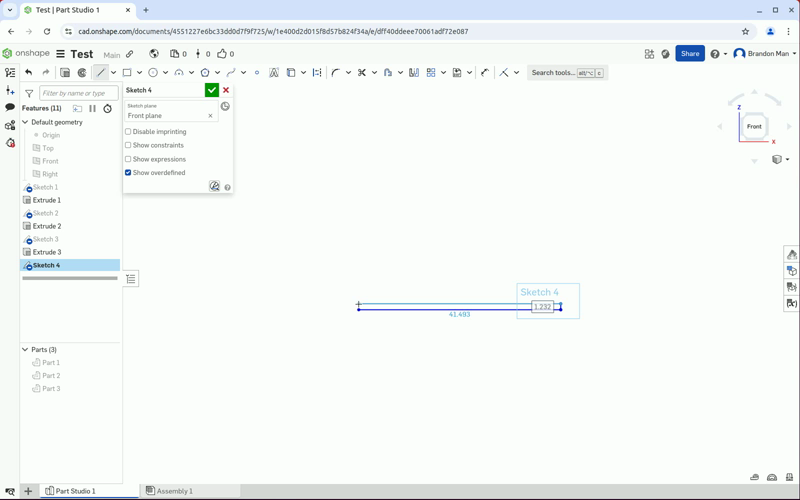
key_up(shift)
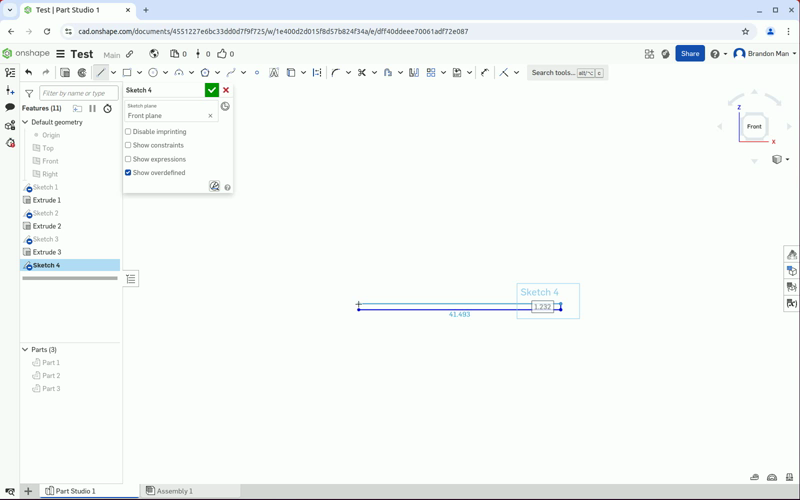
mouse_move(388, 303)
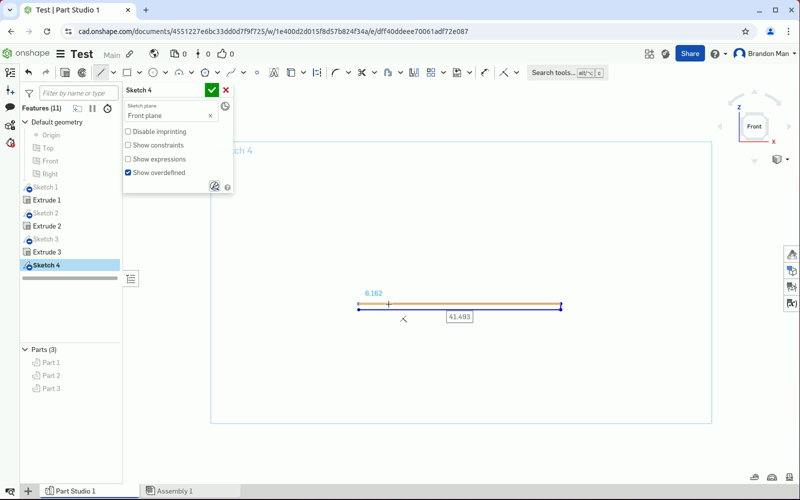
key_down(shift)
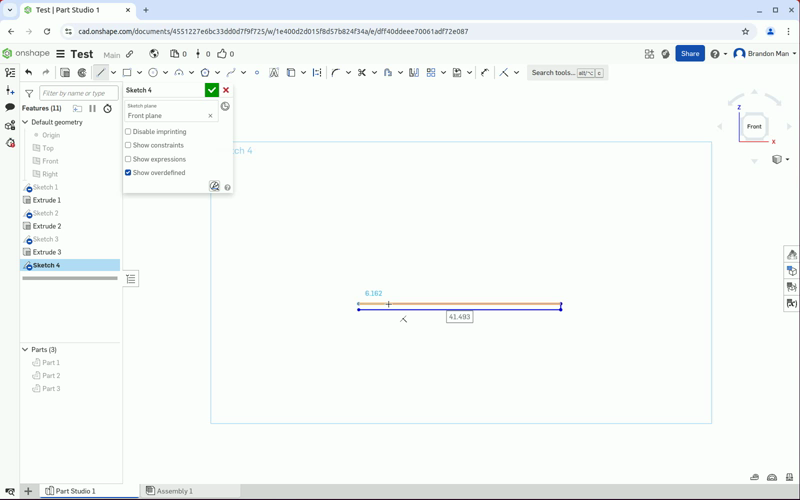
mouse_move(358, 309)
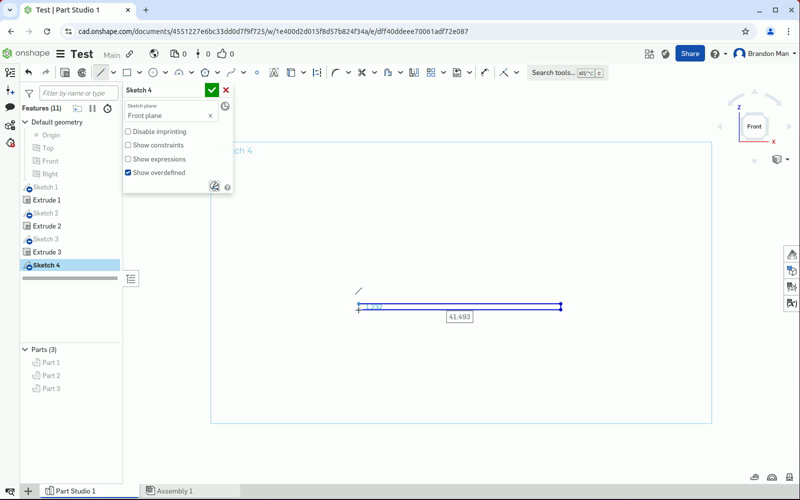
scroll(6)
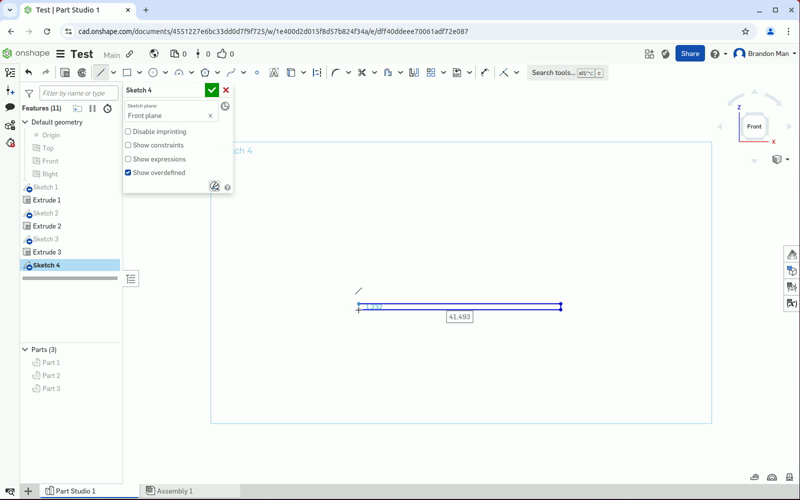
scroll(6)
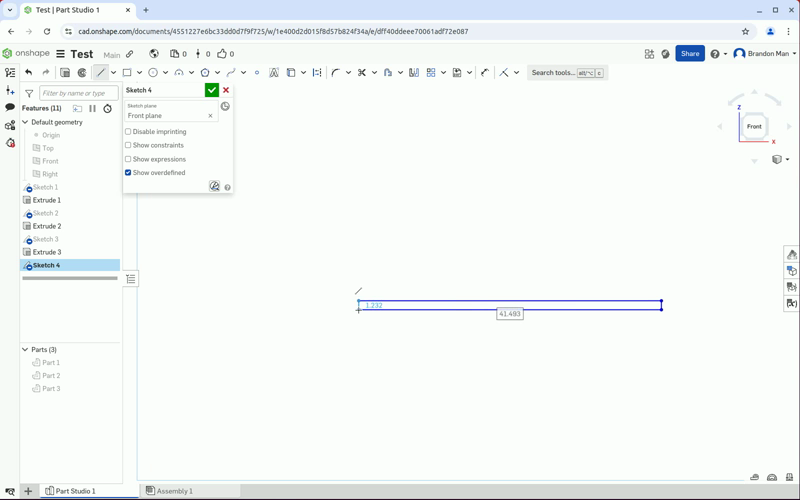
scroll(6)
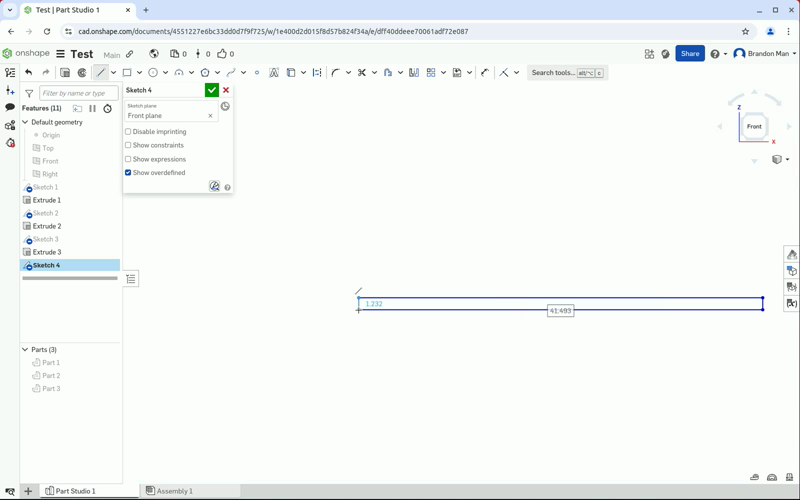
scroll(6)
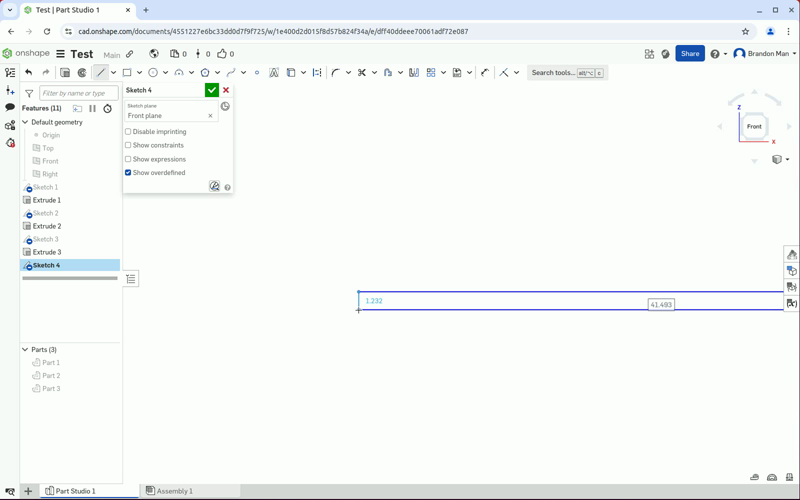
scroll(6)
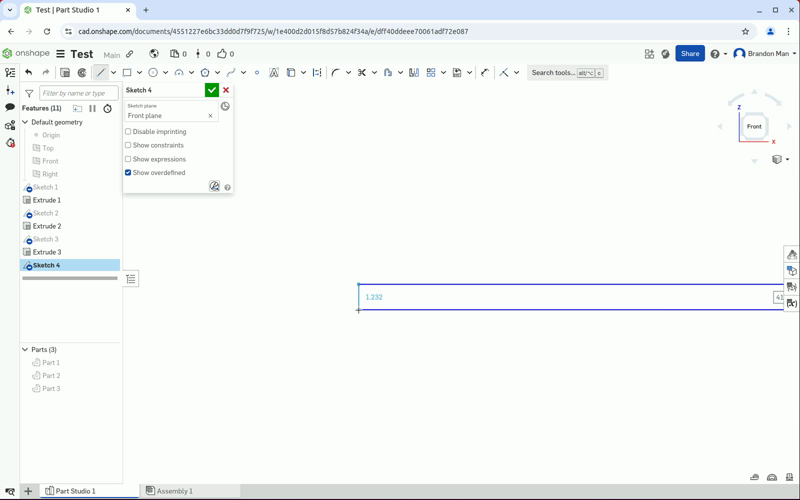
scroll(6)
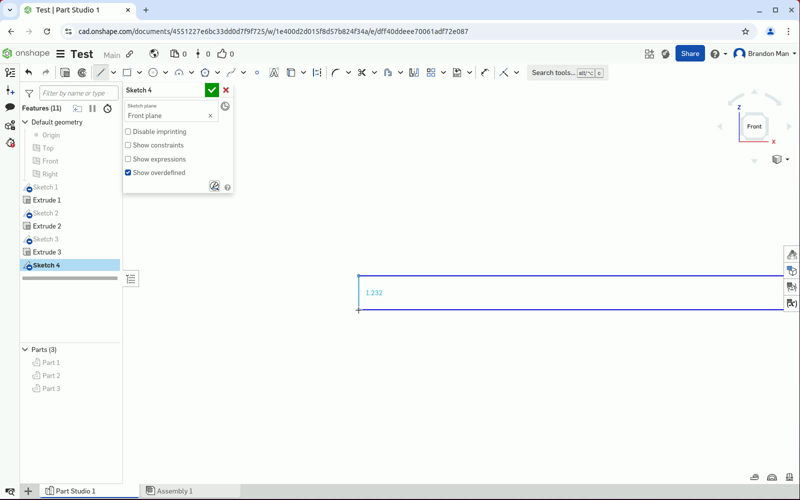
scroll(6)
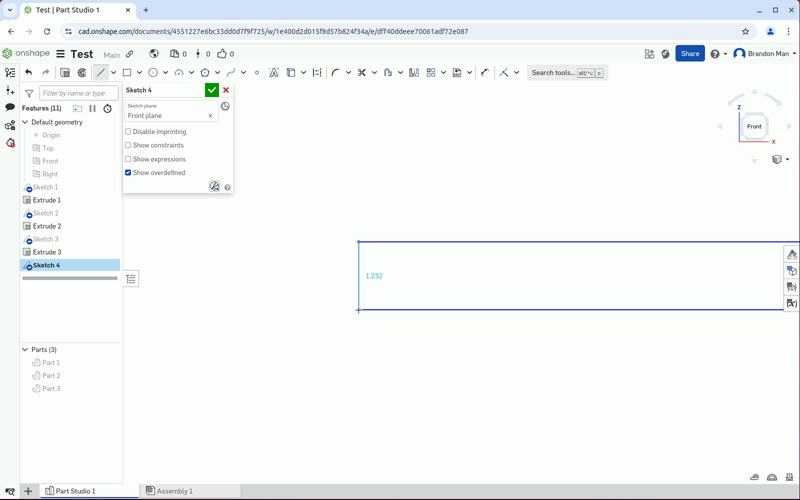
key_up(shift)
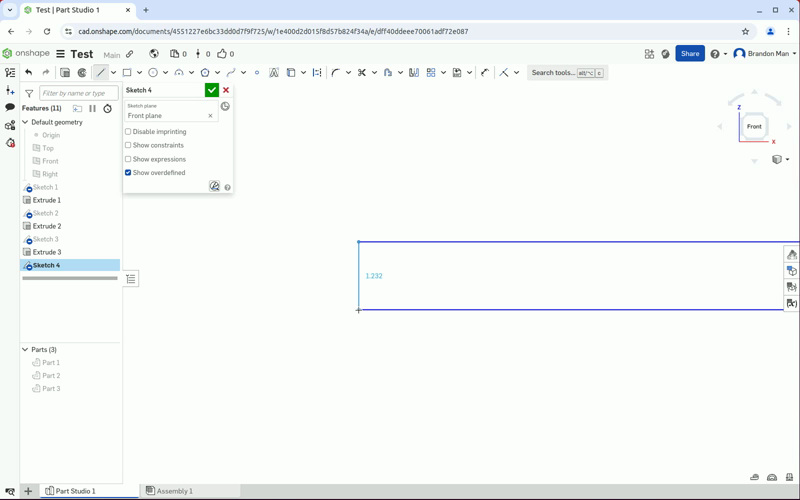
click(358, 309)
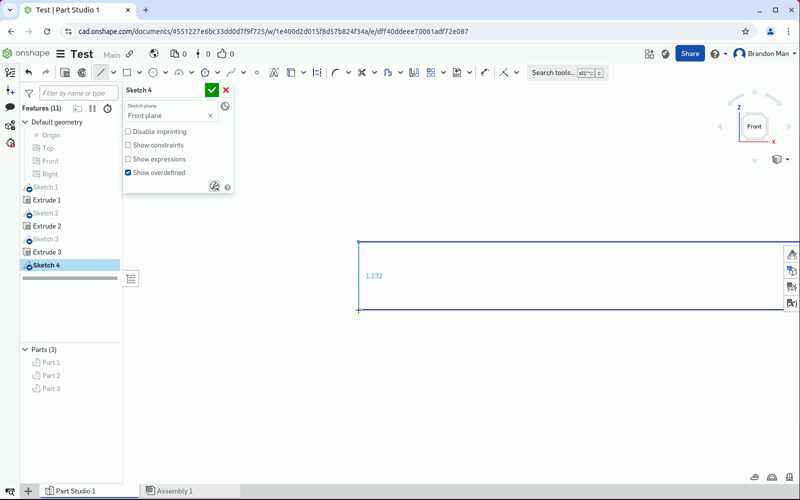
scroll(-6)
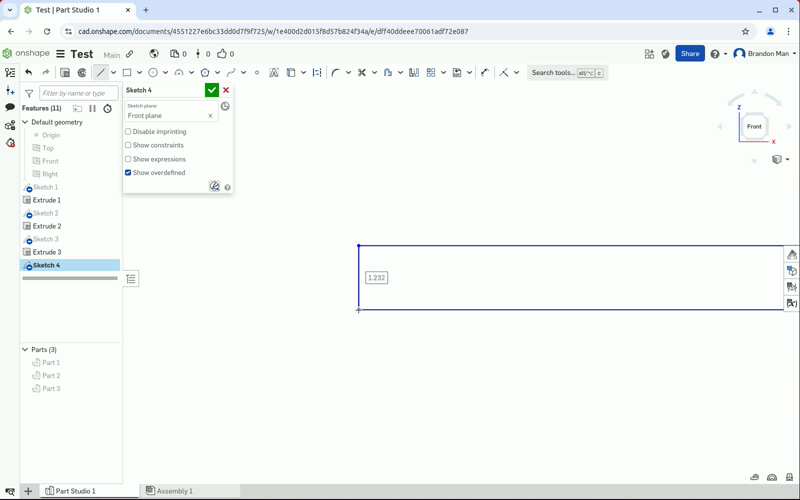
scroll(-6)
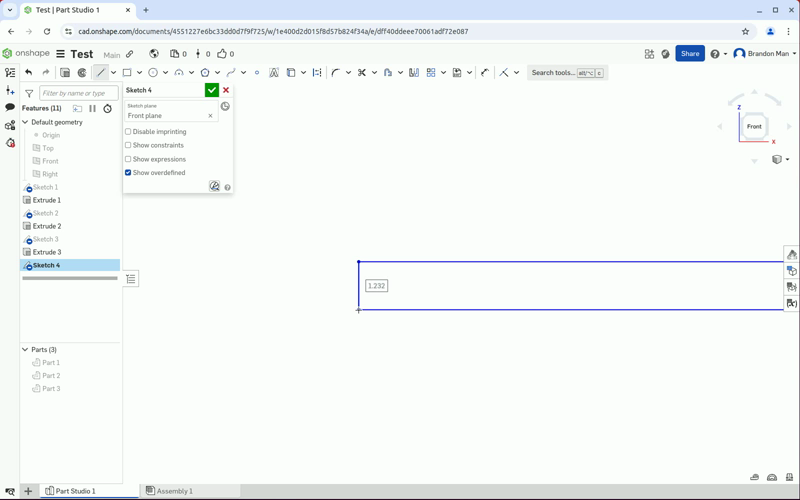
scroll(-6)
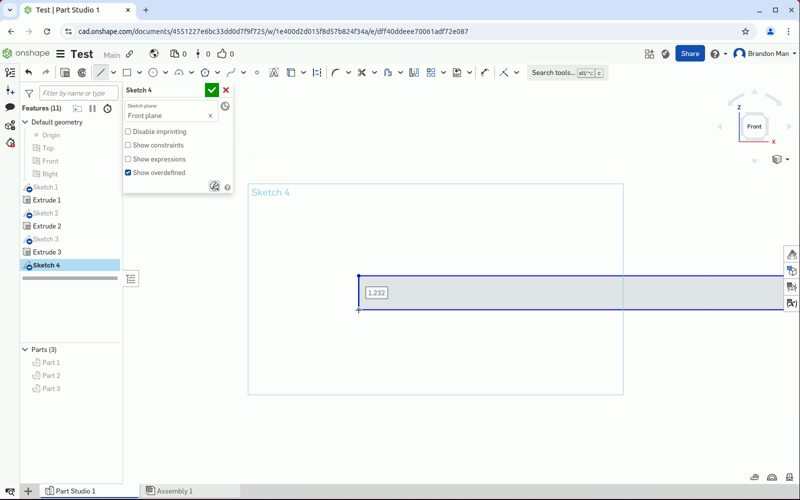
scroll(-6)
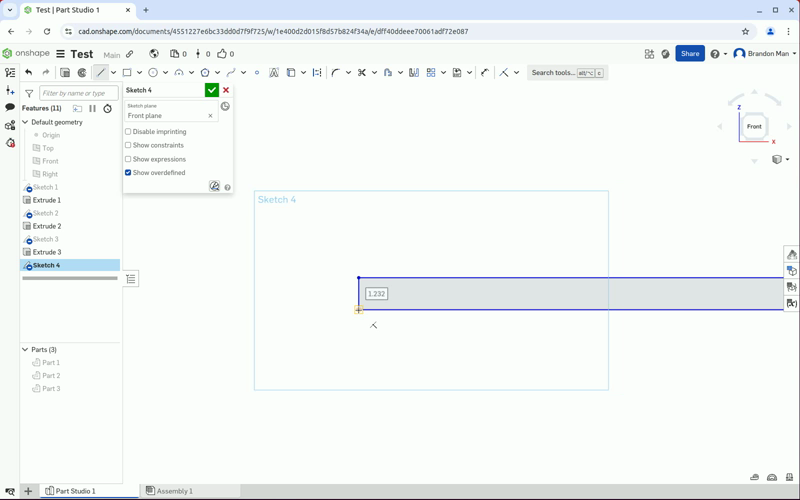
scroll(-6)
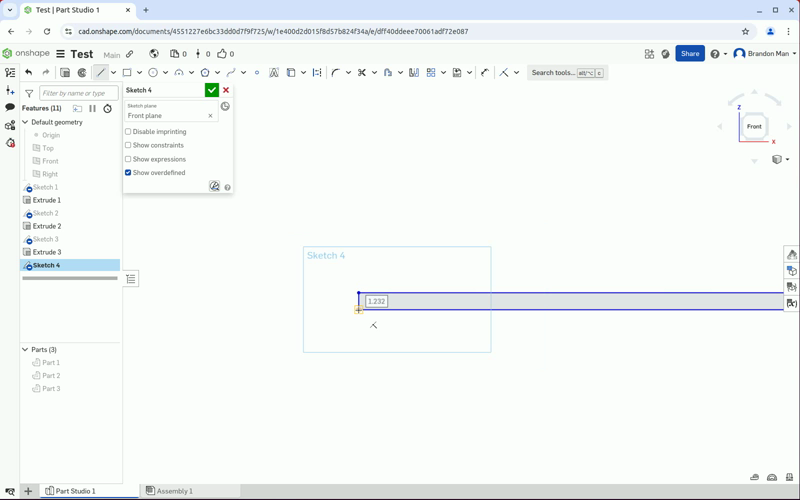
scroll(-6)
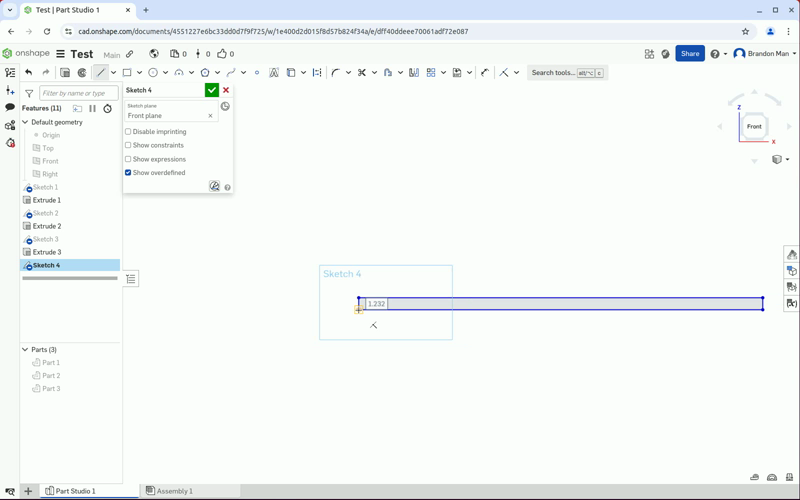
scroll(-6)
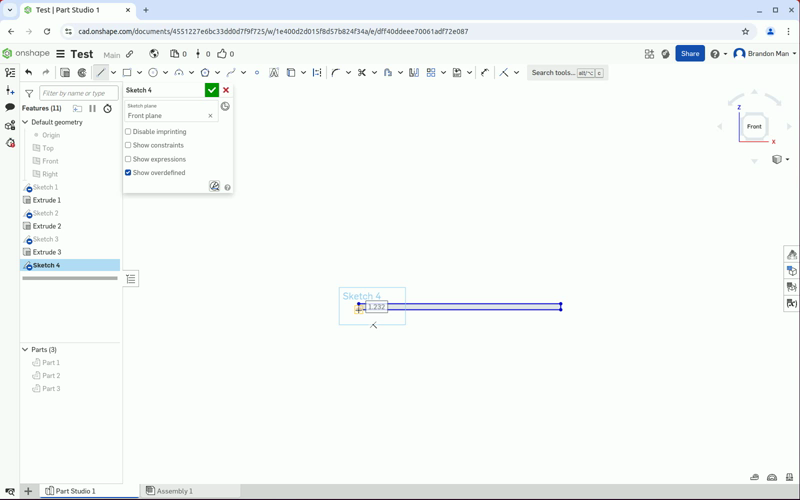
key(esc)
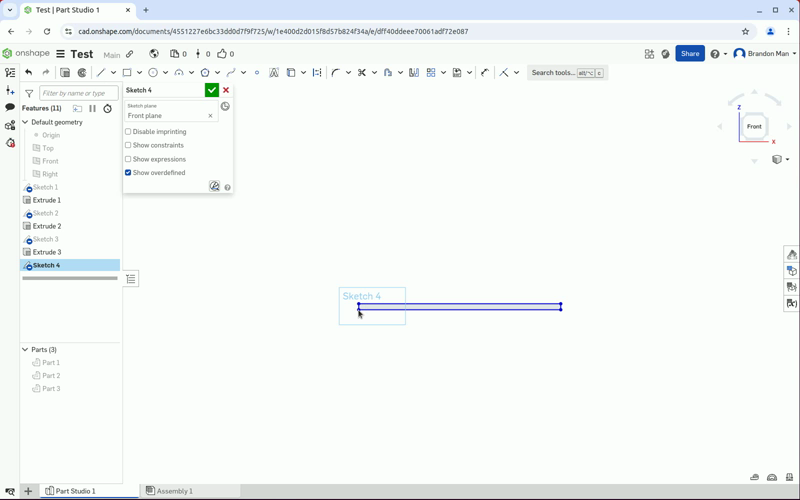
mouse_move(530, 306)
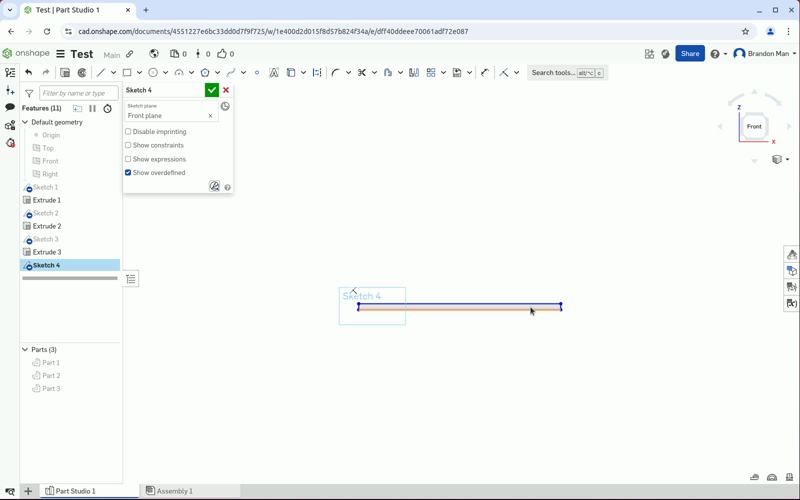
scroll(6)
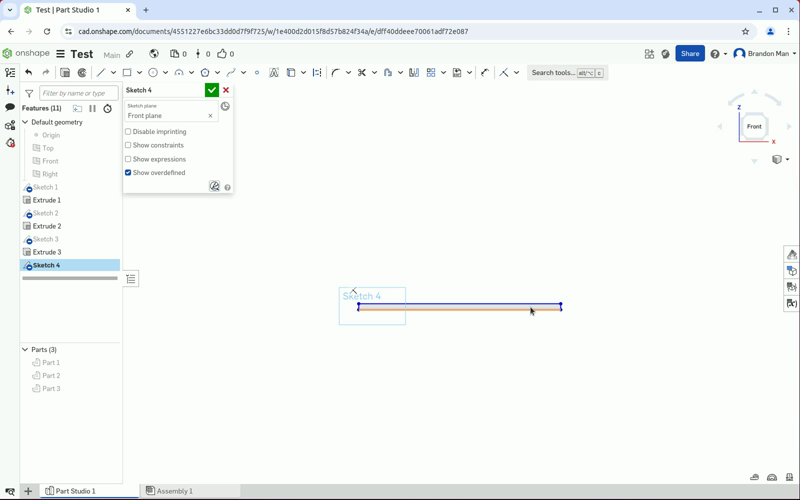
scroll(6)
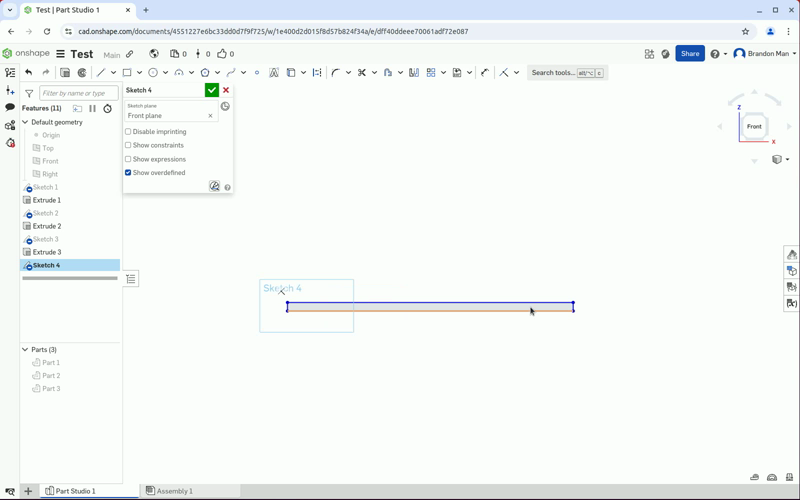
scroll(6)
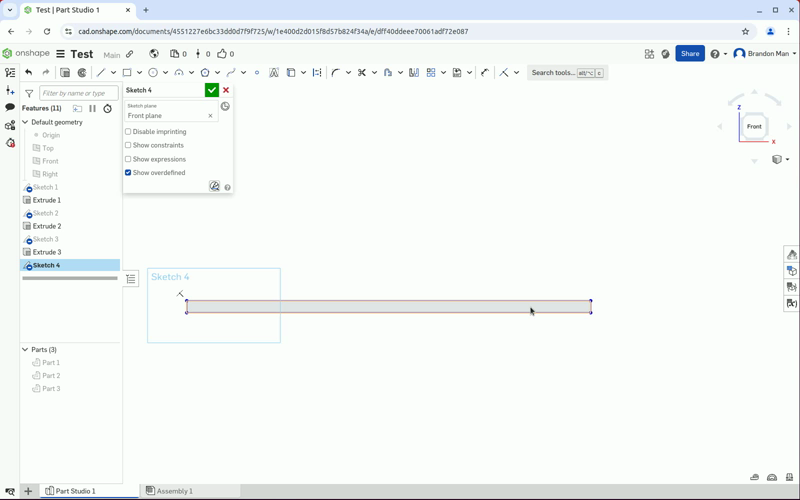
scroll(6)
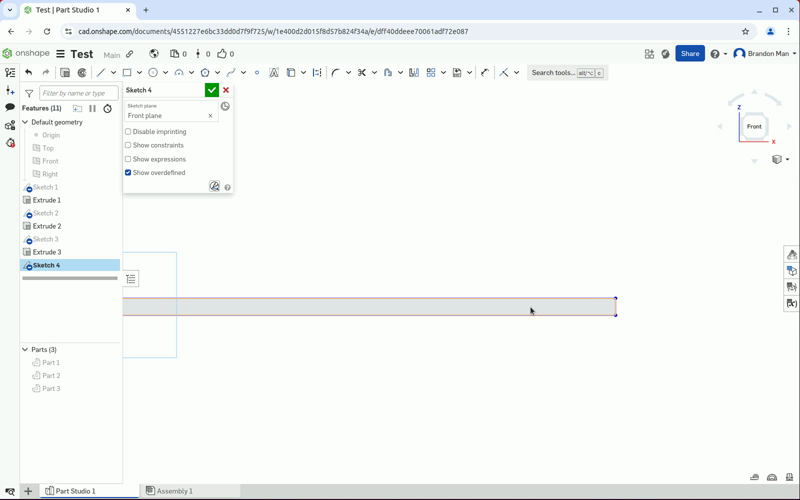
scroll(6)
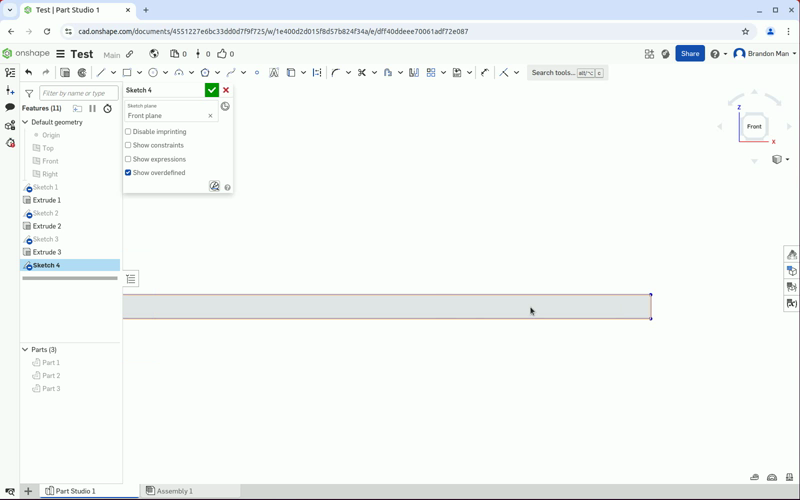
scroll(6)
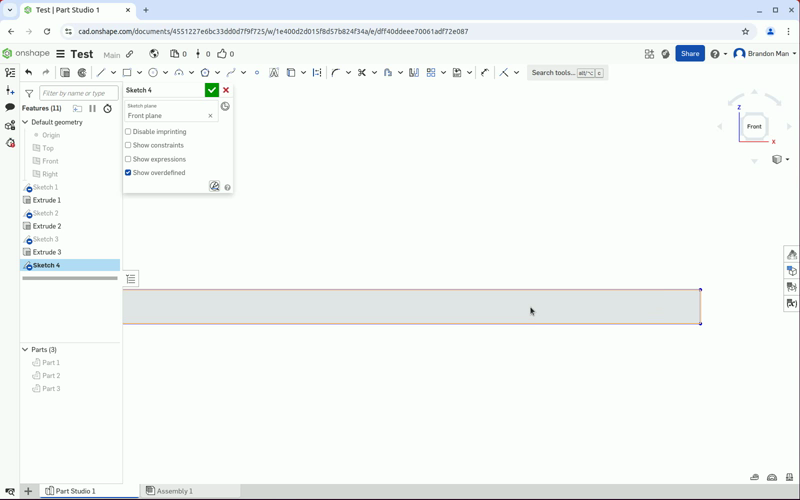
scroll(6)
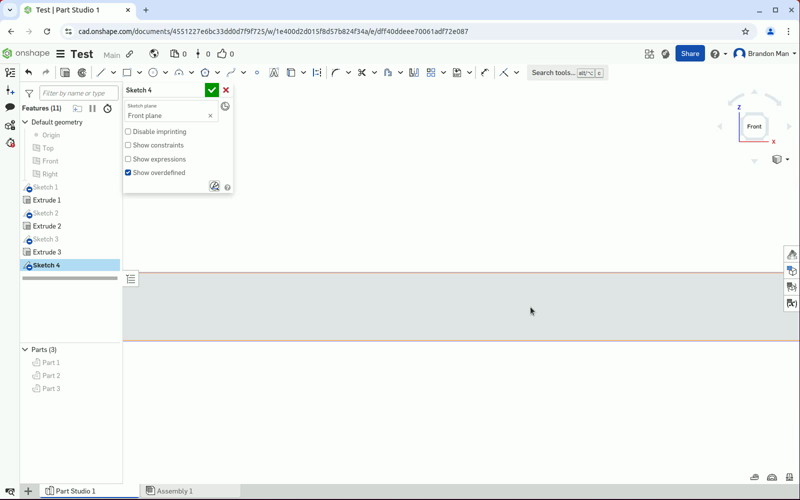
click(530, 306)
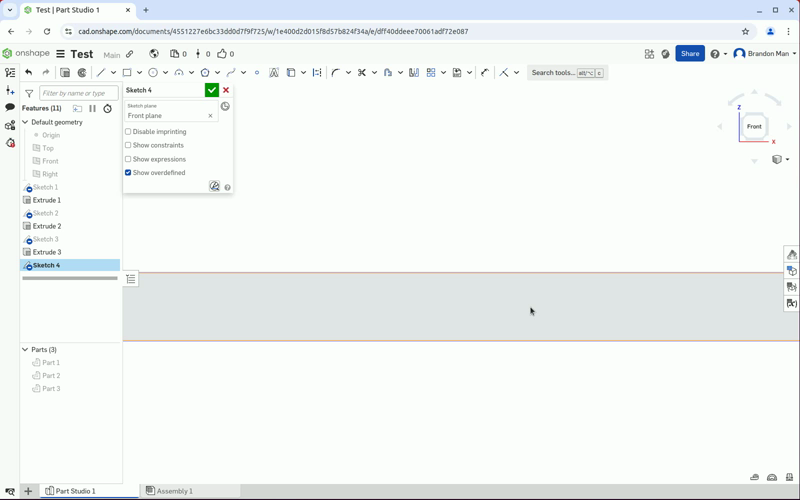
scroll(-6)
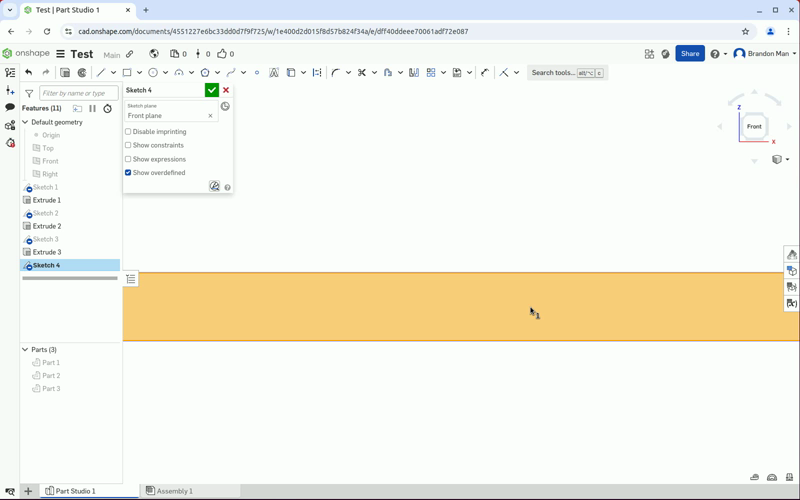
scroll(-6)
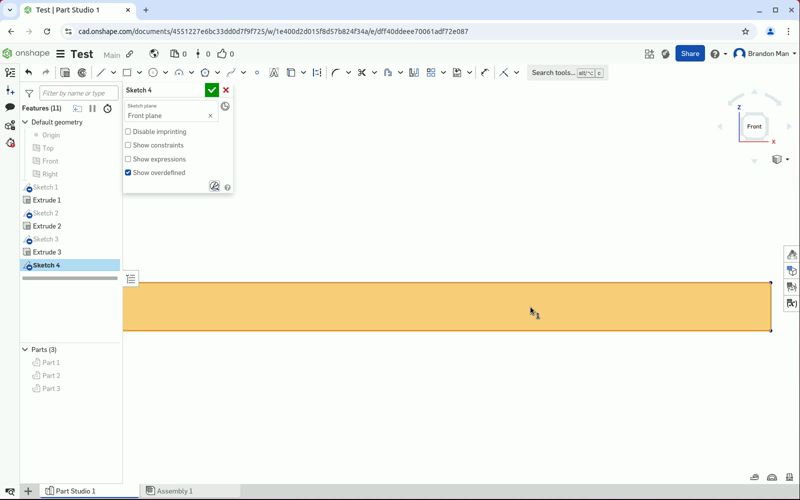
scroll(-6)
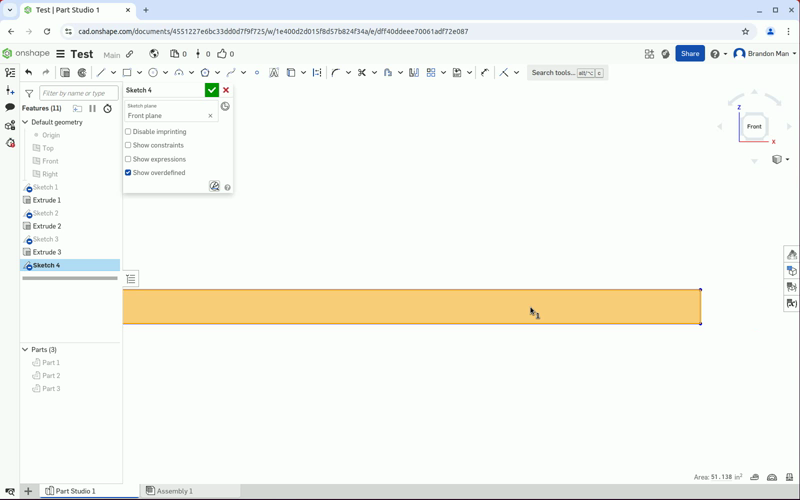
scroll(-6)
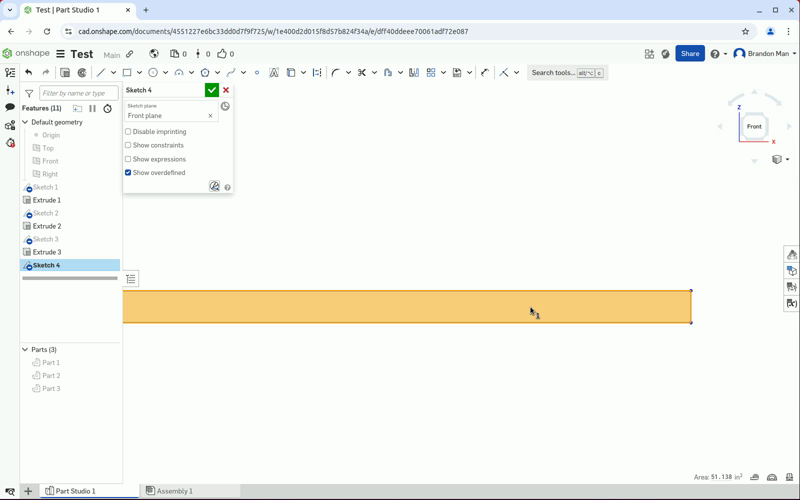
scroll(-6)
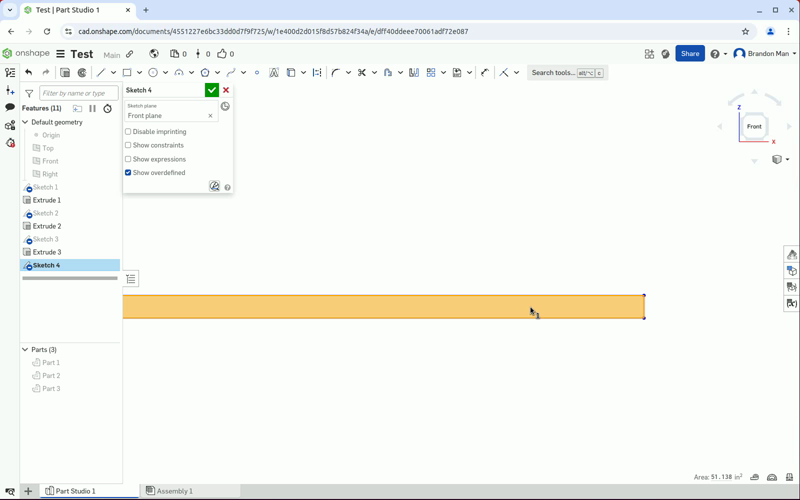
scroll(-6)
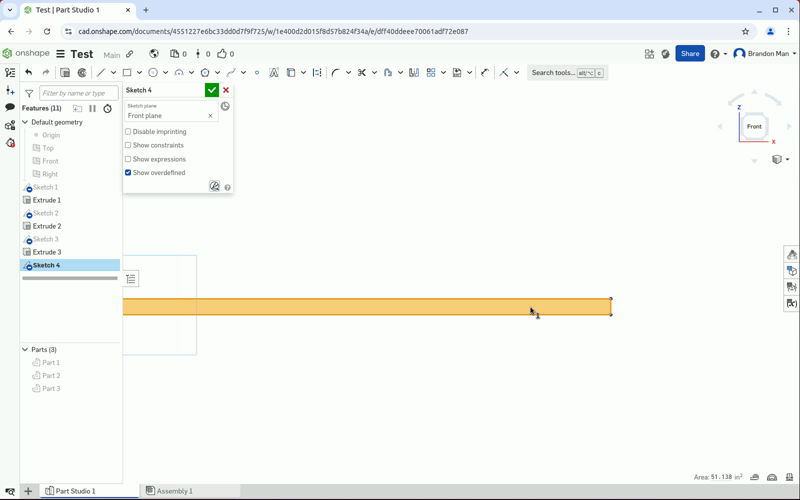
scroll(-6)
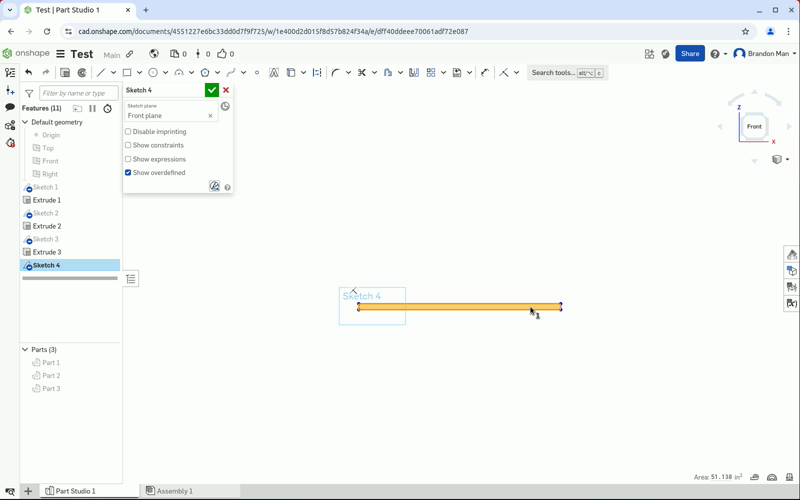
mouse_move(73, 352)
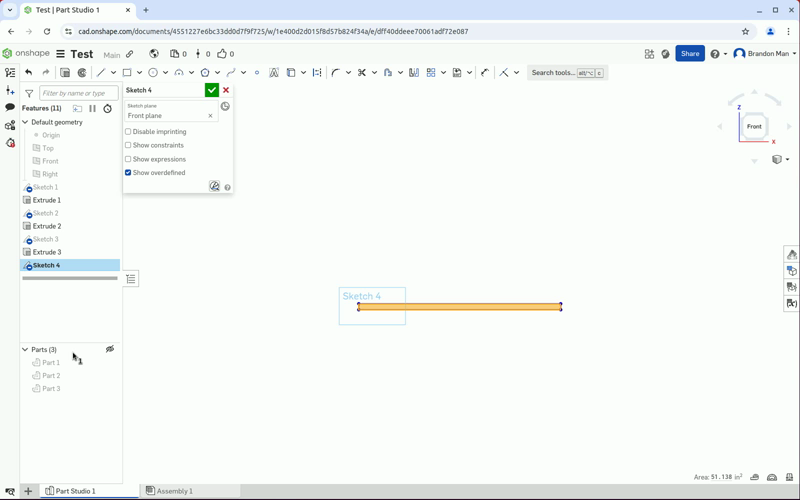
key(shift+y)
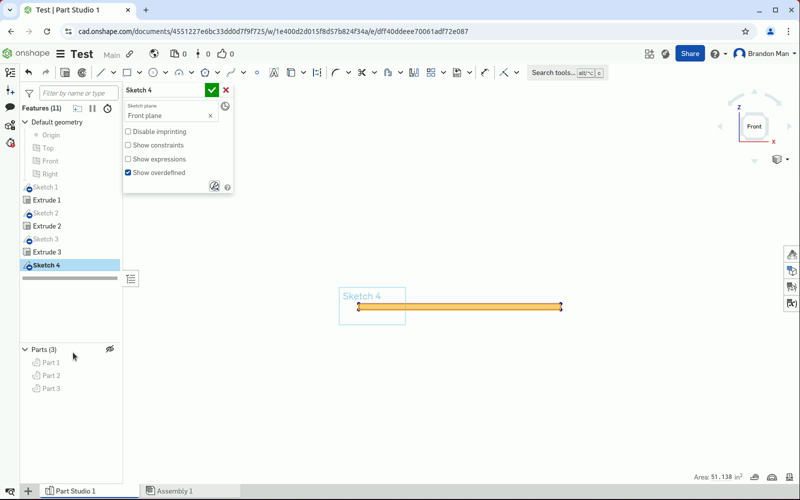
key(shift+e)
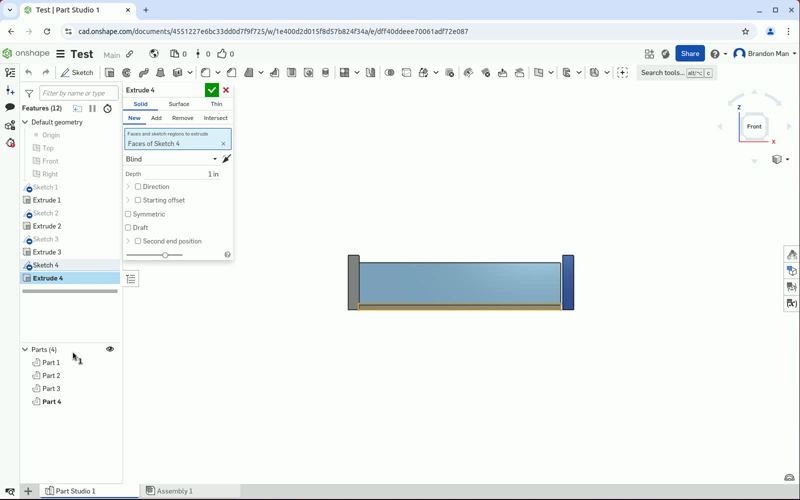
mouse_move(143, 106)
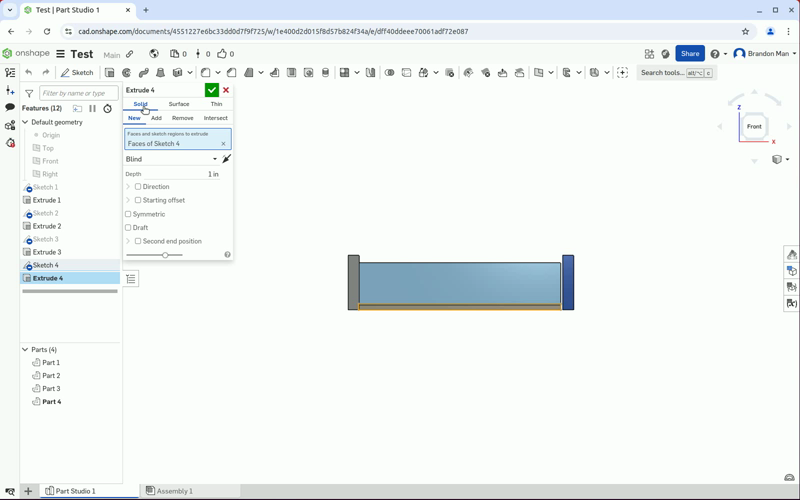
click(143, 106)
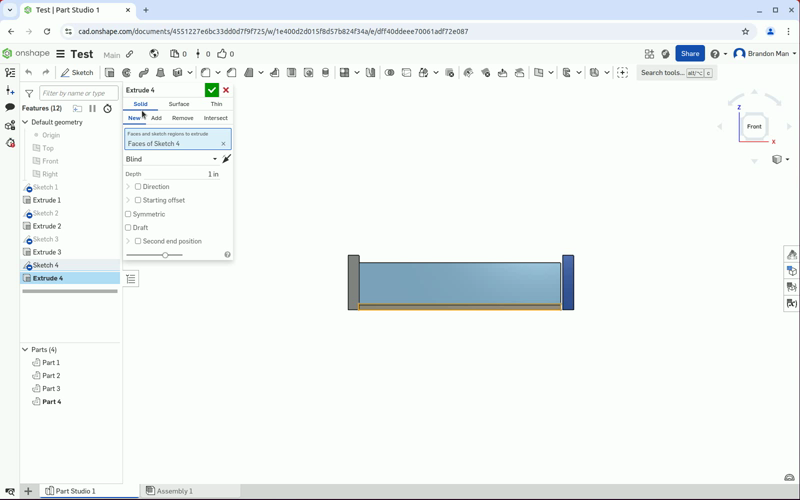
mouse_move(137, 120)
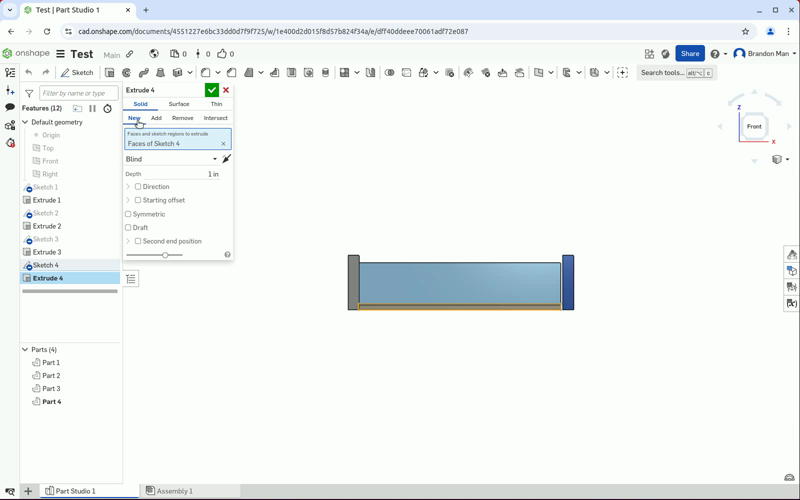
click(137, 120)
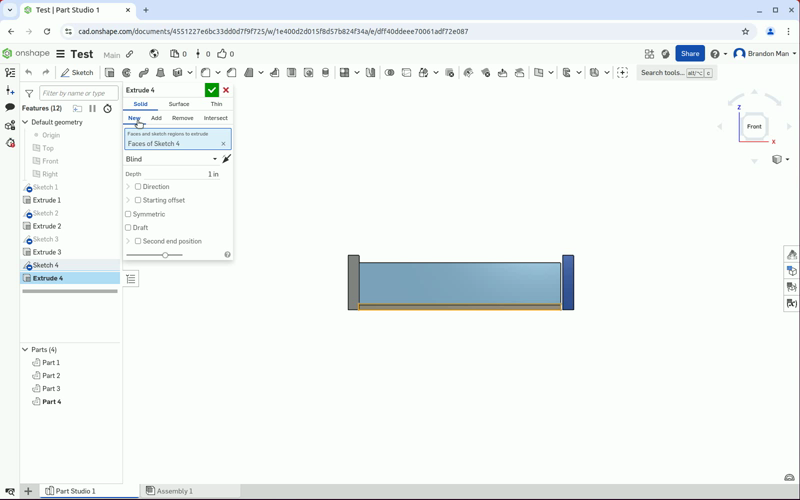
key(tab, 4)
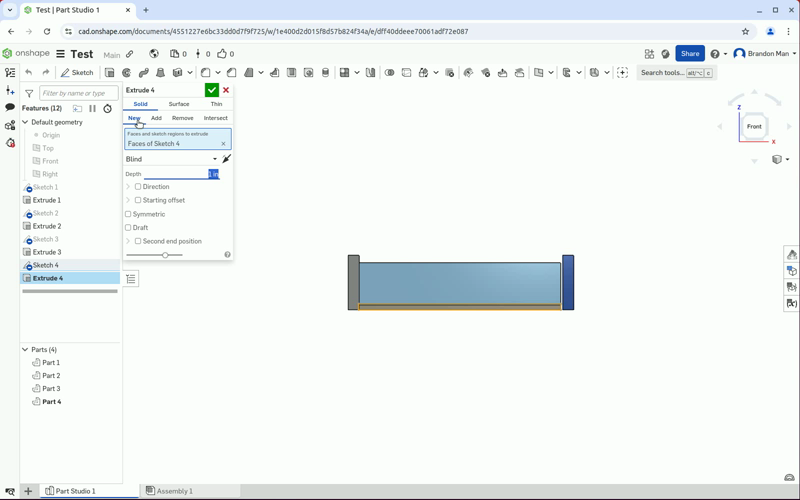
text(5.536)
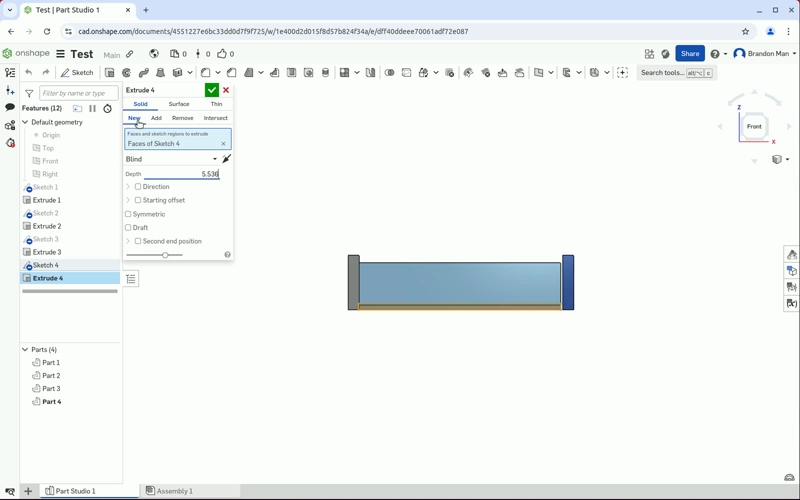
key(enter)
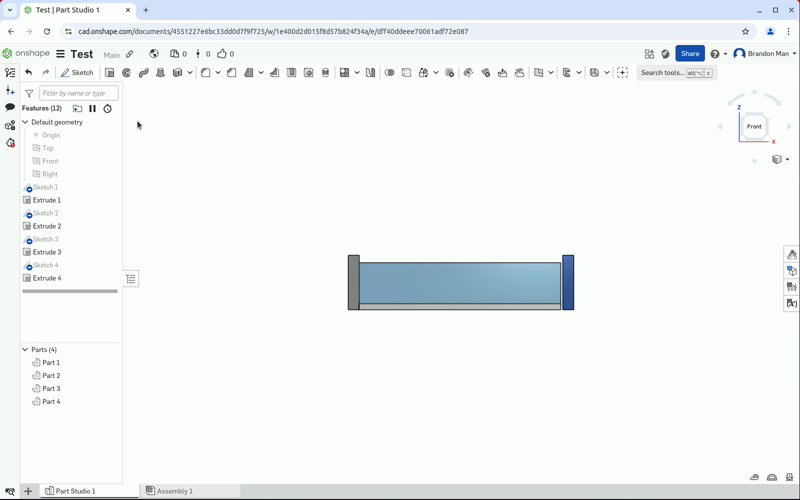
key(shift+h)
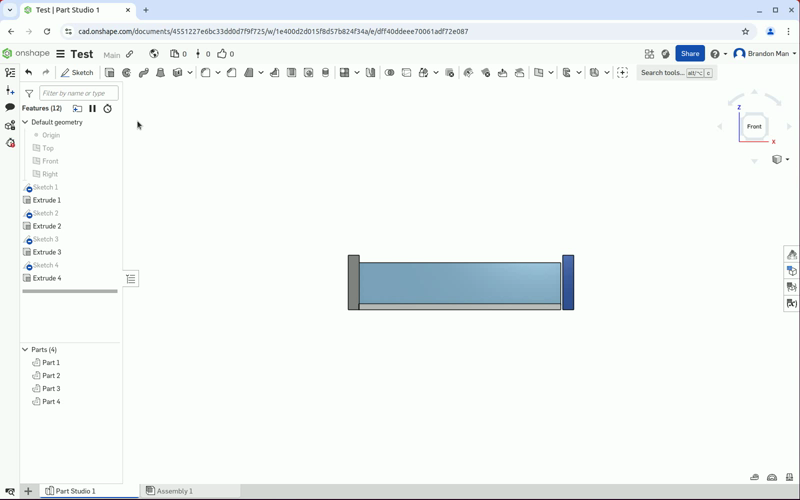
key(shift+h)
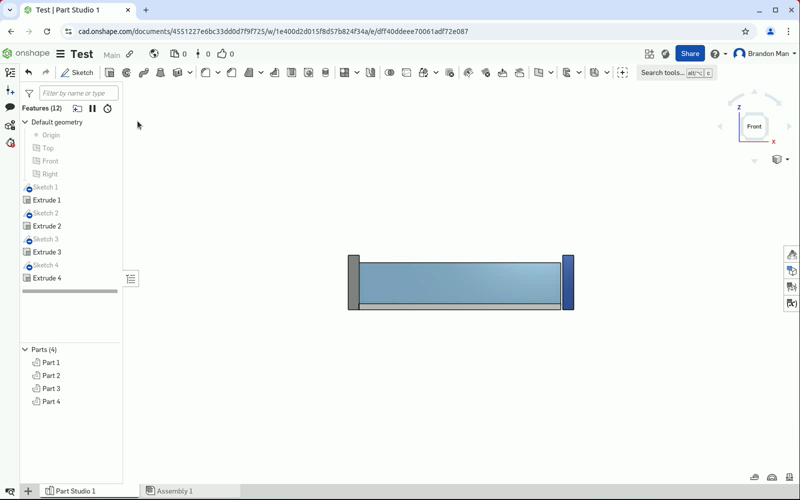
mouse_move(73, 189)
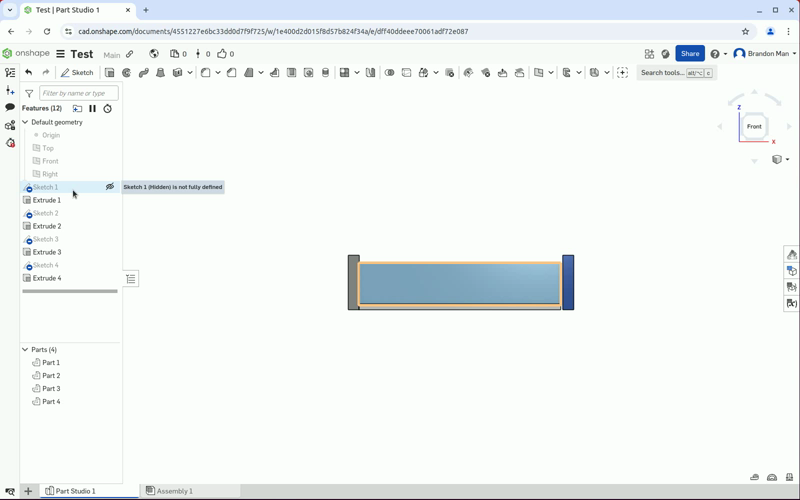
click(73, 189)
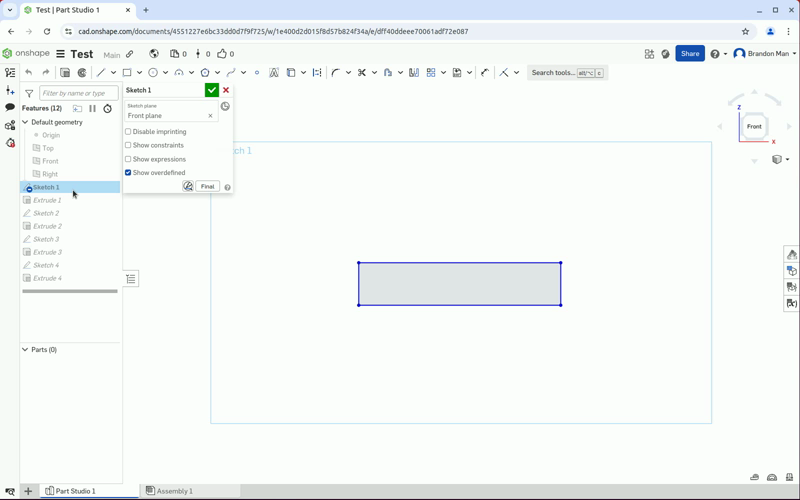
mouse_move(229, 92)
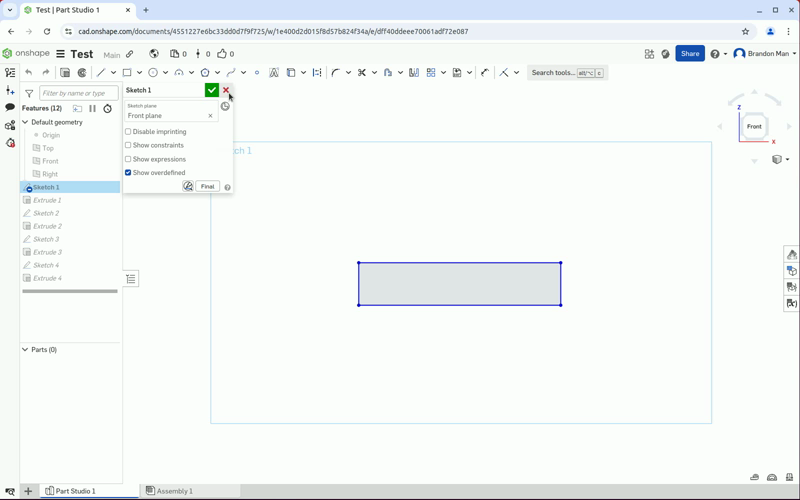
click(229, 92)
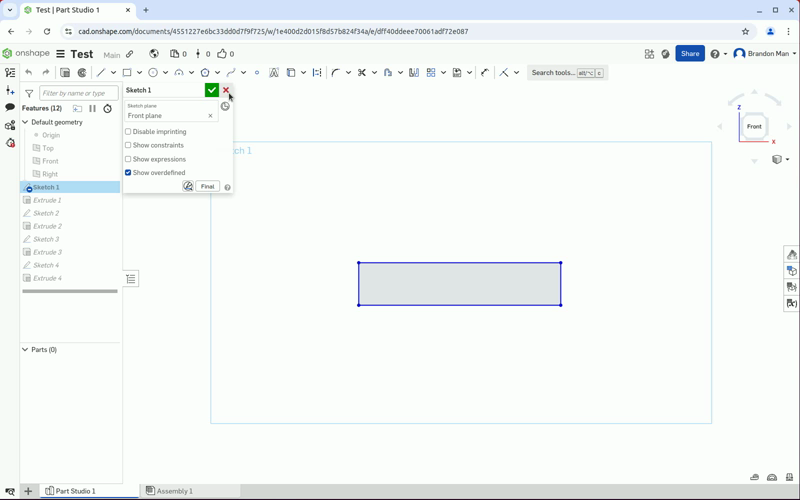
key(shift+s)
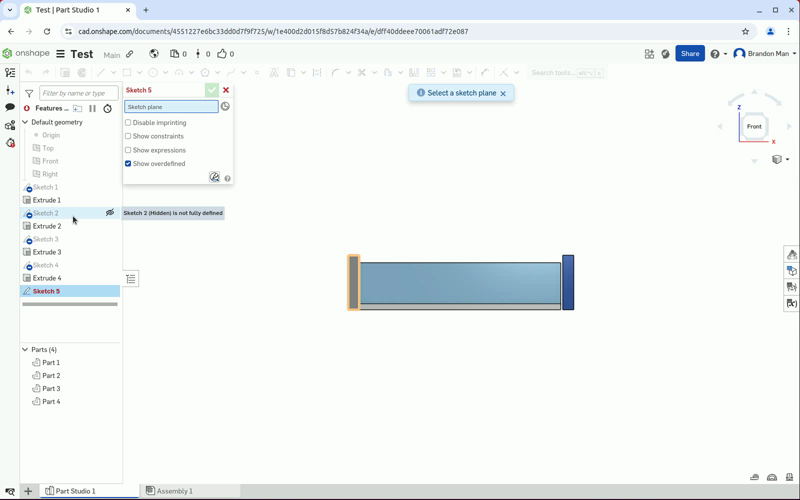
scroll(3)
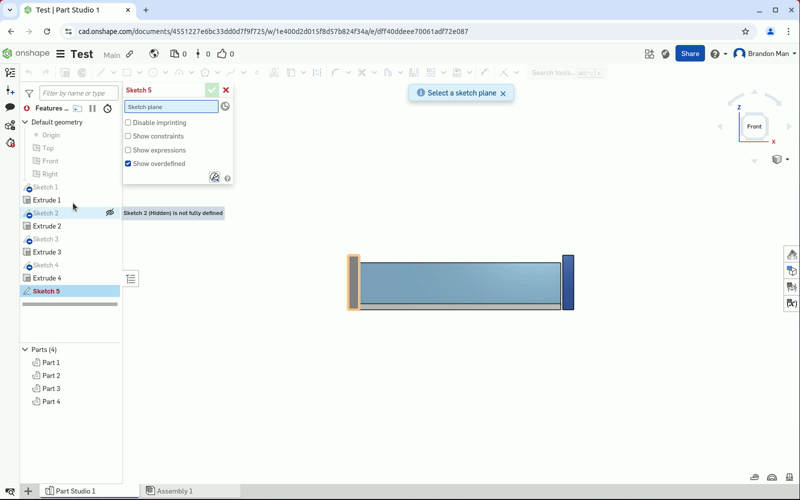
mouse_move(73, 163)
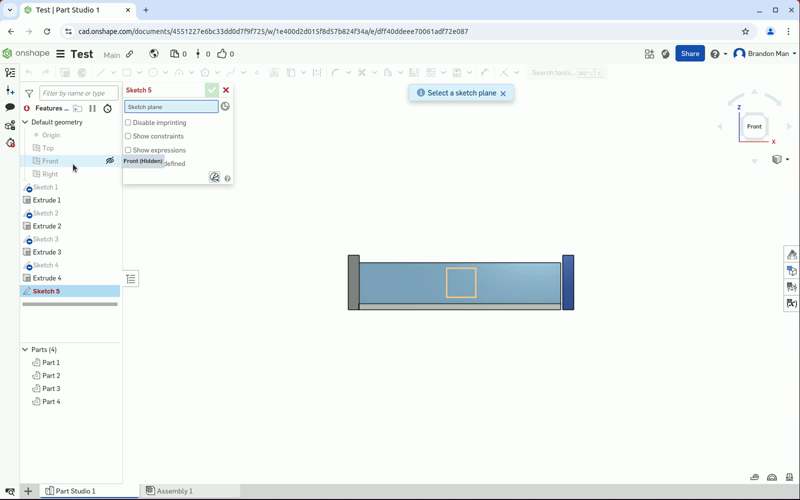
click(73, 163)
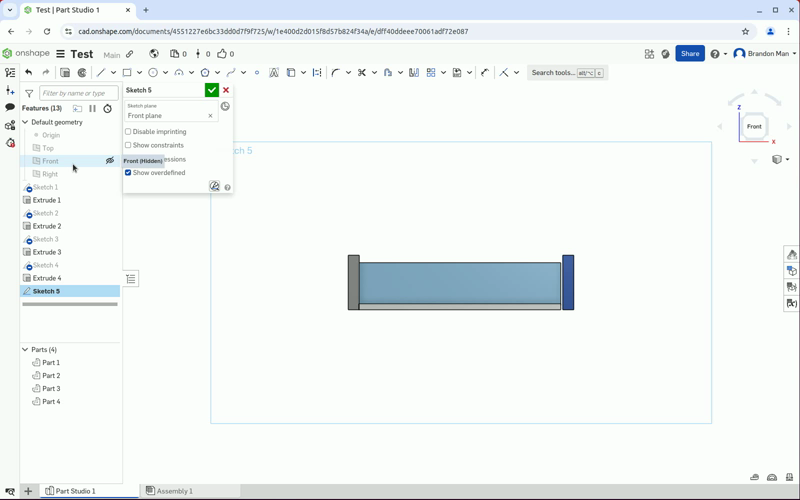
mouse_move(73, 352)
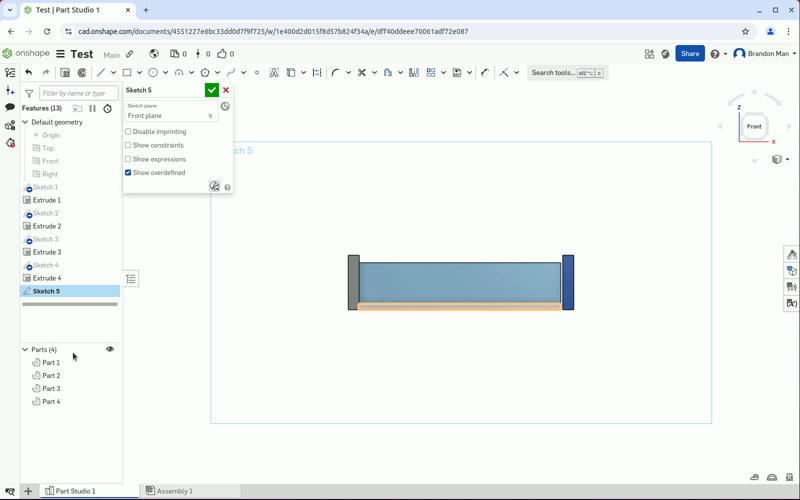
key(y)
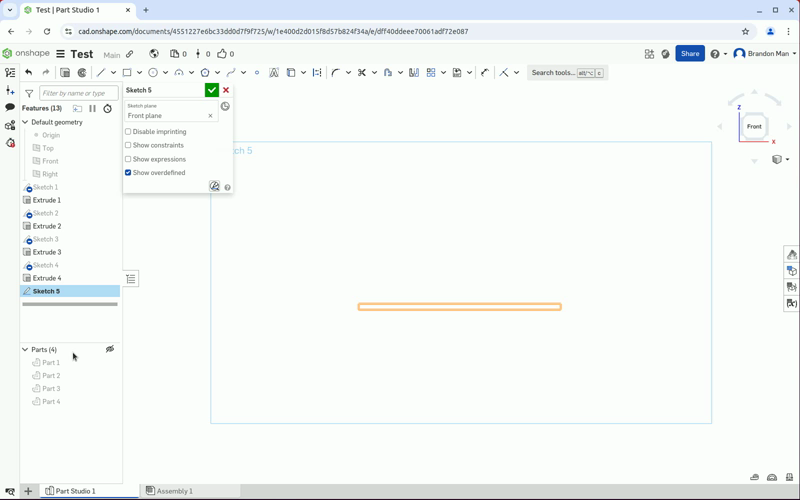
key(l)
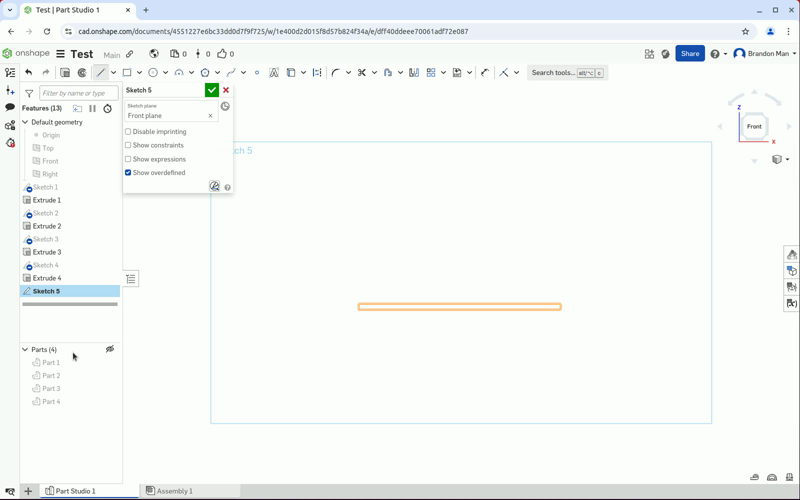
key_down(shift)
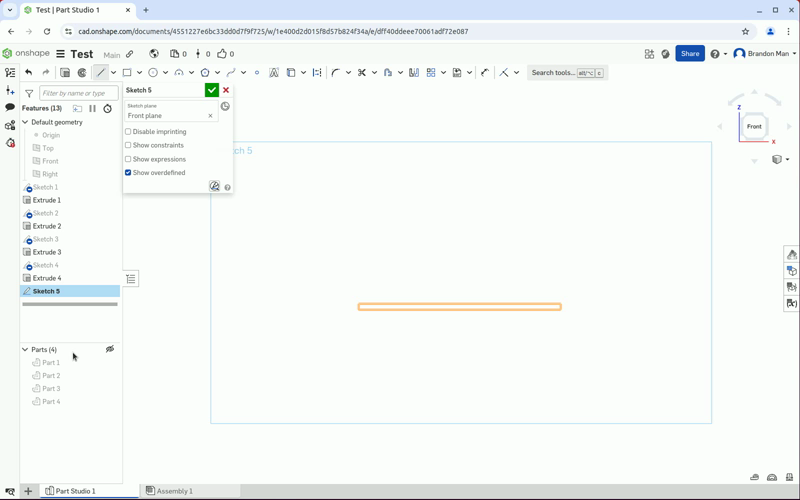
mouse_move(358, 260)
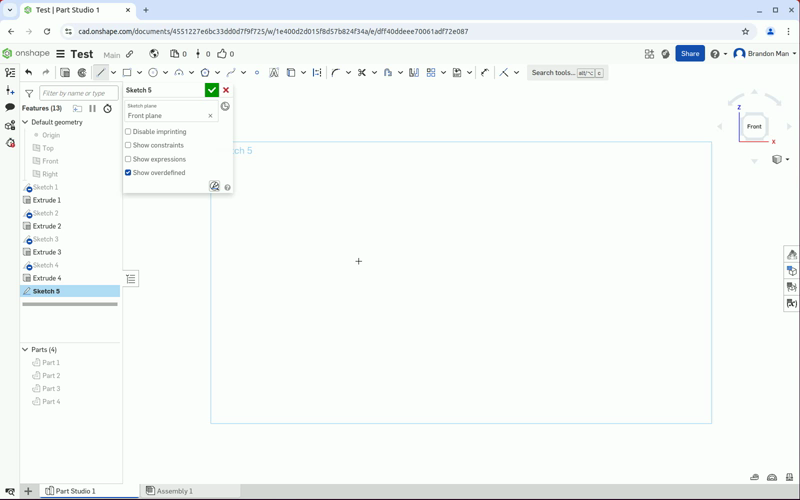
click(358, 260)
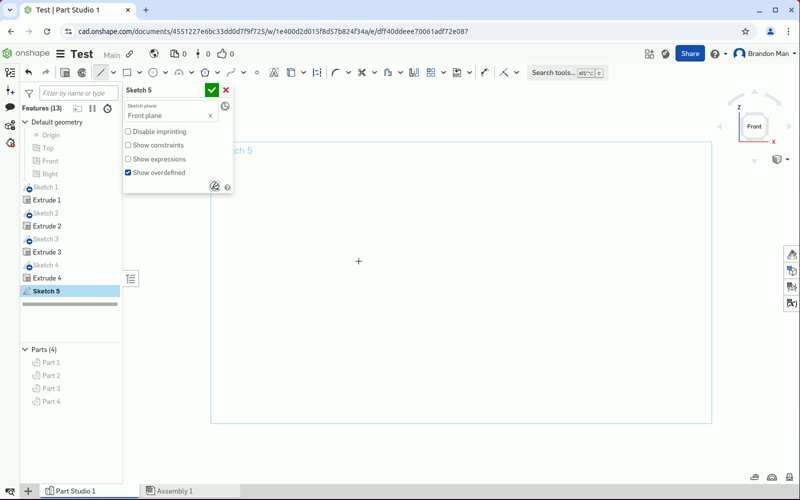
key_up(shift)
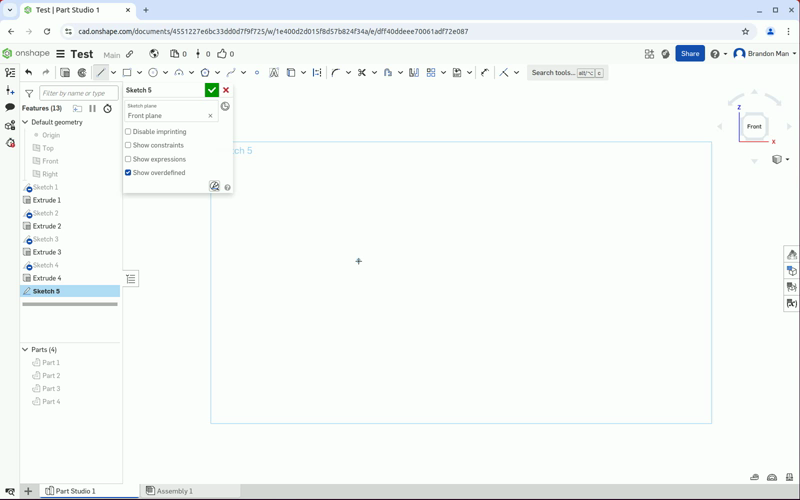
key_down(shift)
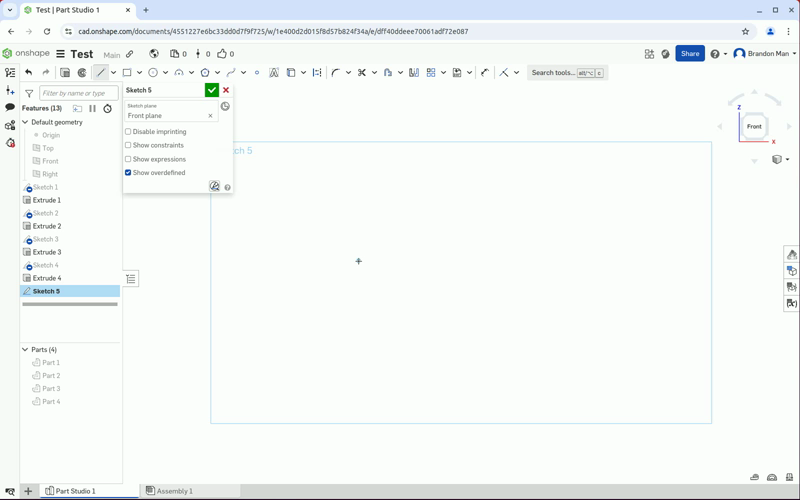
mouse_move(560, 260)
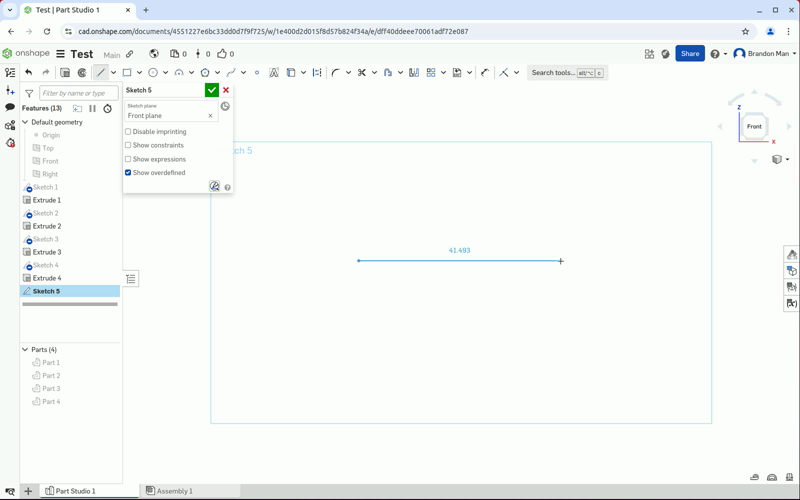
click(560, 260)
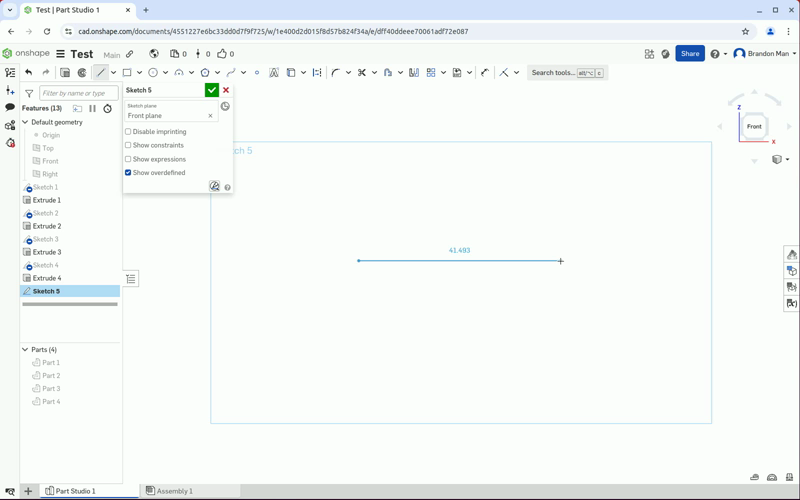
key_up(shift)
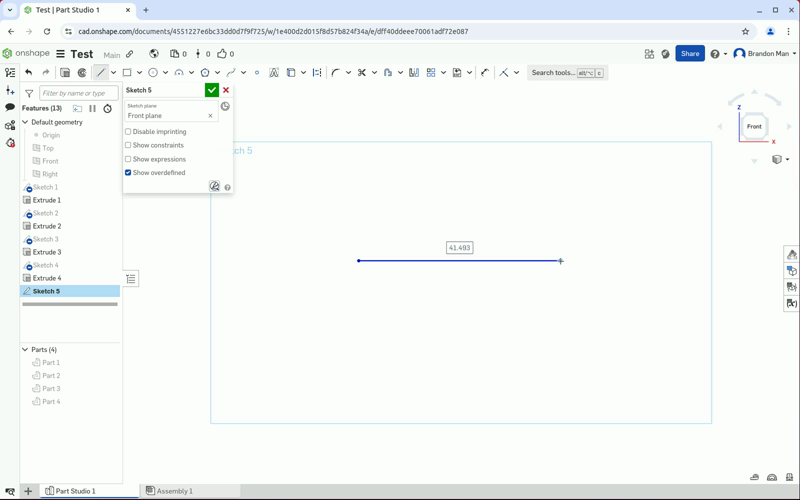
key_down(shift)
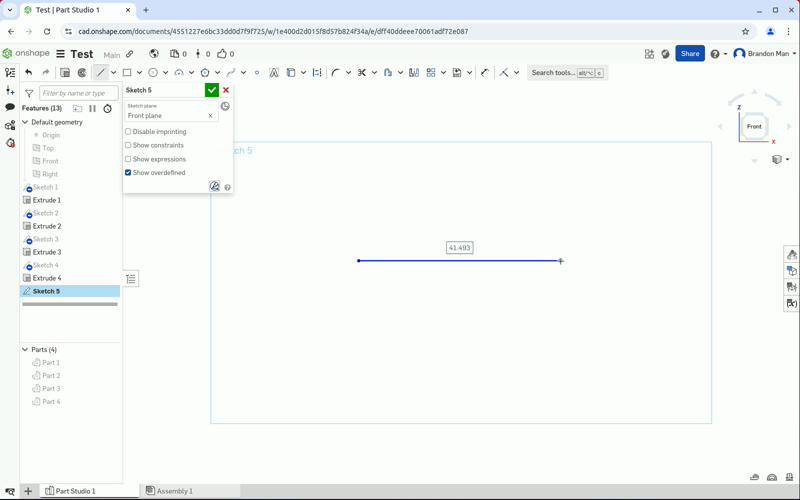
mouse_move(589, 260)
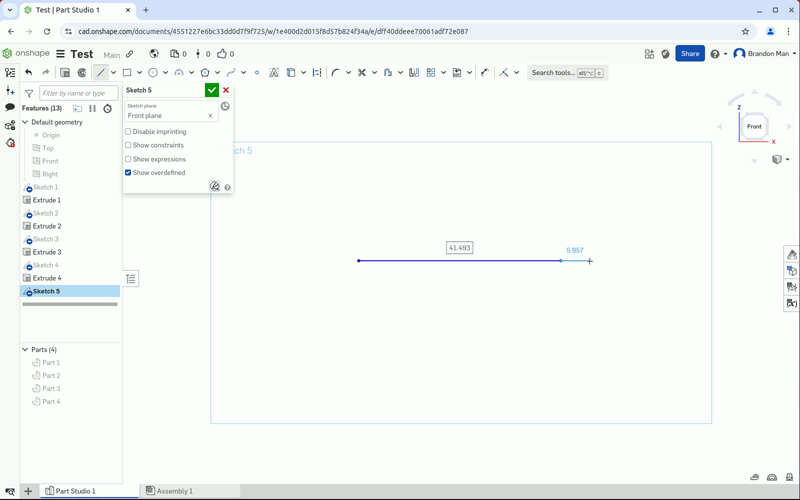
mouse_move(560, 254)
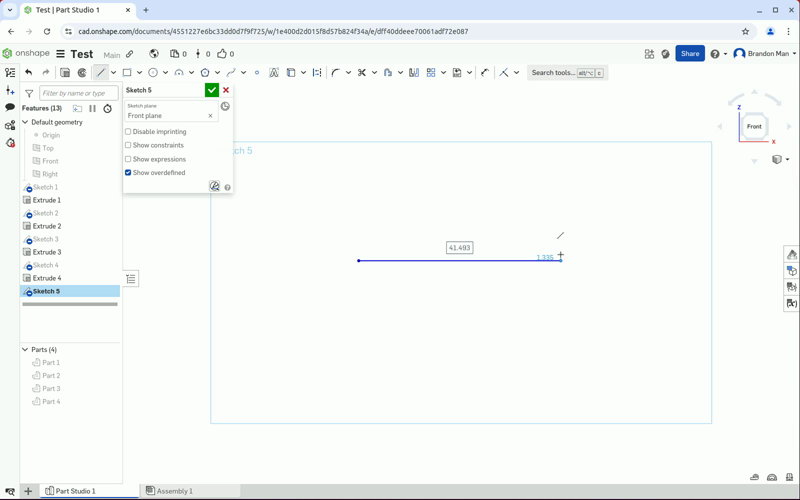
scroll(6)
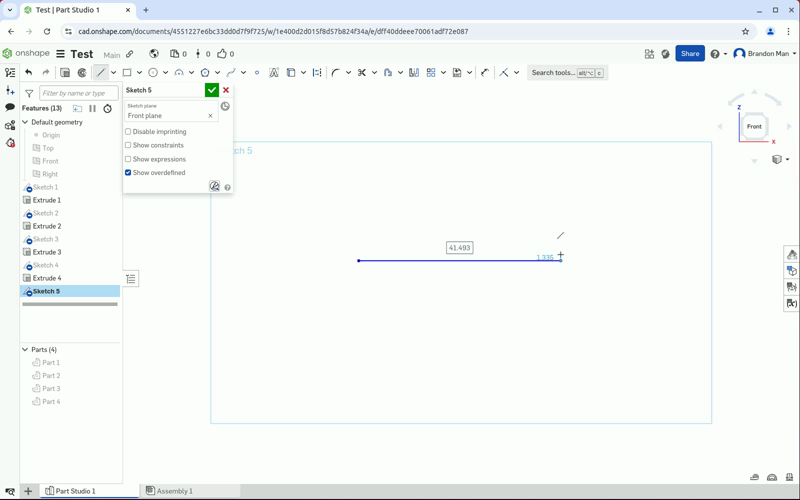
scroll(6)
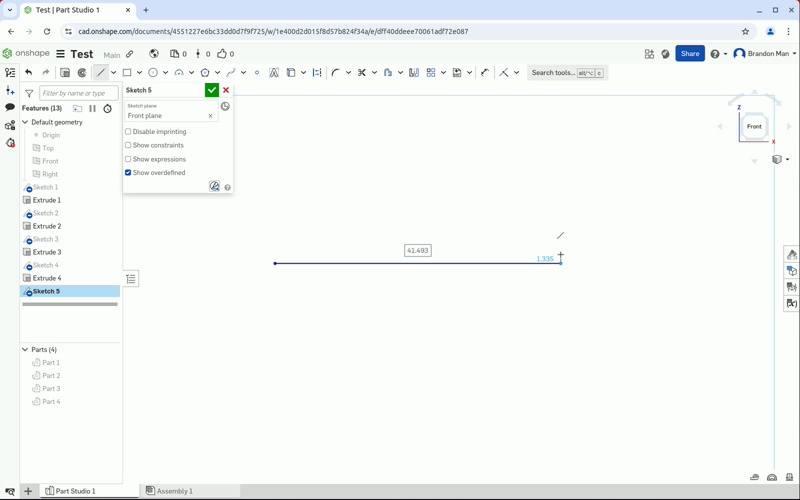
scroll(6)
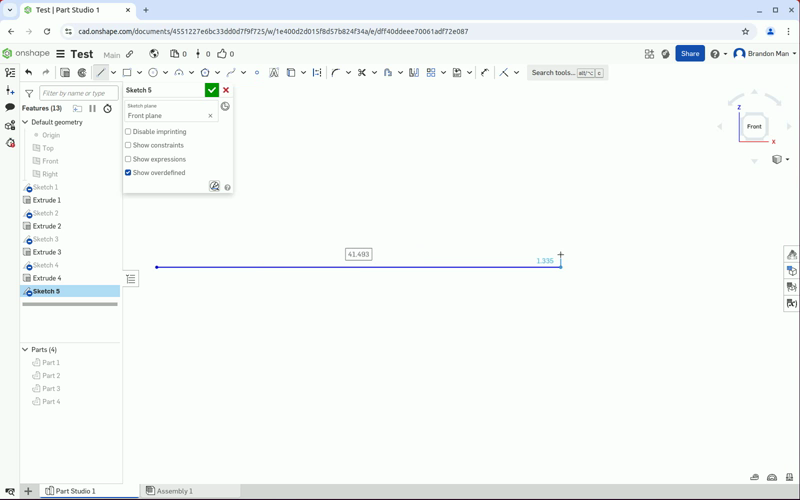
scroll(6)
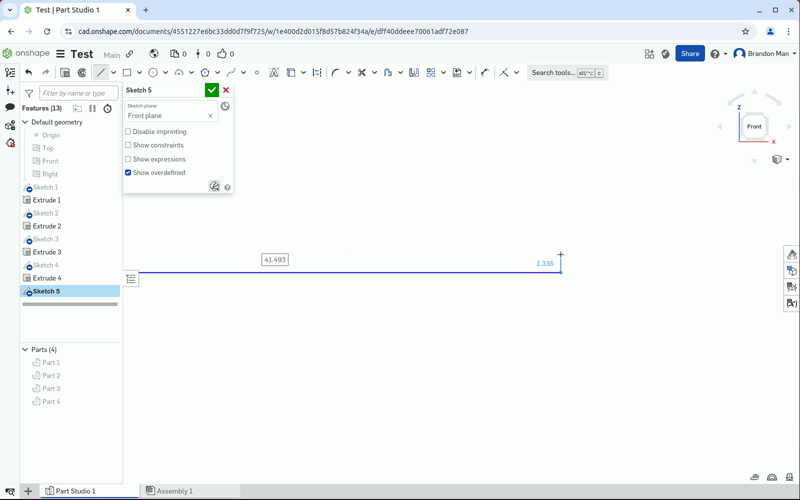
scroll(6)
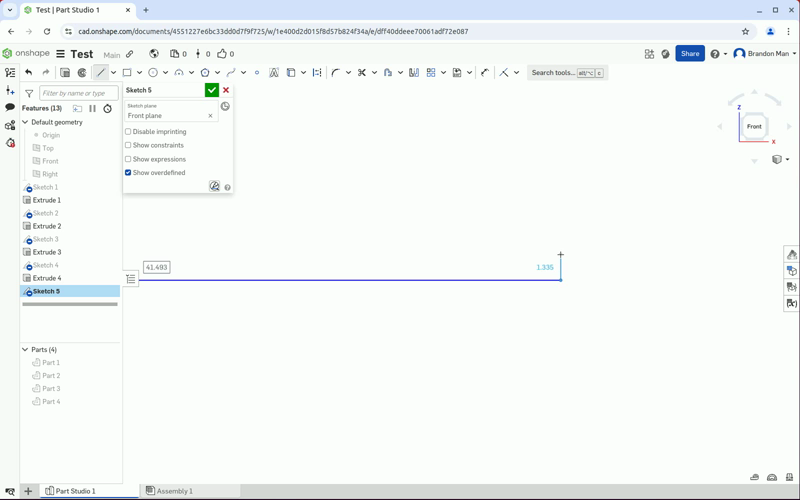
scroll(6)
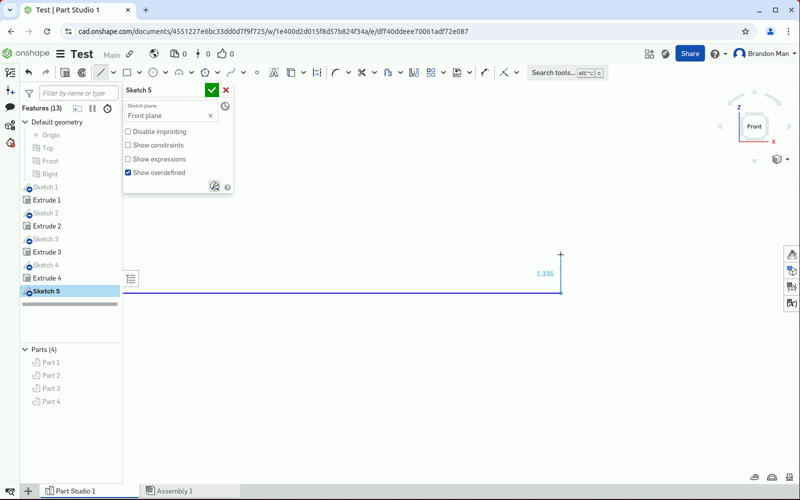
scroll(6)
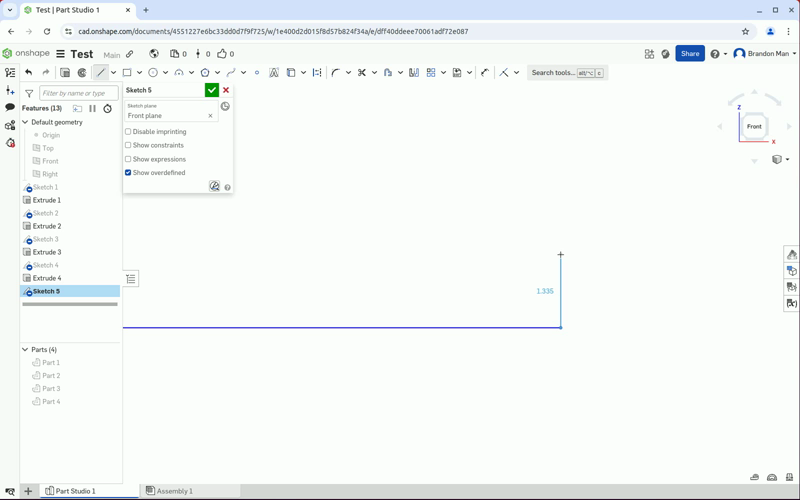
click(560, 254)
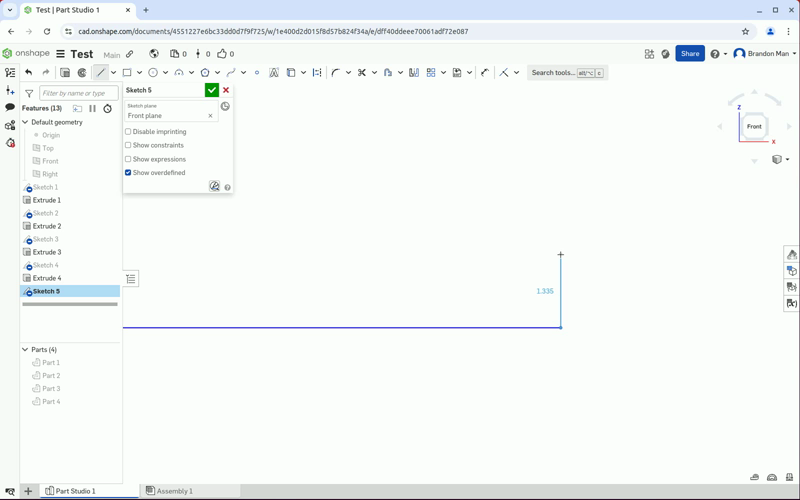
scroll(-6)
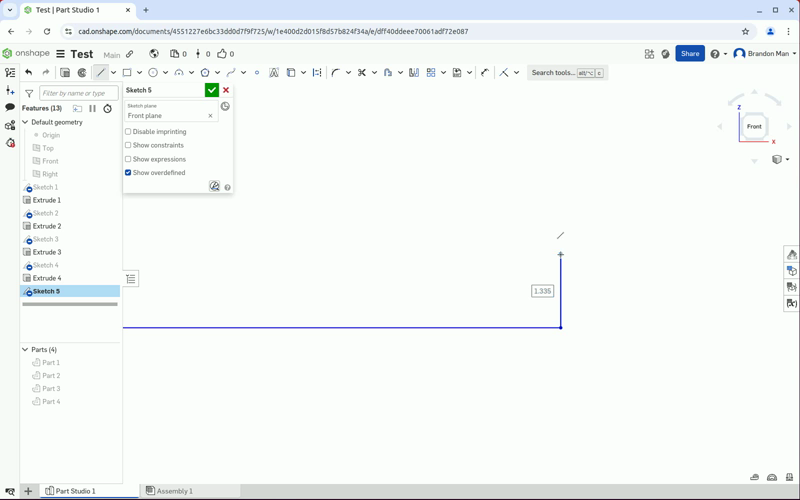
scroll(-6)
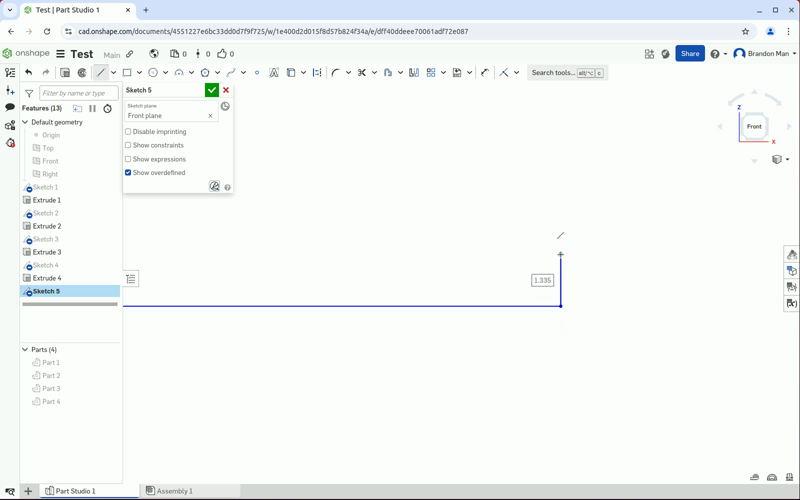
scroll(-6)
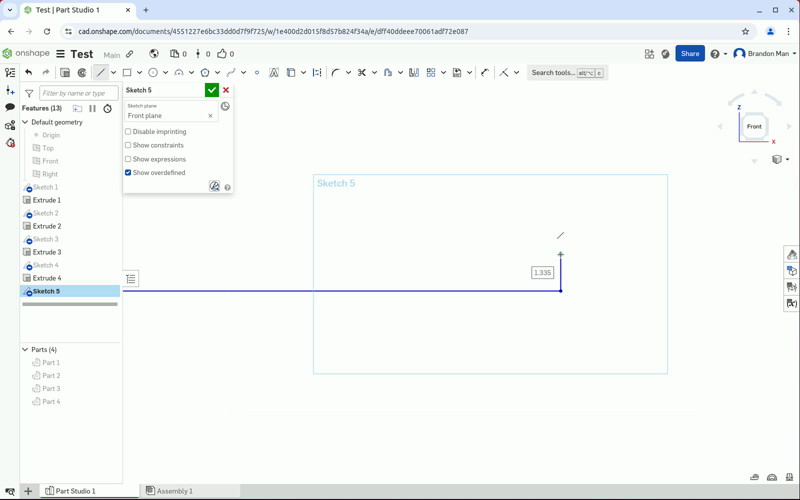
scroll(-6)
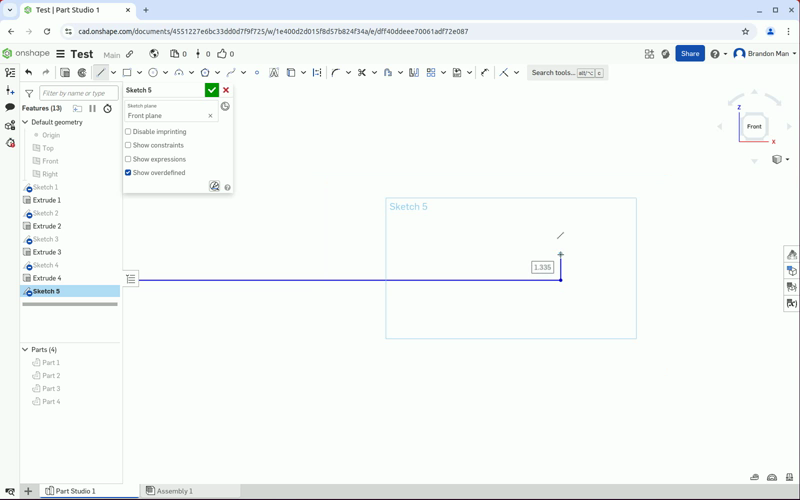
scroll(-6)
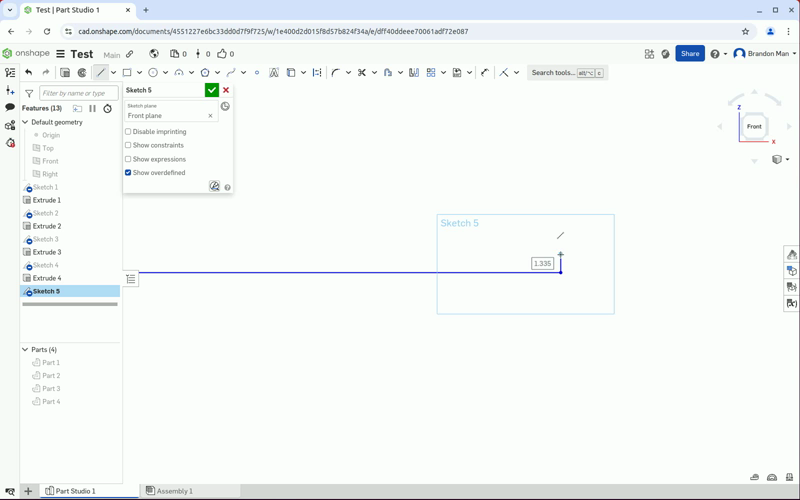
scroll(-6)
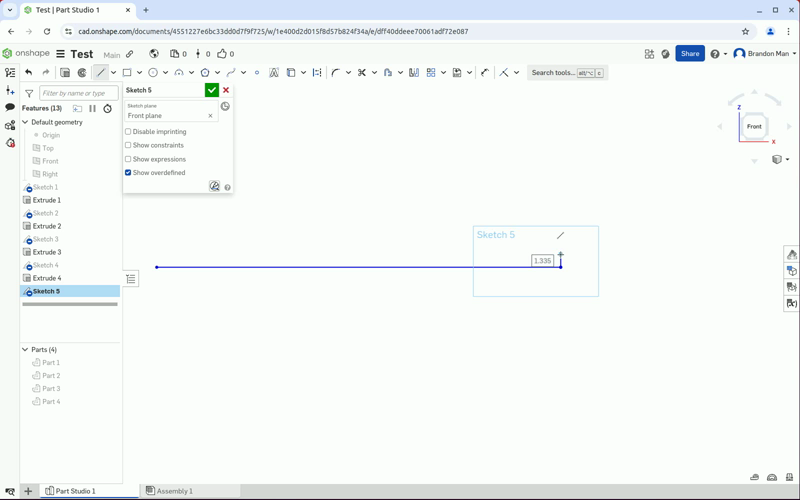
scroll(-6)
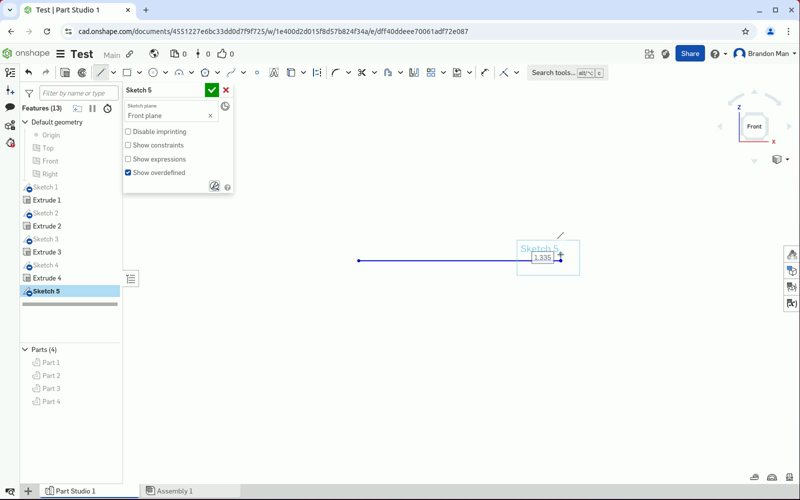
key_up(shift)
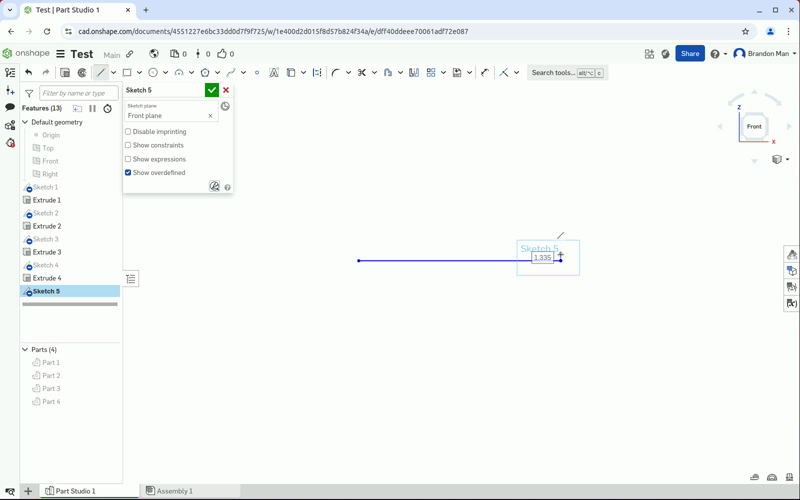
key_down(shift)
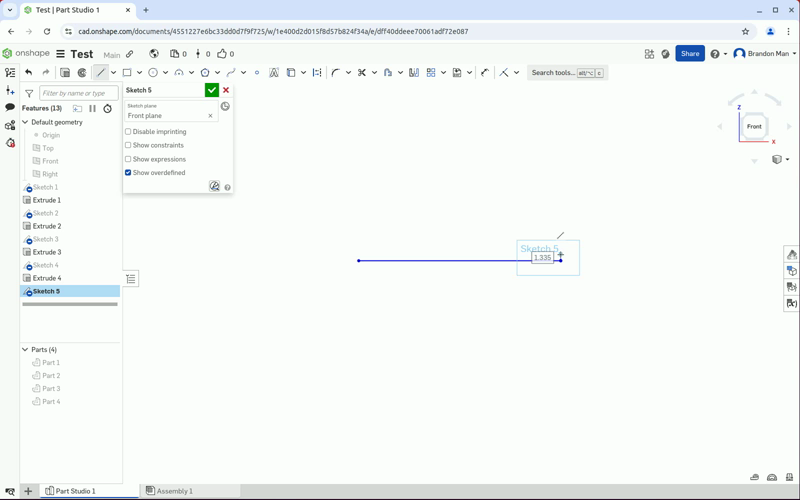
mouse_move(358, 254)
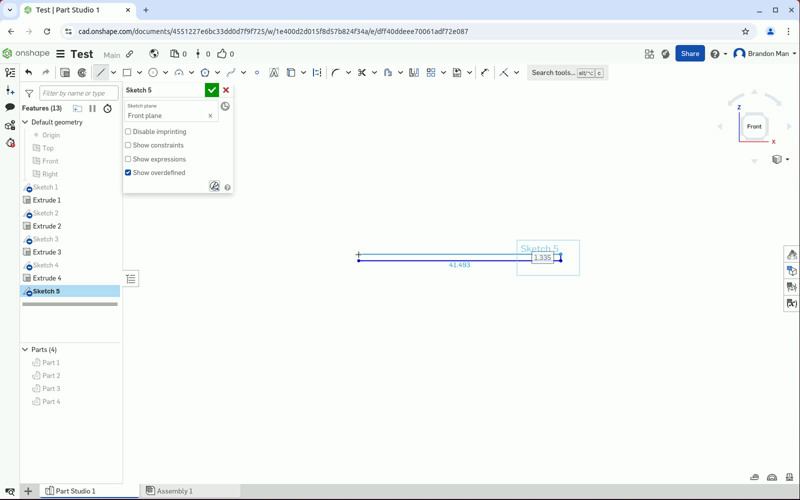
click(358, 254)
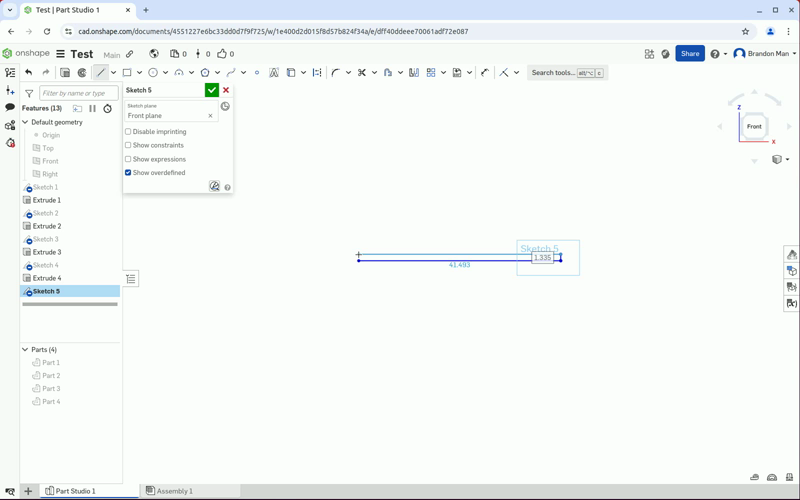
key_up(shift)
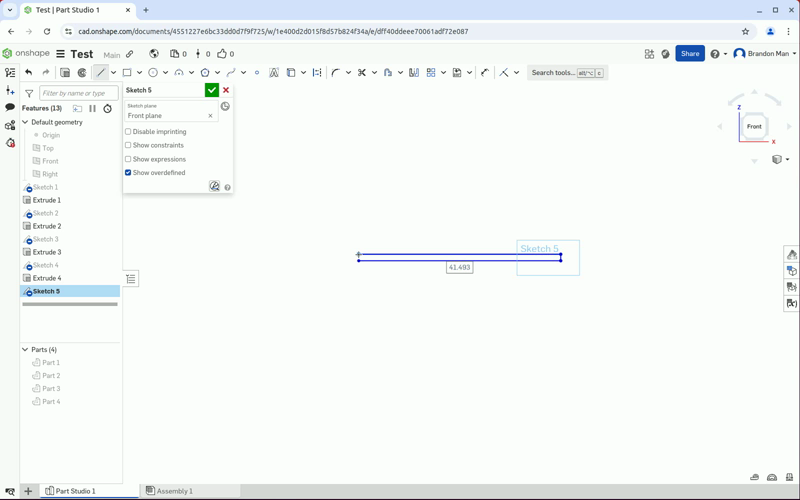
mouse_move(388, 254)
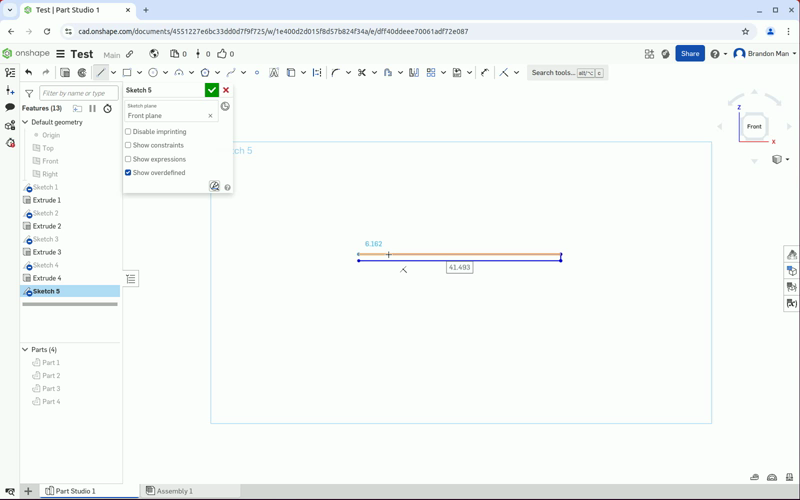
key_down(shift)
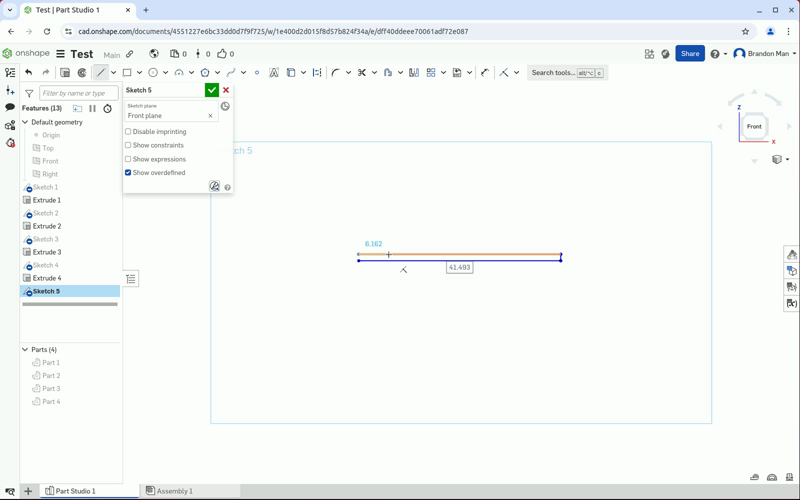
mouse_move(358, 260)
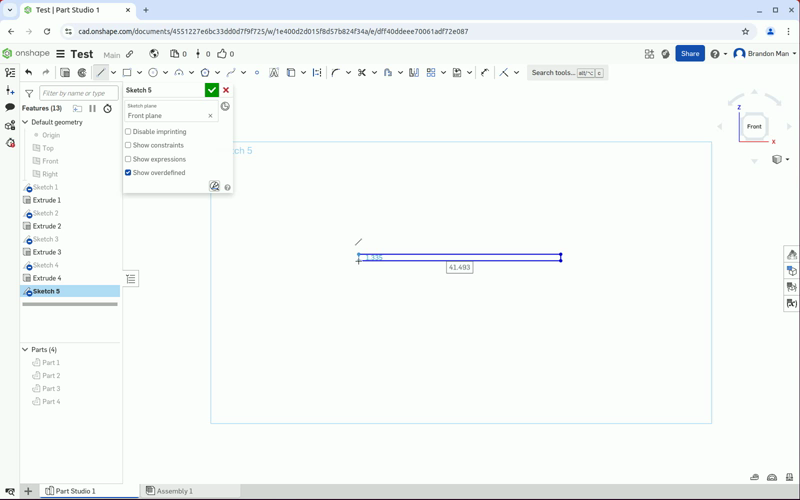
scroll(6)
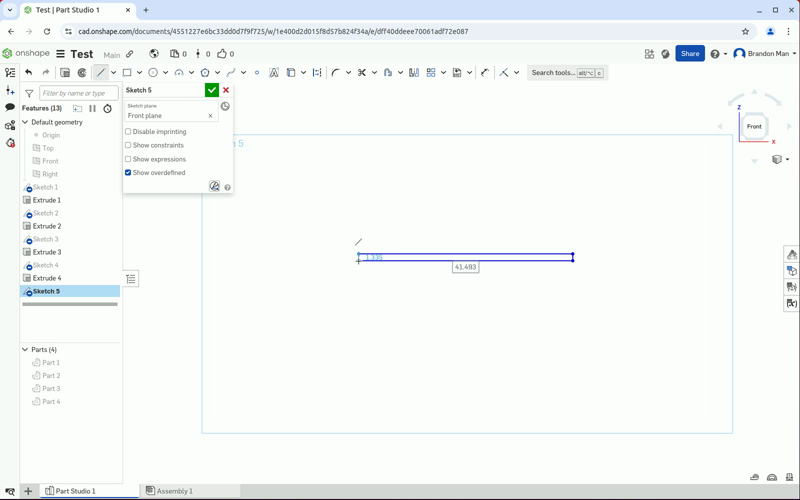
scroll(6)
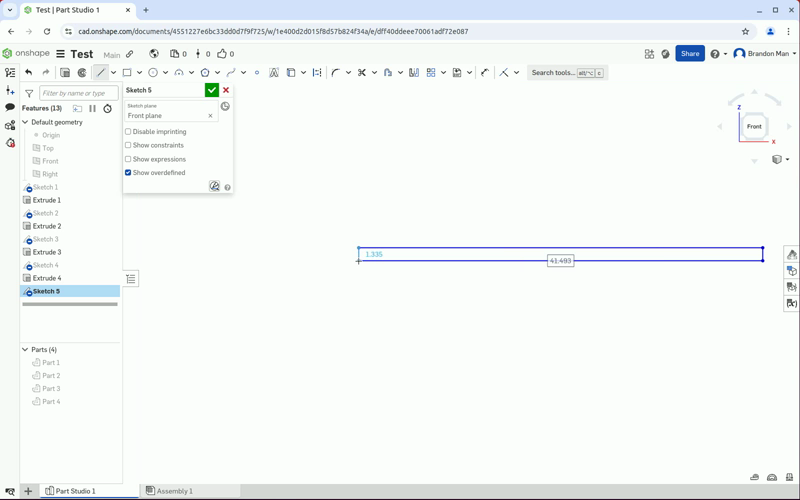
scroll(6)
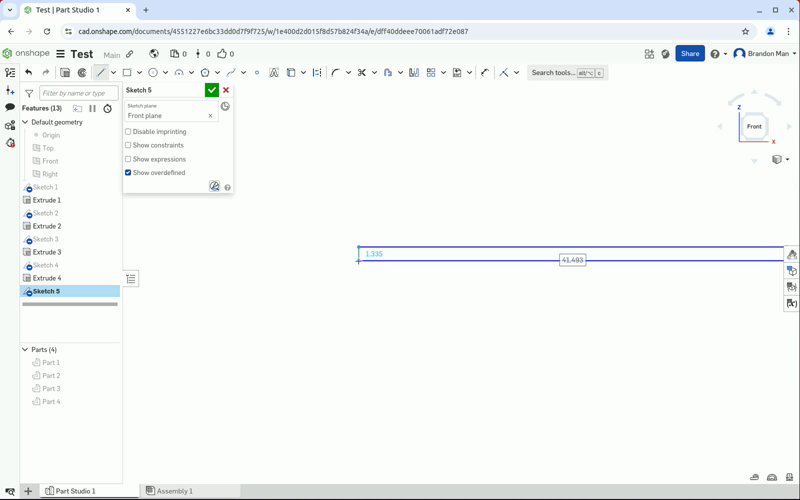
scroll(6)
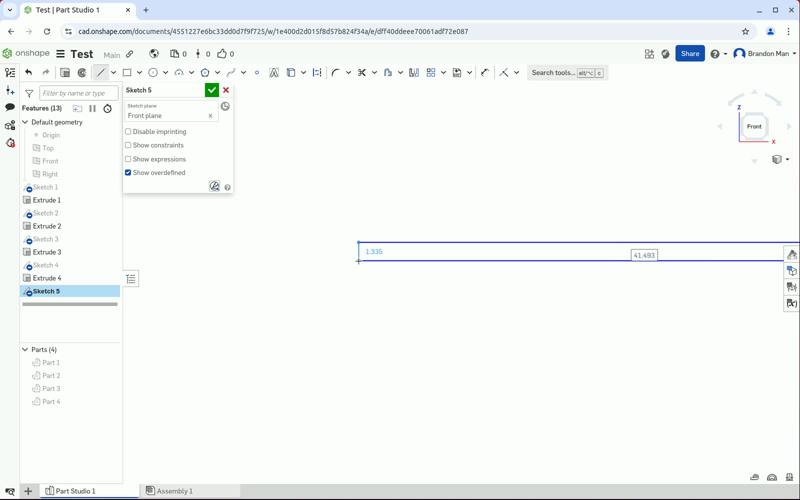
scroll(6)
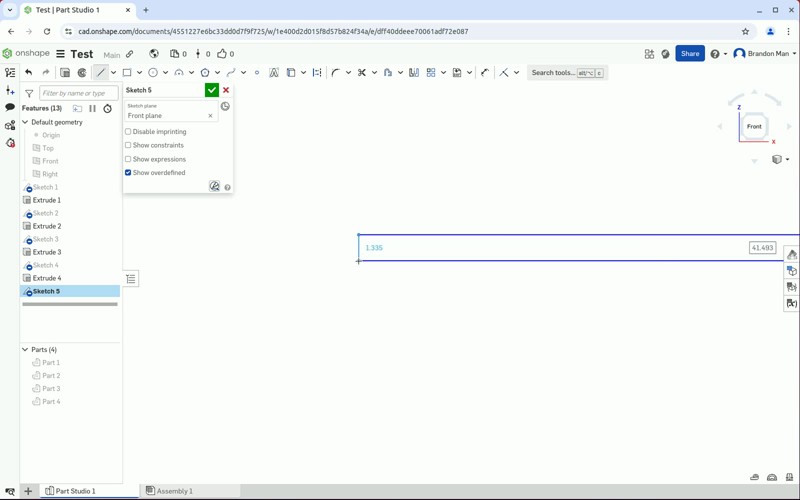
scroll(6)
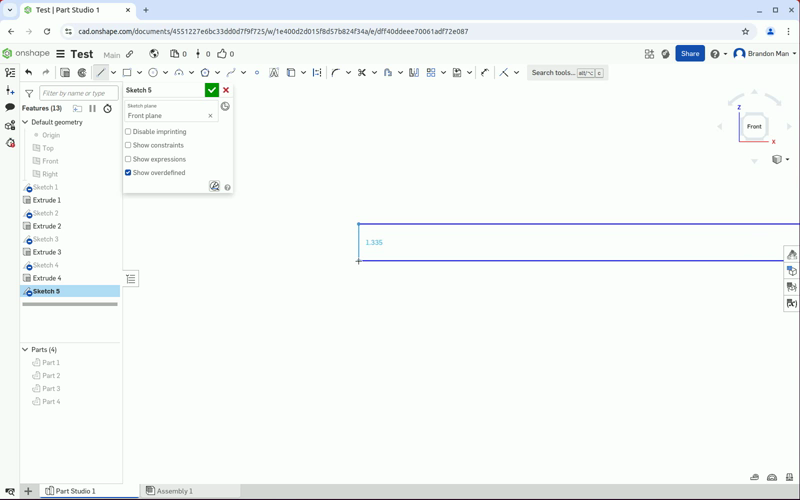
scroll(6)
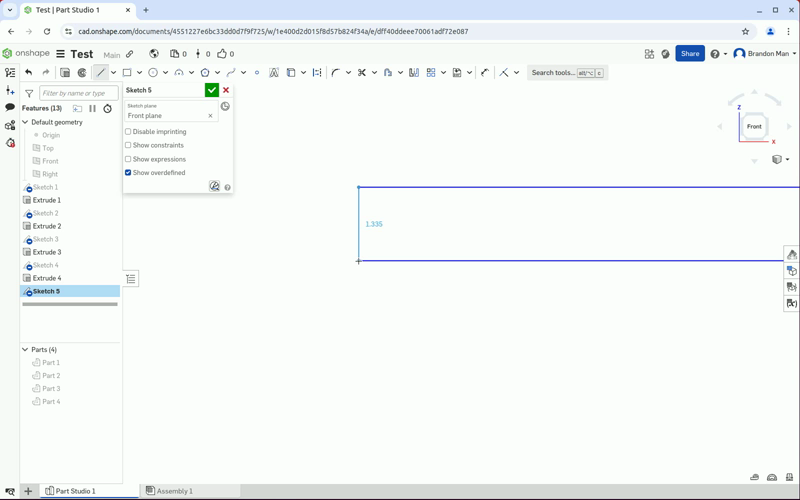
key_up(shift)
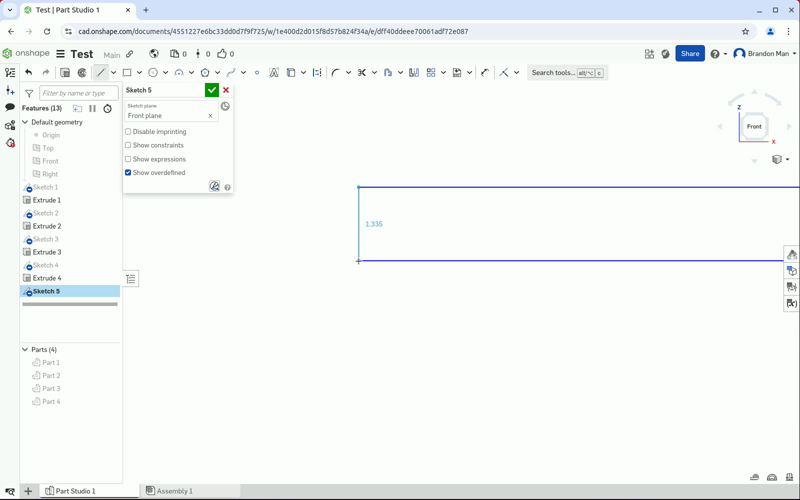
click(358, 260)
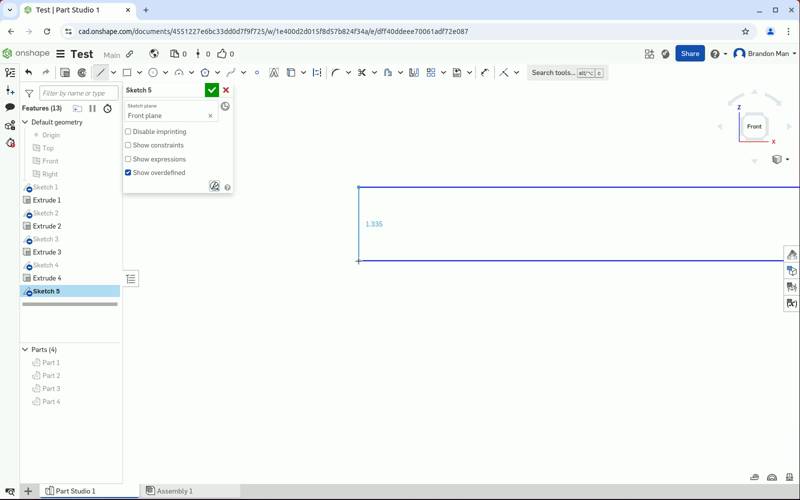
scroll(-6)
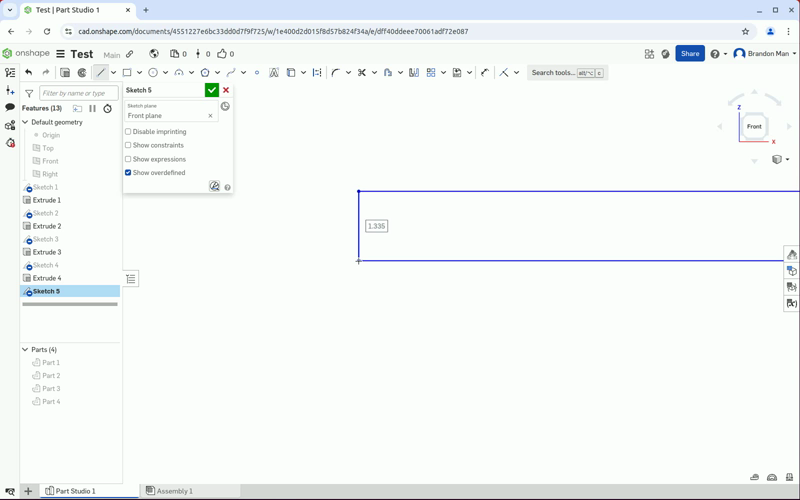
scroll(-6)
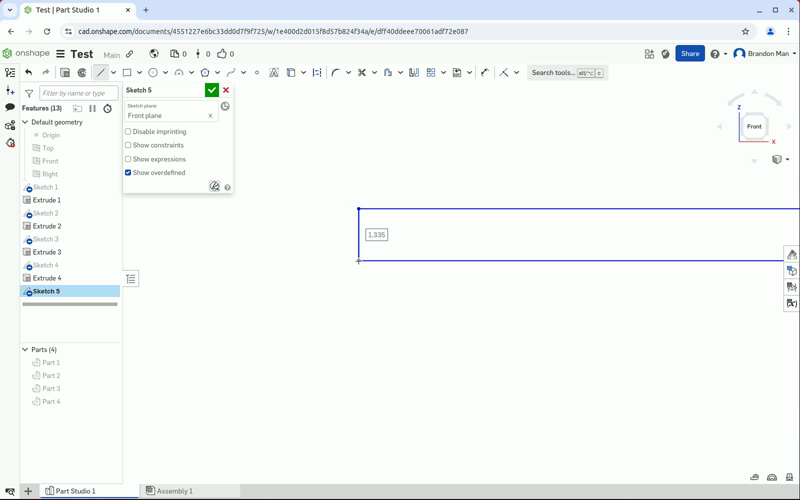
scroll(-6)
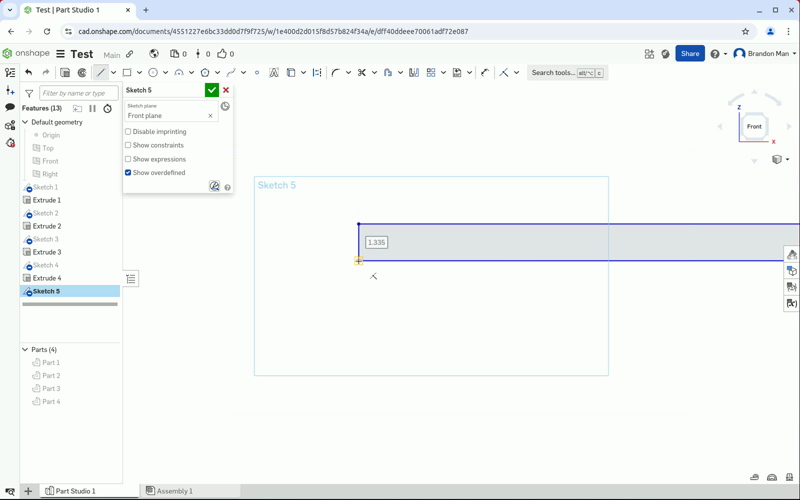
scroll(-6)
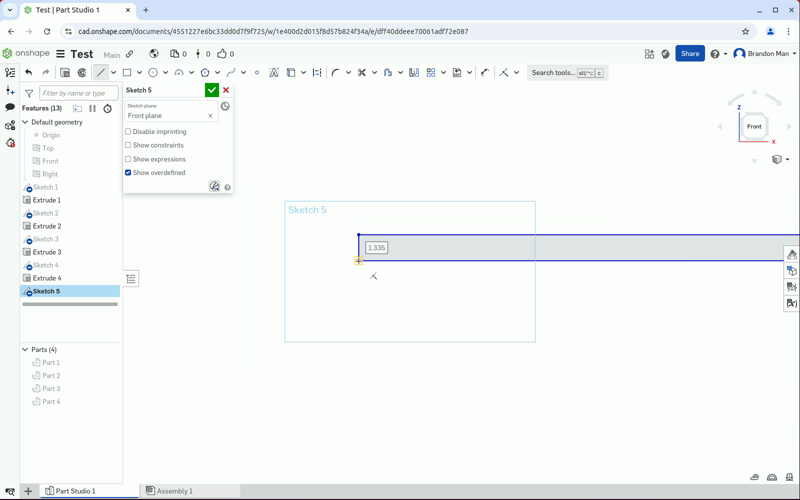
scroll(-6)
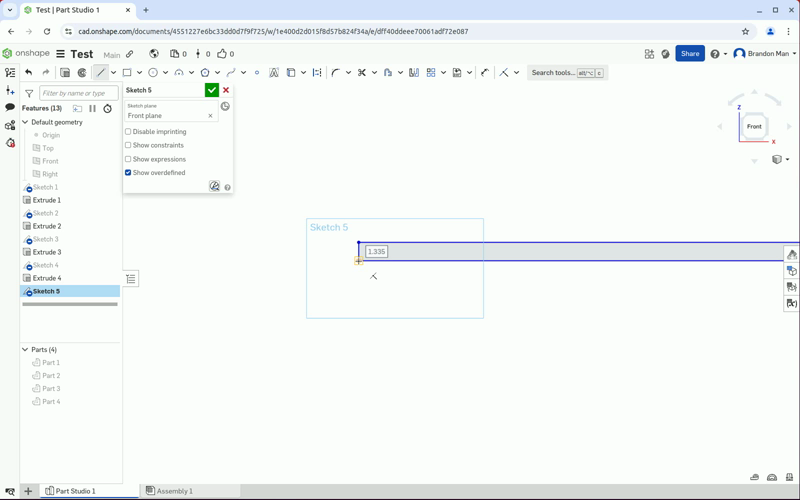
scroll(-6)
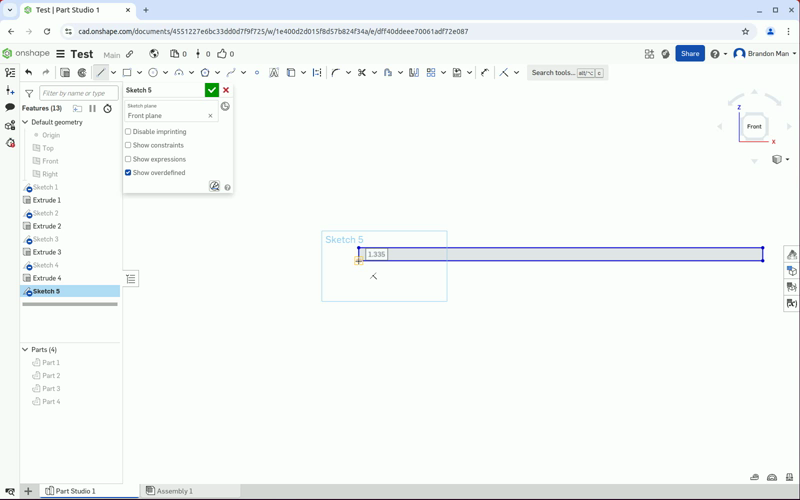
scroll(-6)
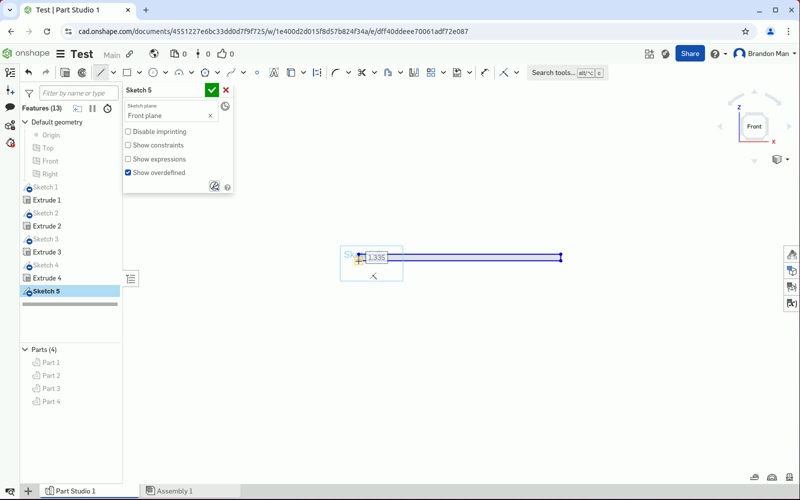
key(esc)
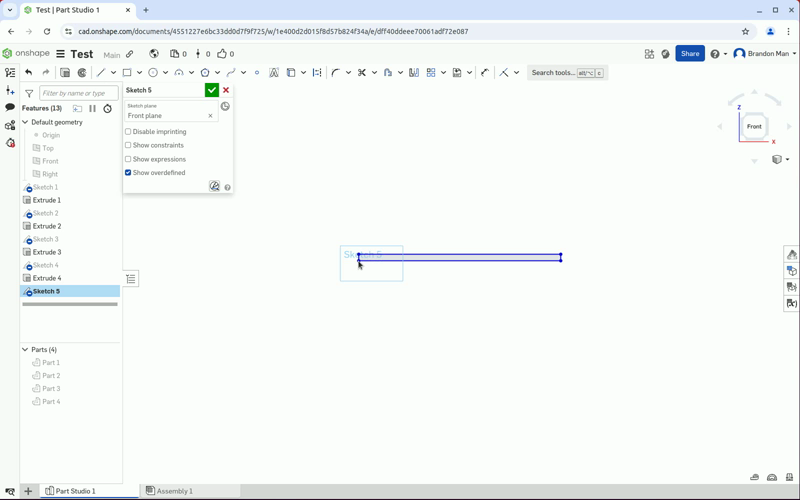
mouse_move(539, 258)
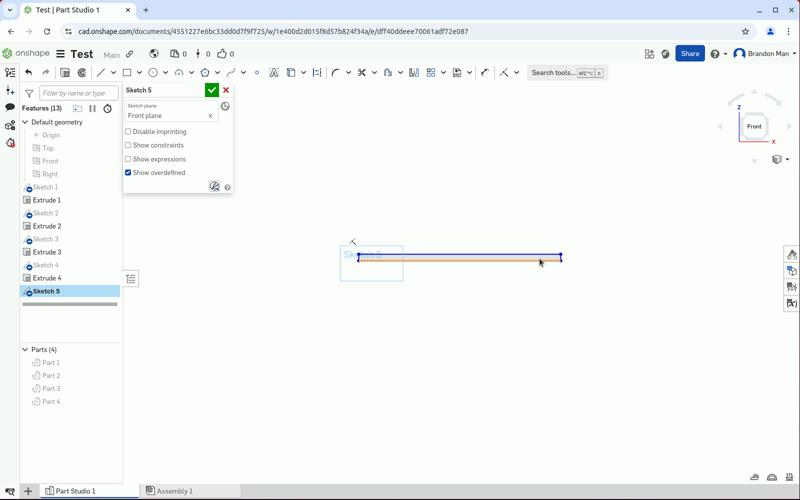
scroll(6)
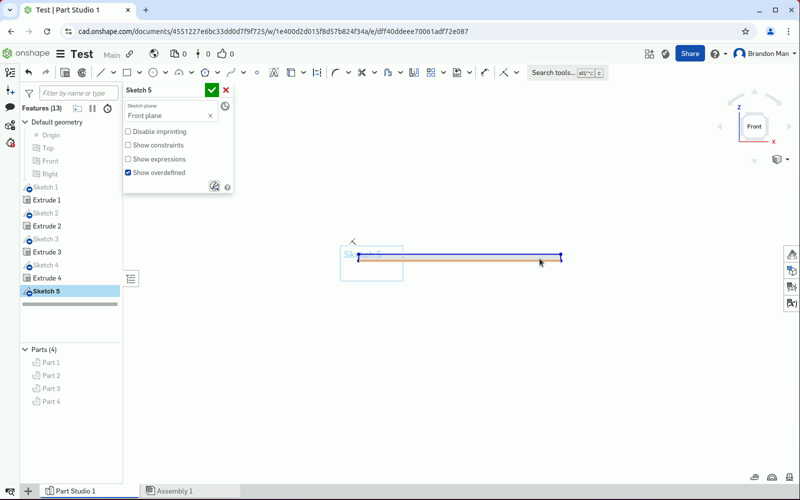
scroll(6)
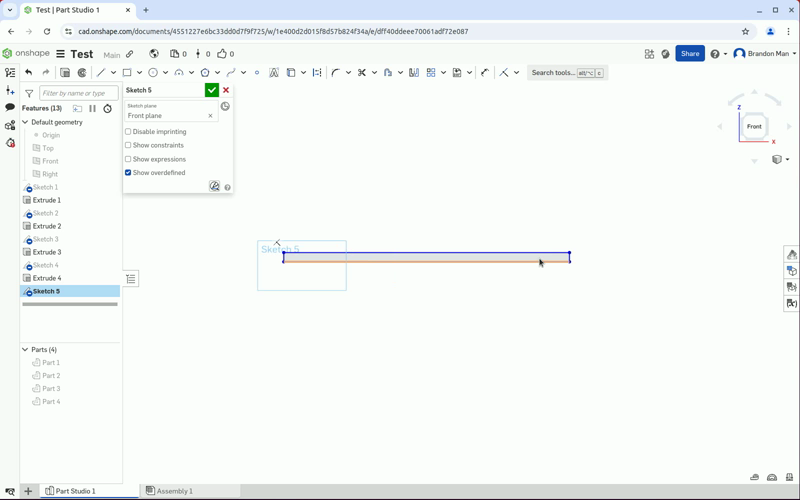
scroll(6)
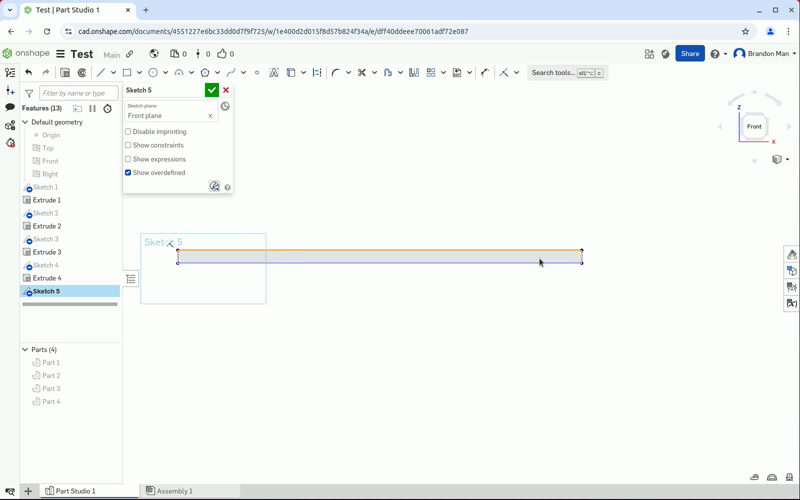
scroll(6)
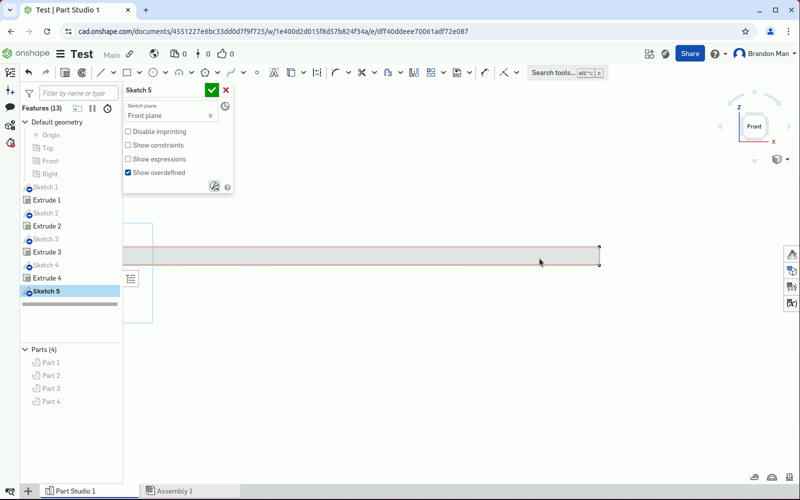
scroll(6)
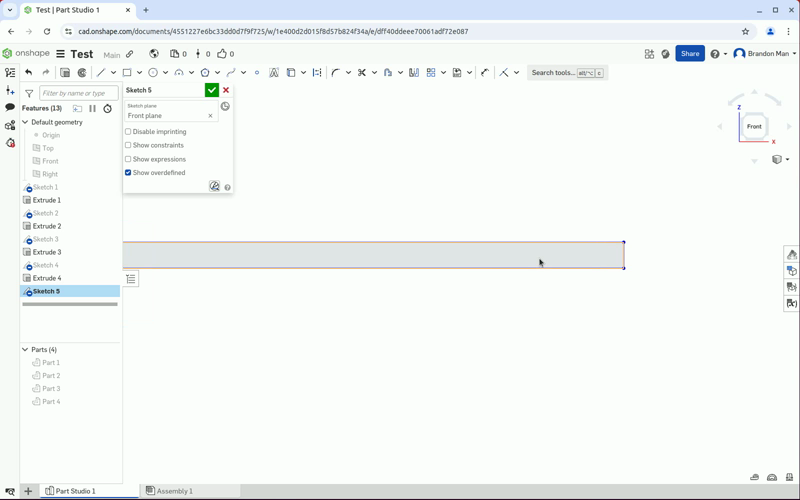
scroll(6)
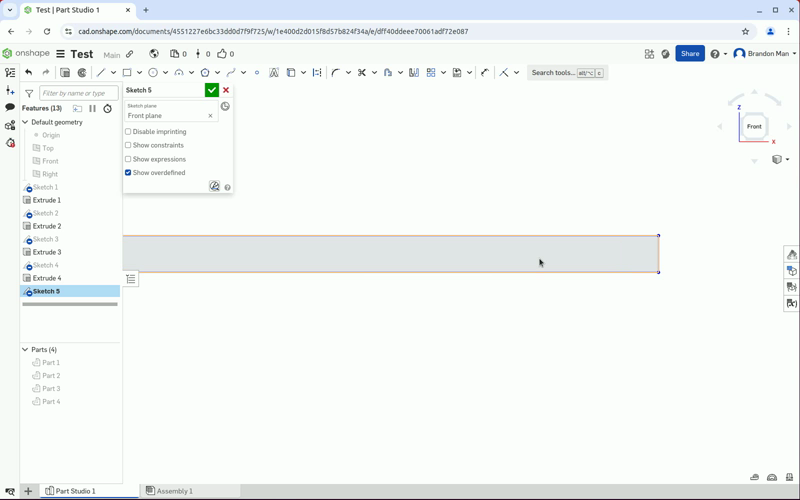
scroll(6)
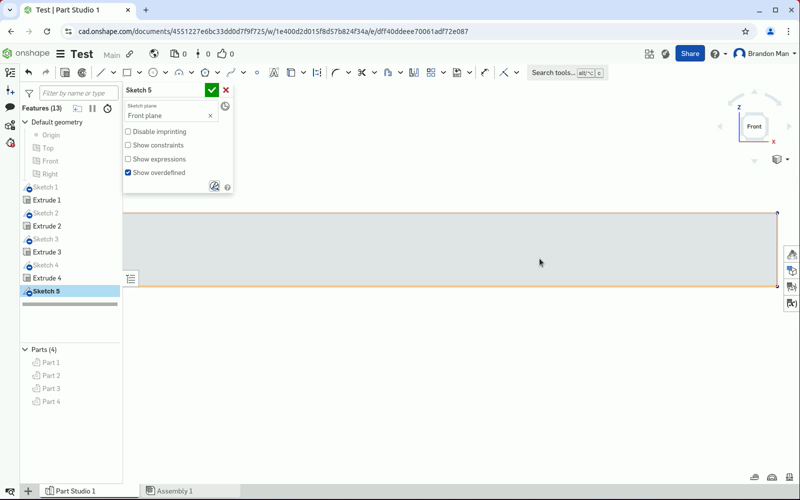
click(539, 258)
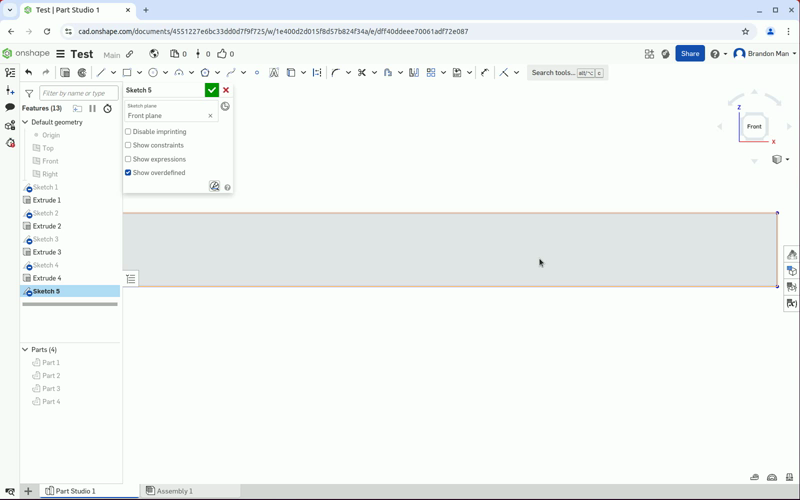
scroll(-6)
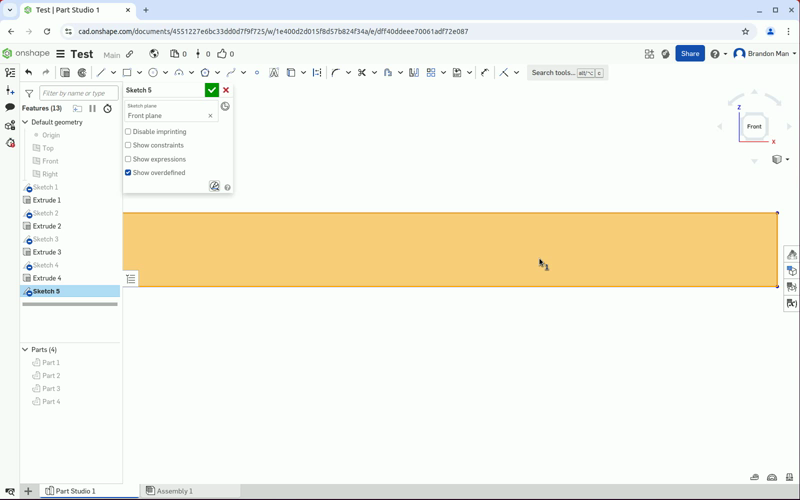
scroll(-6)
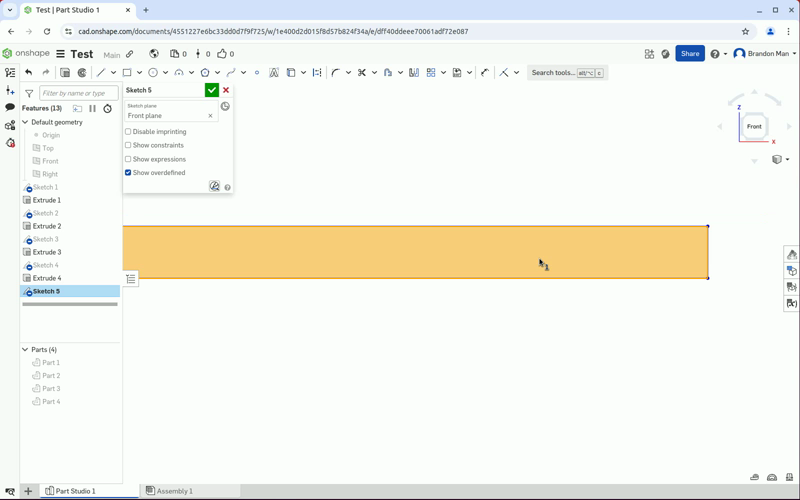
scroll(-6)
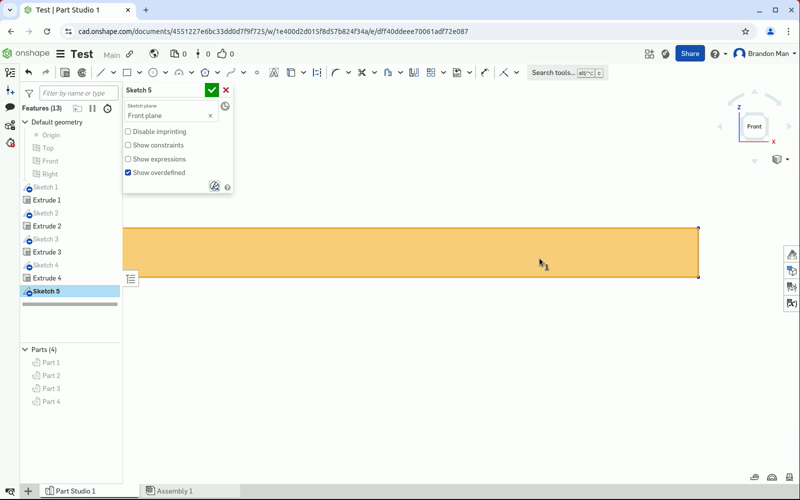
scroll(-6)
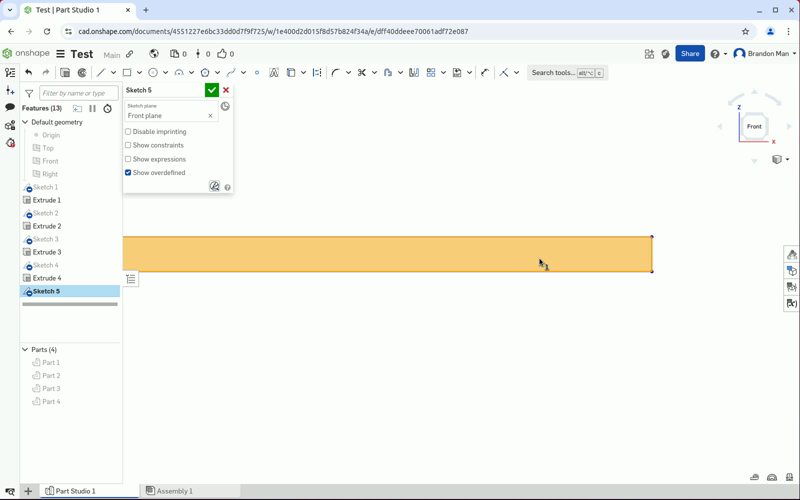
scroll(-6)
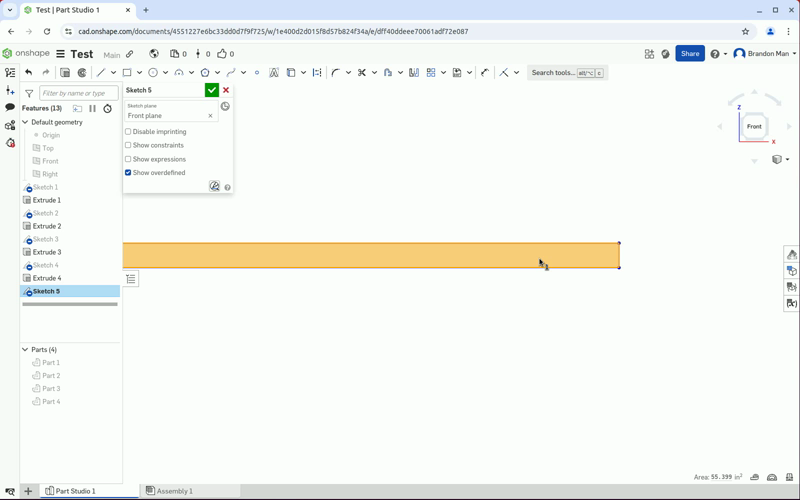
scroll(-6)
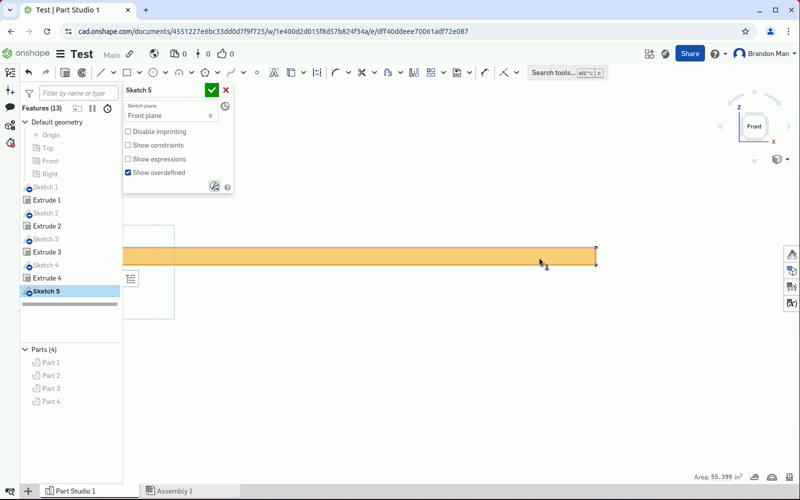
scroll(-6)
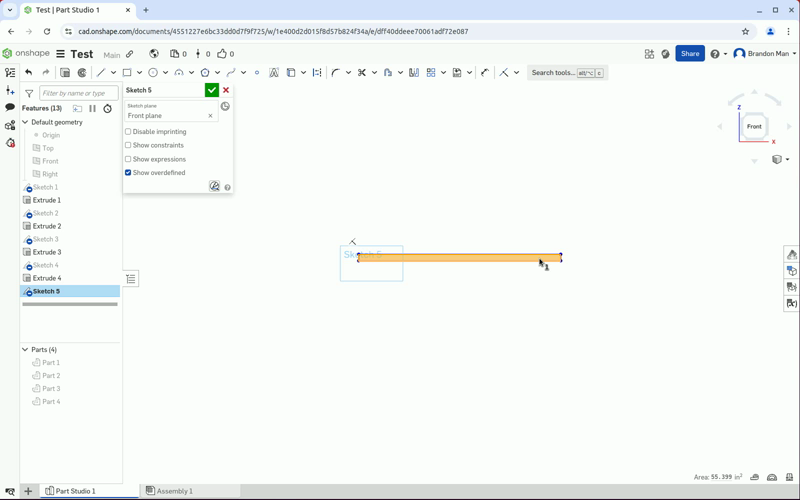
mouse_move(73, 352)
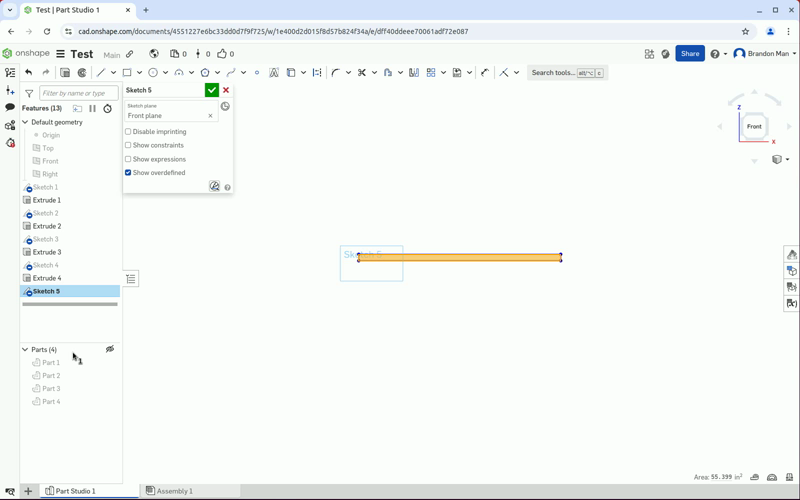
key(shift+y)
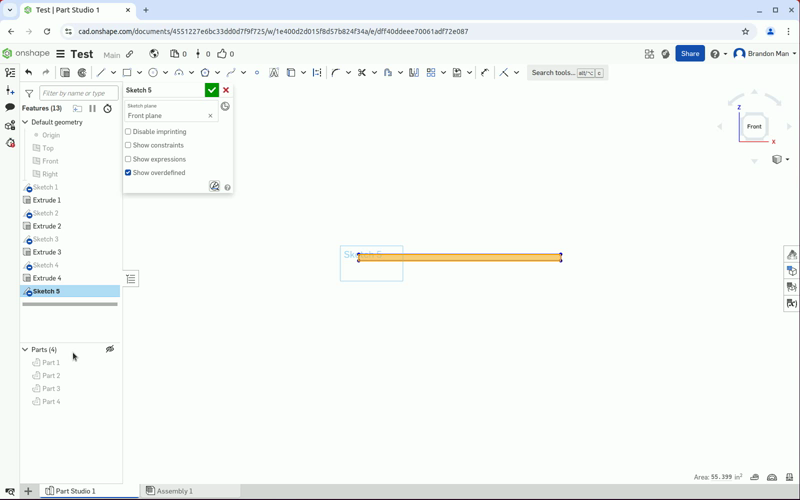
key(shift+e)
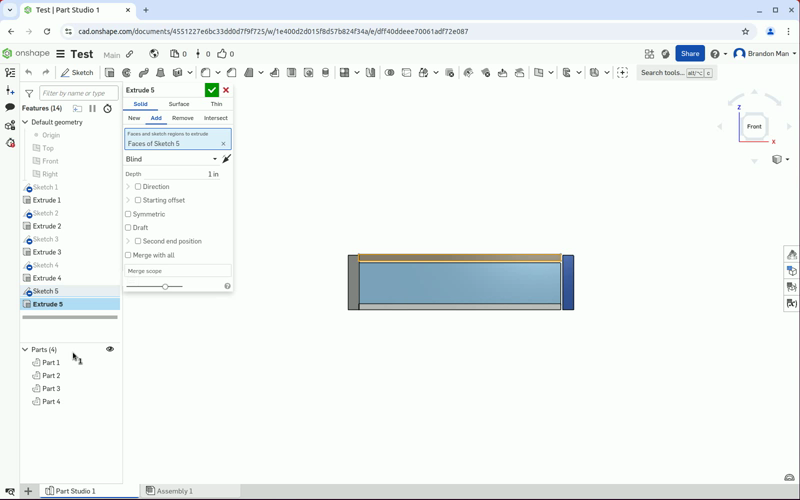
mouse_move(143, 106)
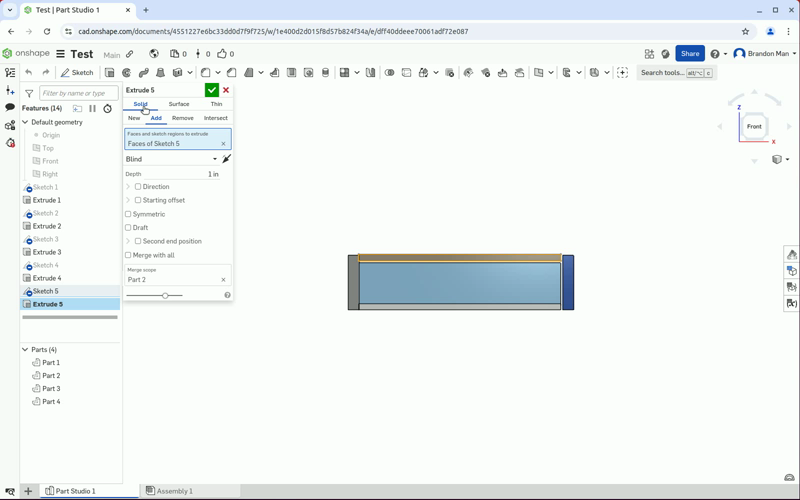
click(143, 106)
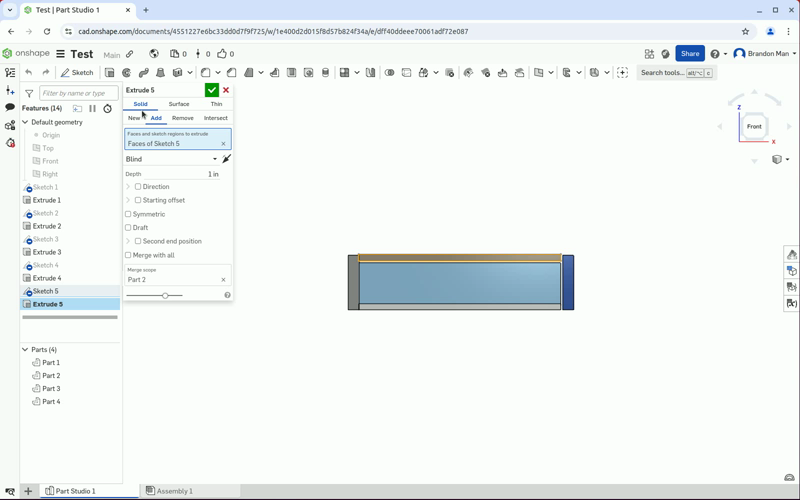
mouse_move(137, 120)
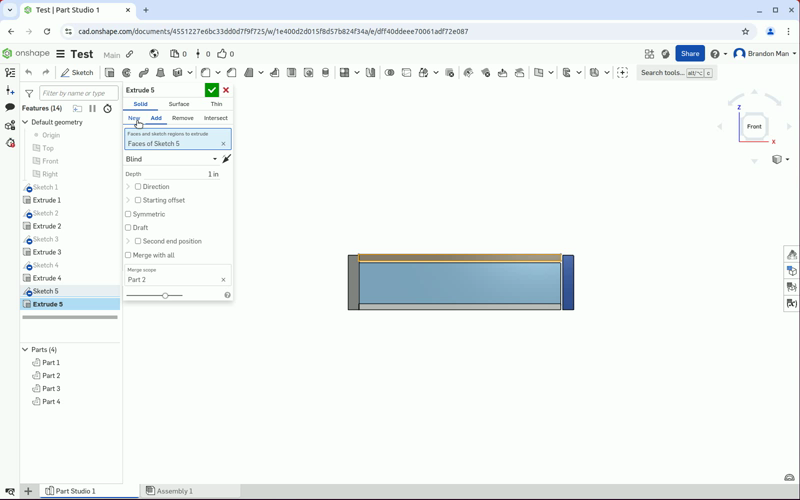
click(137, 120)
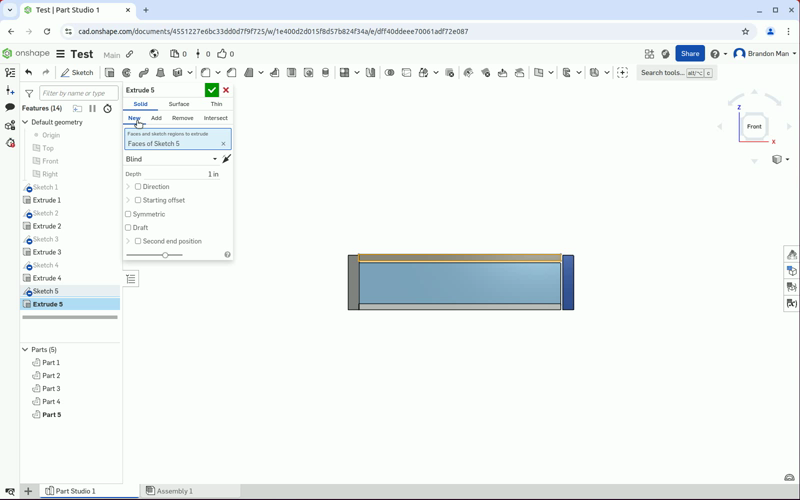
key(tab, 4)
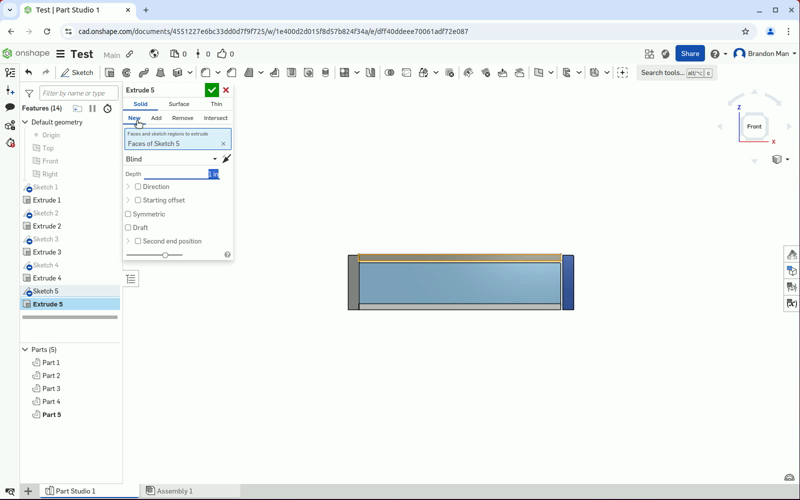
text(5.536)
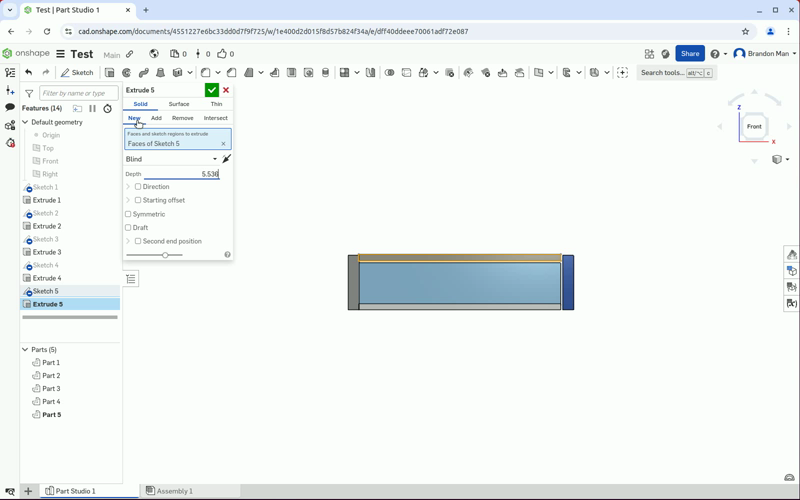
key(enter)
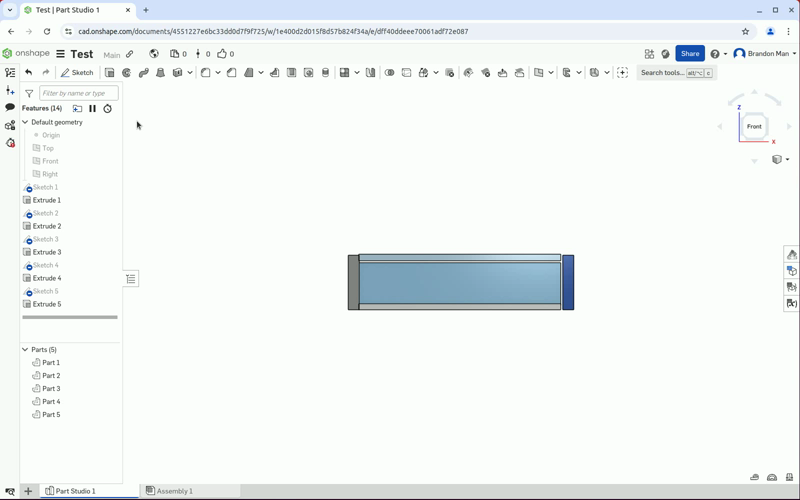
key(shift+h)
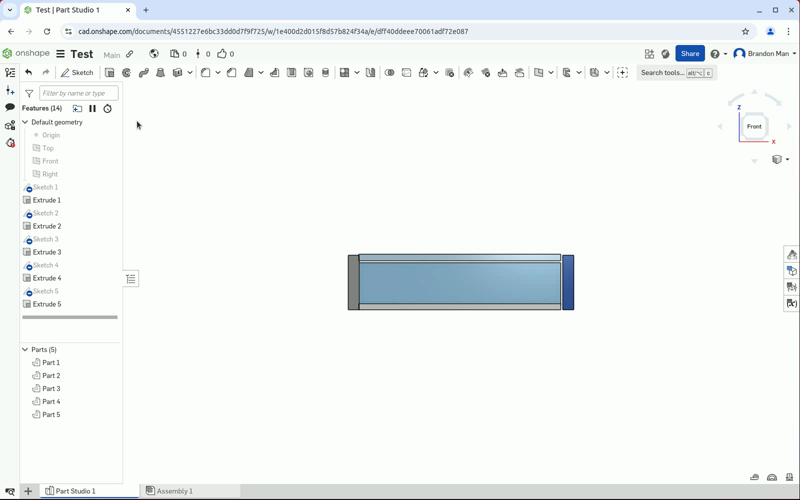
key(shift+h)
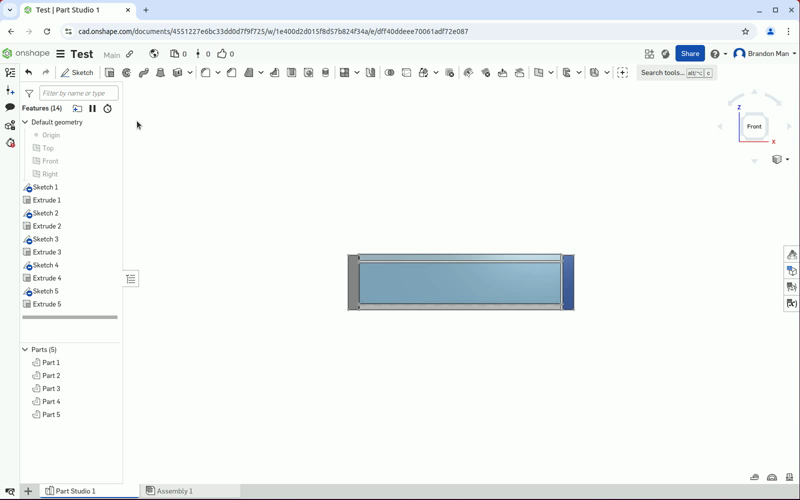
key(shift+7)
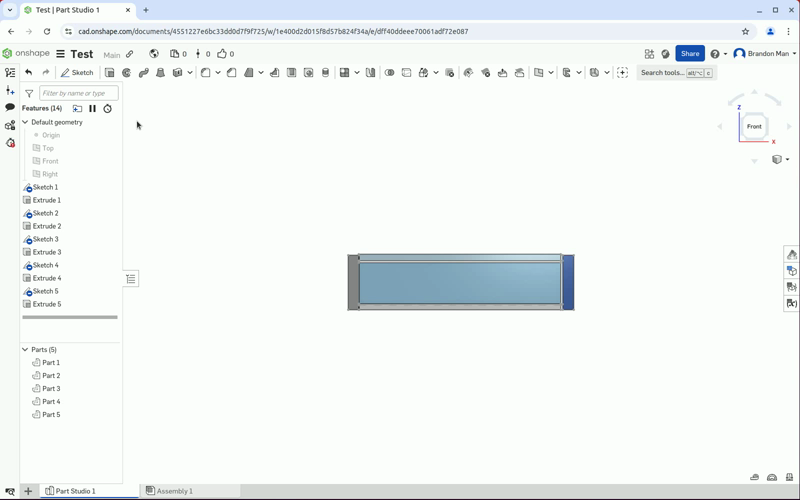
key(left, 2)
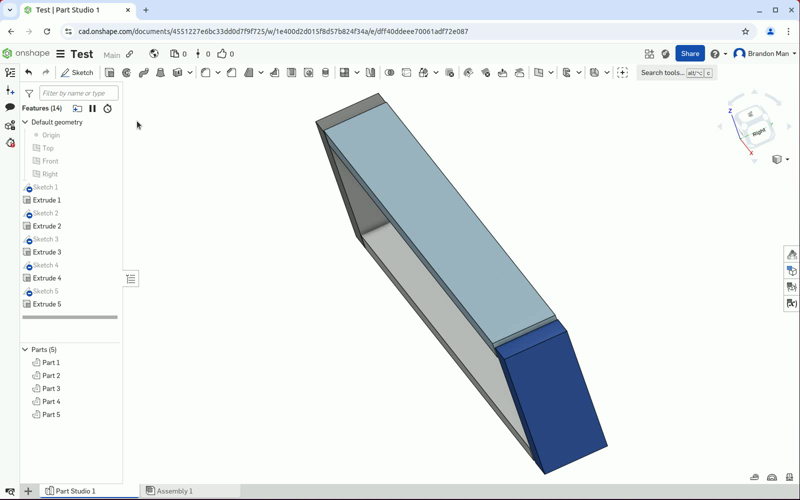
key(down, 2)
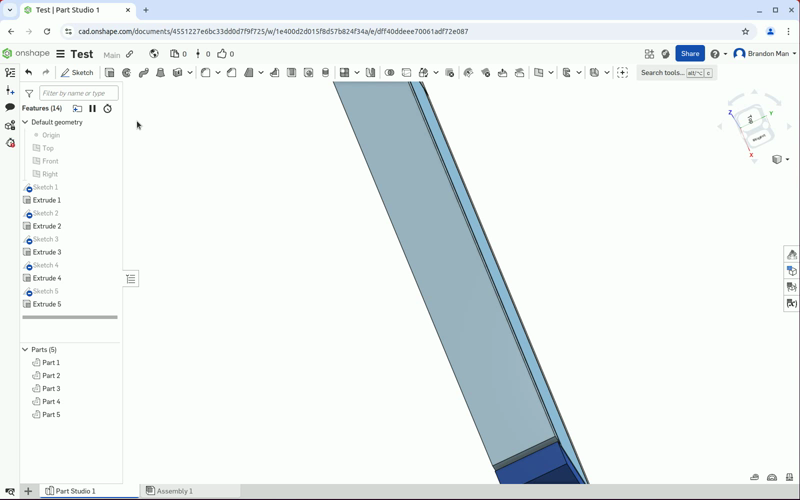
key(up, 2)
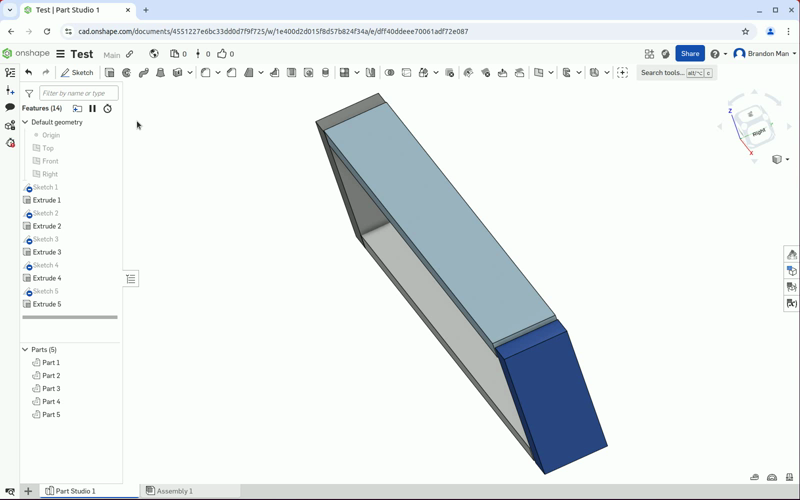
key(right, 2)
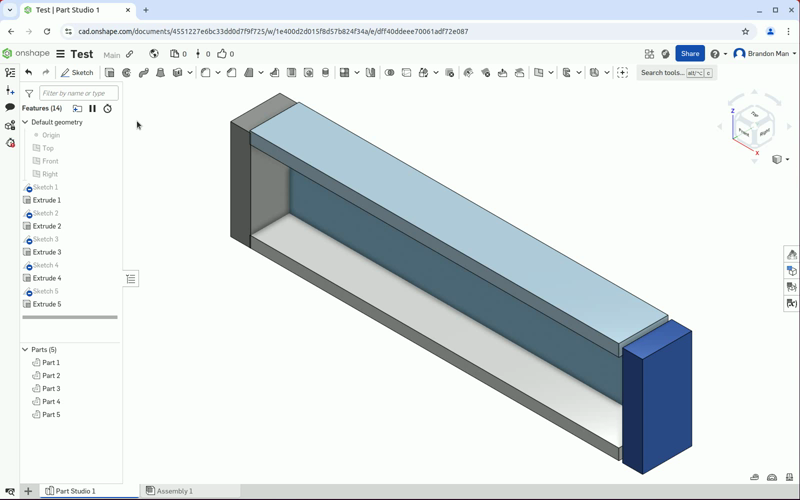
mouse_move(73, 189)
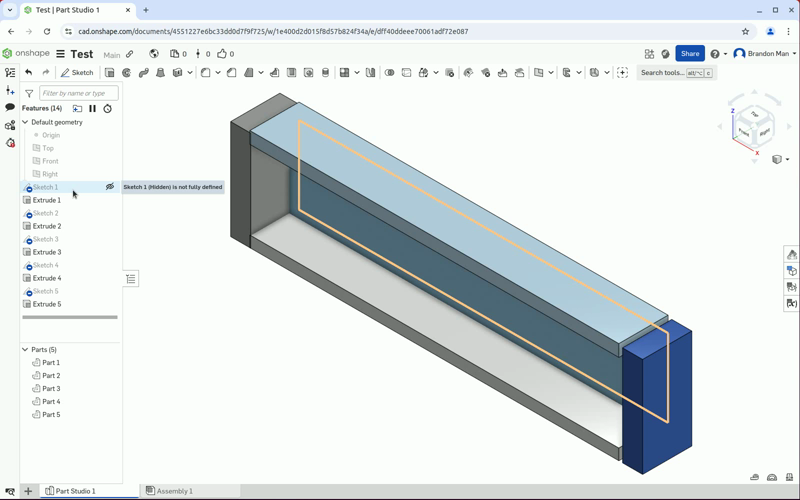
click(73, 189)